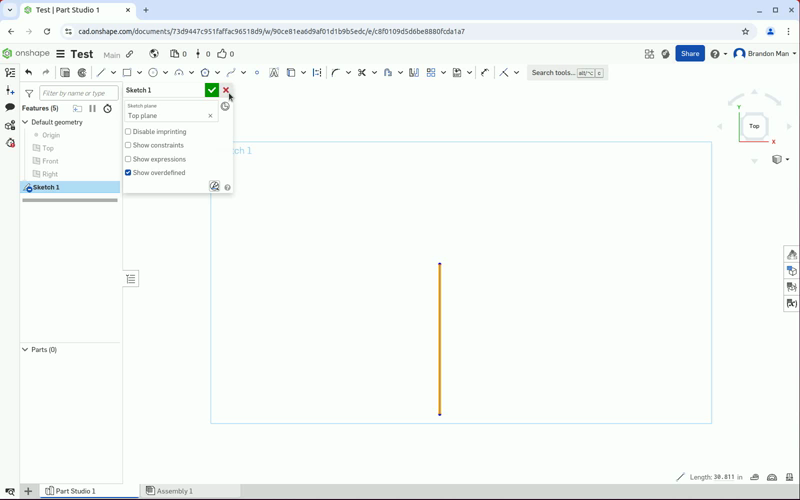
key(shift+h)
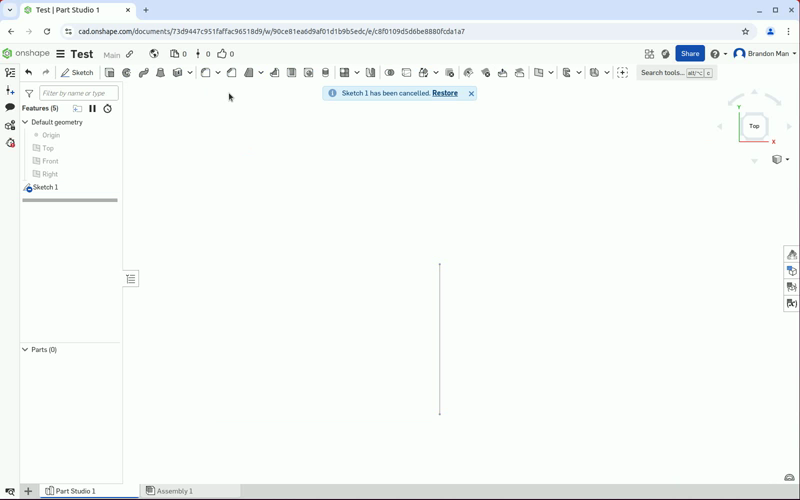
key(shift+s)
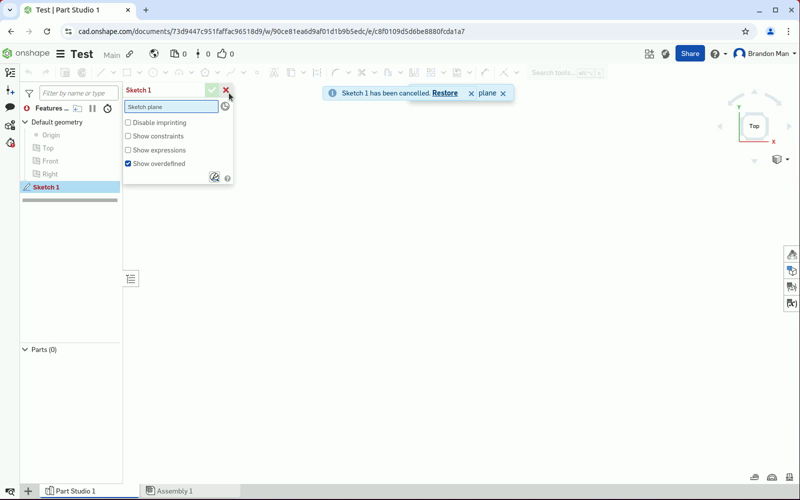
mouse_move(73, 150)
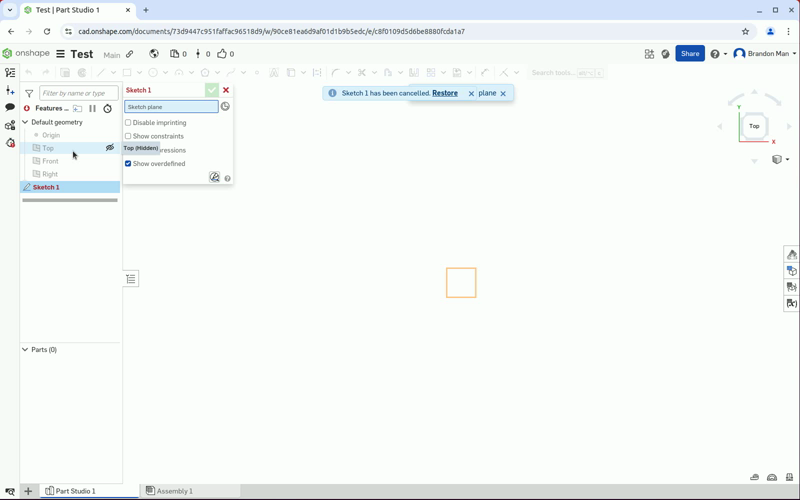
click(73, 150)
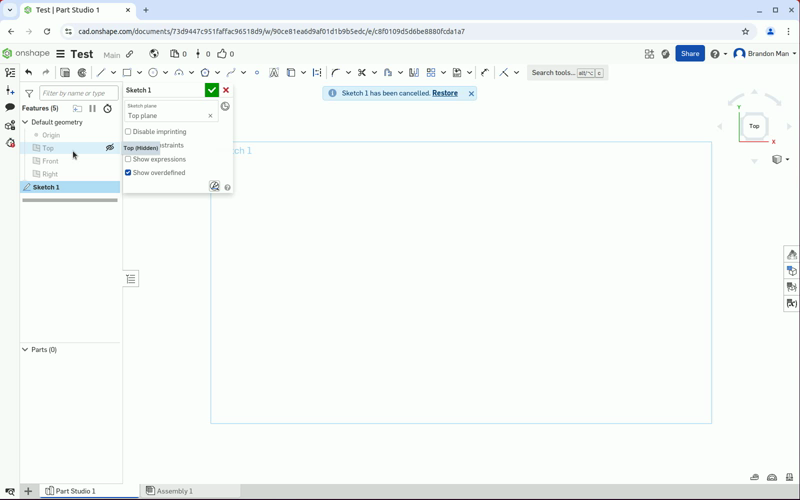
mouse_move(73, 352)
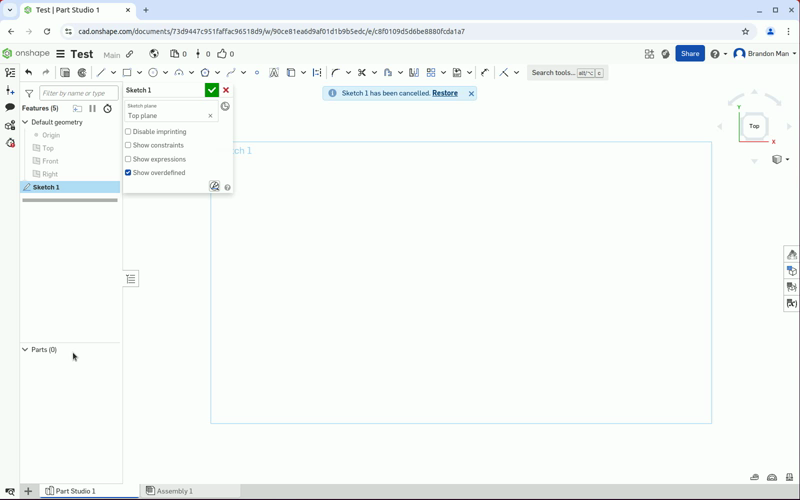
key(y)
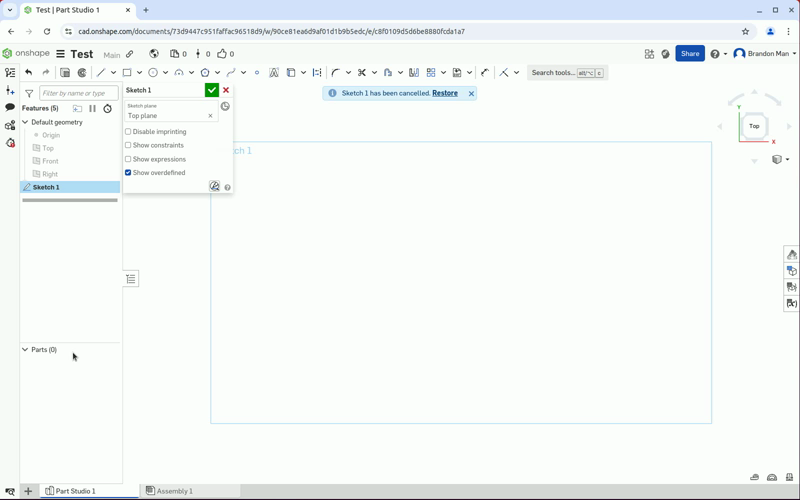
key(l)
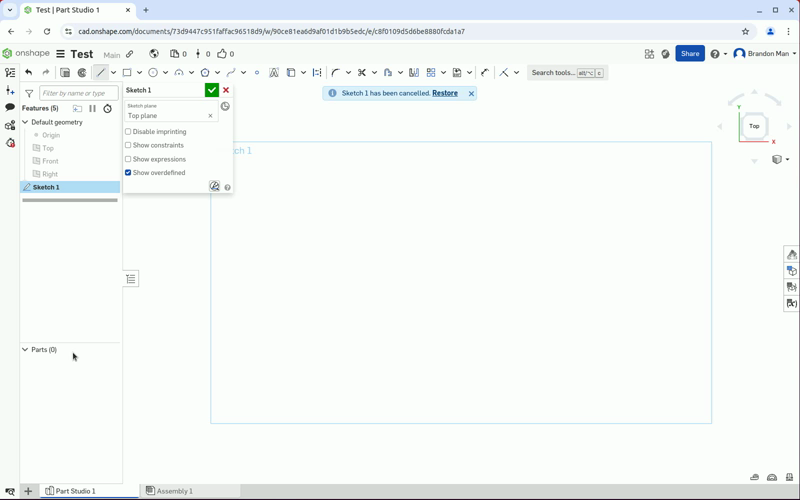
key_down(shift)
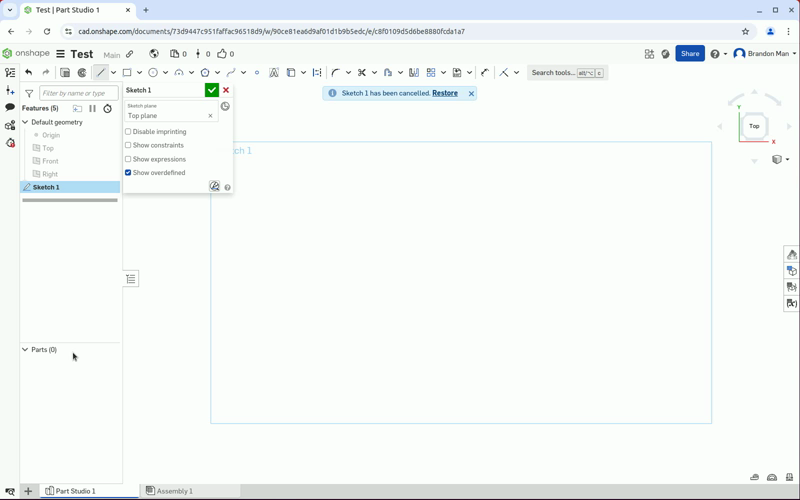
mouse_move(348, 329)
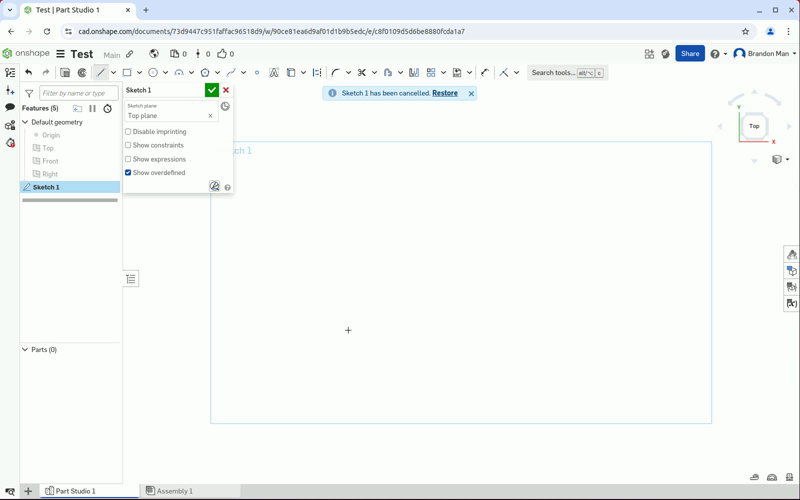
click(348, 329)
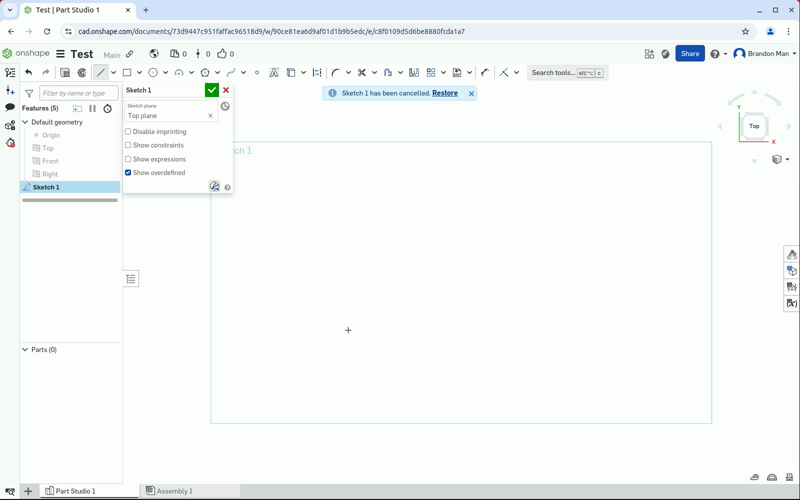
key_up(shift)
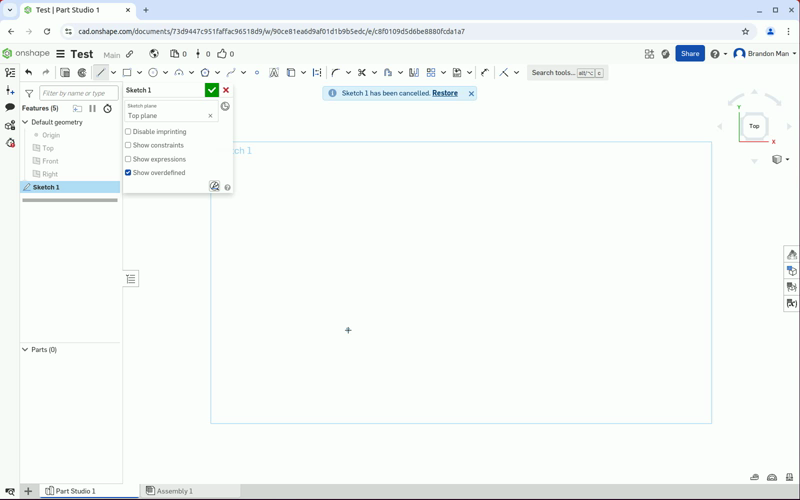
key_down(shift)
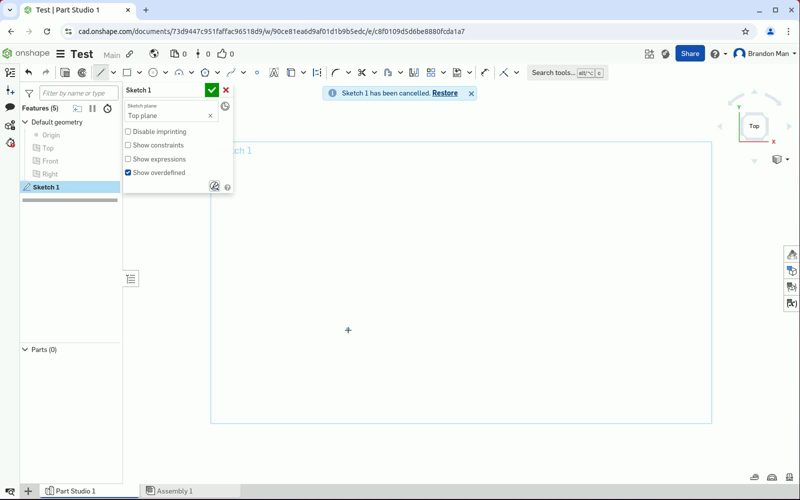
mouse_move(572, 329)
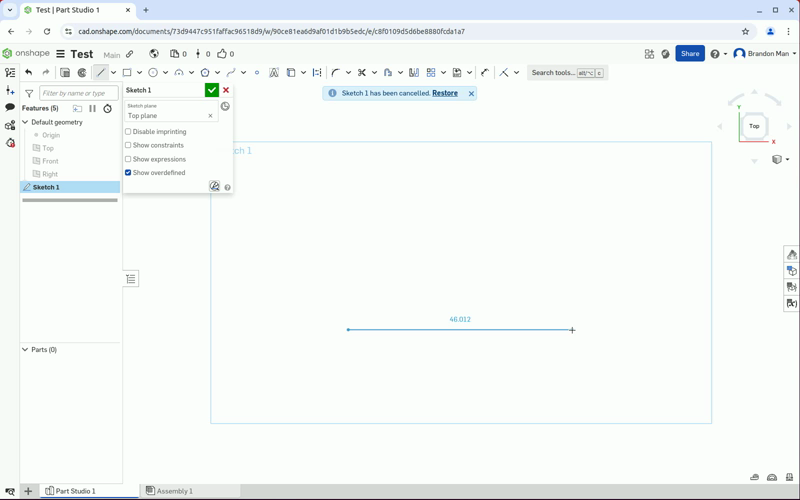
click(572, 329)
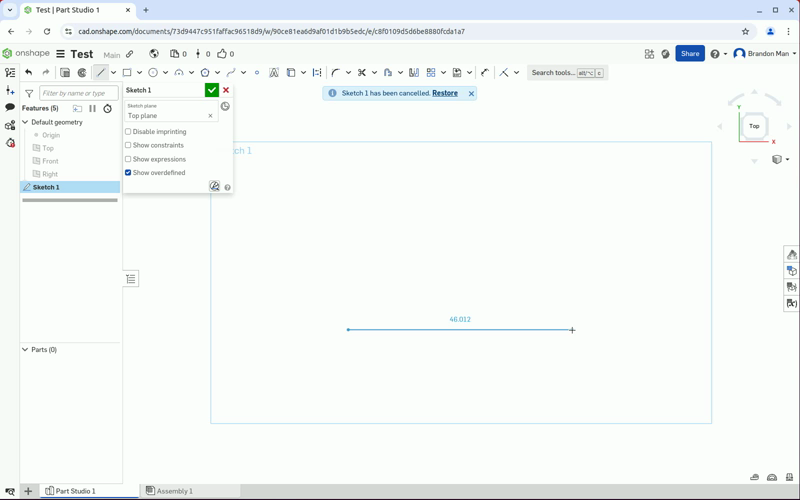
key_up(shift)
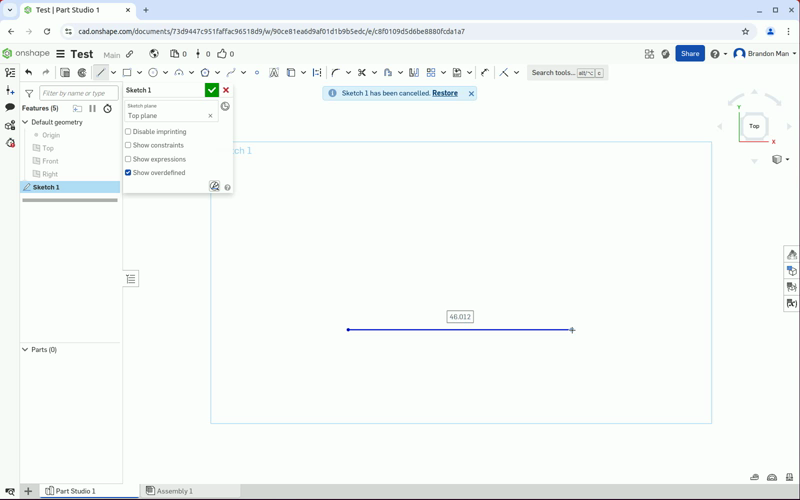
key_down(shift)
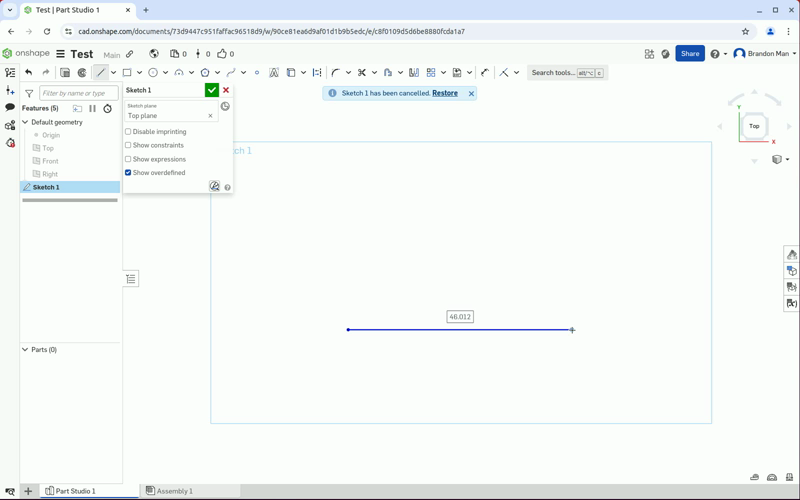
mouse_move(572, 235)
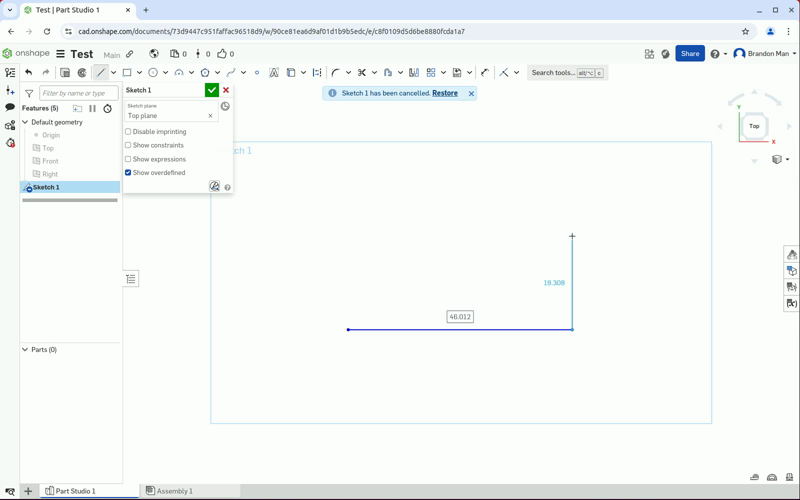
click(572, 235)
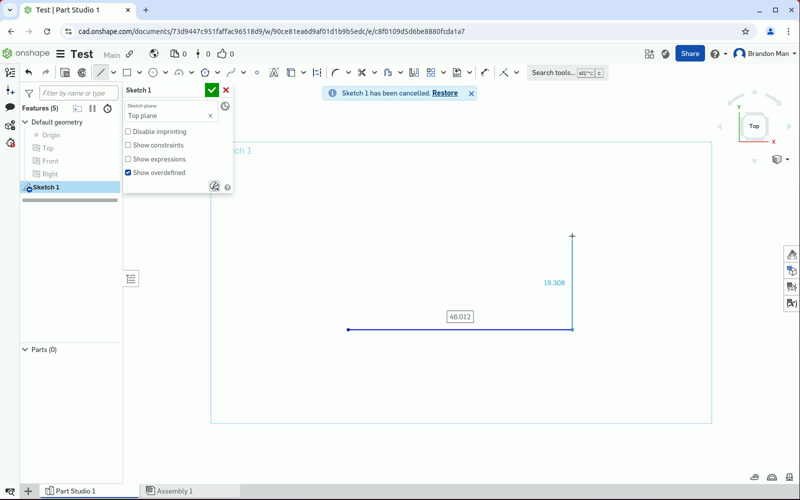
key_up(shift)
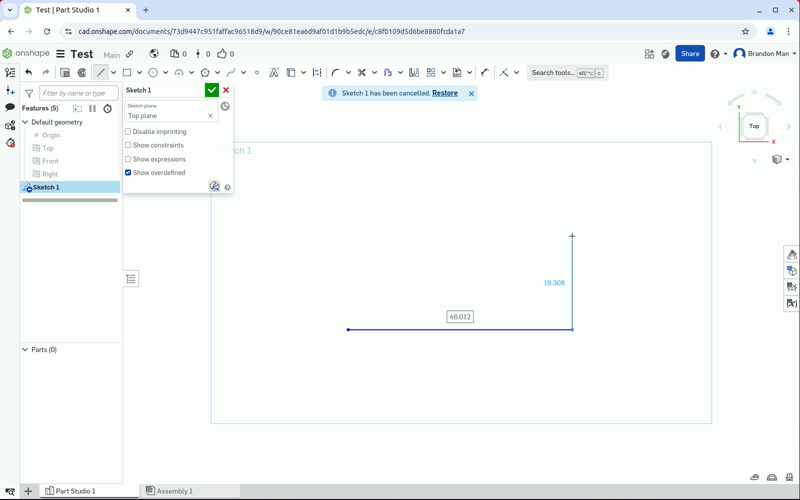
key_down(shift)
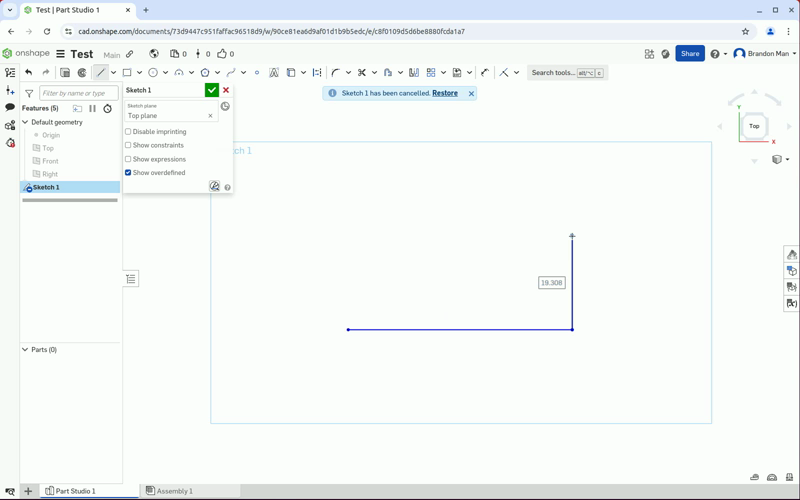
mouse_move(348, 235)
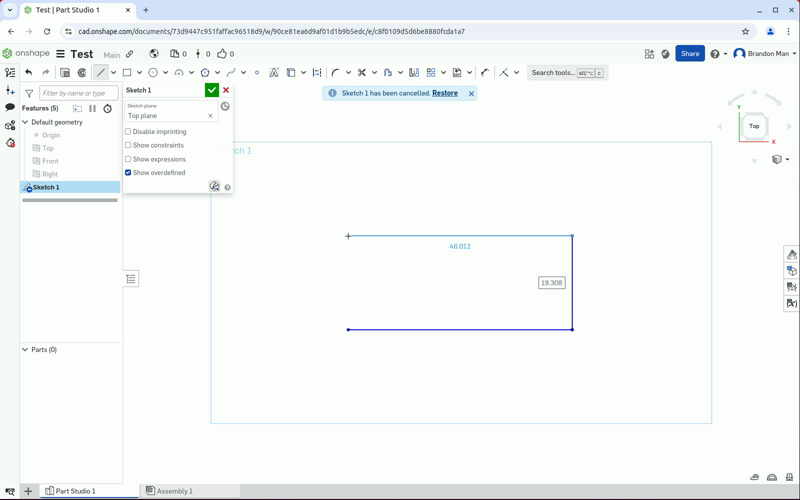
click(348, 235)
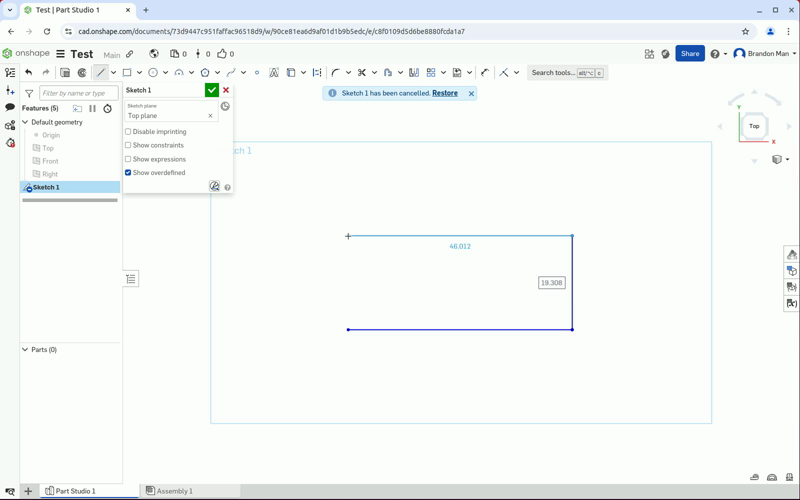
key_up(shift)
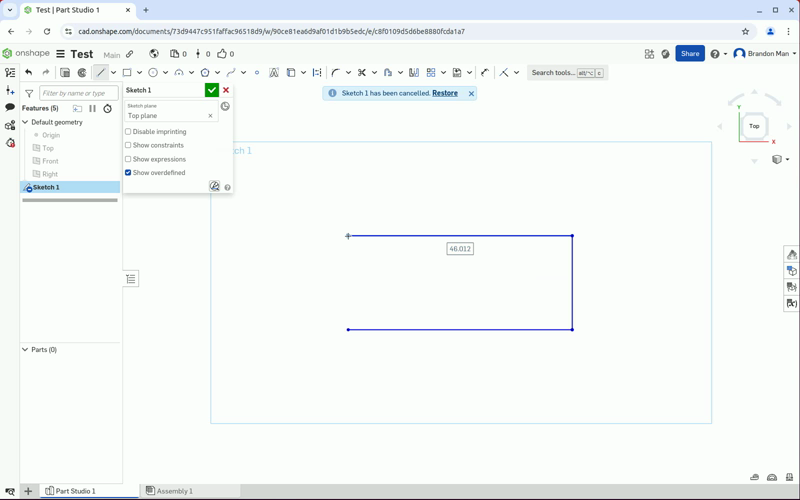
key_down(shift)
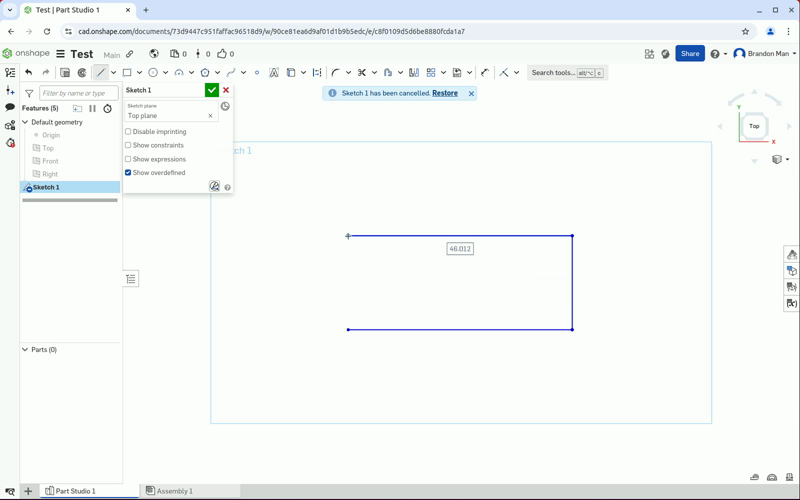
mouse_move(348, 329)
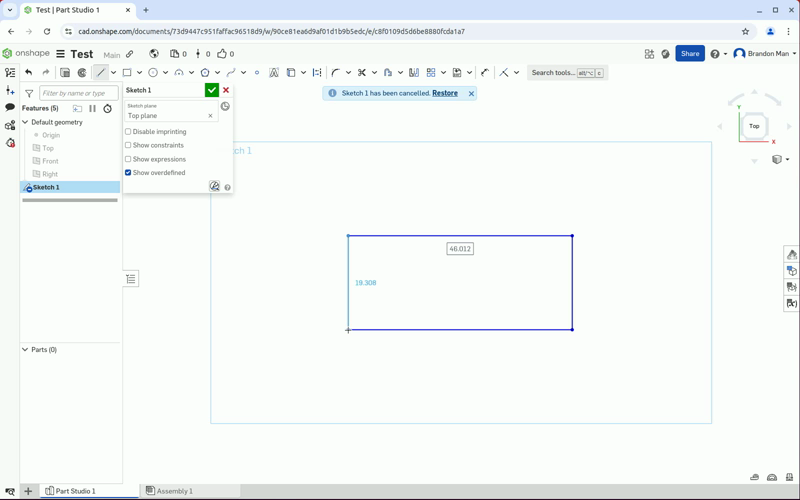
key_up(shift)
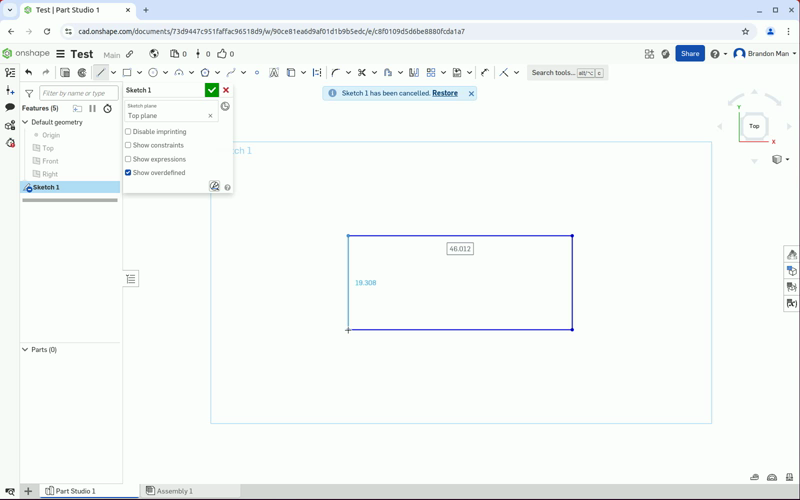
click(348, 329)
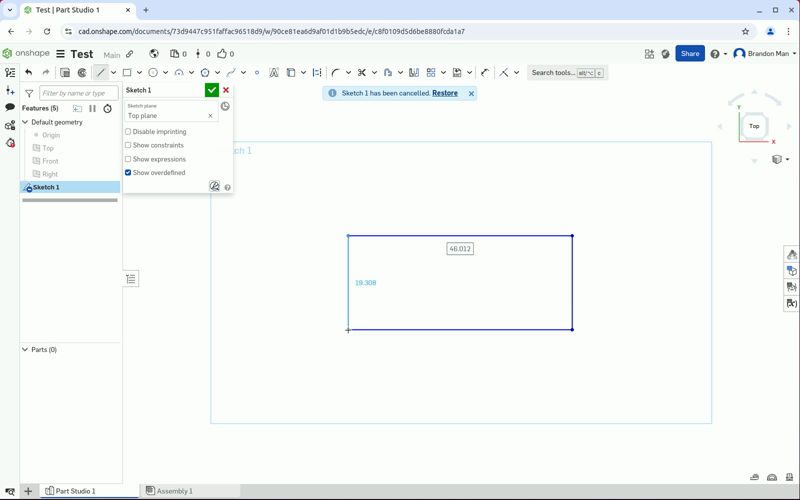
key(esc)
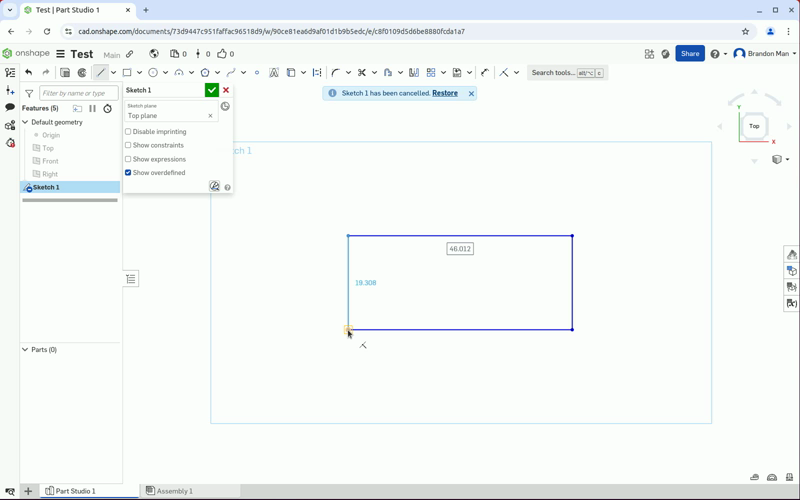
mouse_move(403, 301)
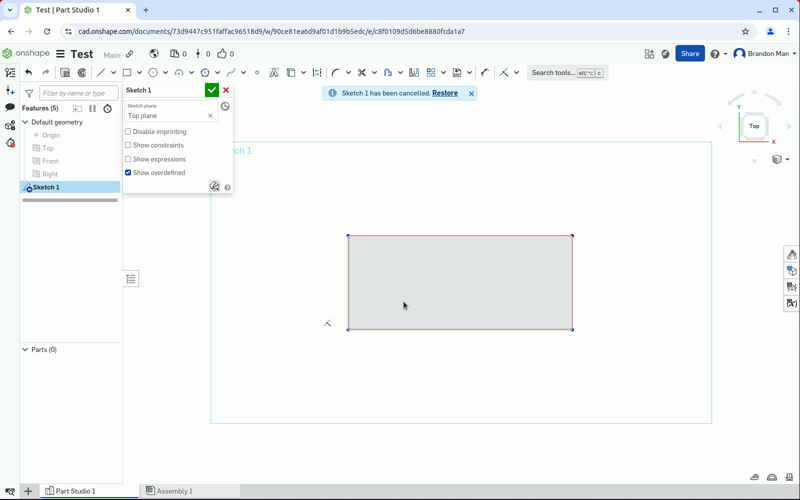
click(403, 301)
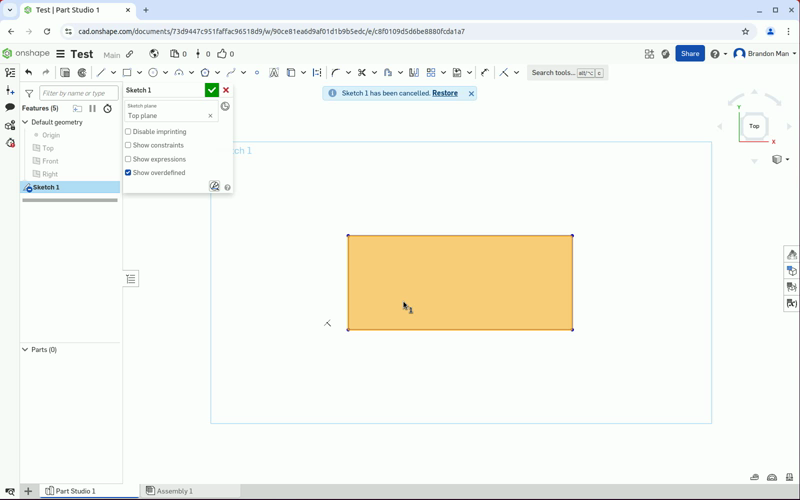
mouse_move(73, 352)
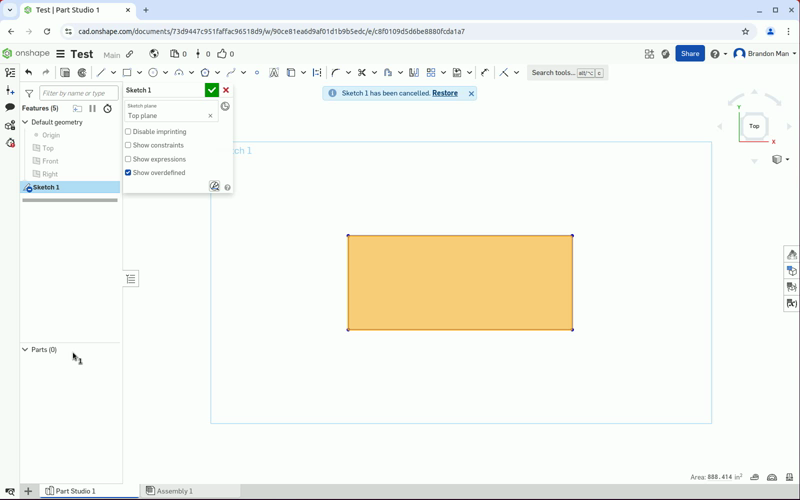
key(shift+y)
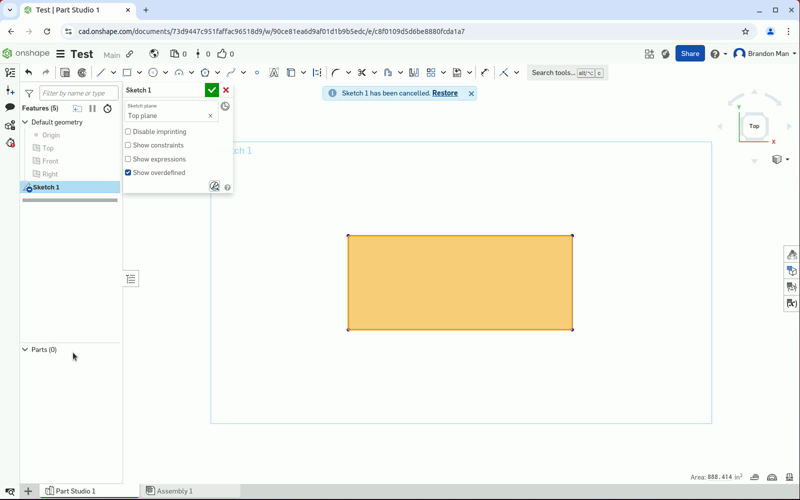
key(shift+e)
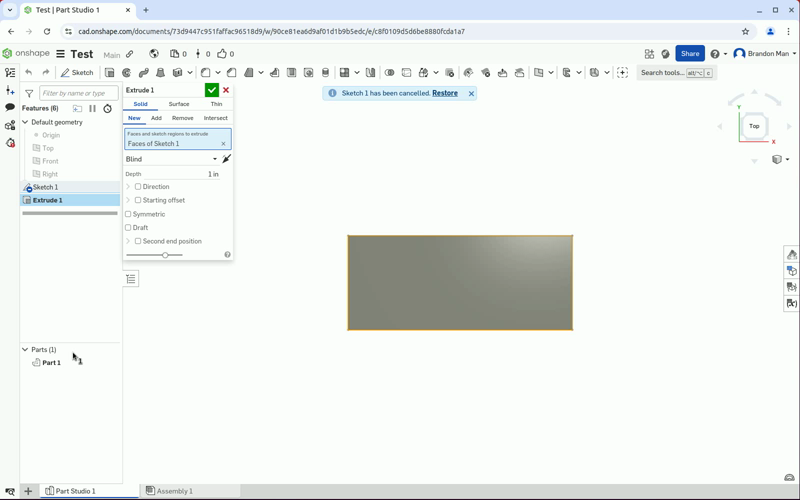
mouse_move(143, 106)
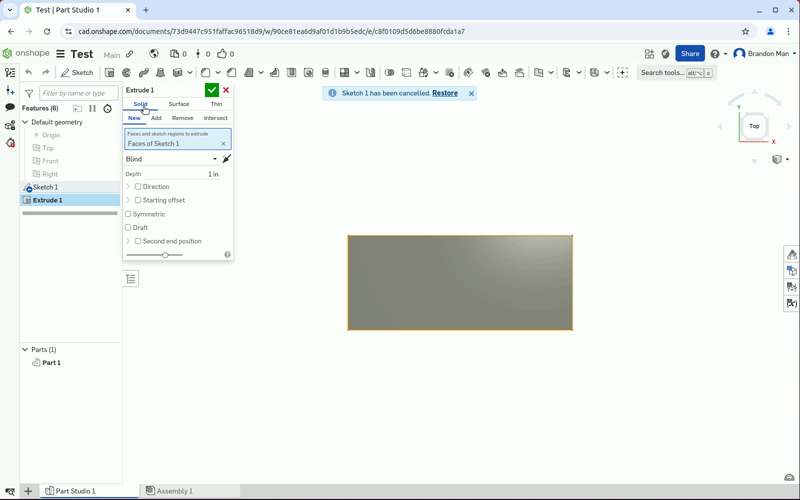
click(143, 106)
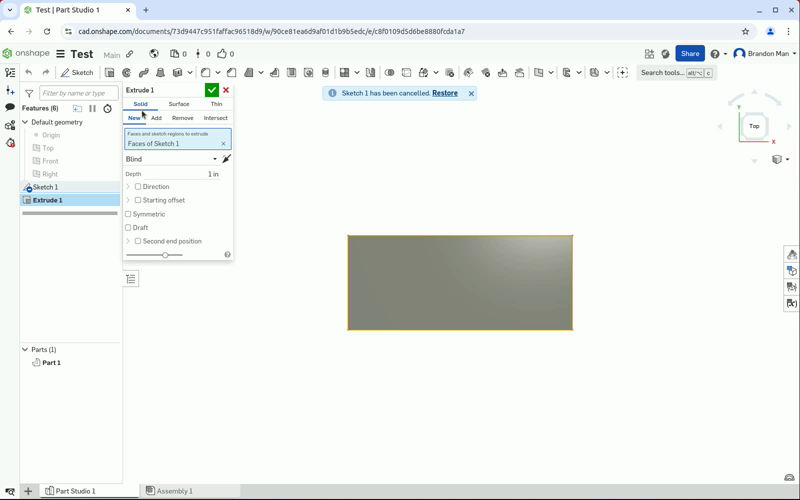
mouse_move(137, 120)
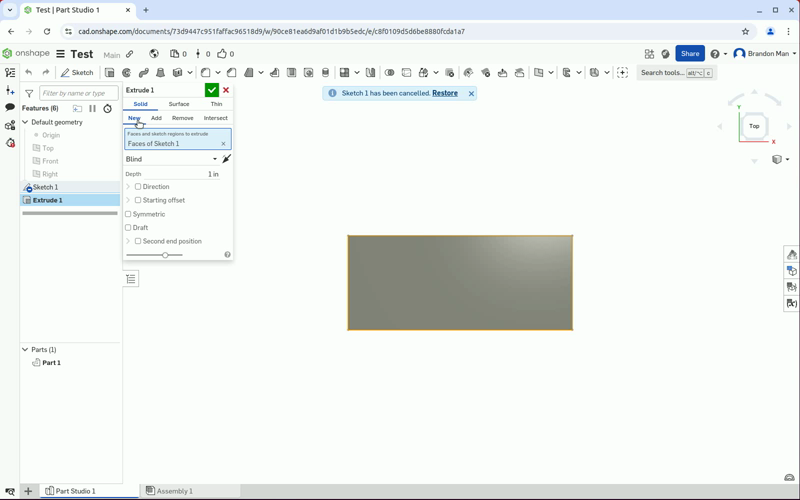
click(137, 120)
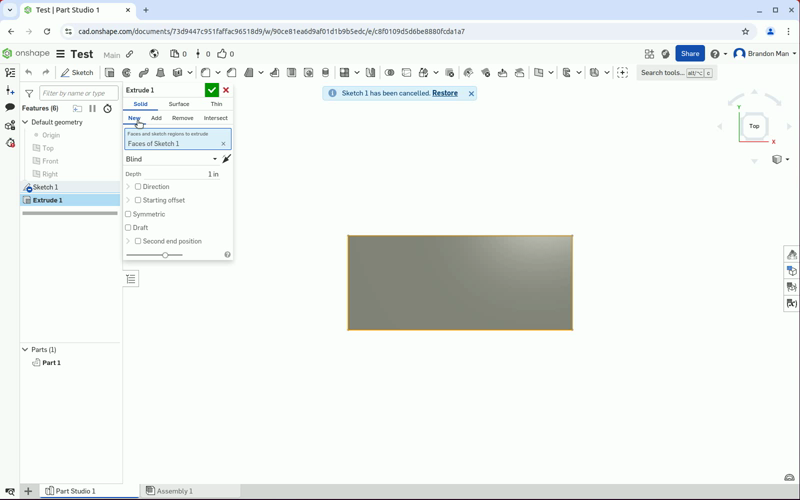
key(tab, 4)
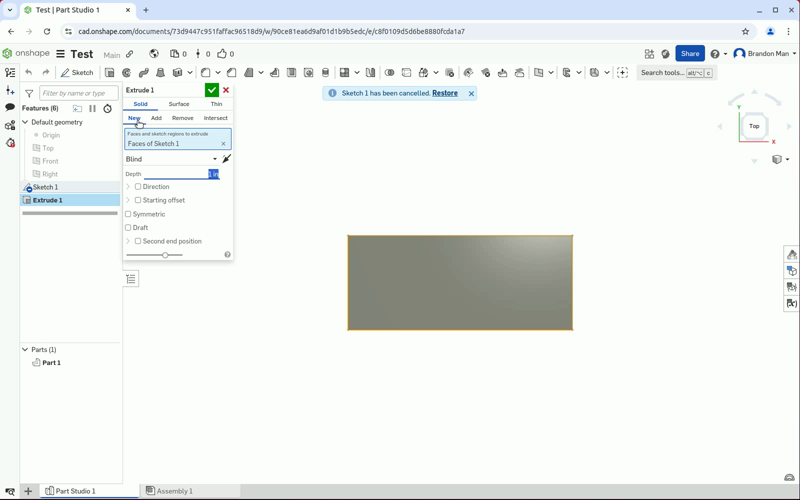
text(-0.722)
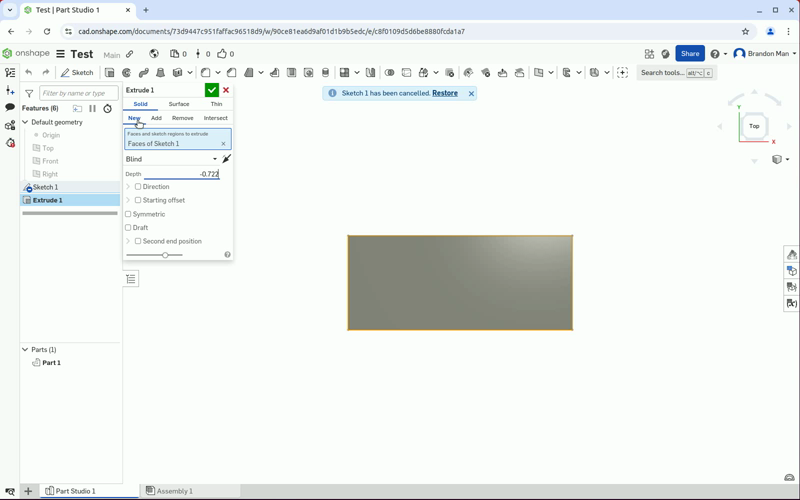
key(enter)
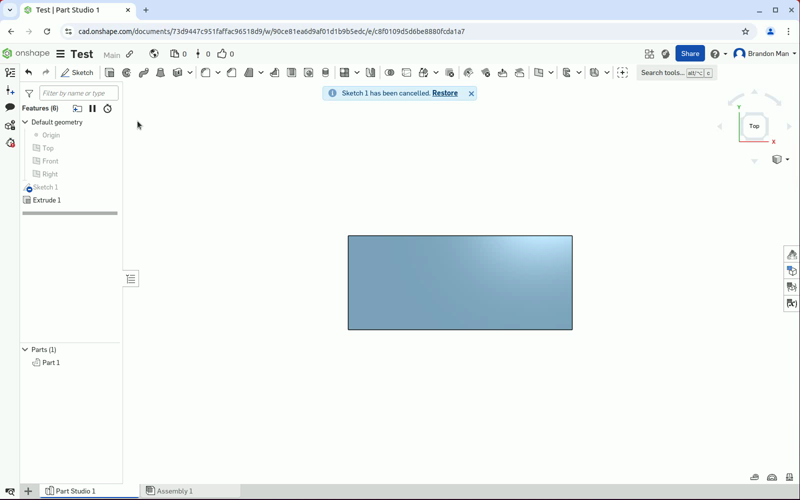
key(shift+h)
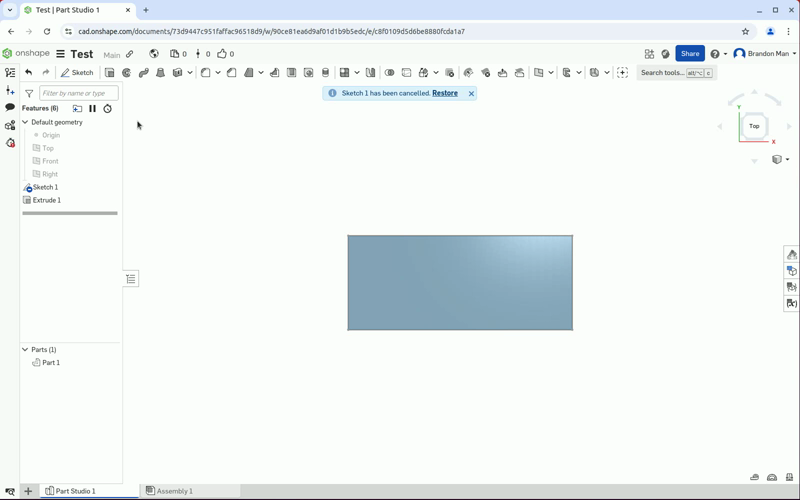
key(shift+h)
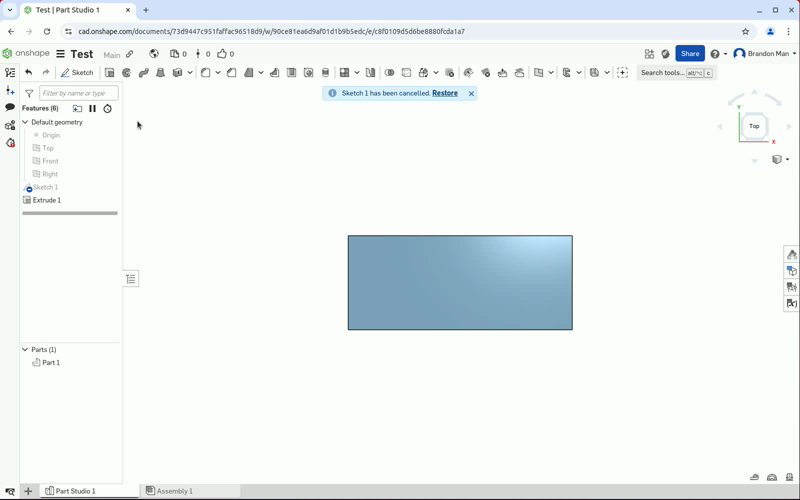
mouse_move(73, 189)
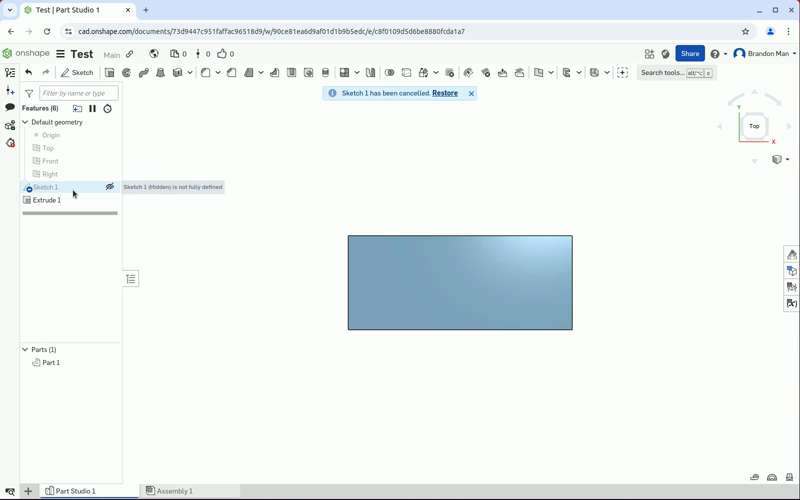
click(73, 189)
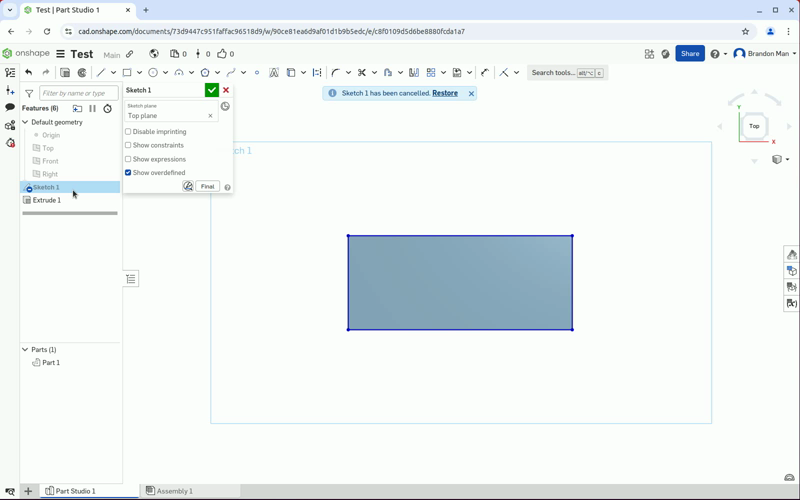
mouse_move(229, 92)
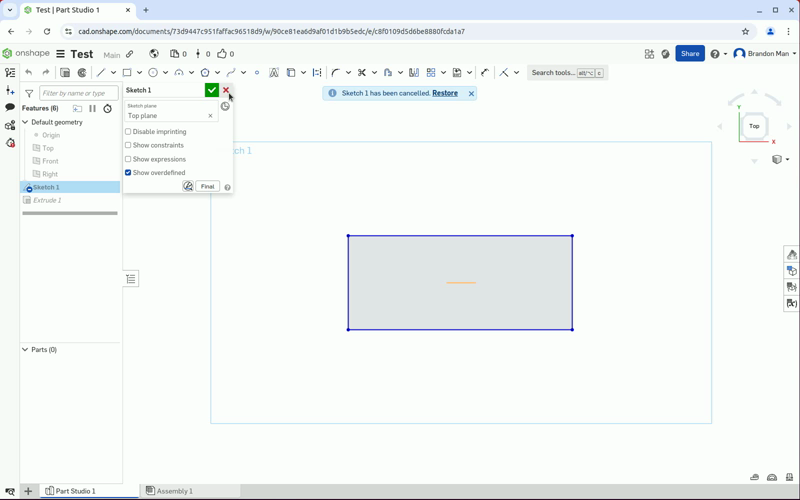
click(229, 92)
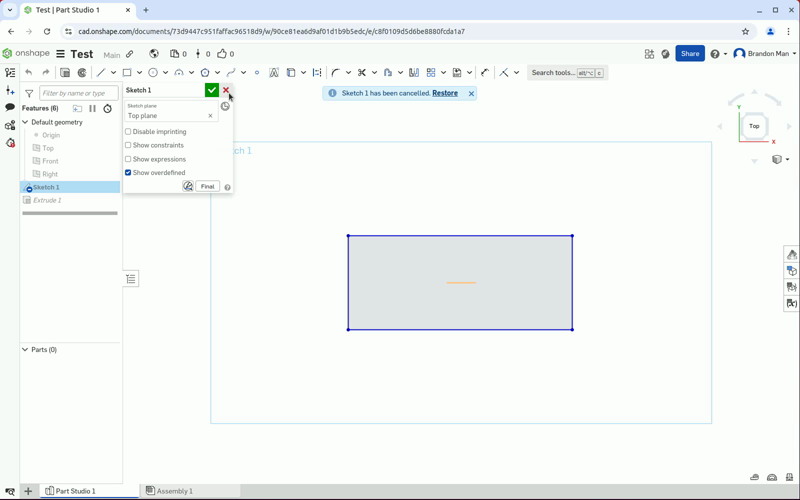
key(shift+s)
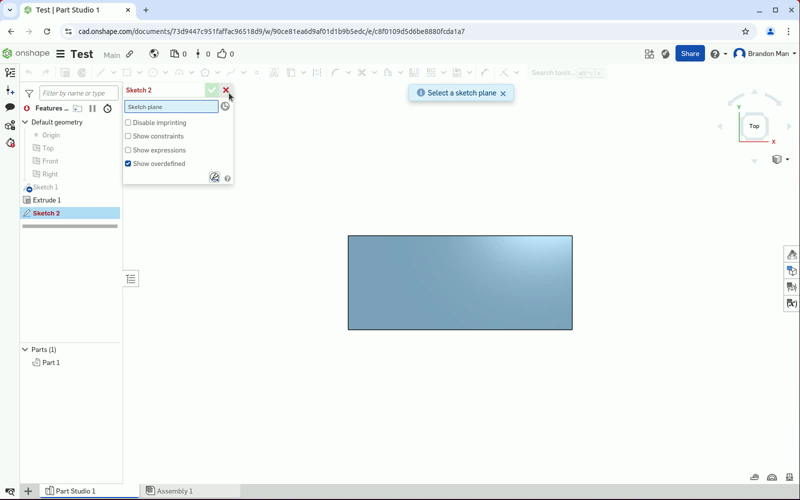
mouse_move(73, 150)
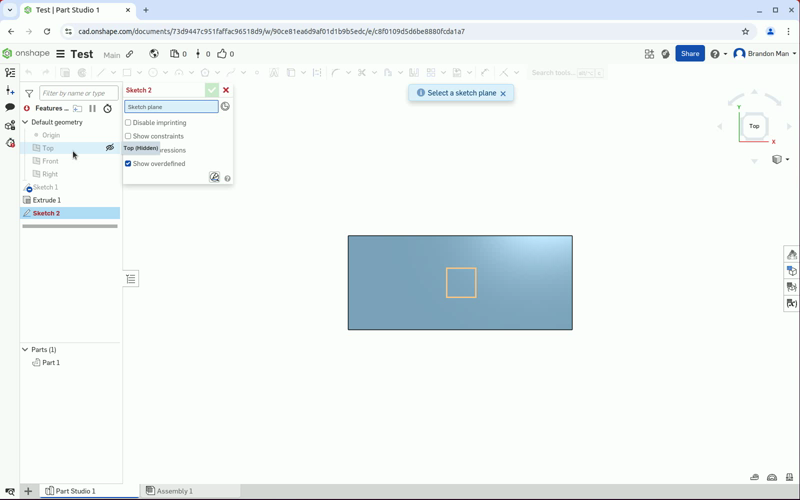
click(73, 150)
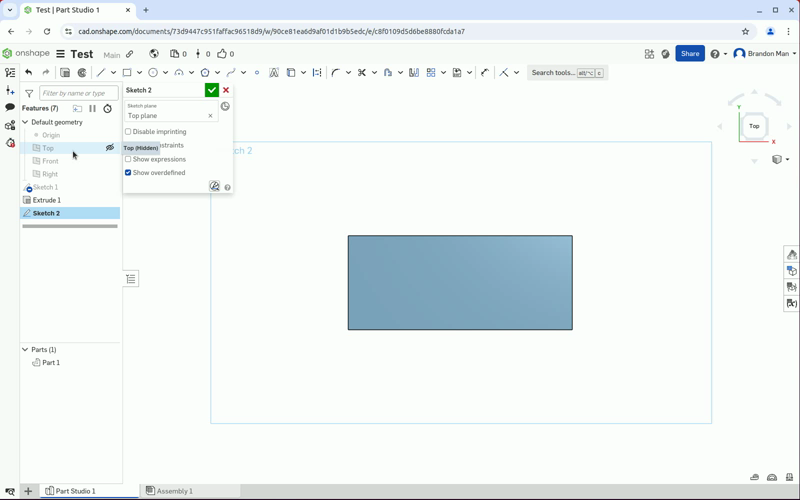
mouse_move(73, 352)
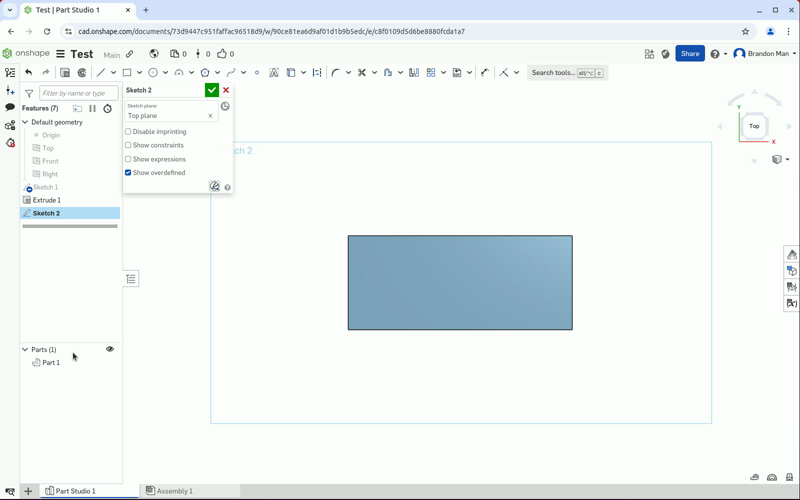
key(y)
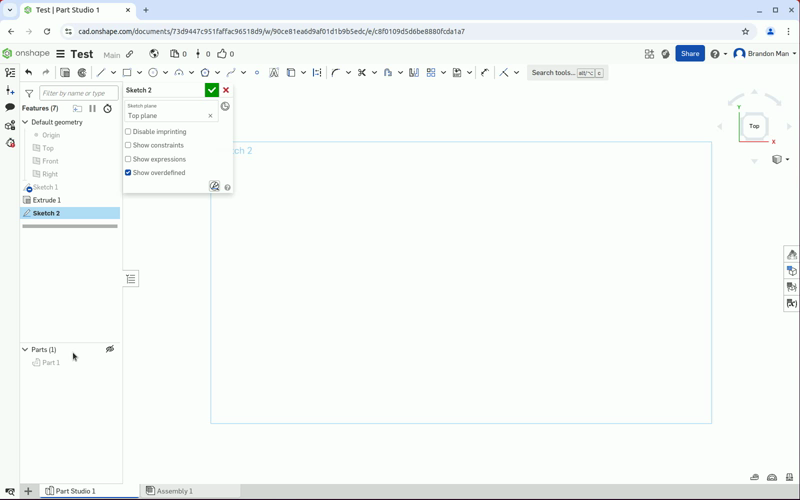
key(l)
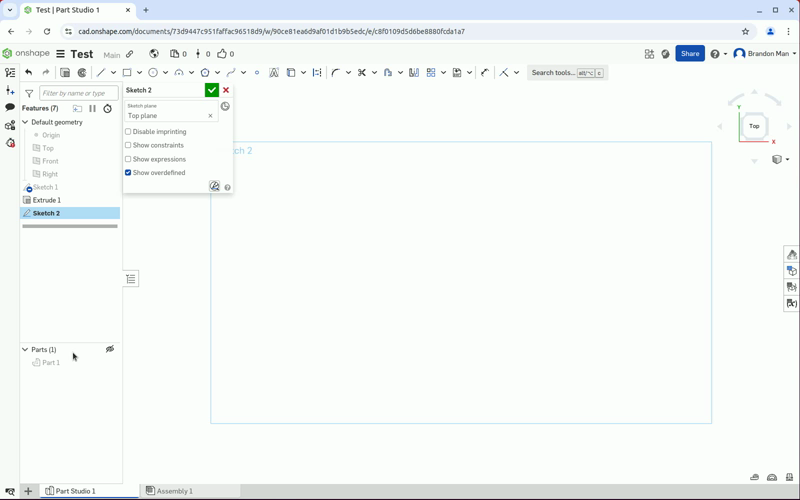
key_down(shift)
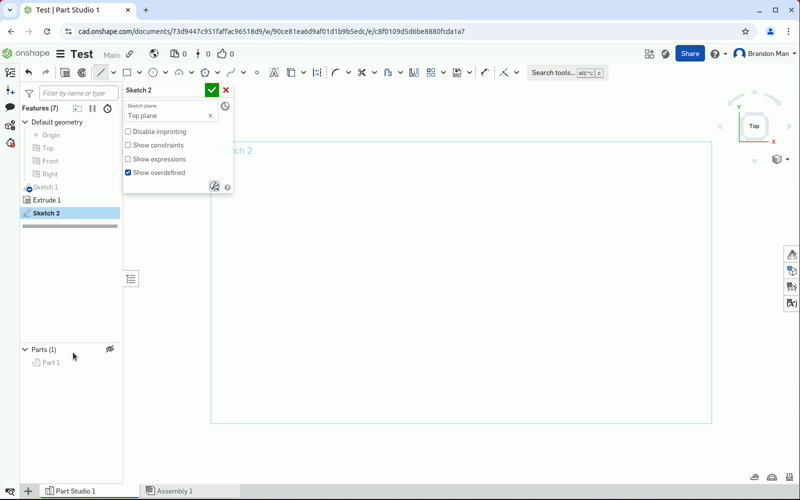
mouse_move(540, 253)
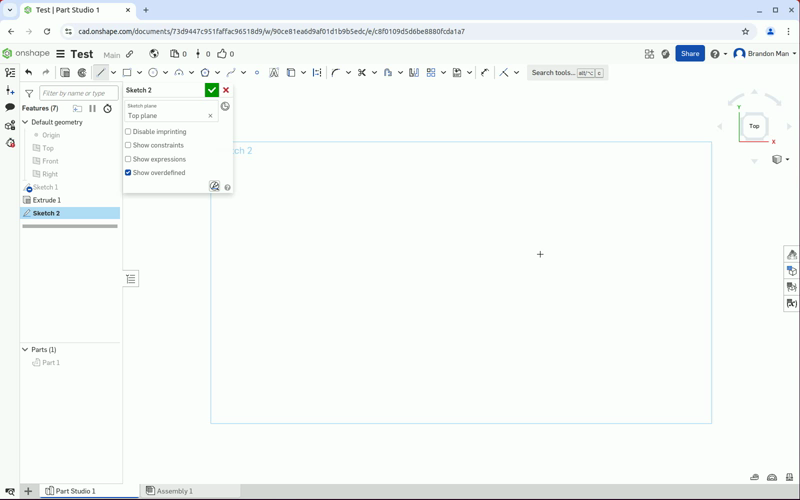
click(540, 253)
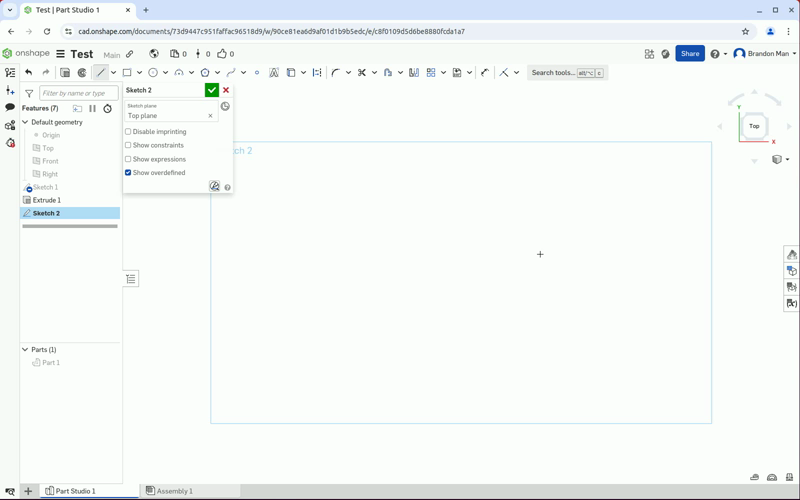
key_up(shift)
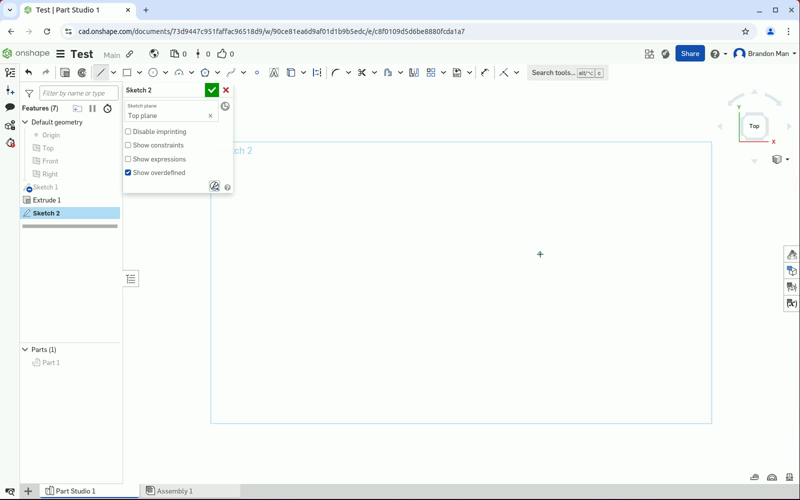
key_down(shift)
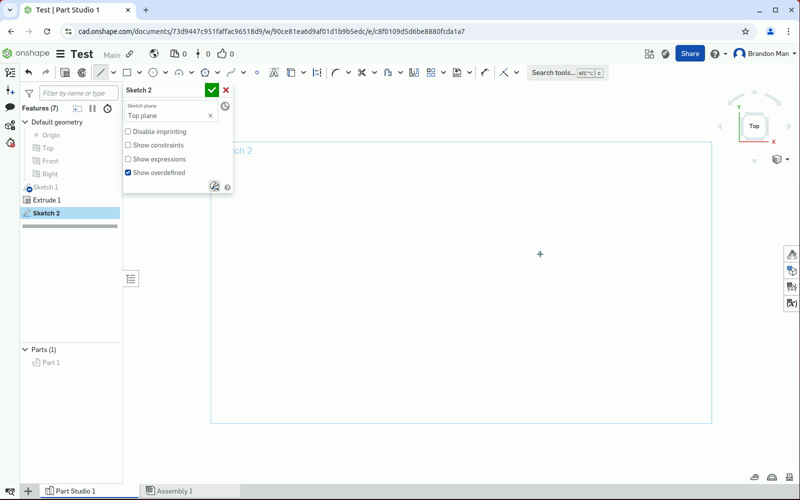
mouse_move(570, 253)
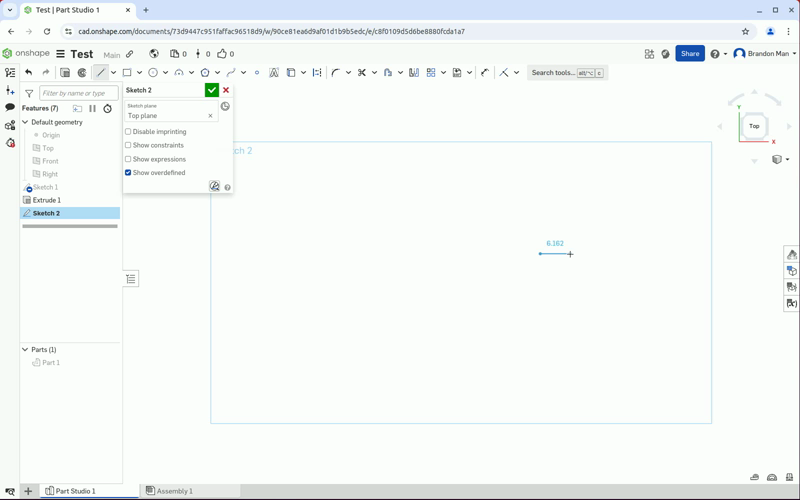
mouse_move(547, 253)
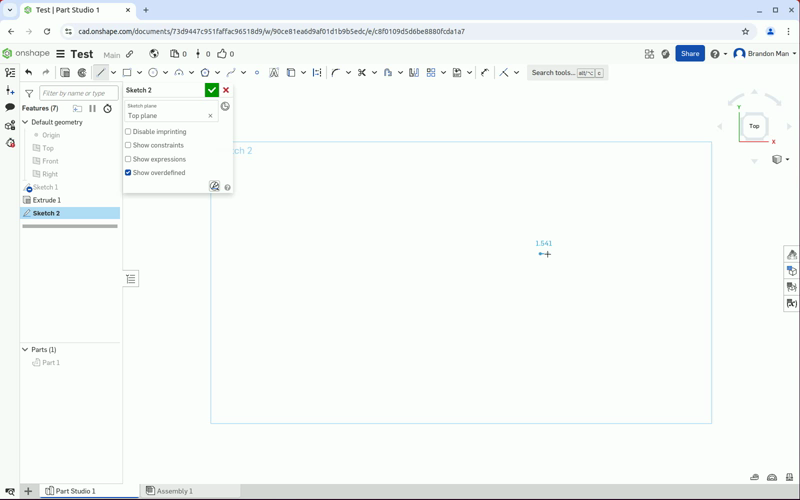
scroll(6)
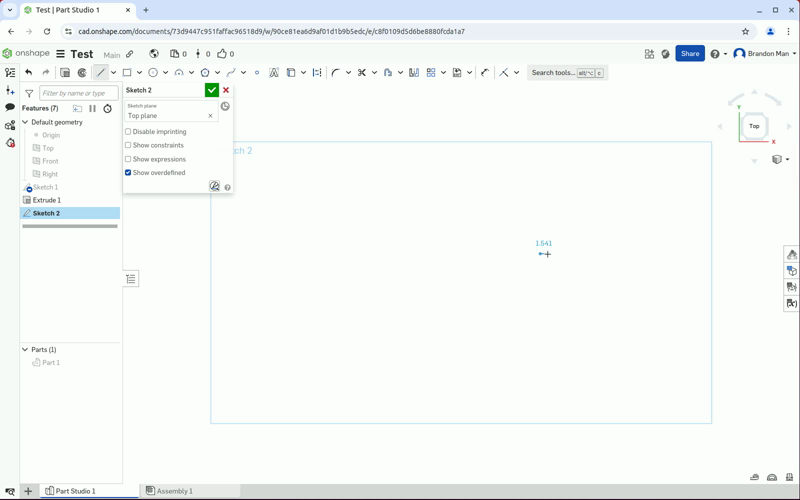
scroll(6)
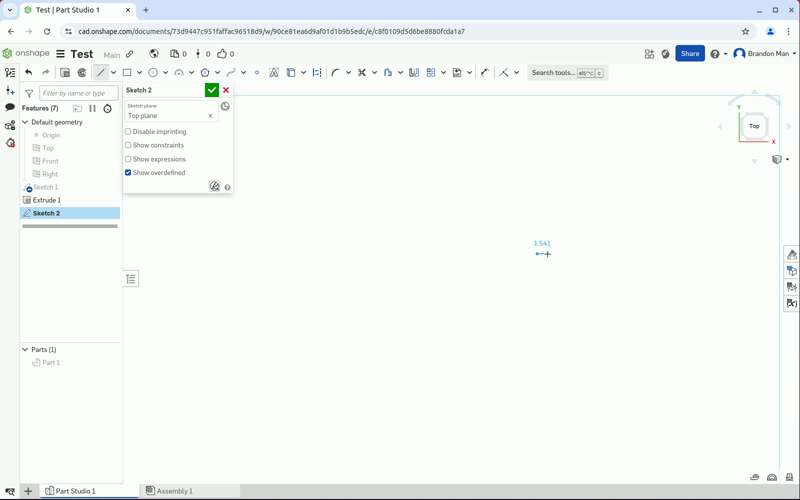
scroll(6)
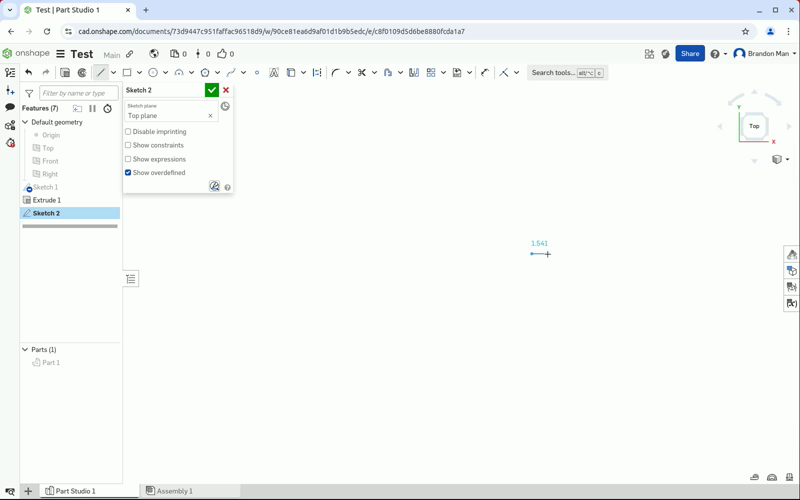
scroll(6)
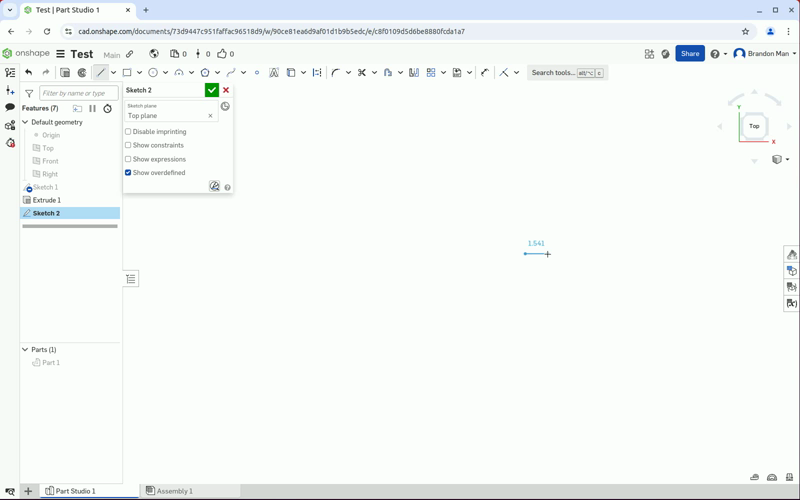
scroll(6)
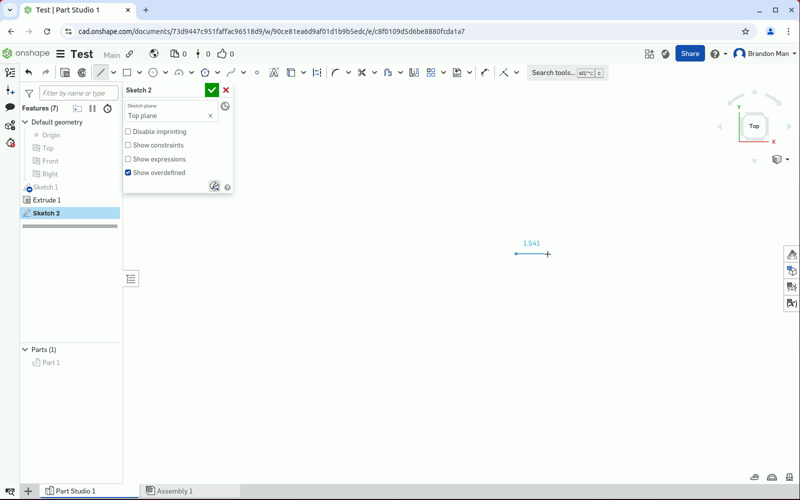
scroll(6)
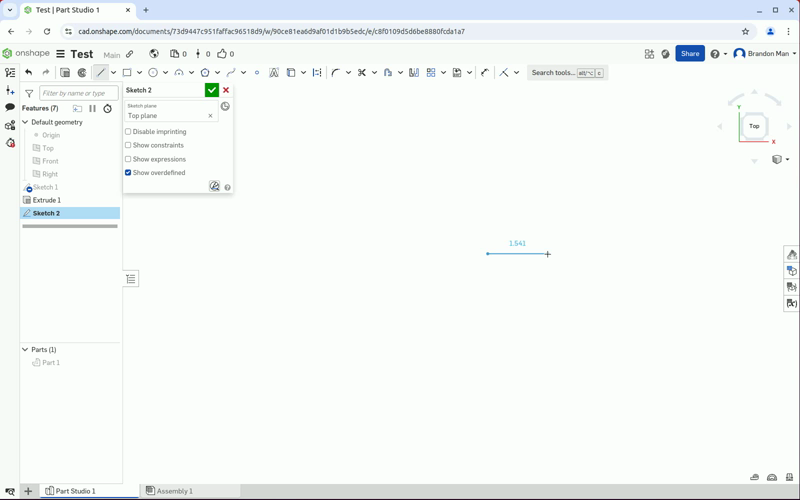
scroll(6)
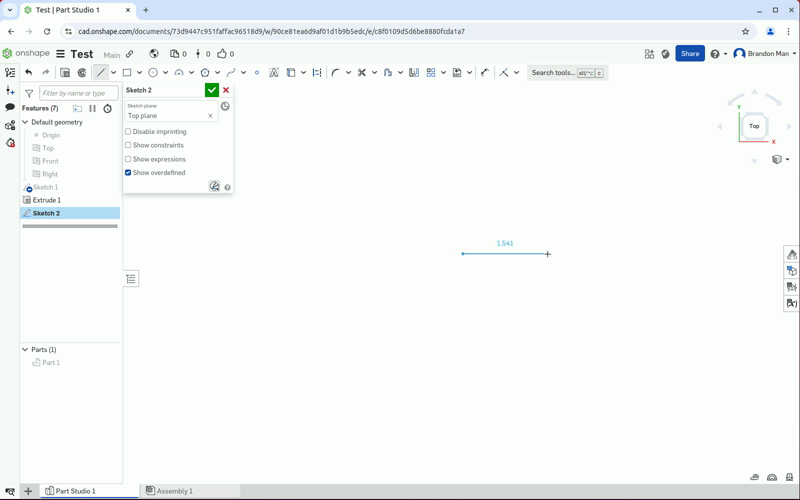
click(547, 253)
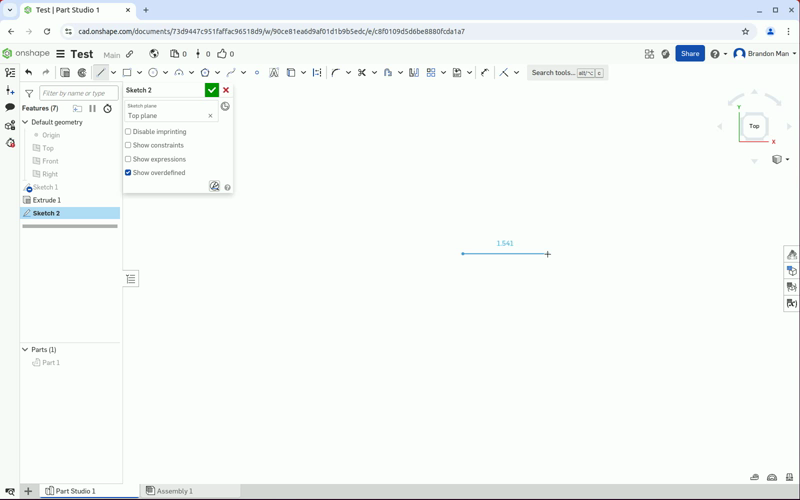
scroll(-6)
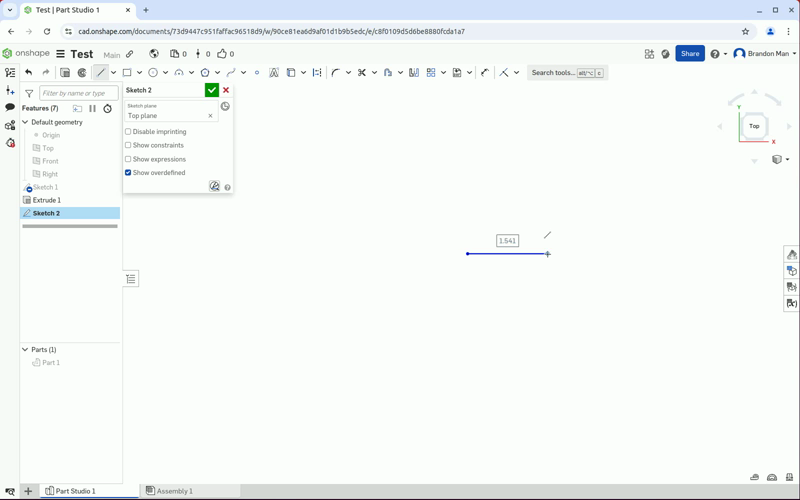
scroll(-6)
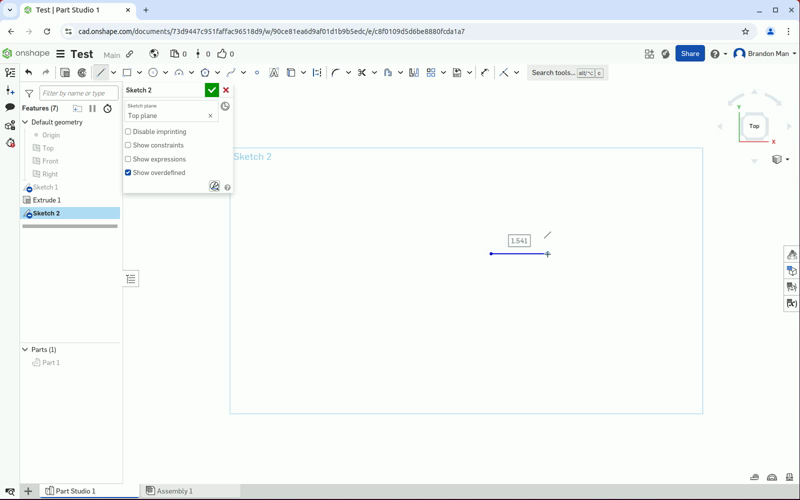
scroll(-6)
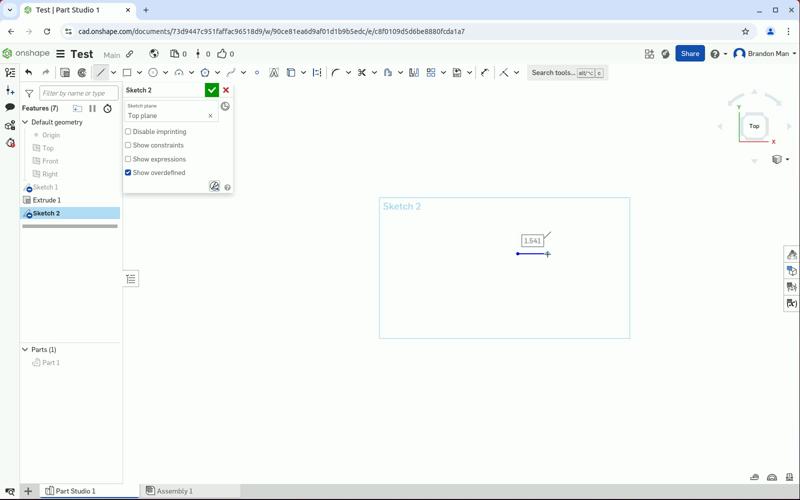
scroll(-6)
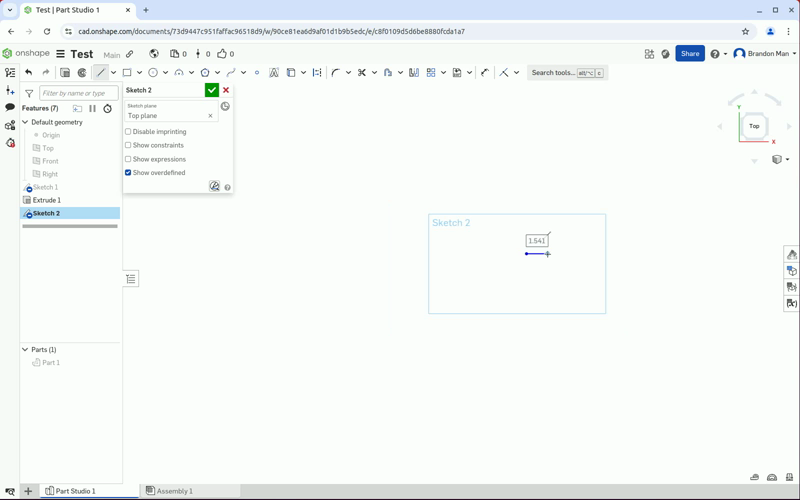
scroll(-6)
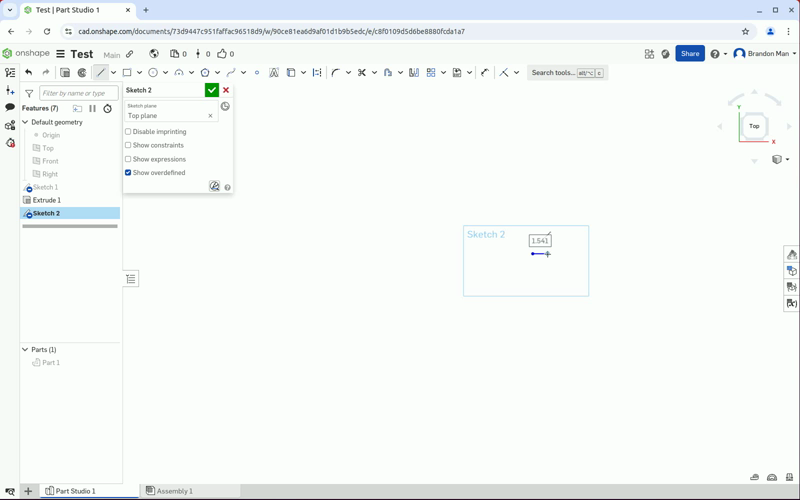
scroll(-6)
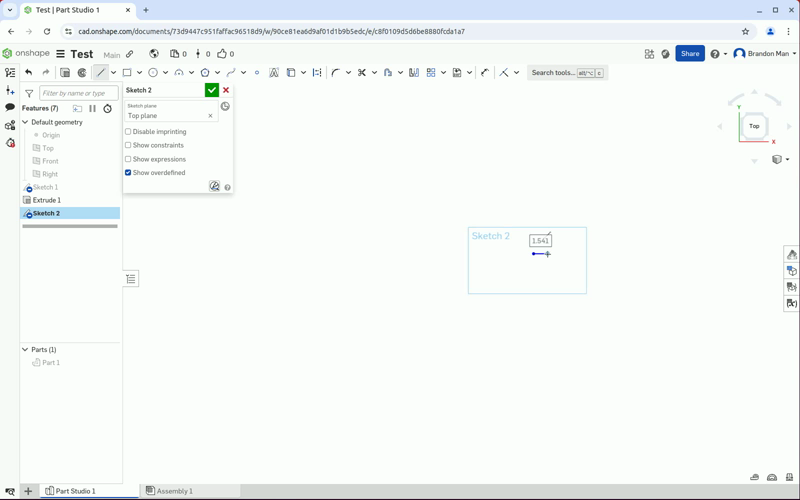
scroll(-6)
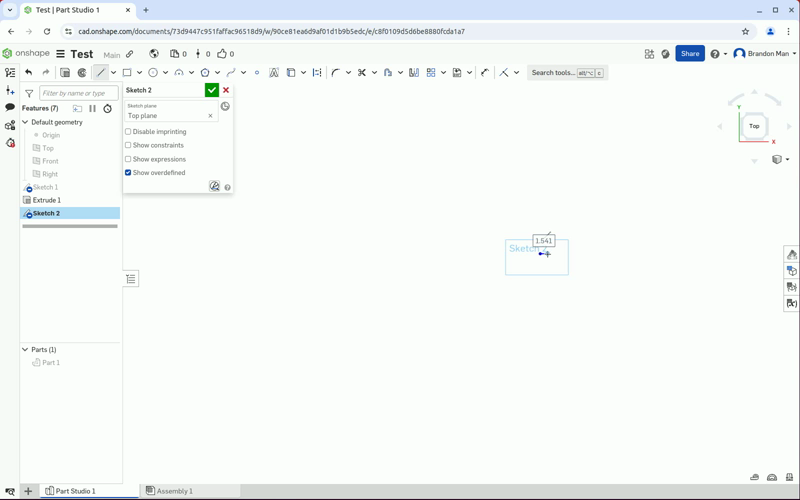
key_up(shift)
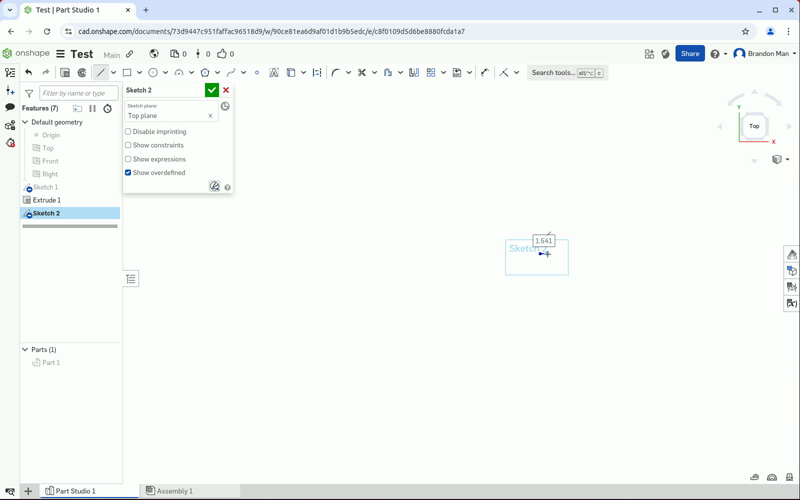
key_down(shift)
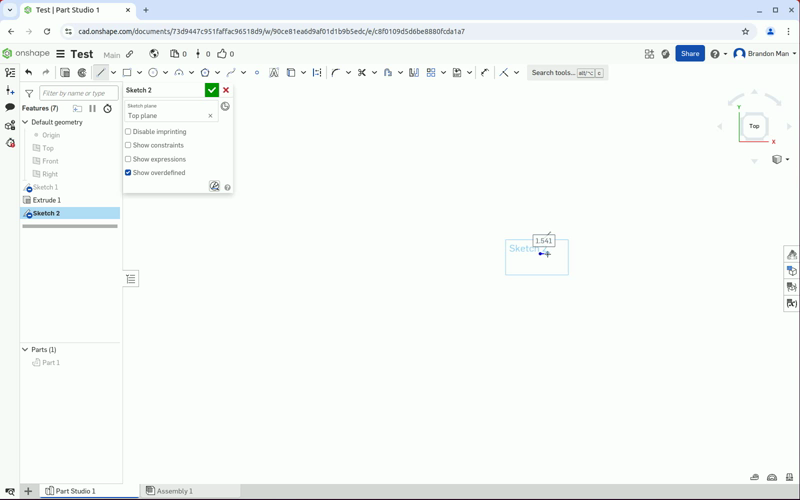
mouse_move(577, 253)
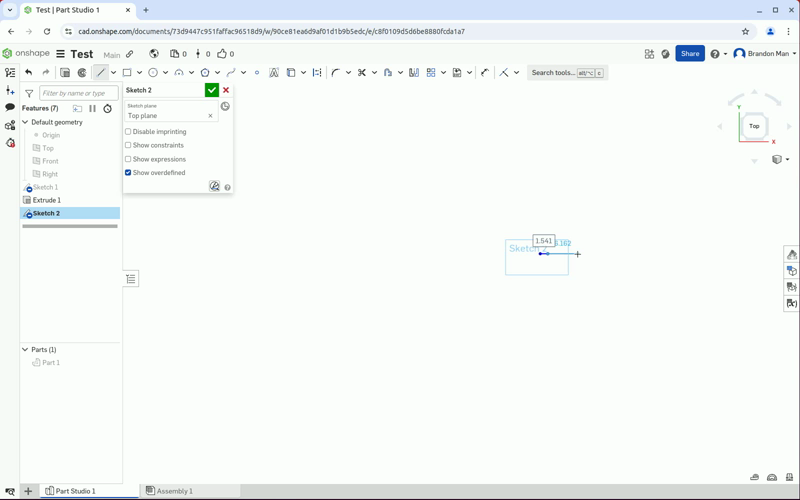
mouse_move(547, 246)
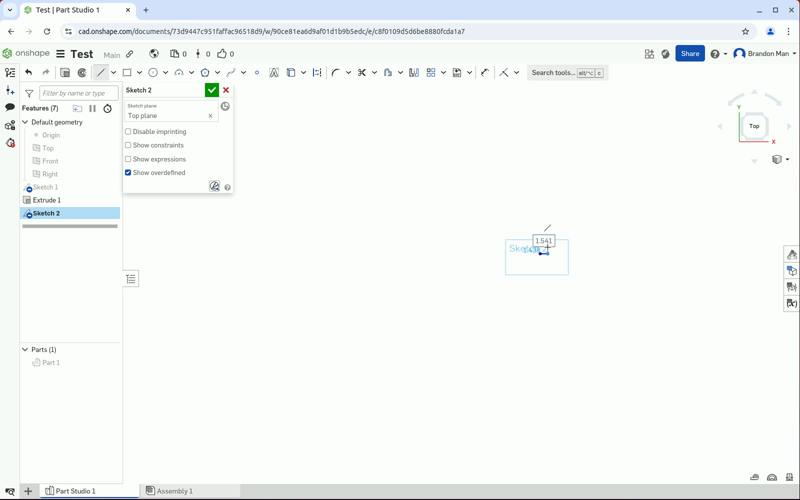
scroll(6)
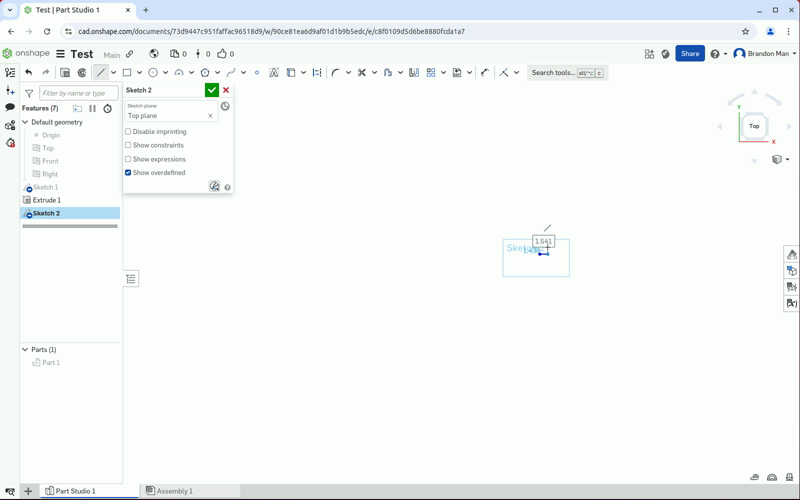
scroll(6)
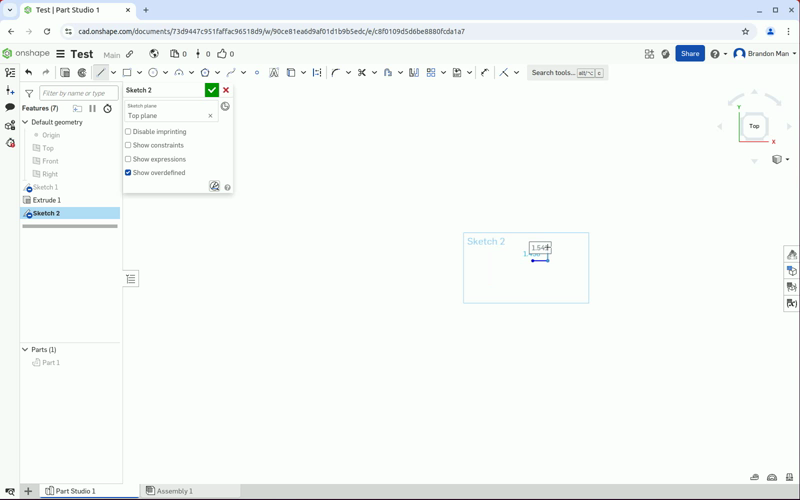
scroll(6)
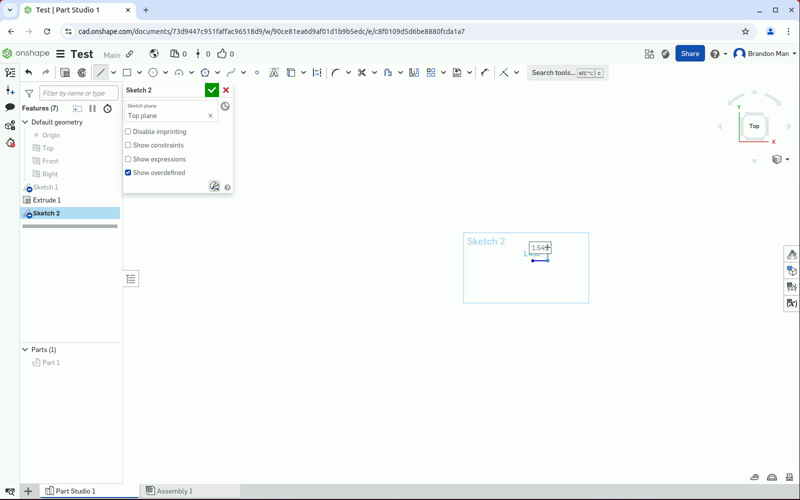
scroll(6)
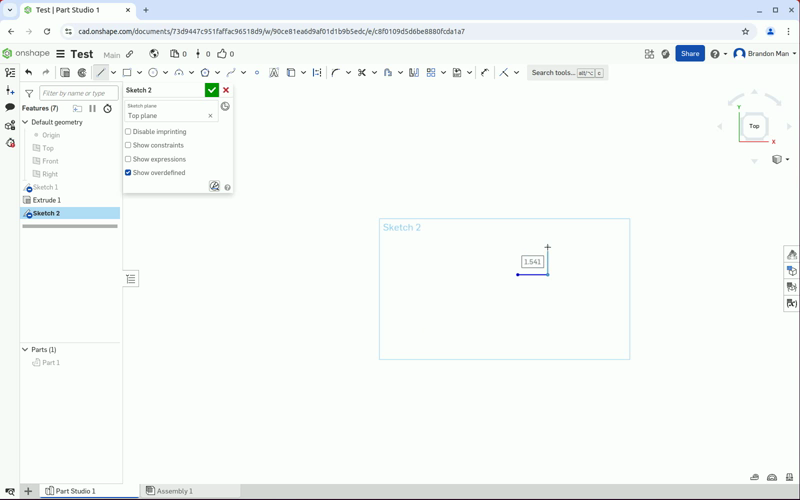
scroll(6)
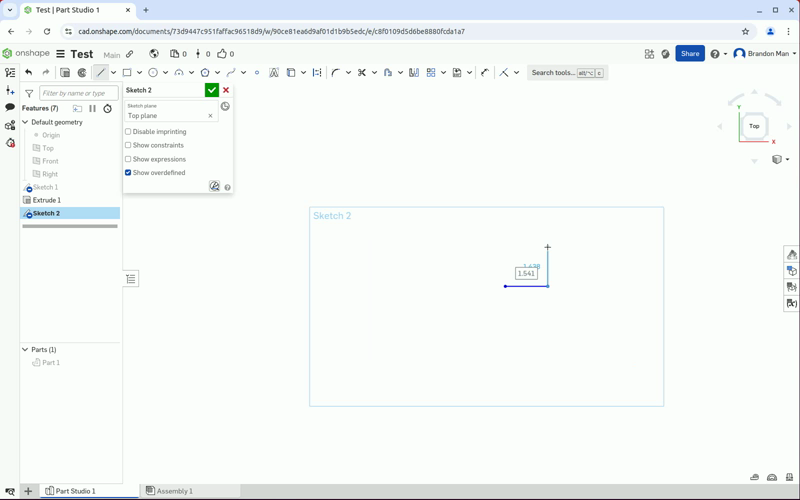
scroll(6)
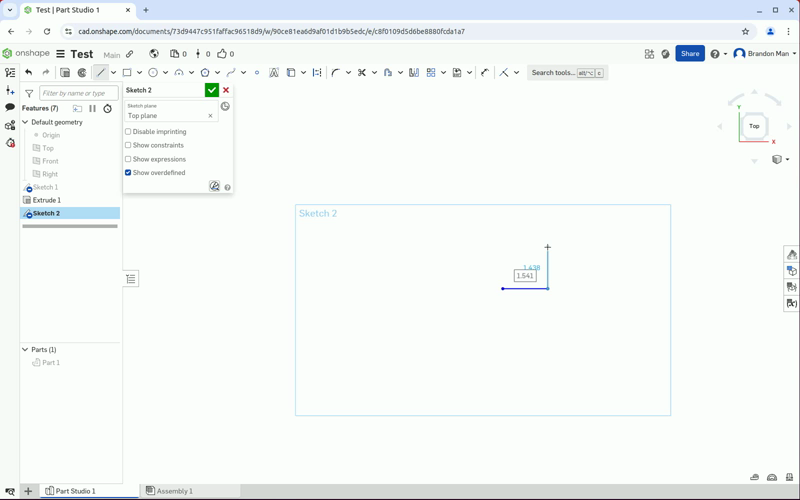
scroll(6)
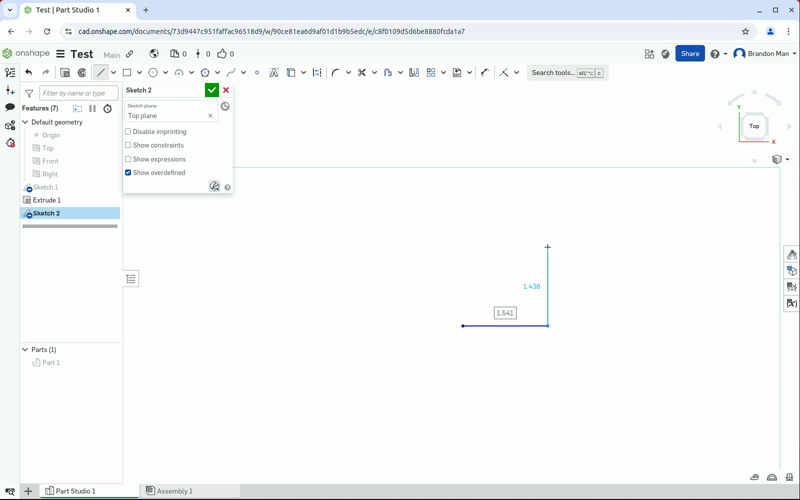
click(547, 246)
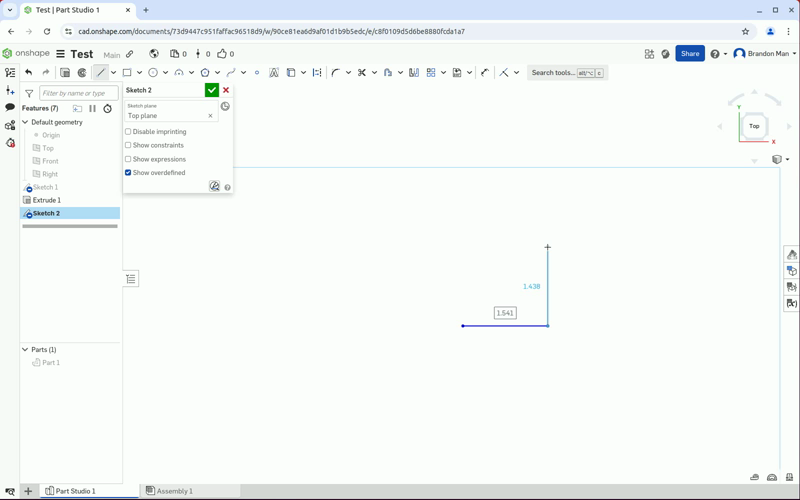
scroll(-6)
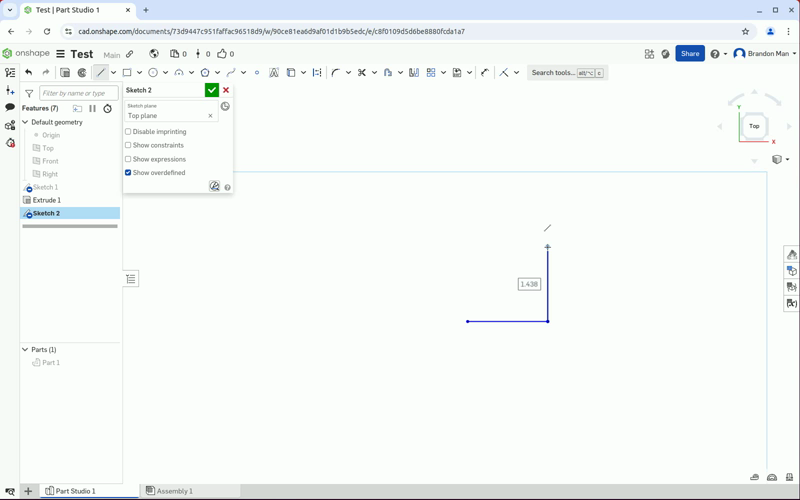
scroll(-6)
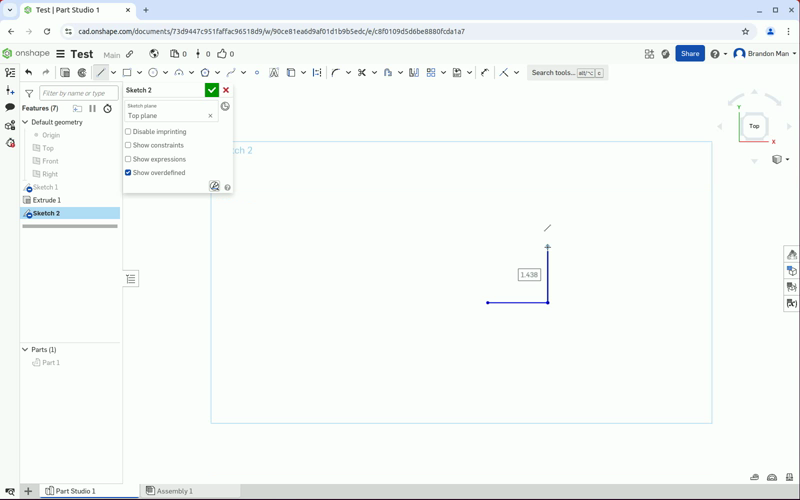
scroll(-6)
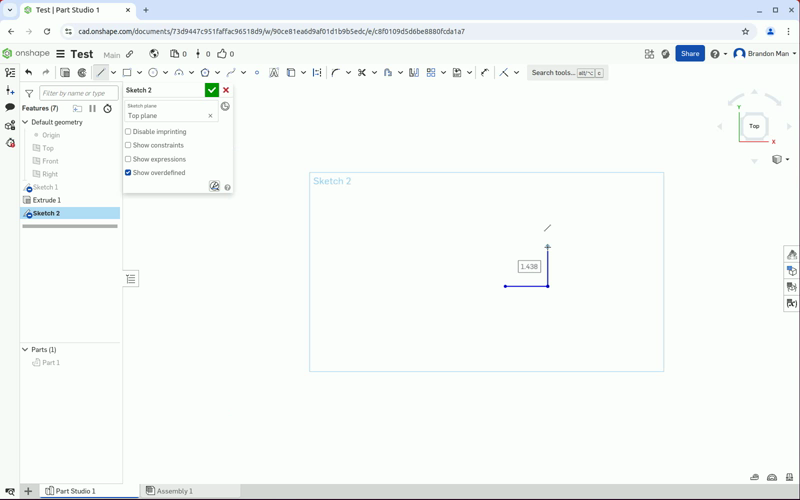
scroll(-6)
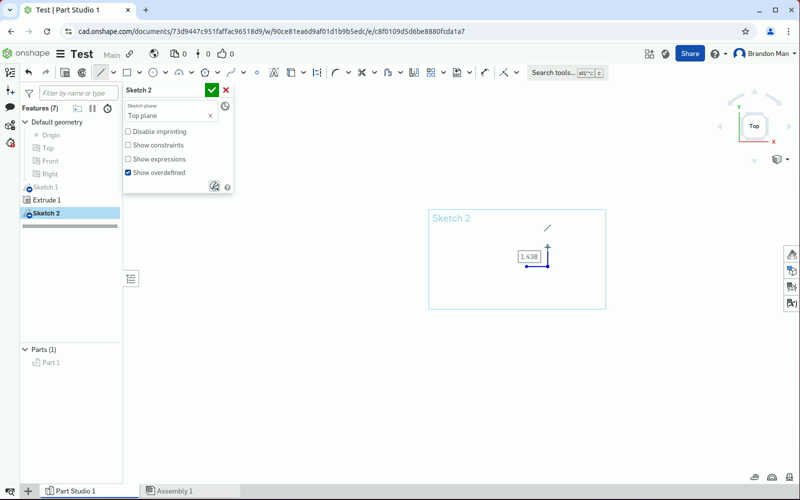
scroll(-6)
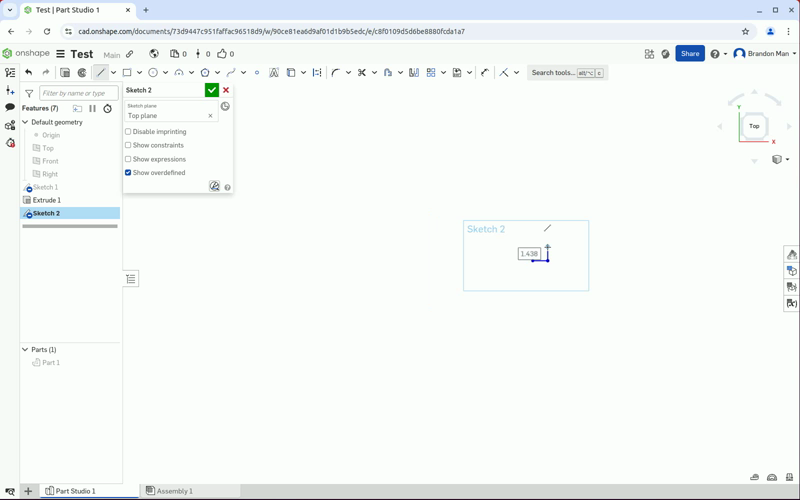
scroll(-6)
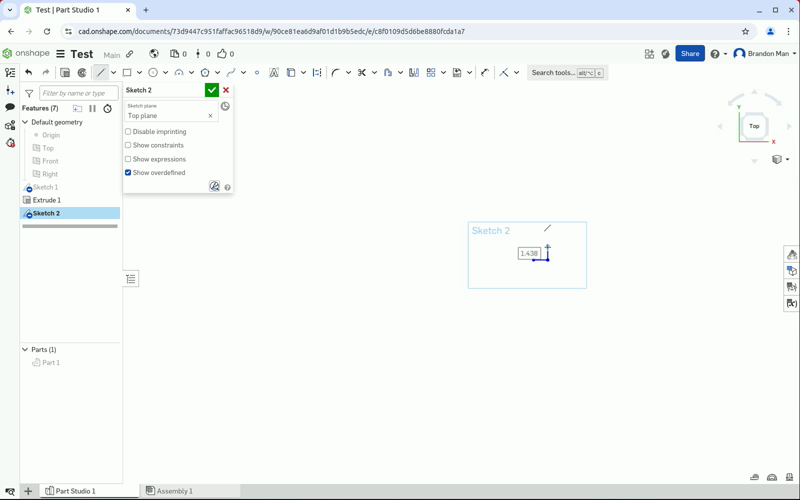
scroll(-6)
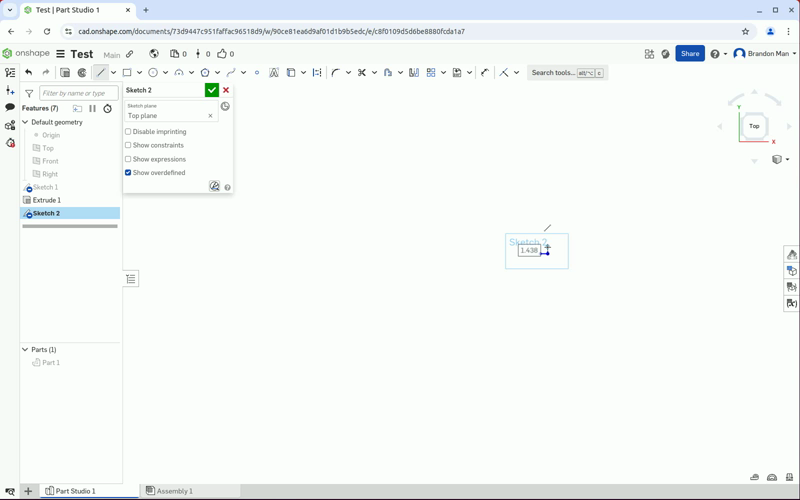
key_up(shift)
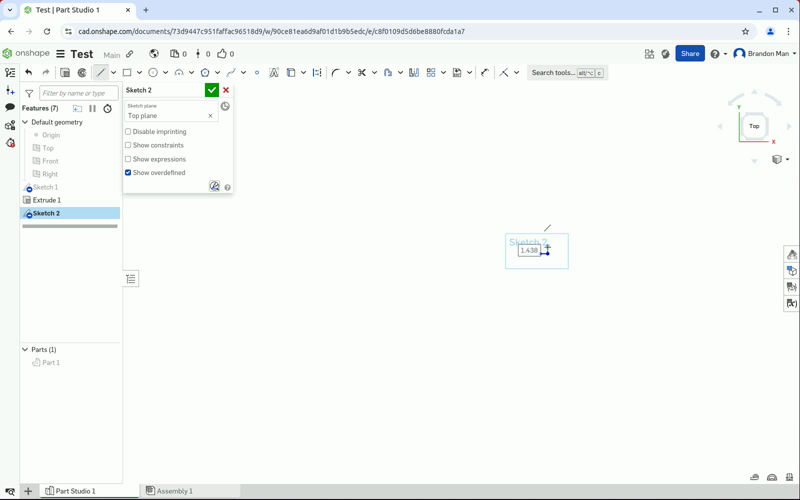
key_down(shift)
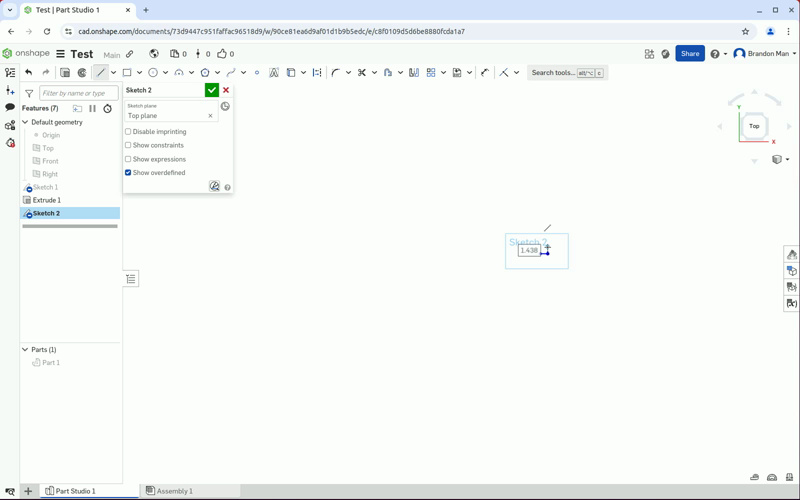
mouse_move(577, 246)
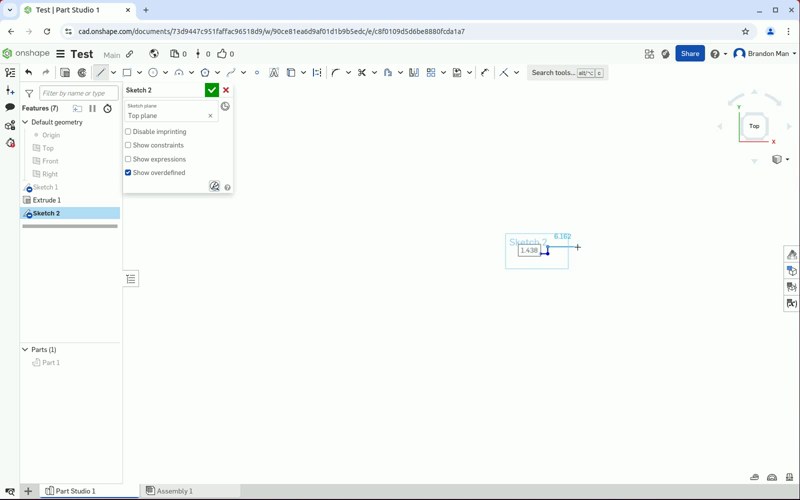
mouse_move(540, 246)
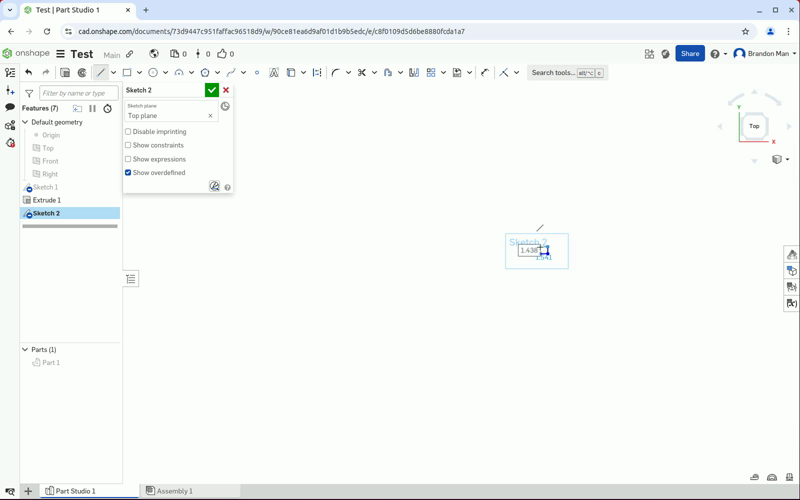
scroll(6)
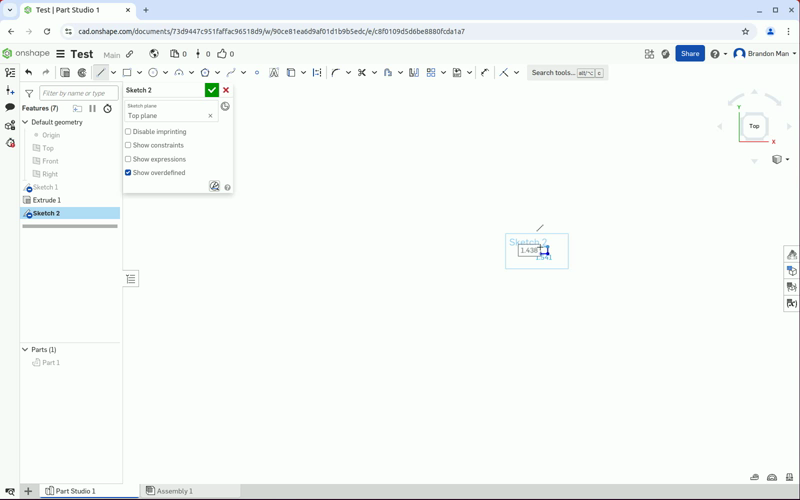
scroll(6)
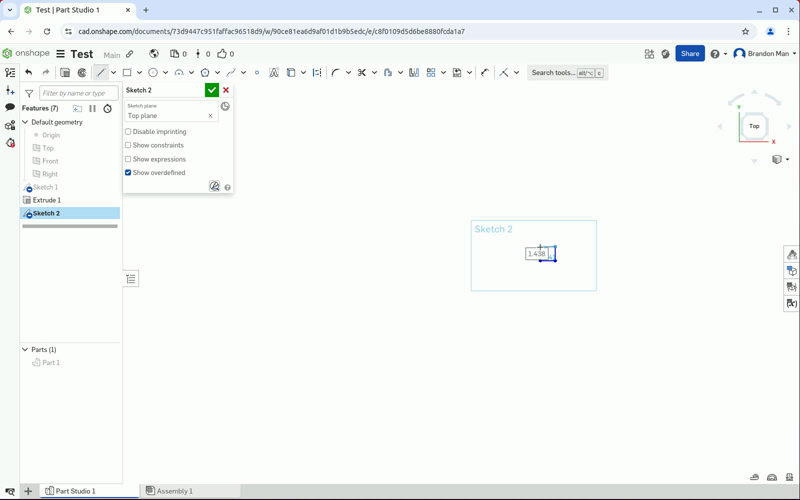
scroll(6)
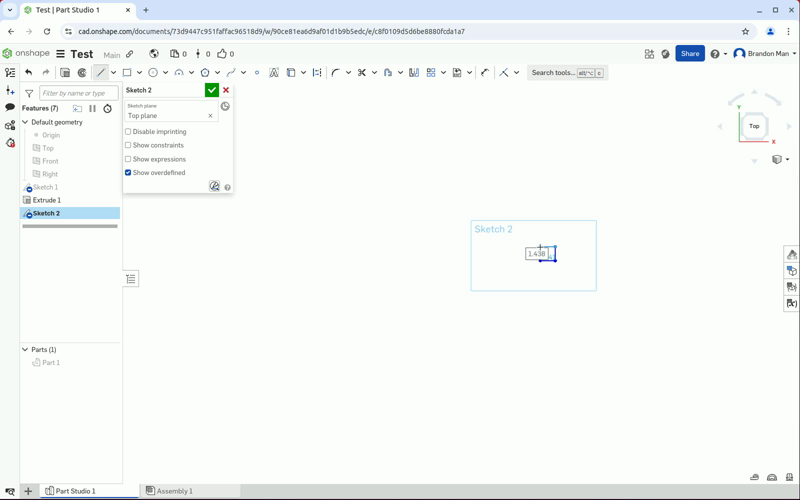
scroll(6)
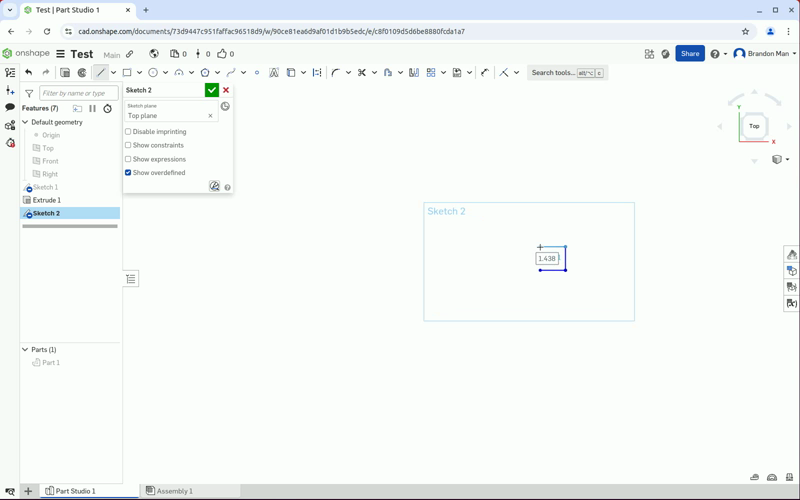
scroll(6)
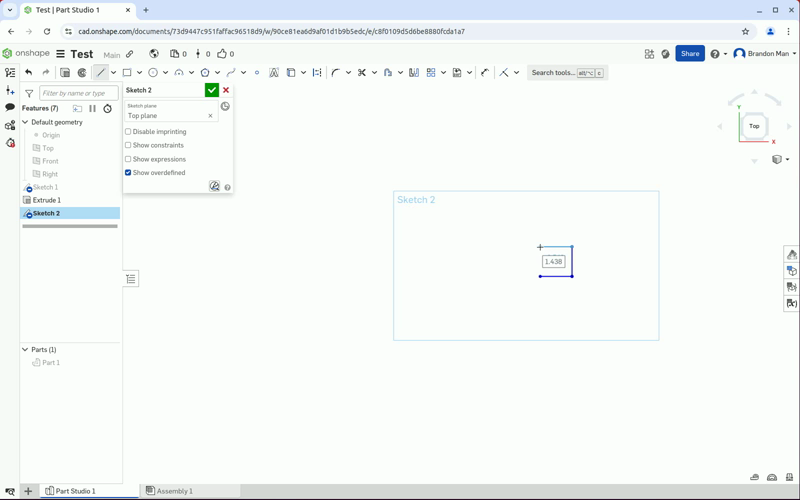
scroll(6)
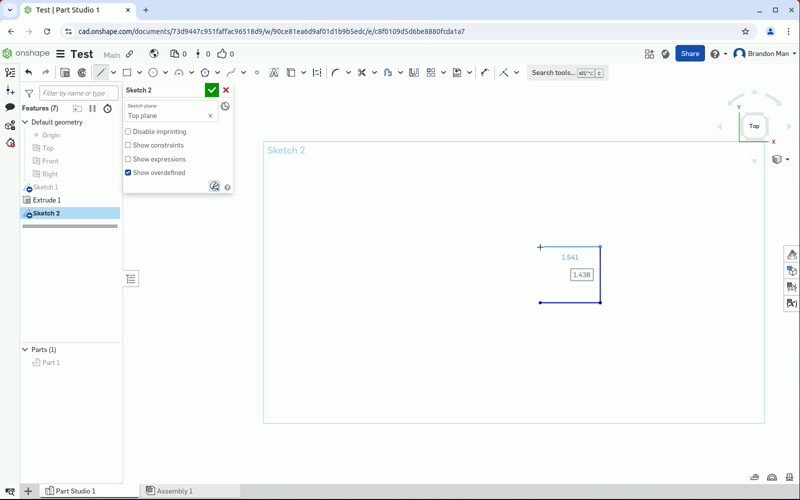
scroll(6)
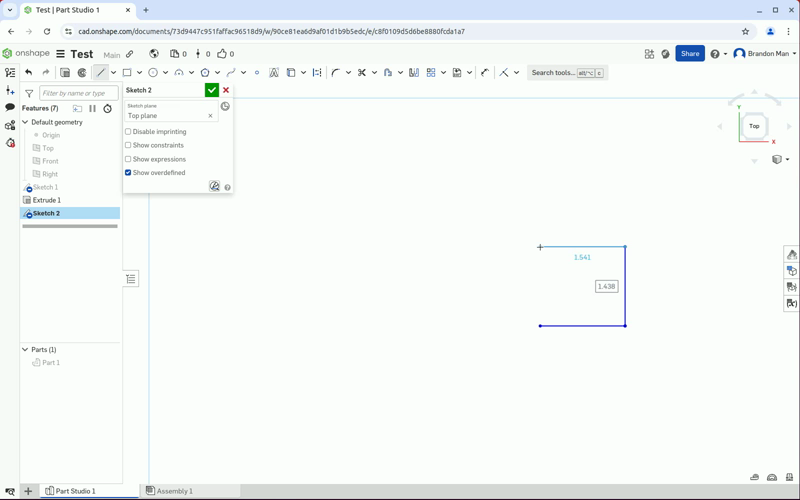
click(540, 246)
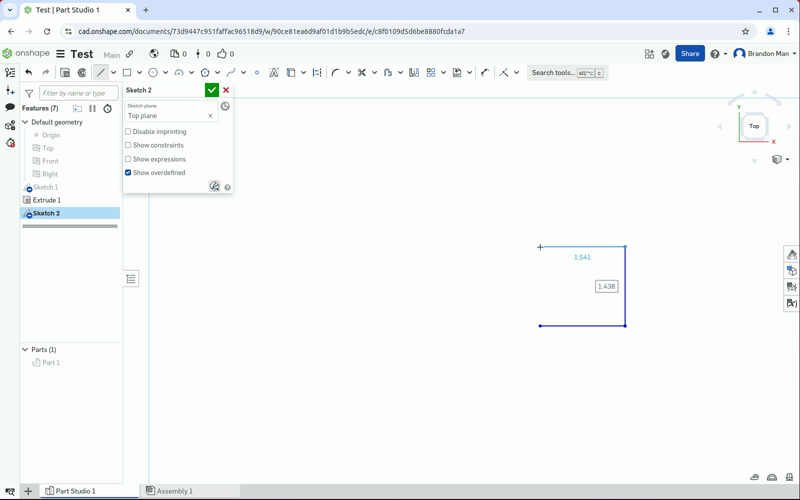
scroll(-6)
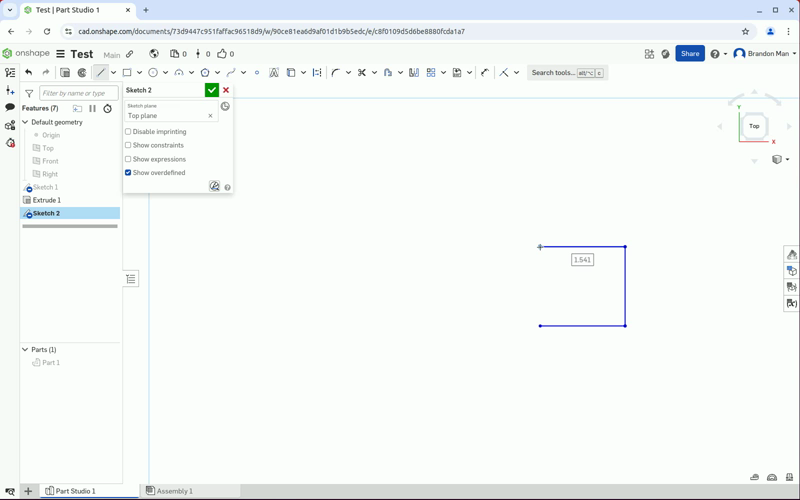
scroll(-6)
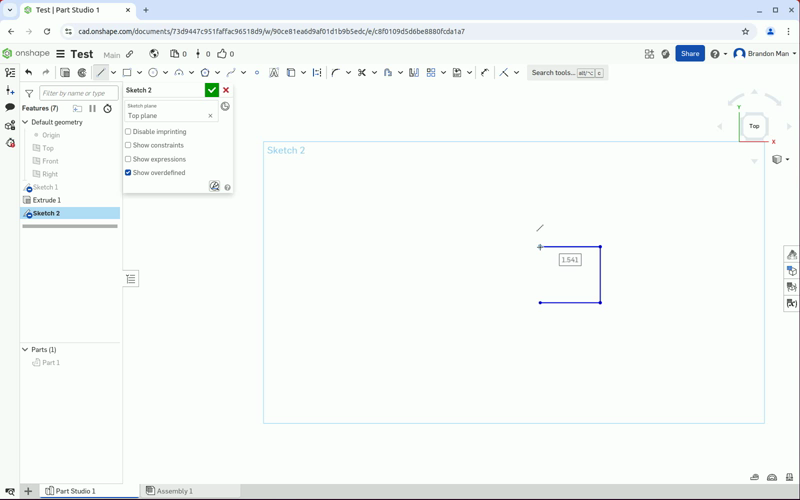
scroll(-6)
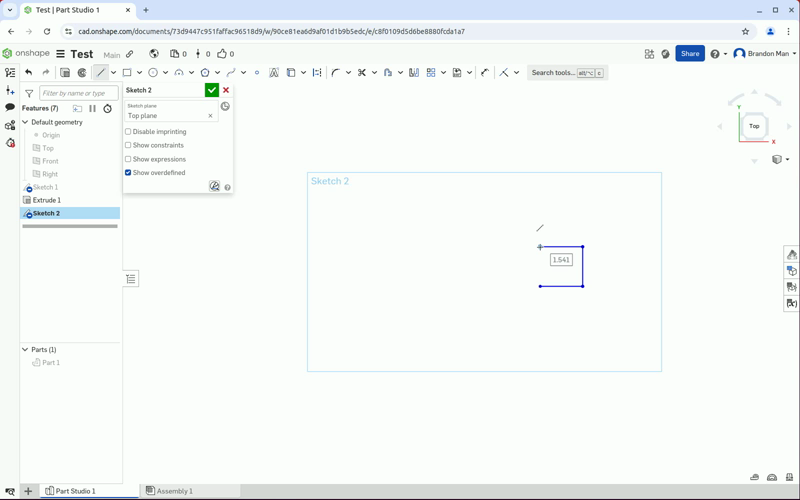
scroll(-6)
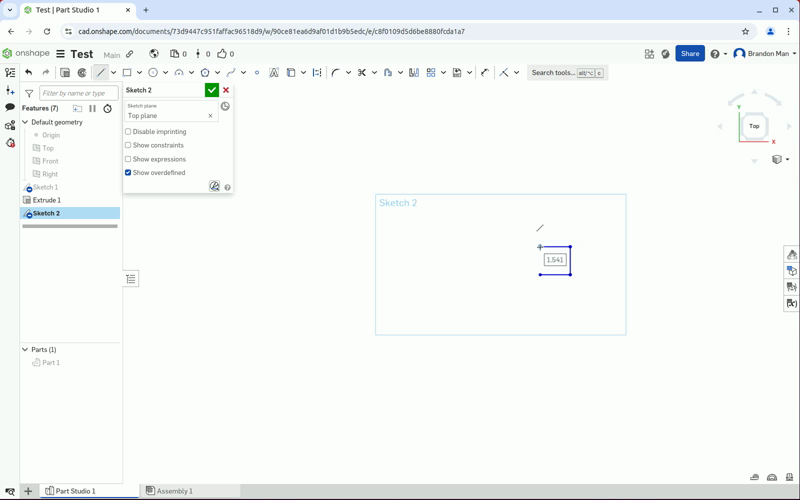
scroll(-6)
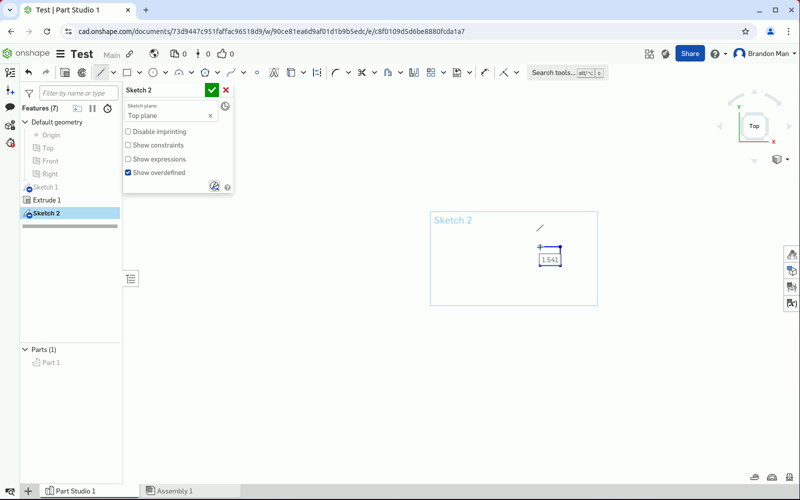
scroll(-6)
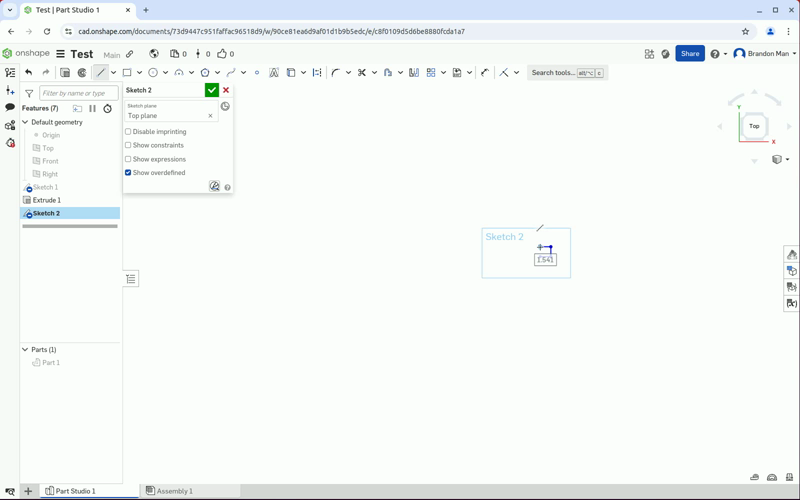
scroll(-6)
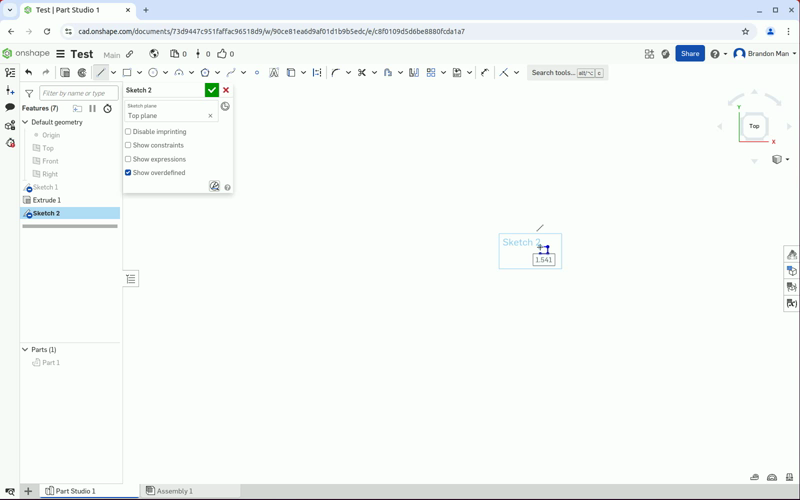
key_up(shift)
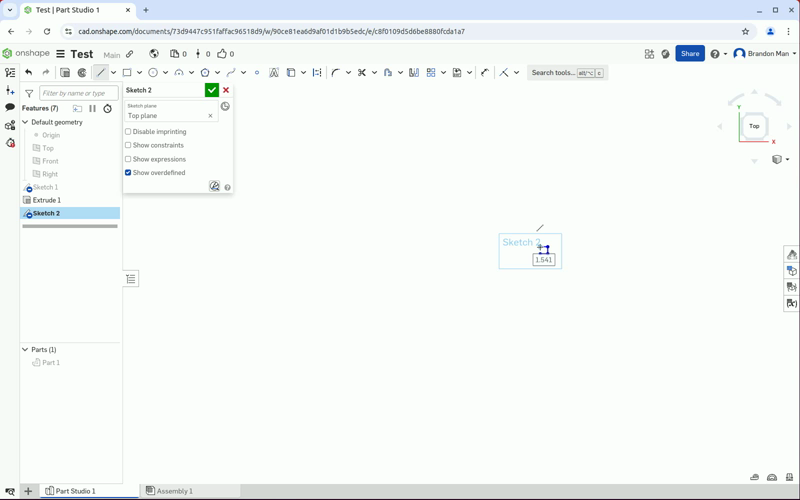
mouse_move(570, 246)
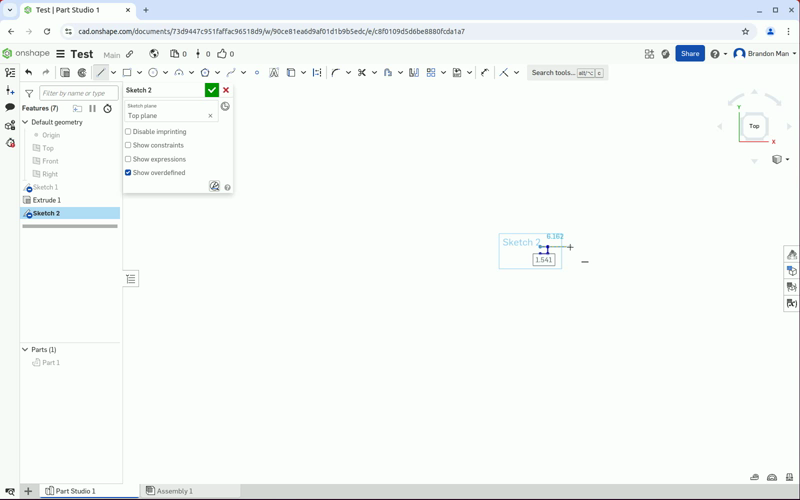
key_down(shift)
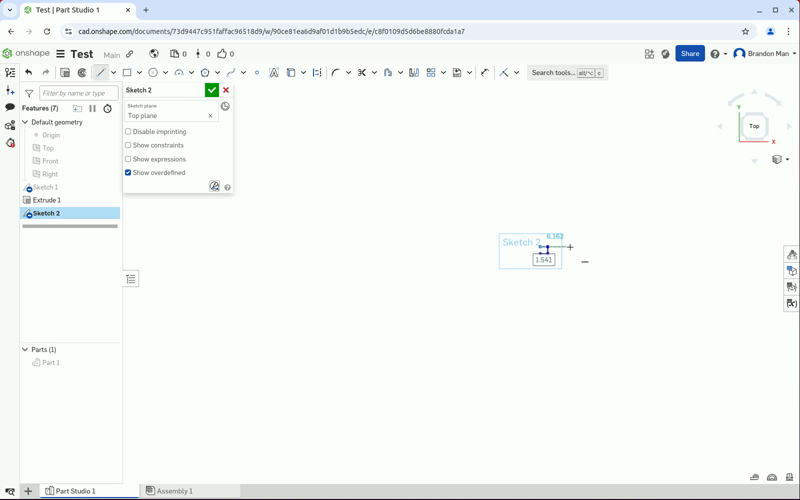
mouse_move(540, 253)
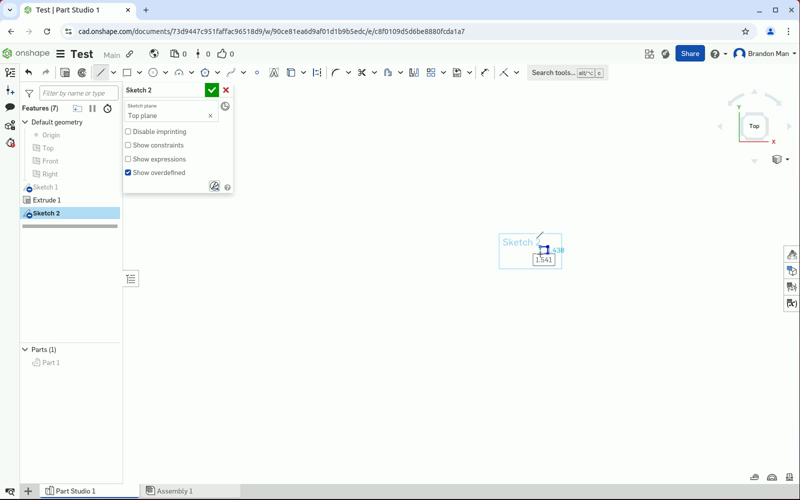
scroll(6)
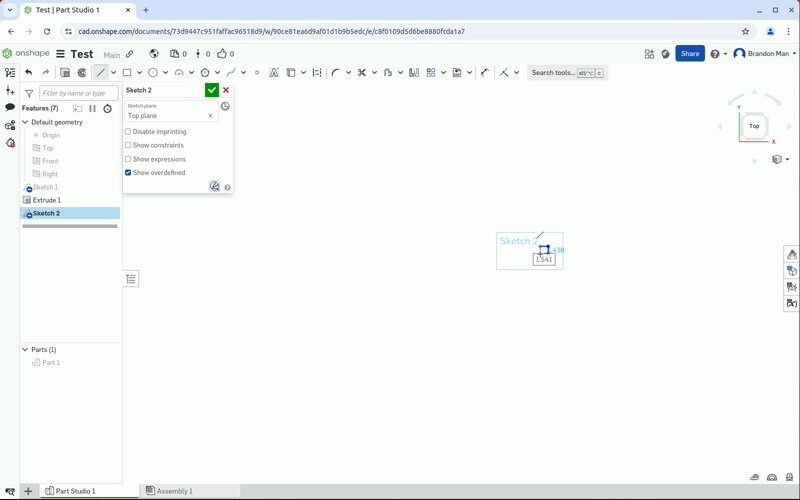
scroll(6)
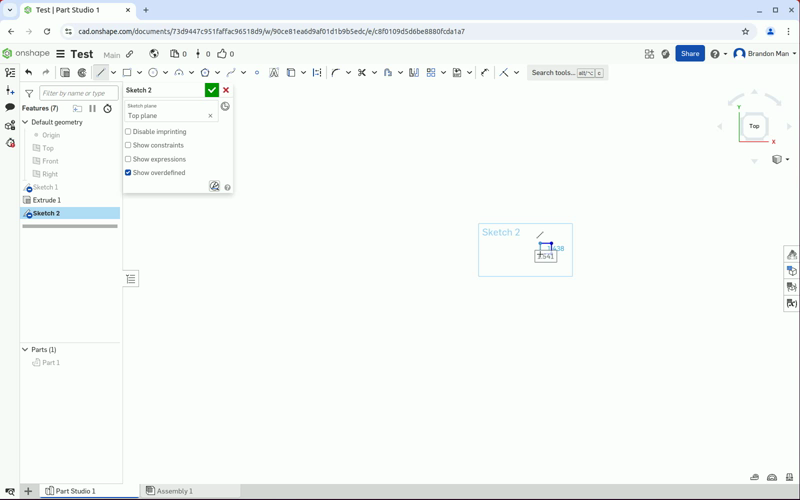
scroll(6)
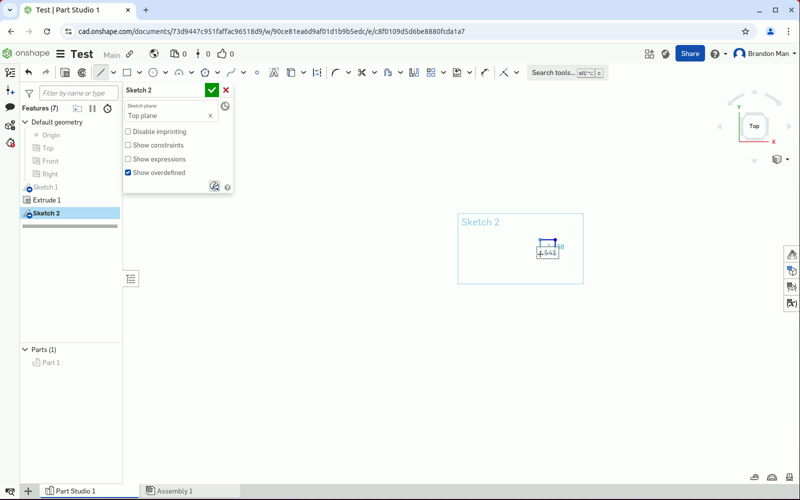
scroll(6)
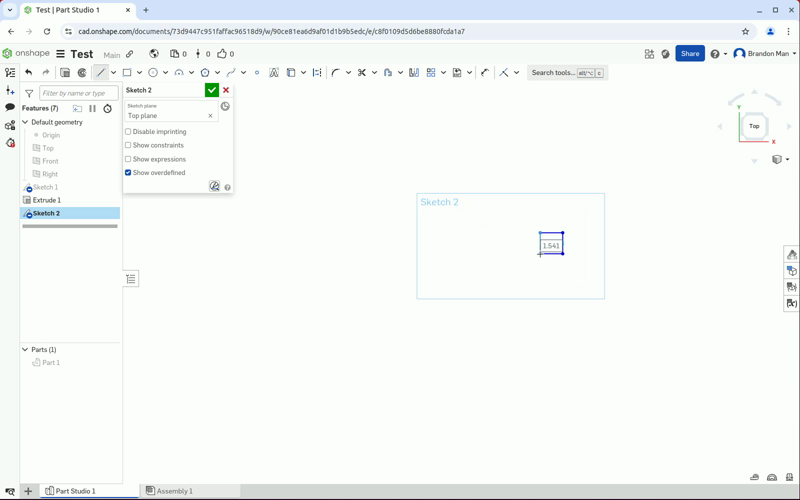
scroll(6)
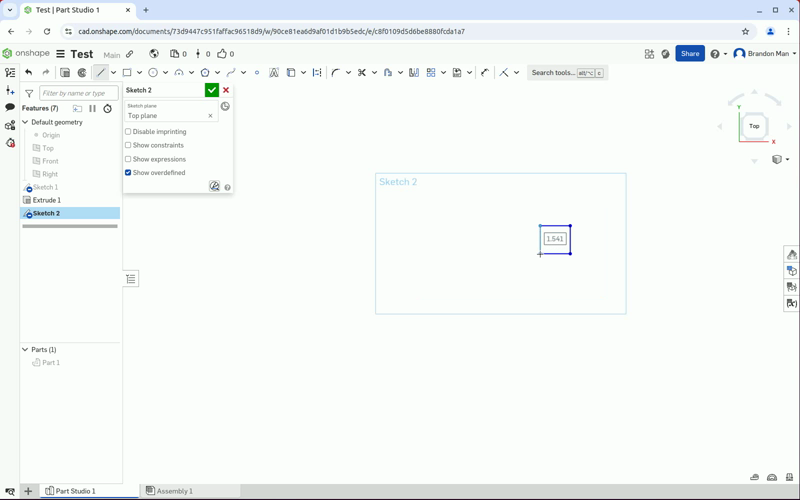
scroll(6)
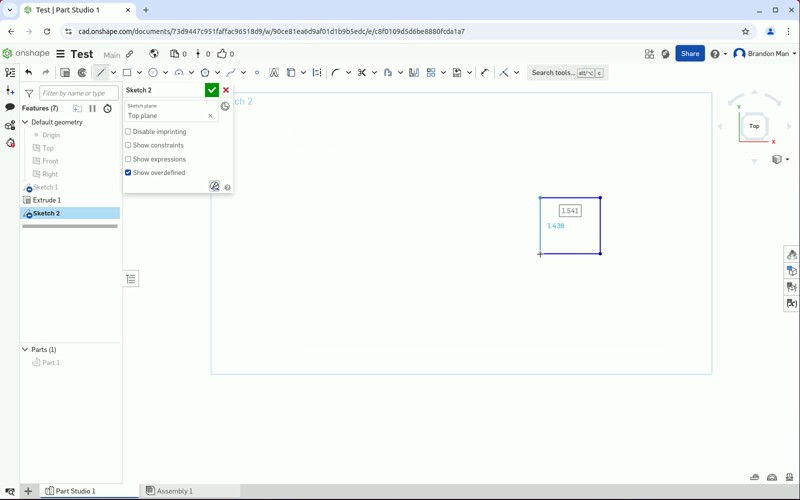
scroll(6)
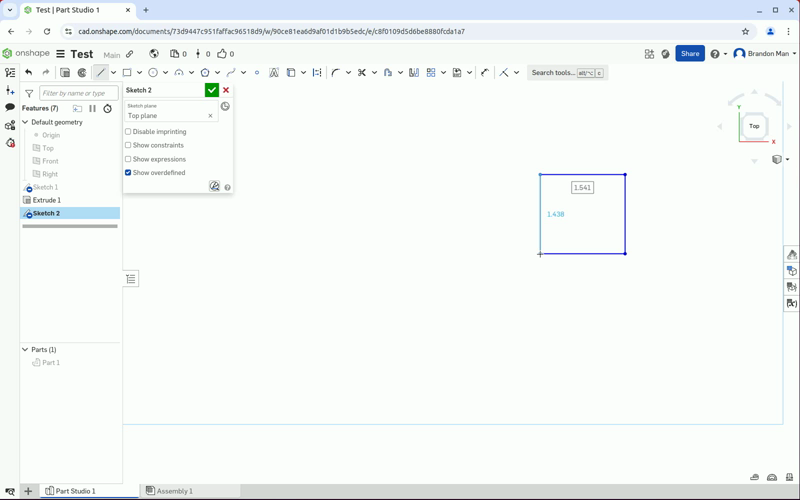
key_up(shift)
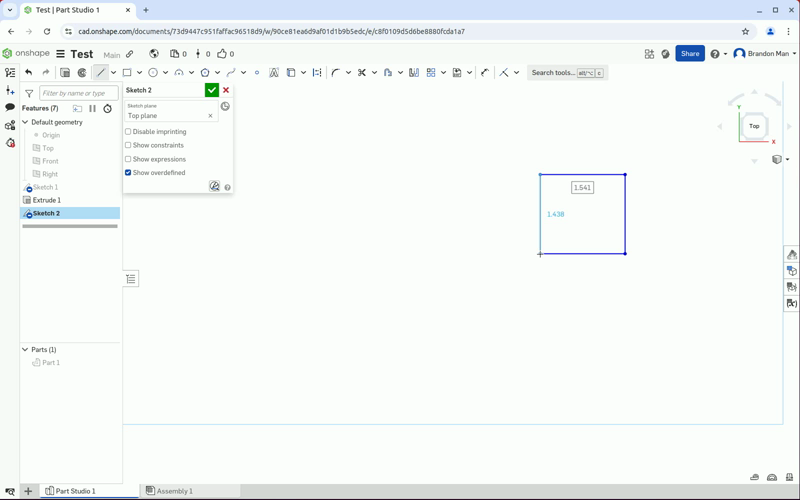
click(540, 253)
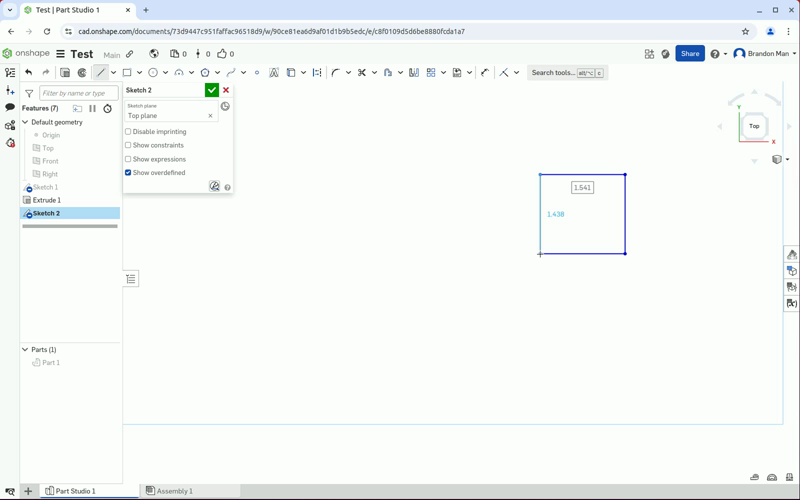
scroll(-6)
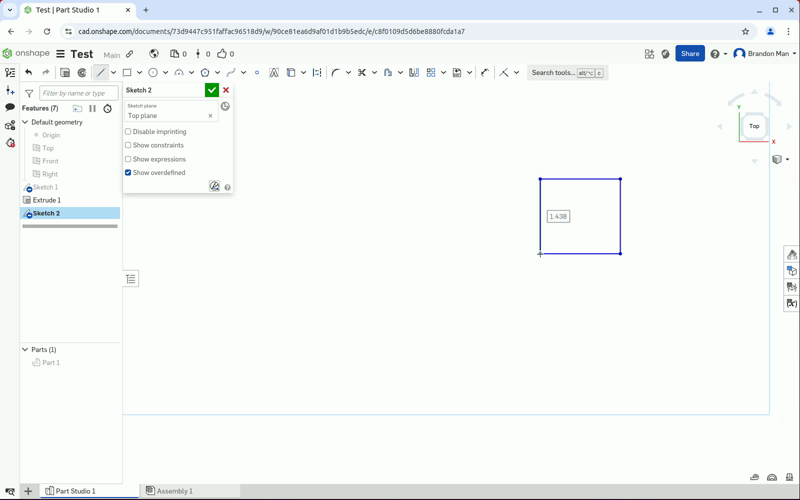
scroll(-6)
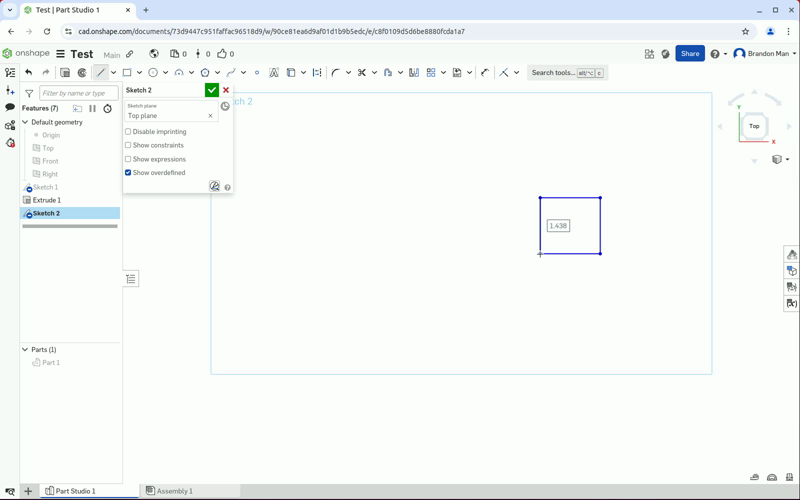
scroll(-6)
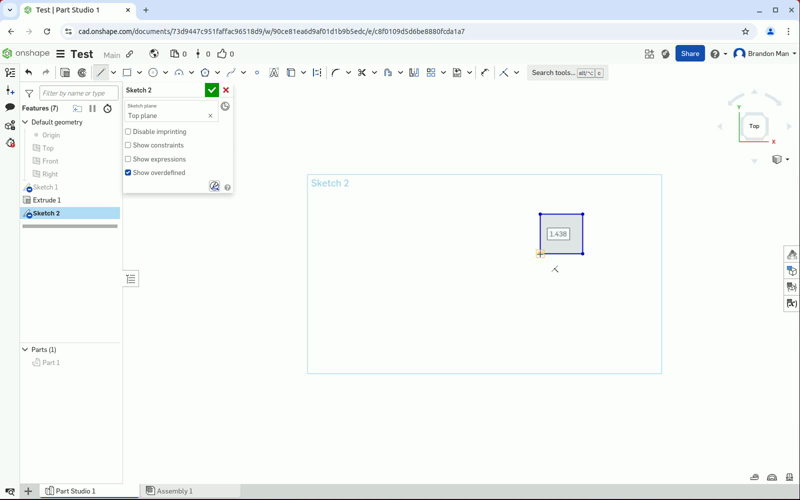
scroll(-6)
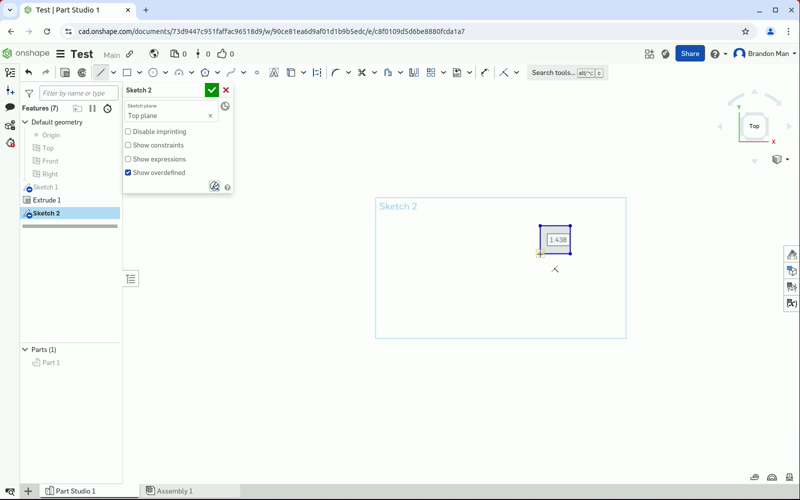
scroll(-6)
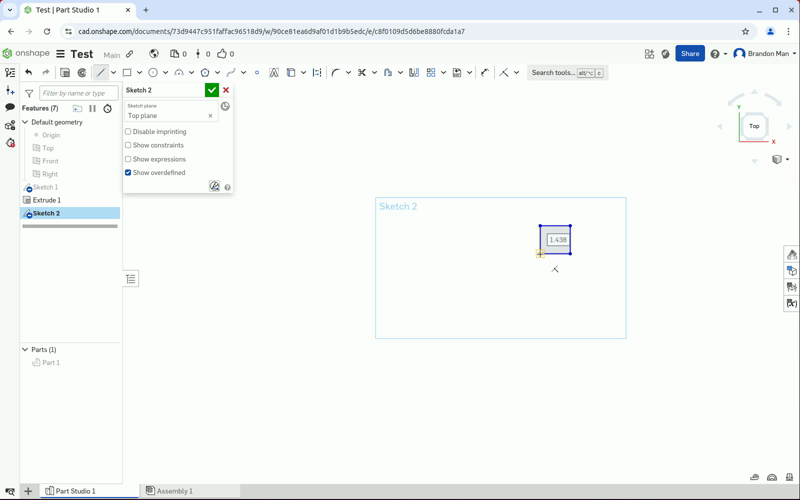
scroll(-6)
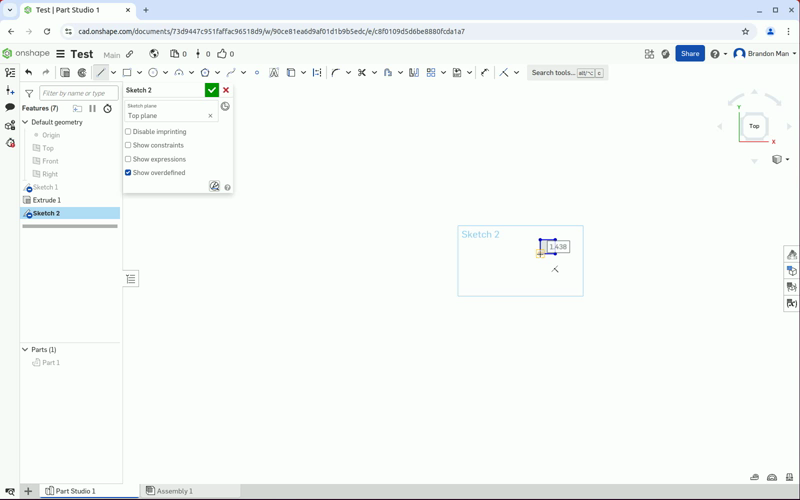
scroll(-6)
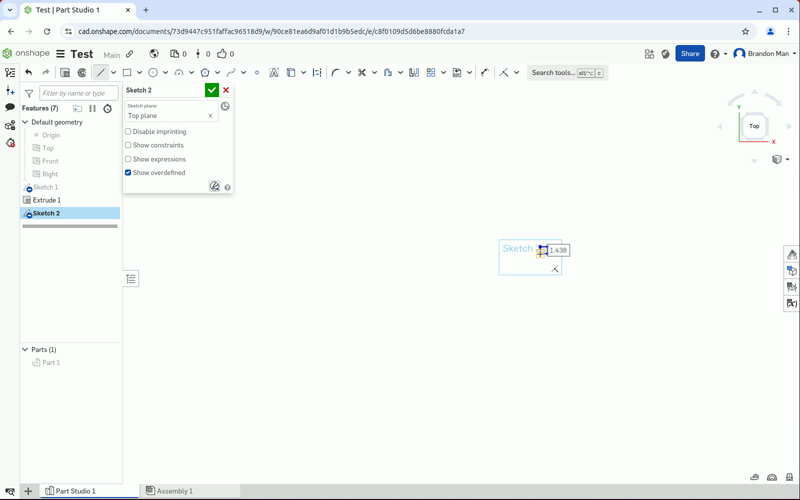
key(esc)
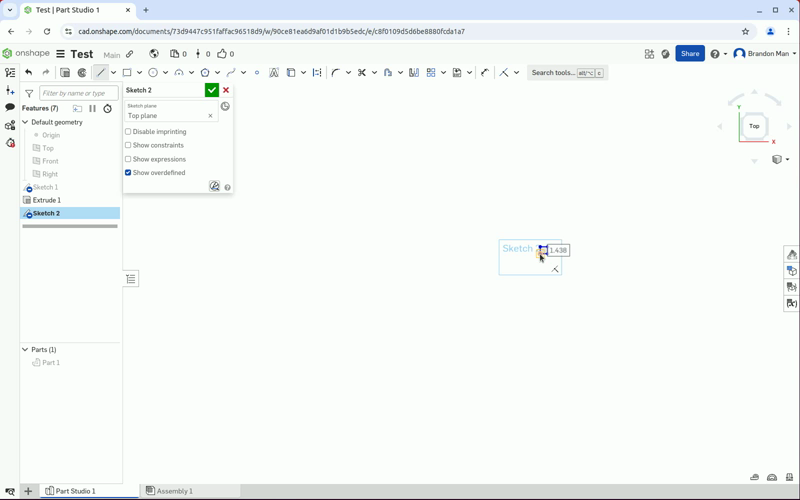
mouse_move(546, 246)
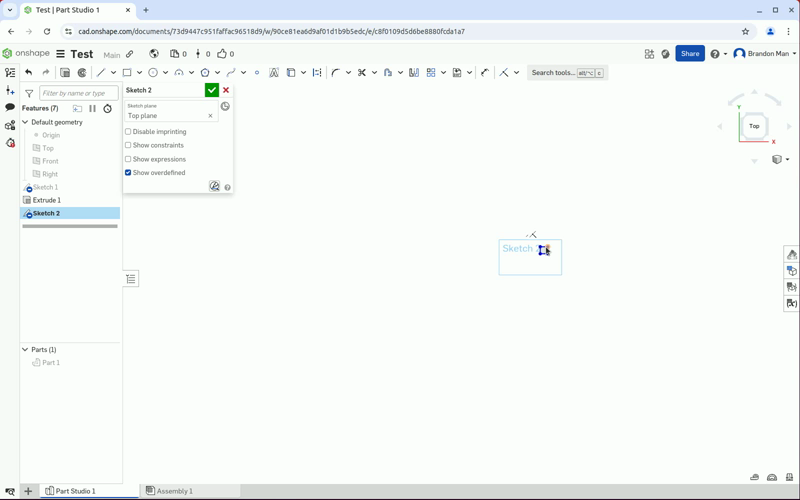
scroll(6)
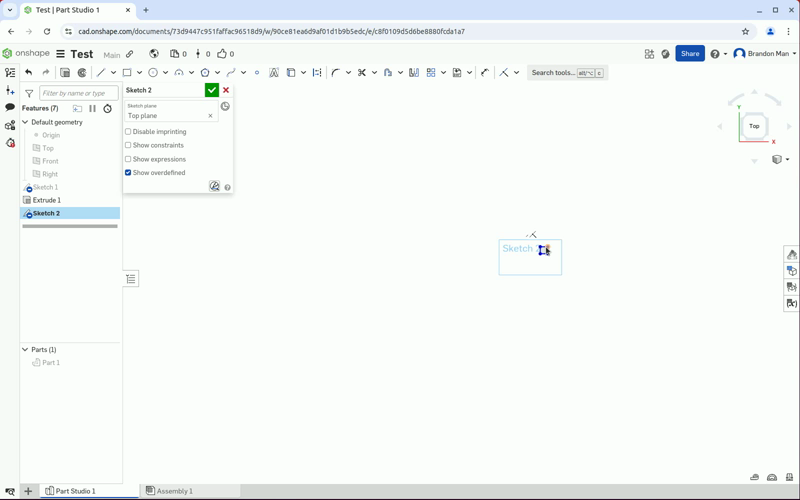
scroll(6)
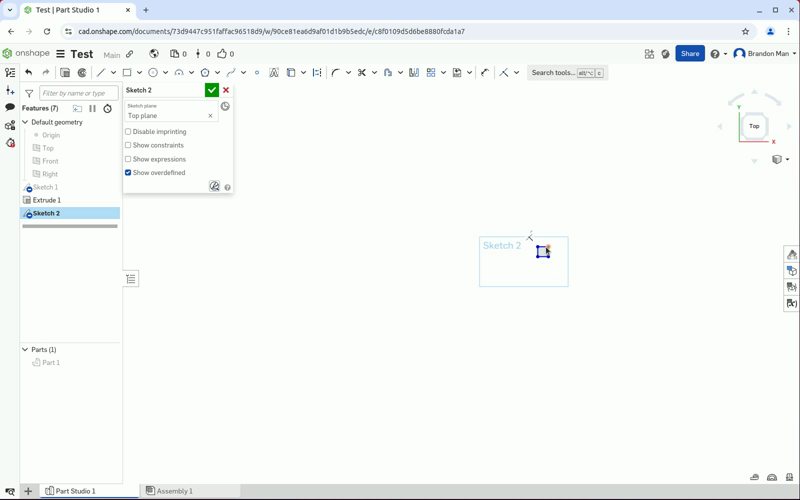
scroll(6)
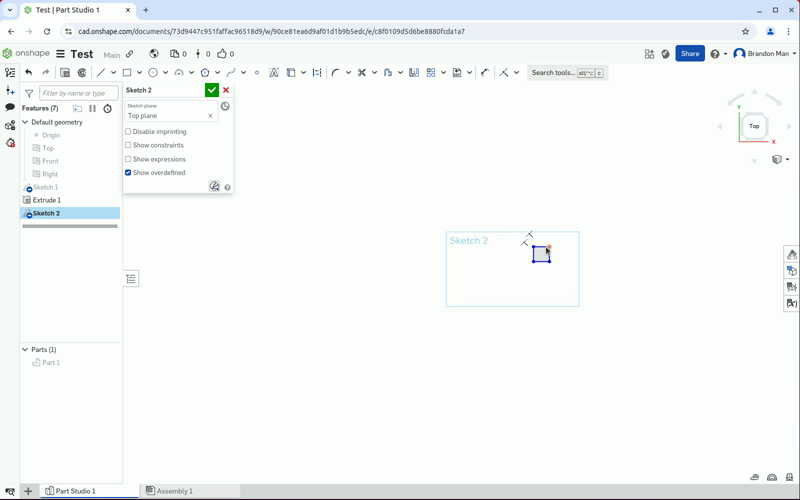
scroll(6)
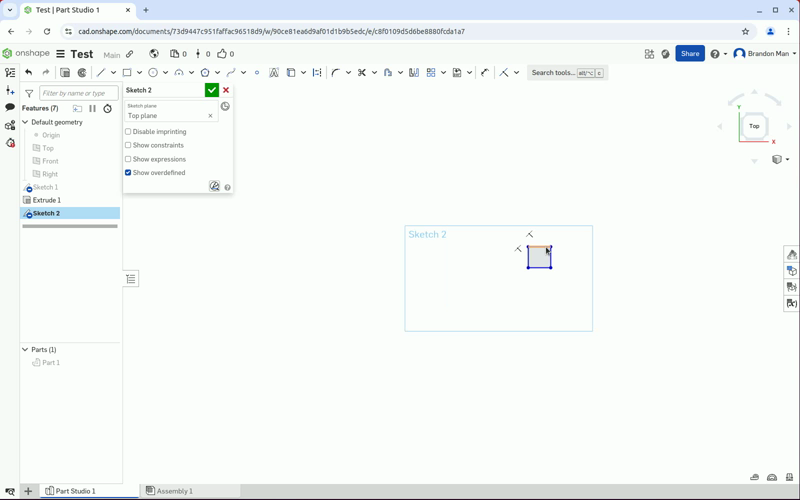
scroll(6)
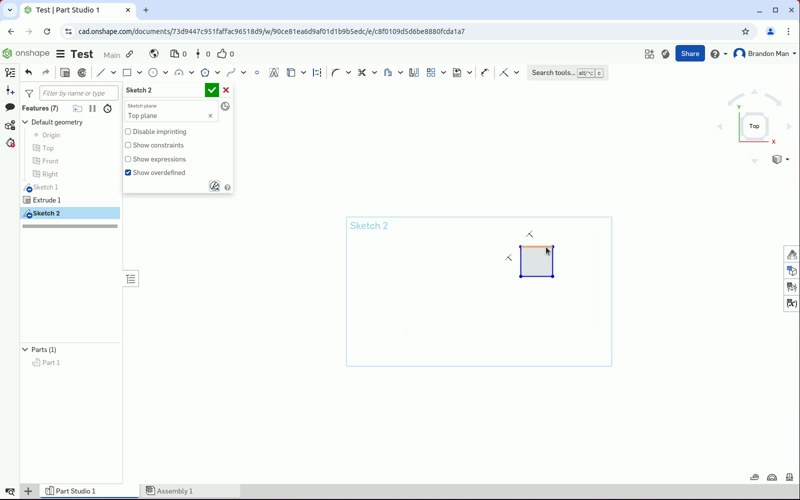
scroll(6)
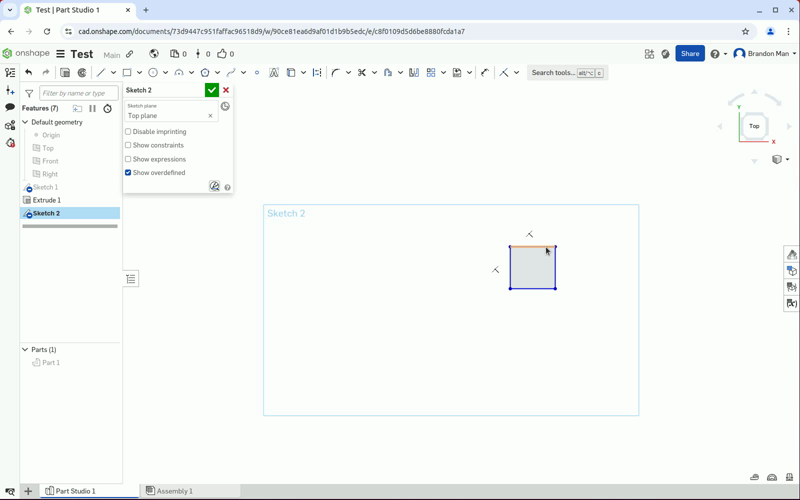
scroll(6)
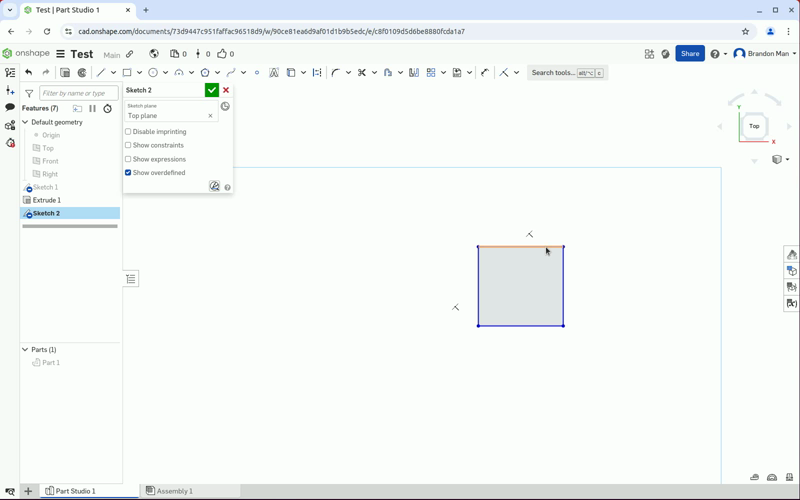
click(546, 246)
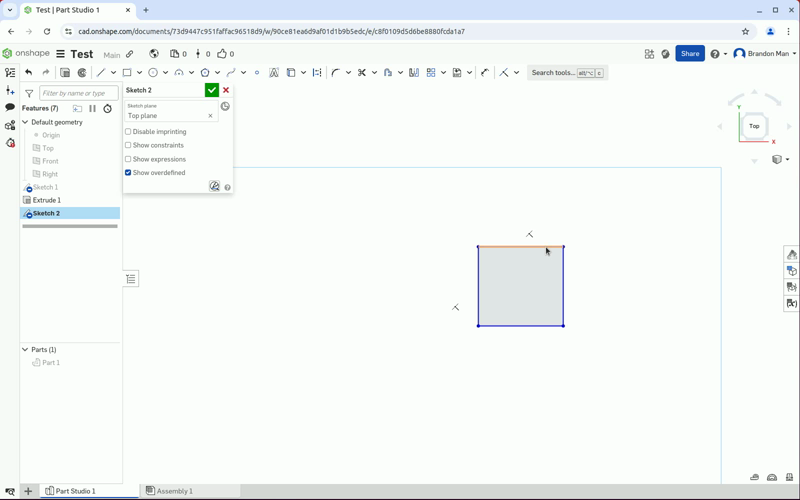
scroll(-6)
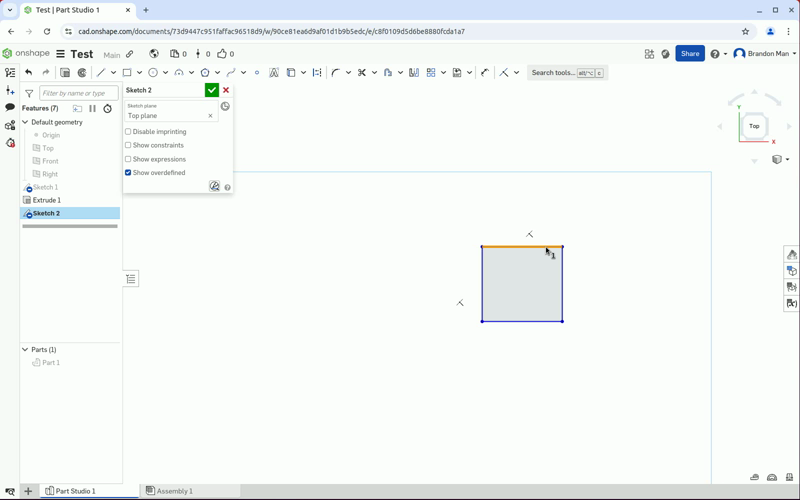
scroll(-6)
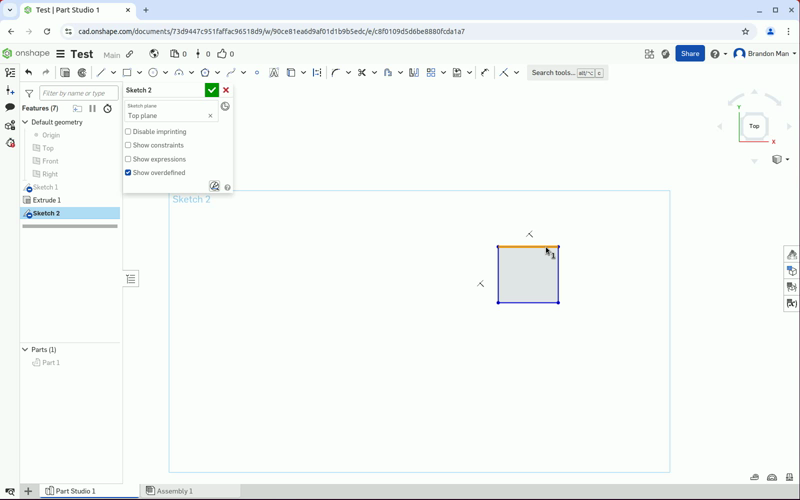
scroll(-6)
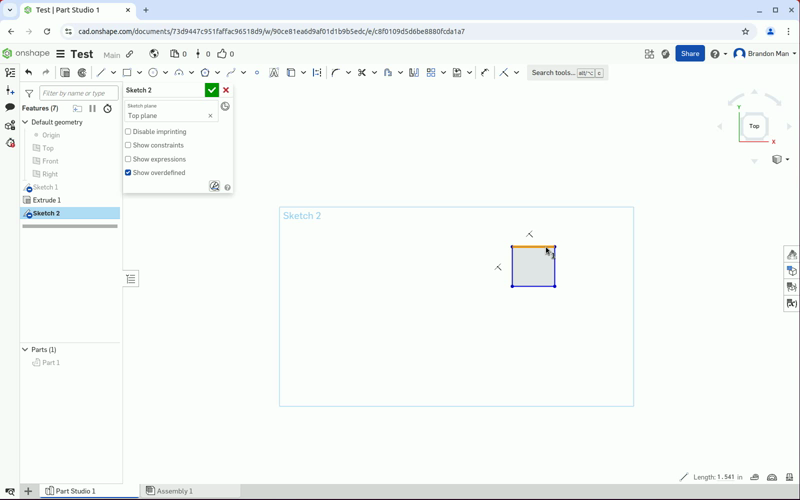
scroll(-6)
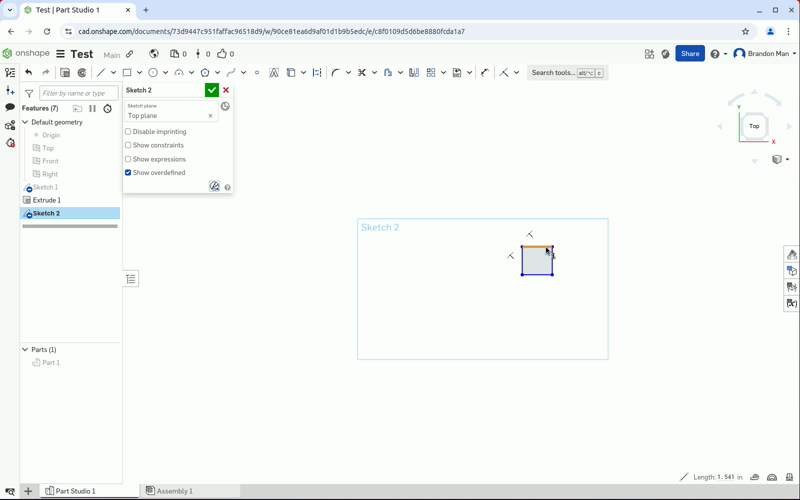
scroll(-6)
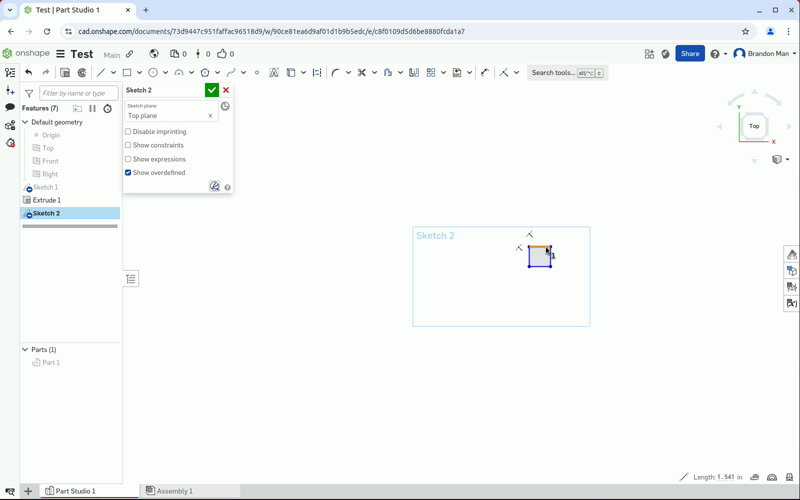
scroll(-6)
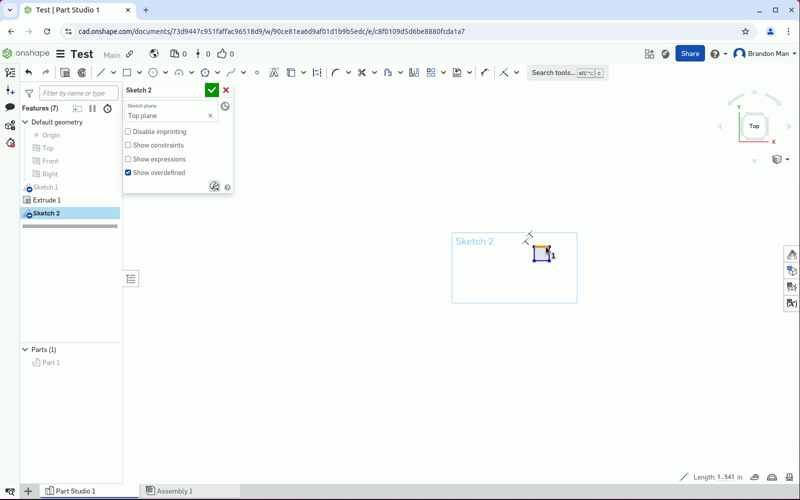
scroll(-6)
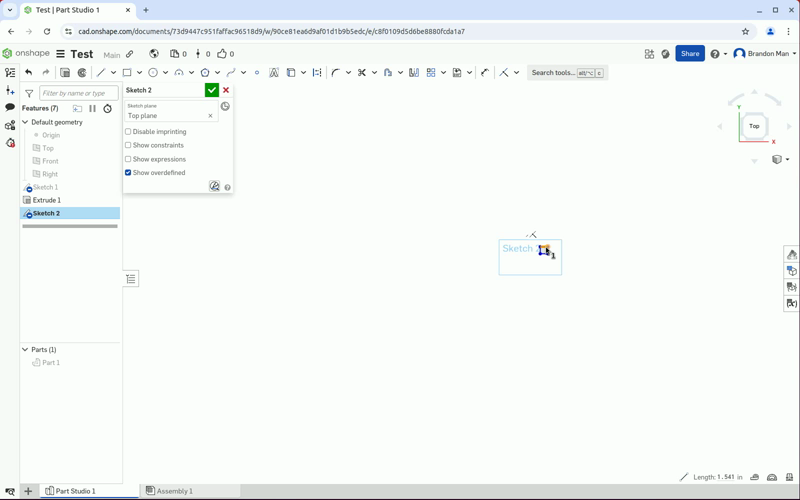
mouse_move(73, 352)
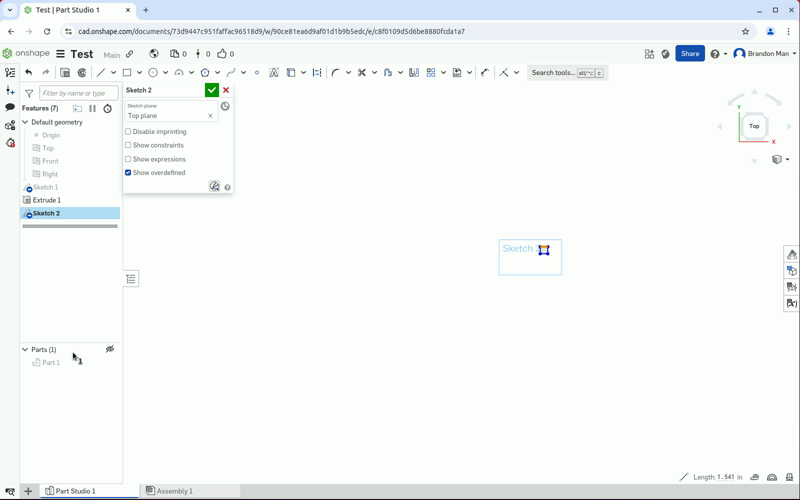
key(shift+y)
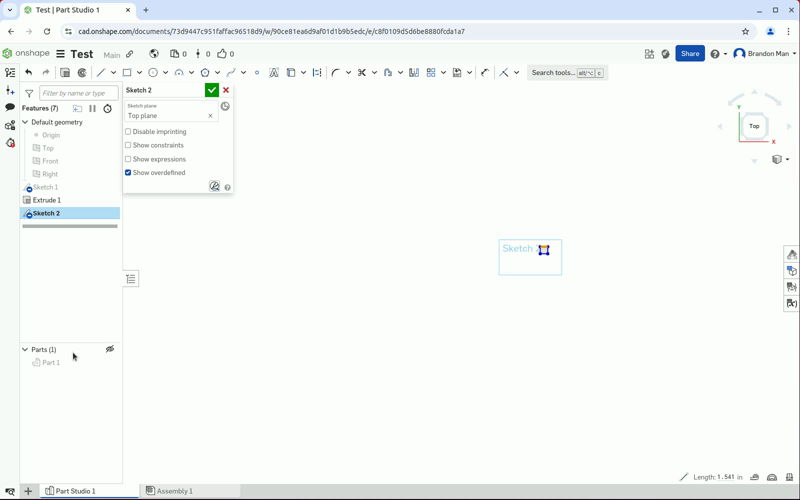
key(shift+e)
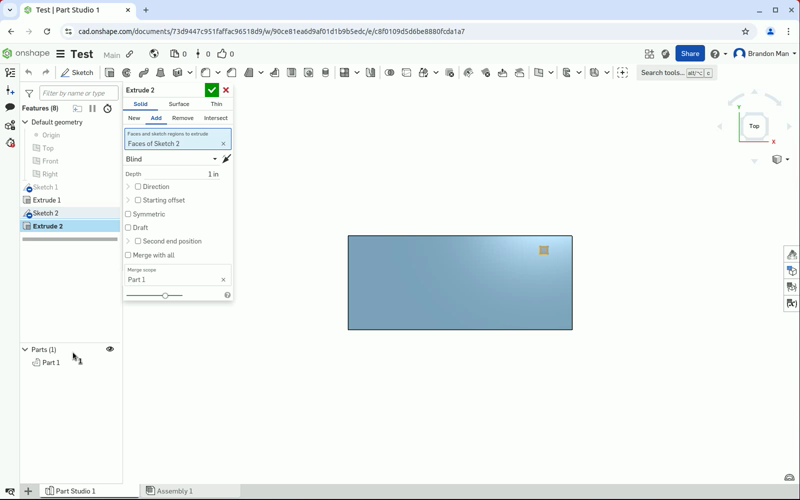
mouse_move(143, 106)
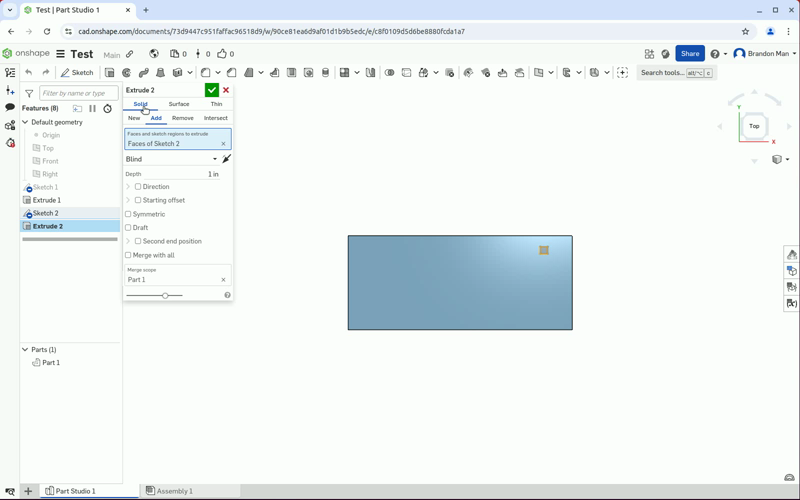
click(143, 106)
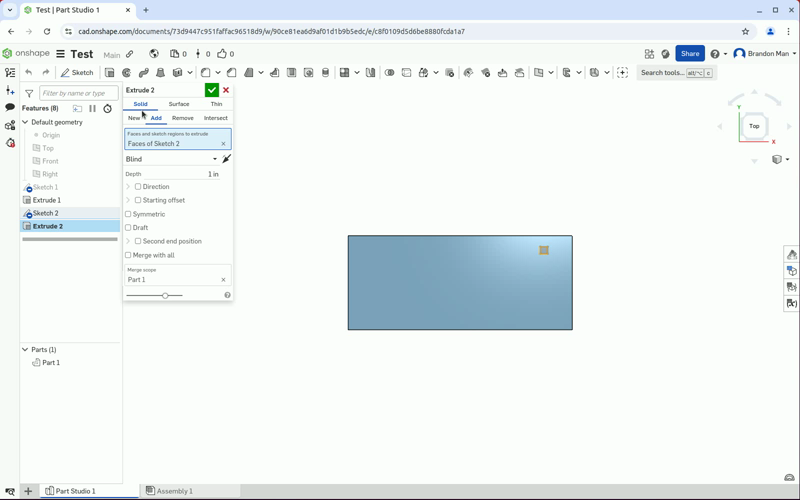
mouse_move(137, 120)
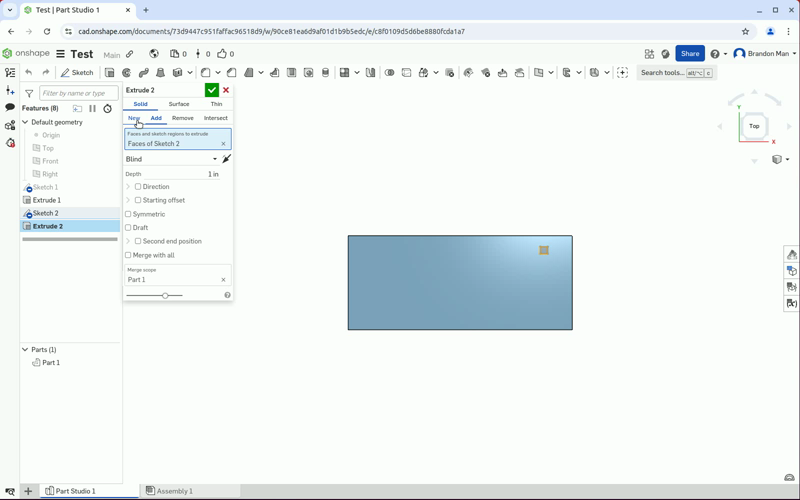
click(137, 120)
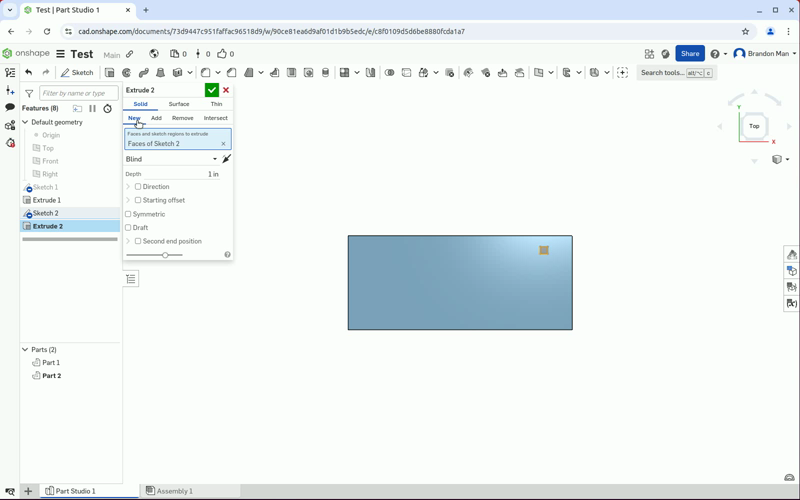
key(tab, 4)
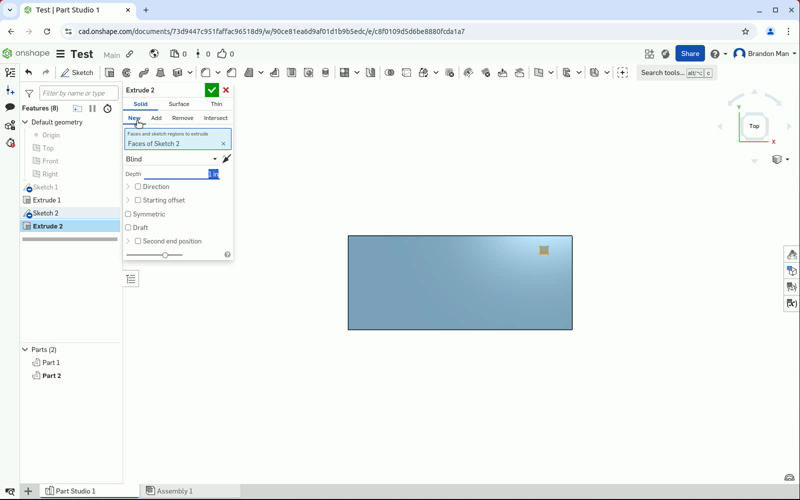
text(-19.257)
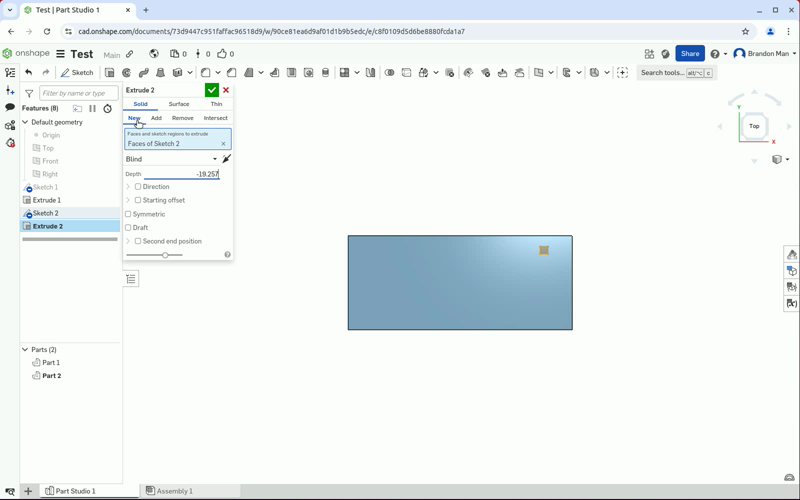
key(enter)
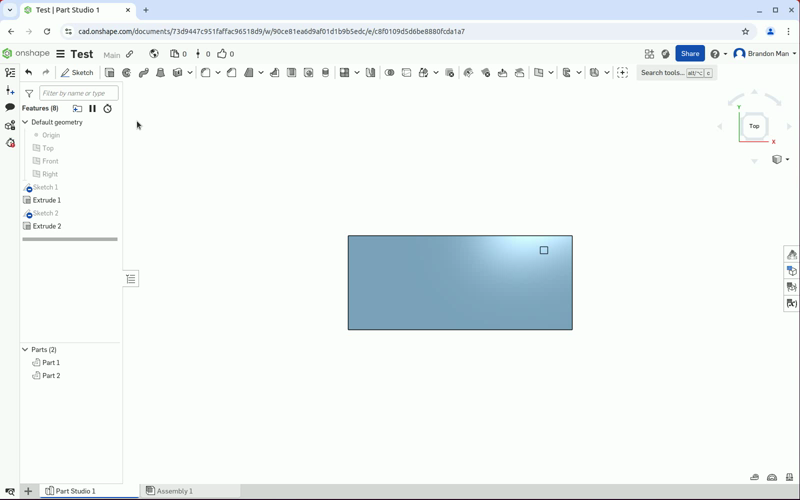
key(shift+h)
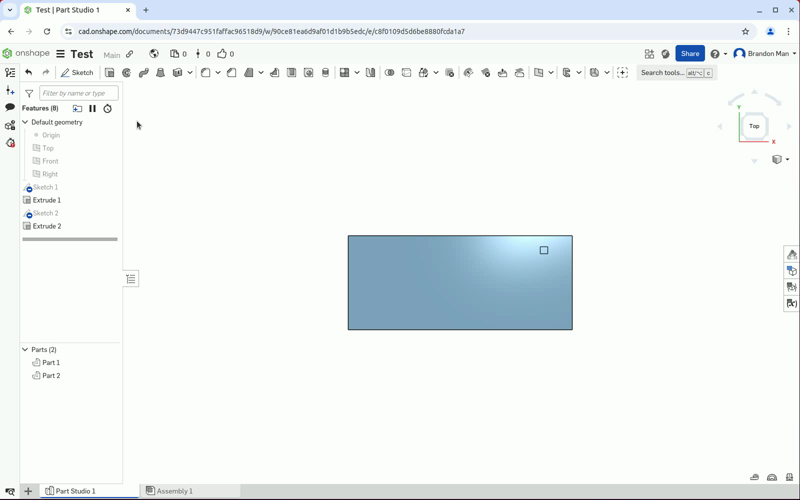
key(shift+h)
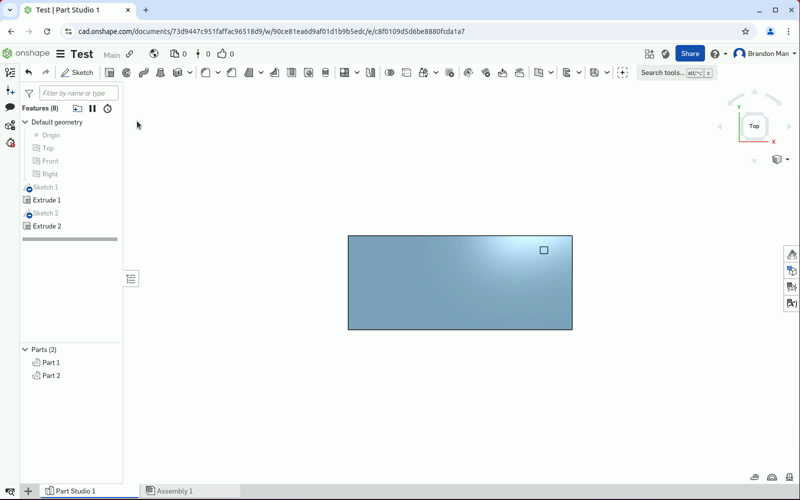
mouse_move(73, 189)
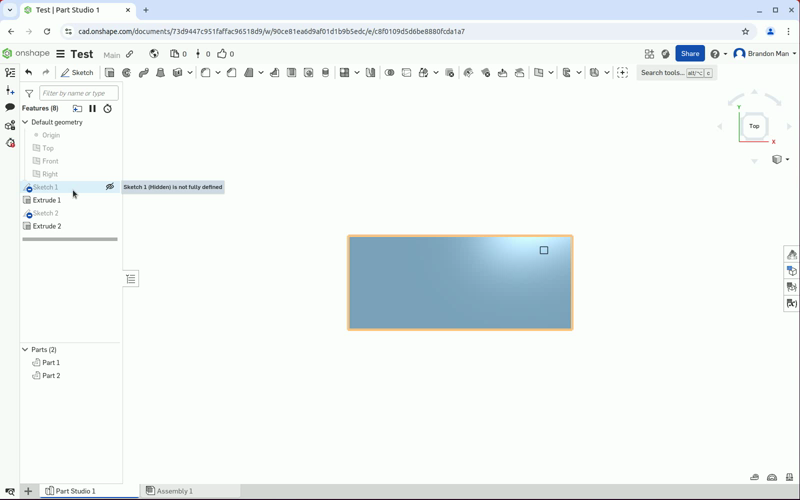
click(73, 189)
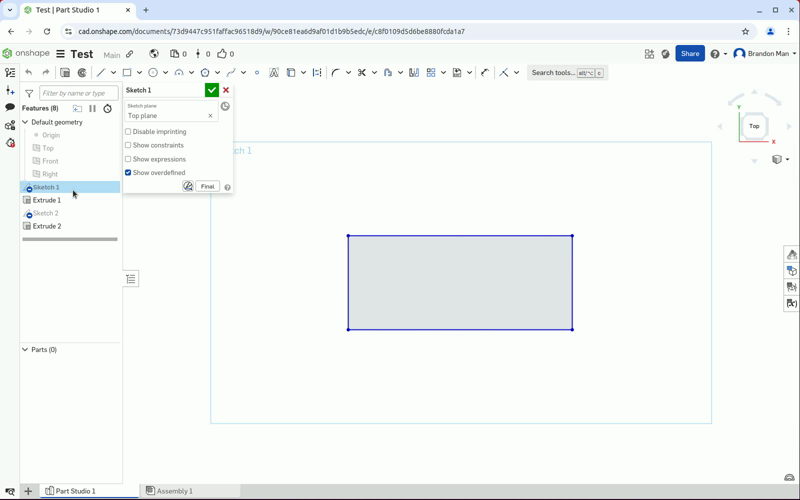
mouse_move(229, 92)
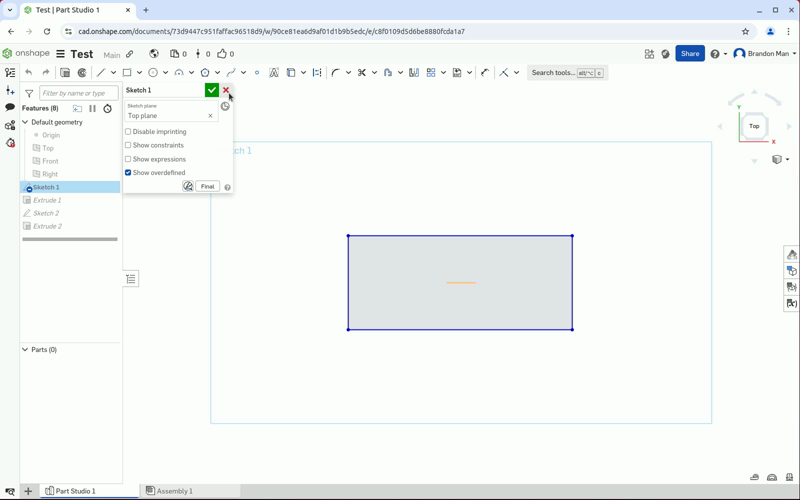
click(229, 92)
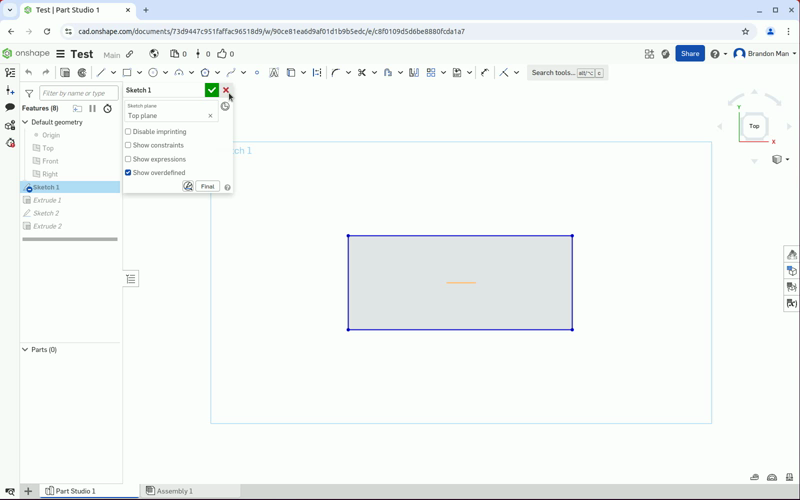
key(shift+s)
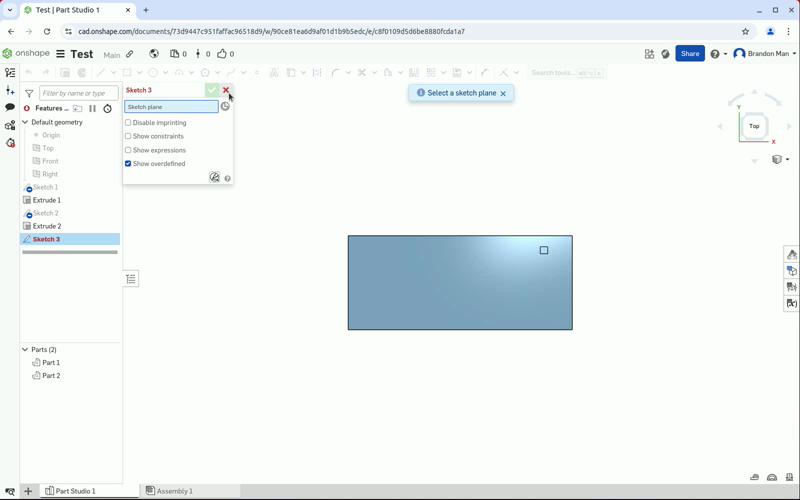
mouse_move(73, 150)
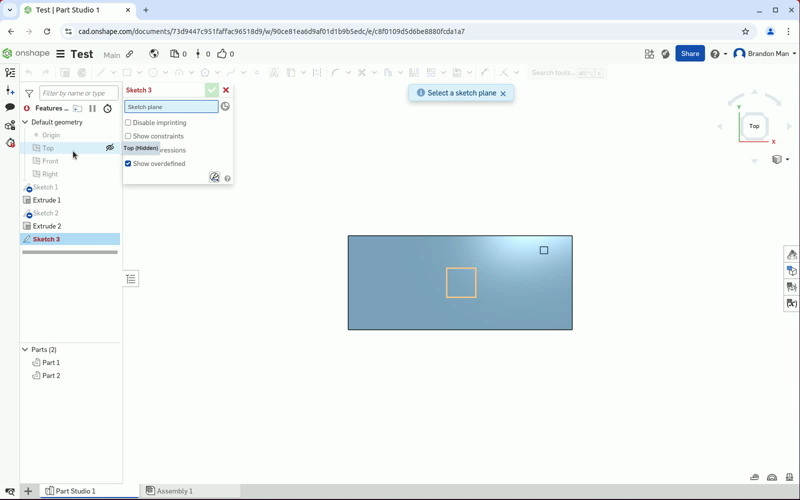
click(73, 150)
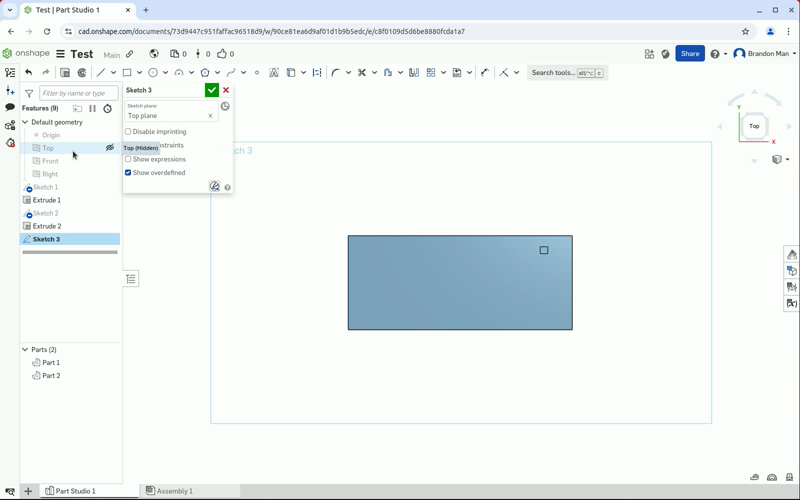
mouse_move(73, 352)
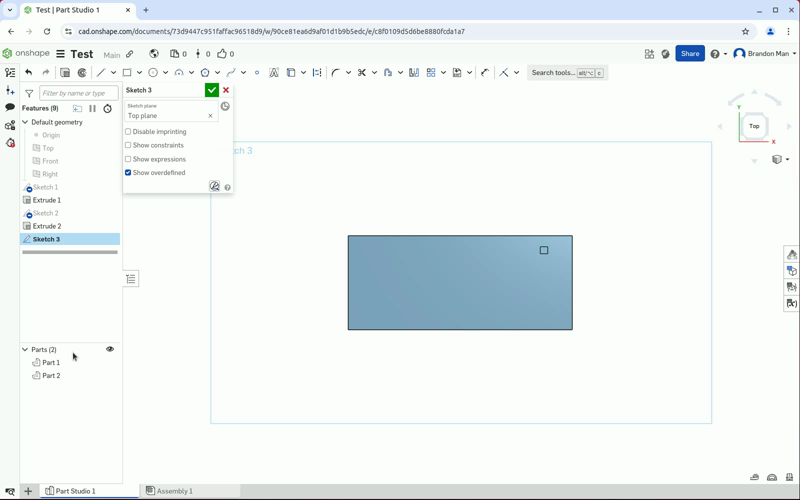
key(y)
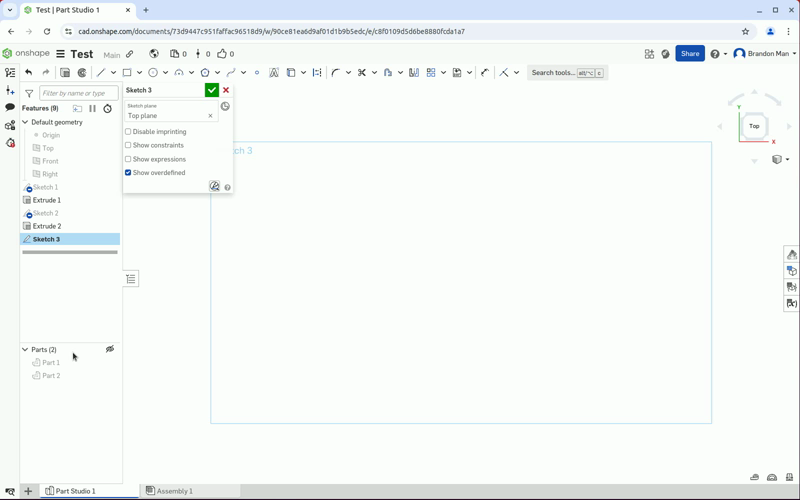
key(l)
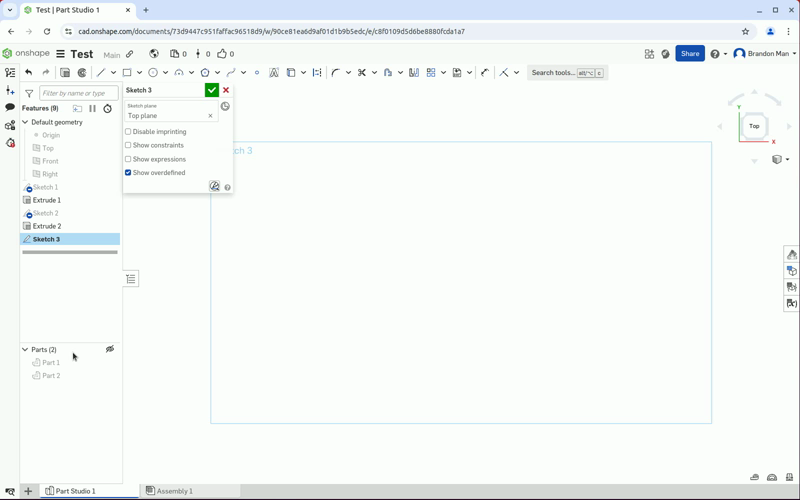
key_down(shift)
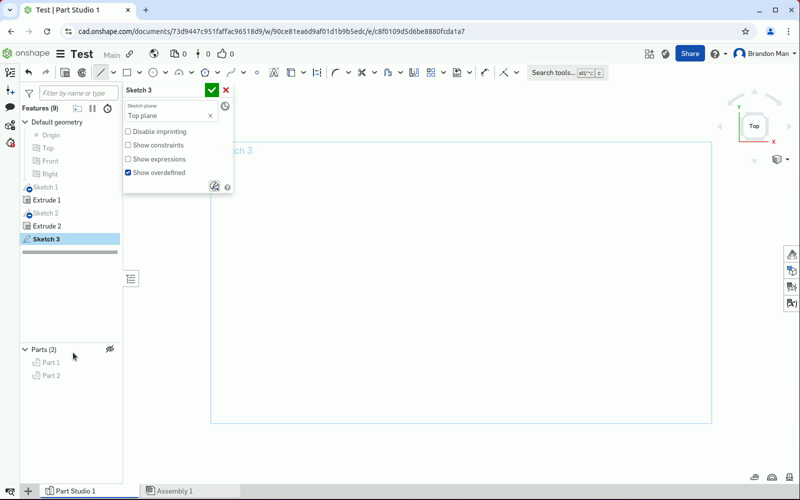
mouse_move(540, 319)
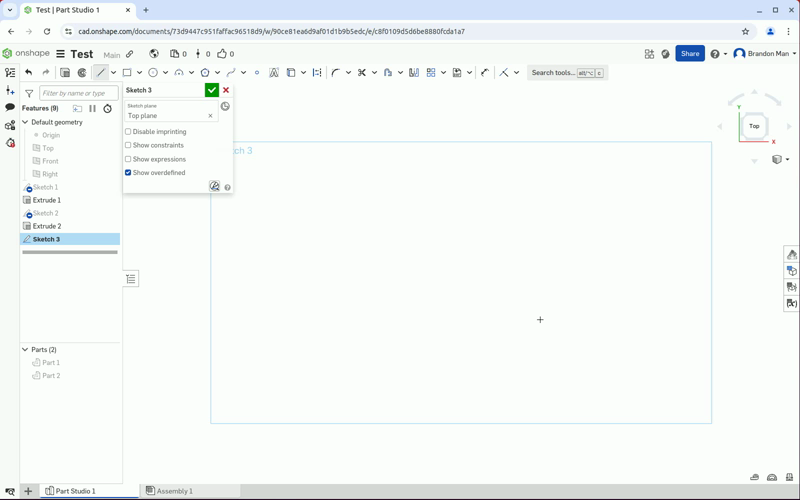
click(540, 319)
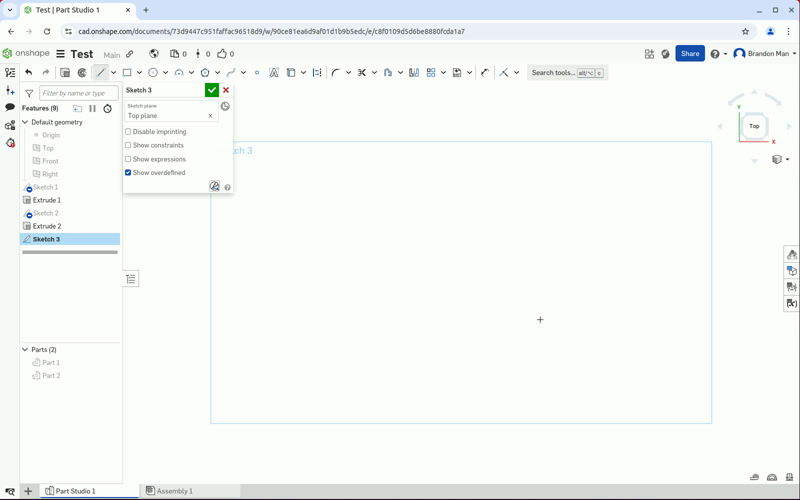
key_up(shift)
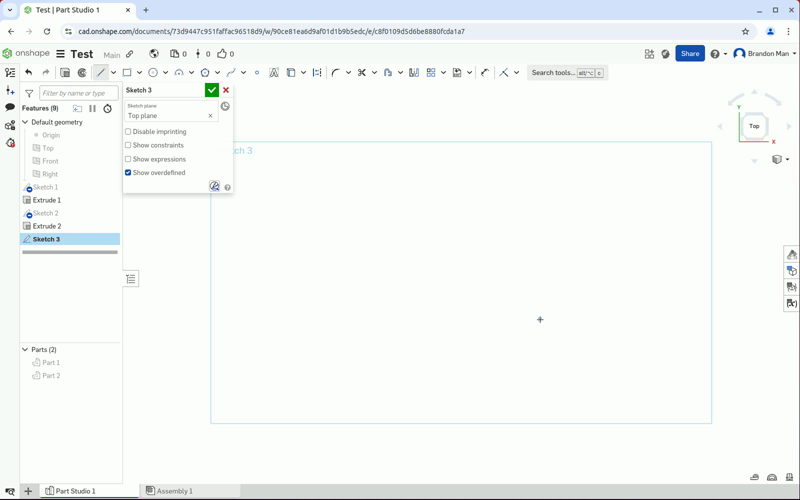
key_down(shift)
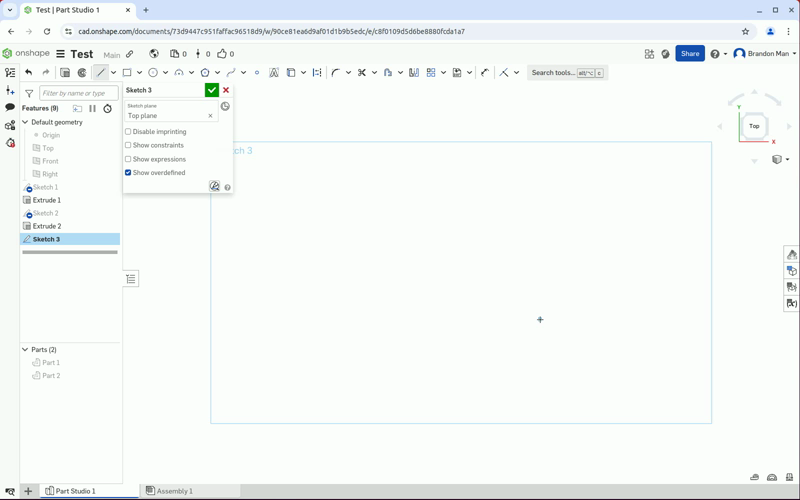
mouse_move(570, 319)
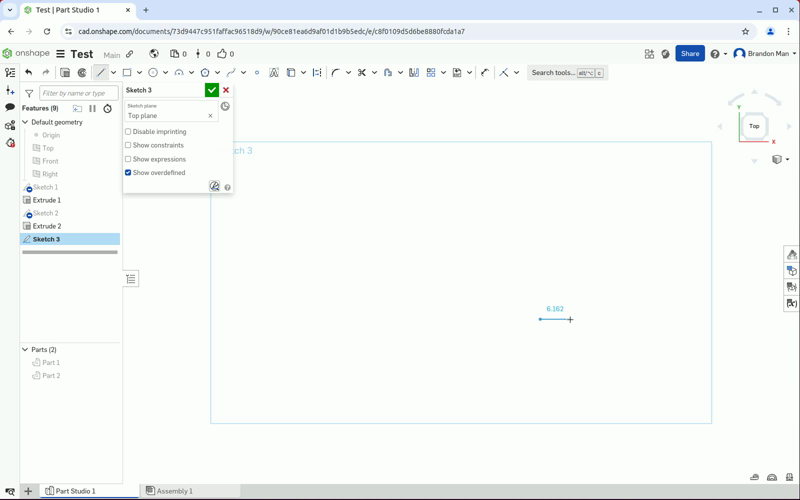
mouse_move(547, 319)
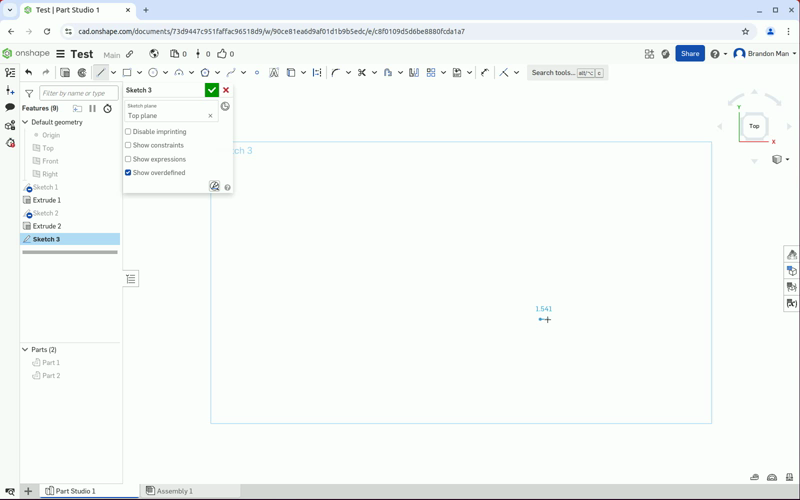
scroll(6)
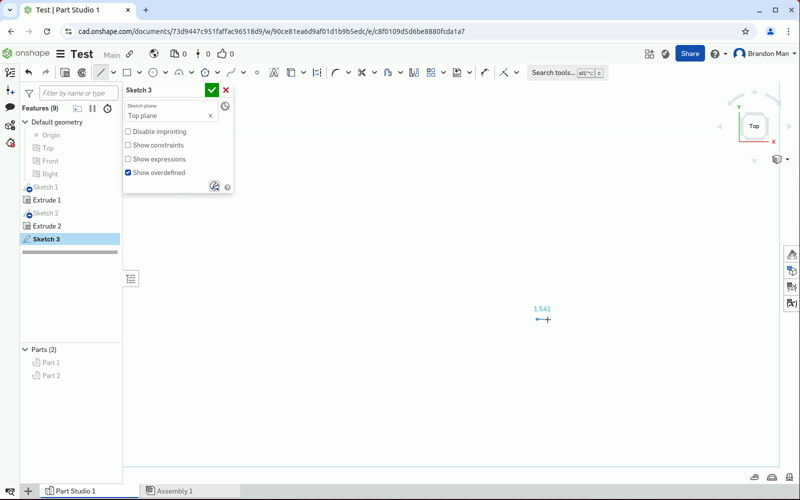
scroll(6)
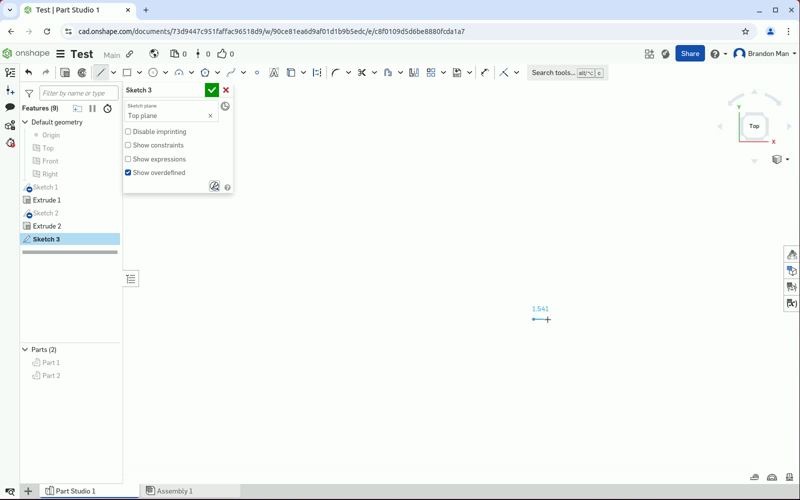
scroll(6)
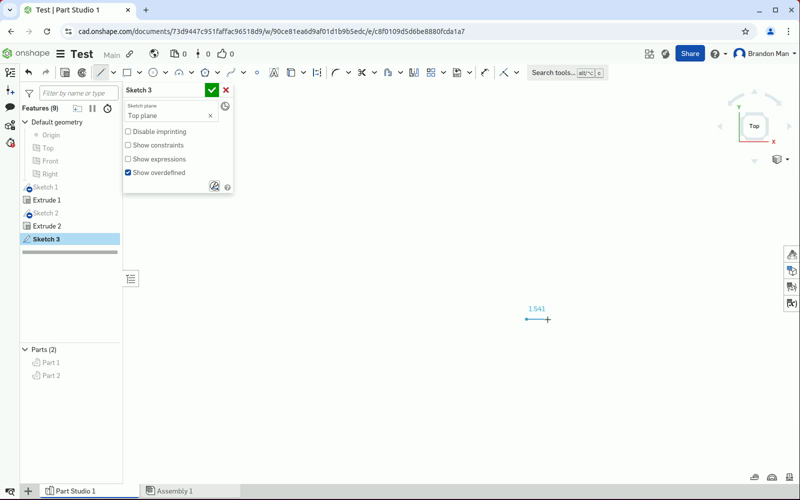
scroll(6)
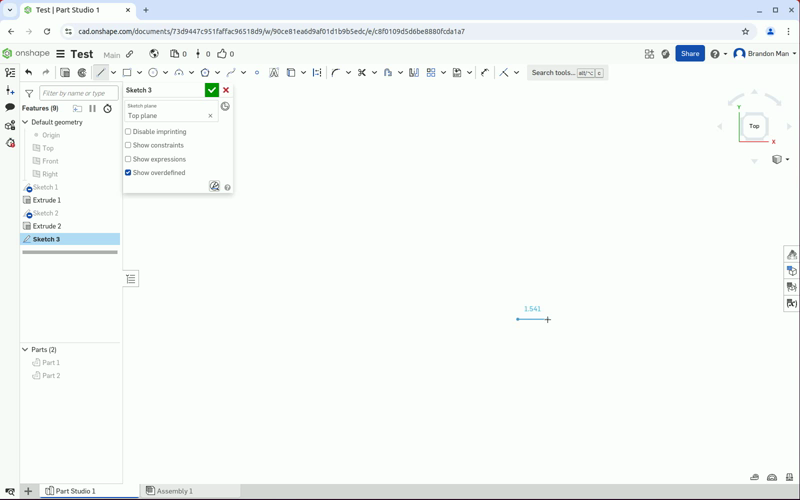
scroll(6)
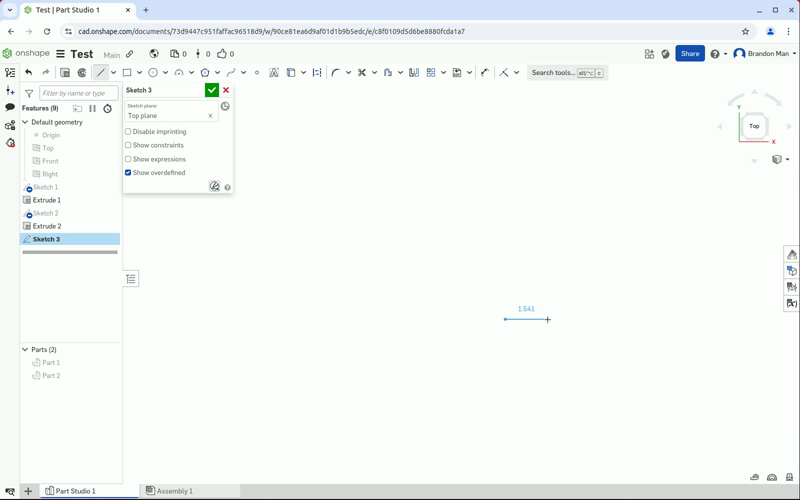
scroll(6)
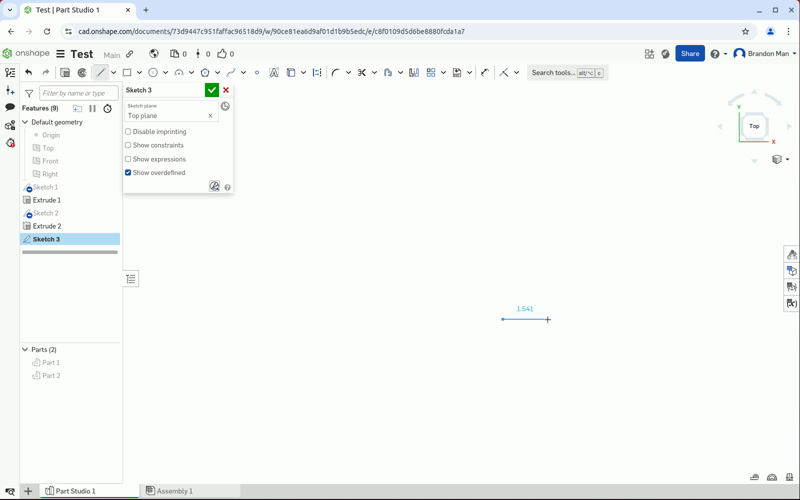
scroll(6)
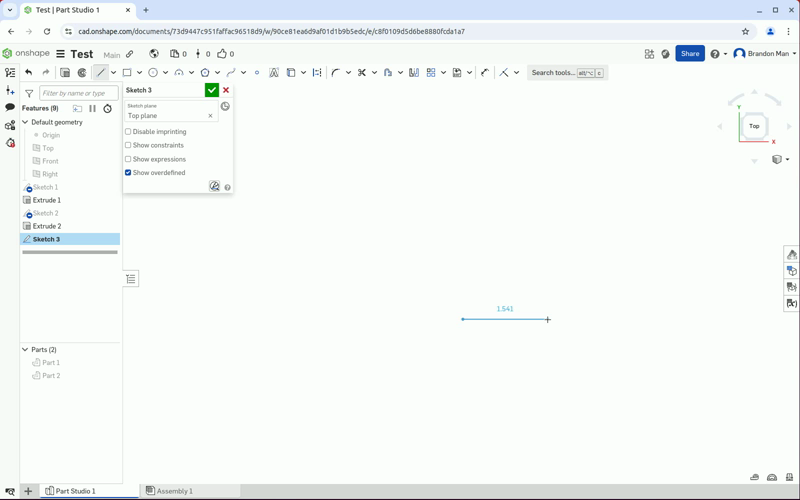
click(547, 319)
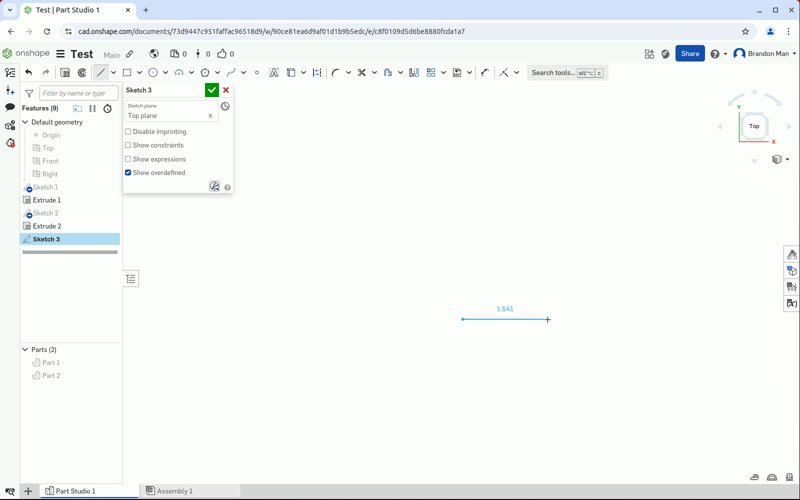
scroll(-6)
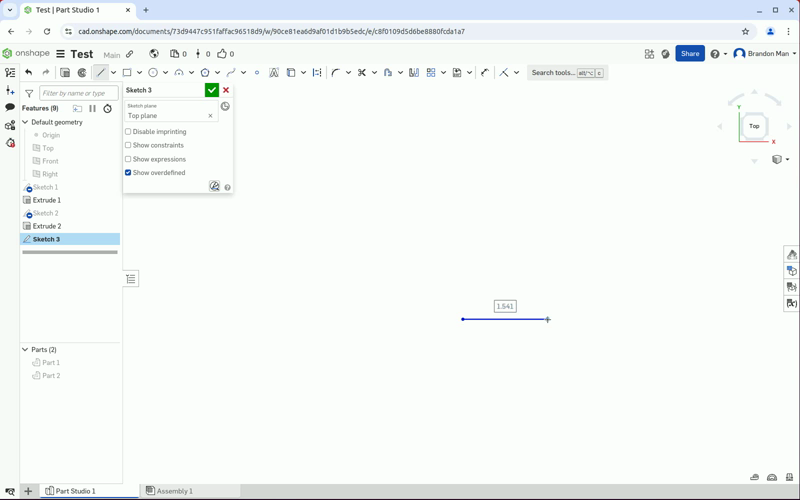
scroll(-6)
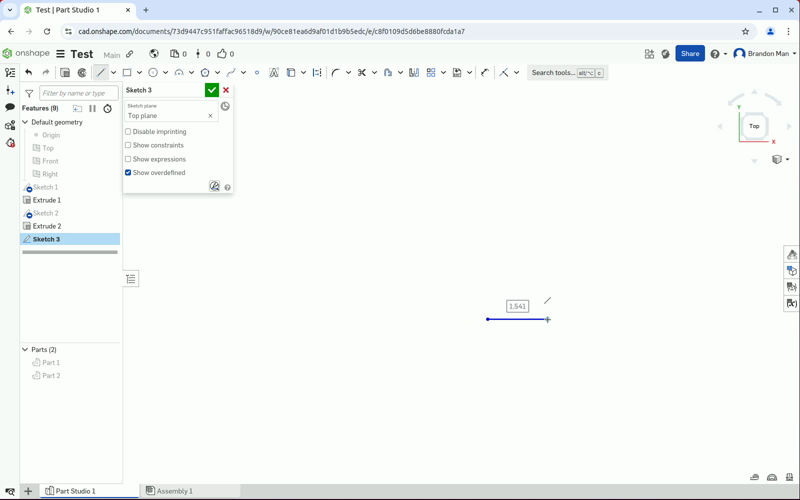
scroll(-6)
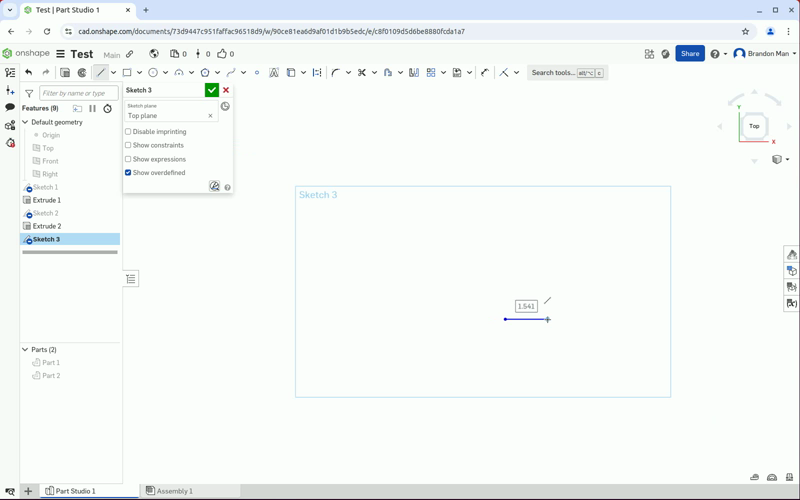
scroll(-6)
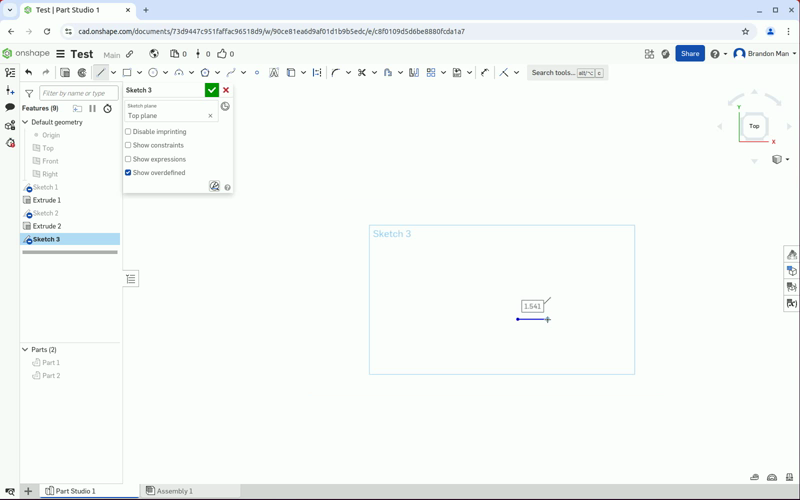
scroll(-6)
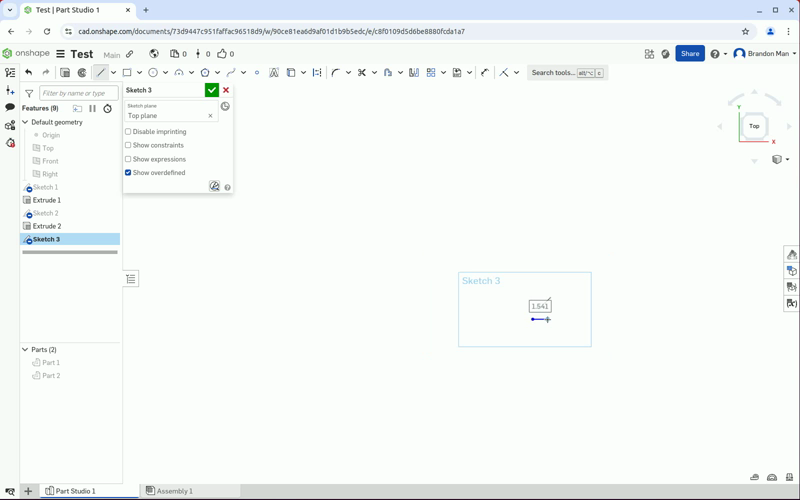
scroll(-6)
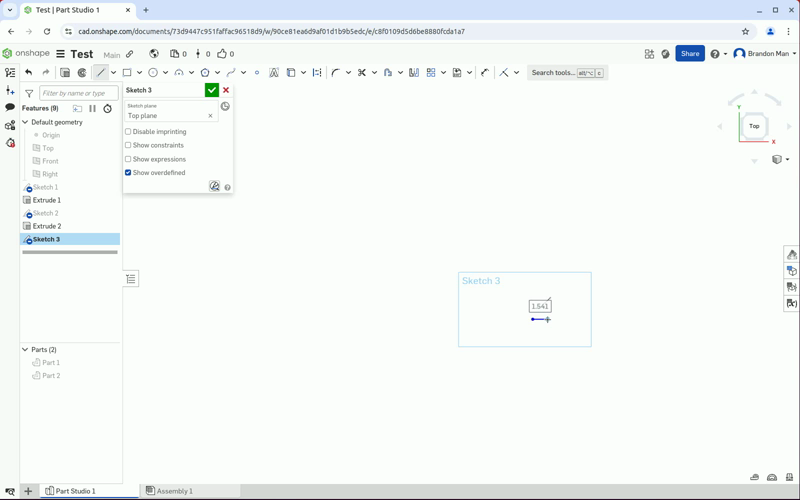
scroll(-6)
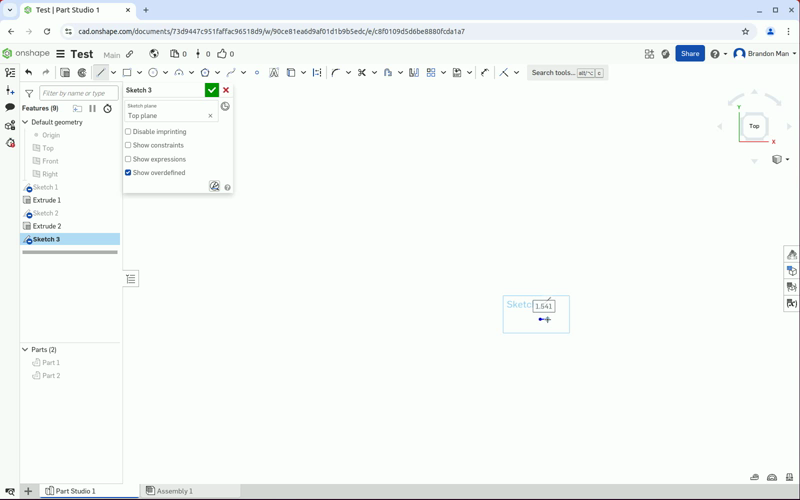
key_up(shift)
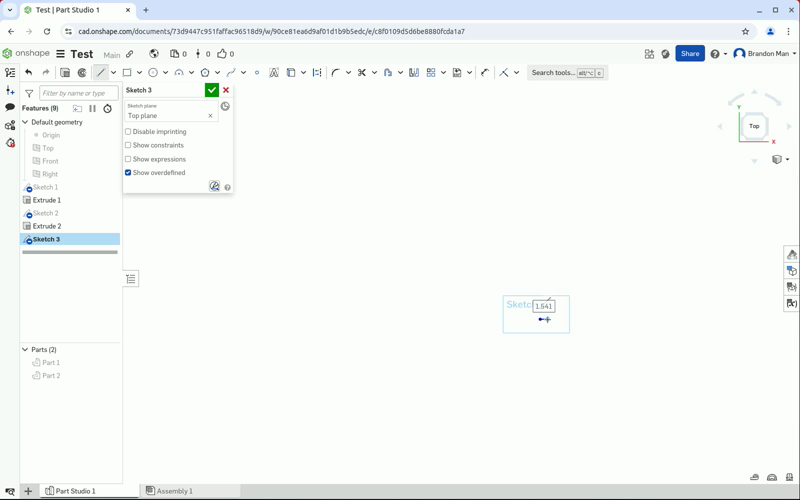
key_down(shift)
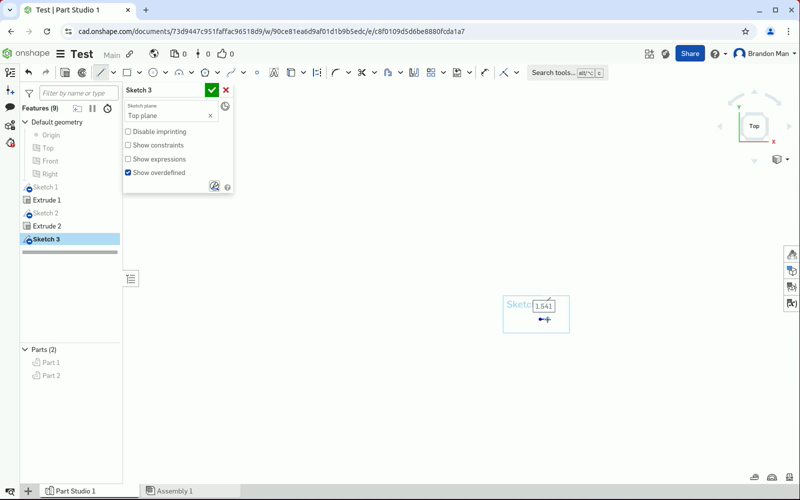
mouse_move(577, 319)
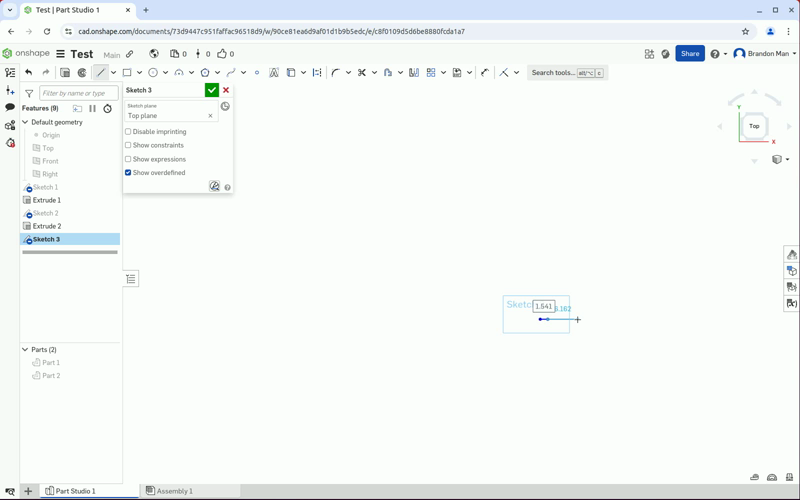
mouse_move(547, 312)
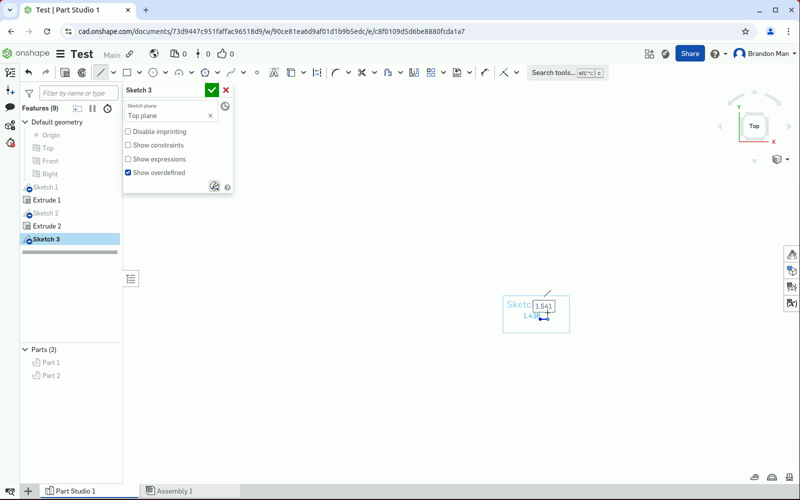
scroll(6)
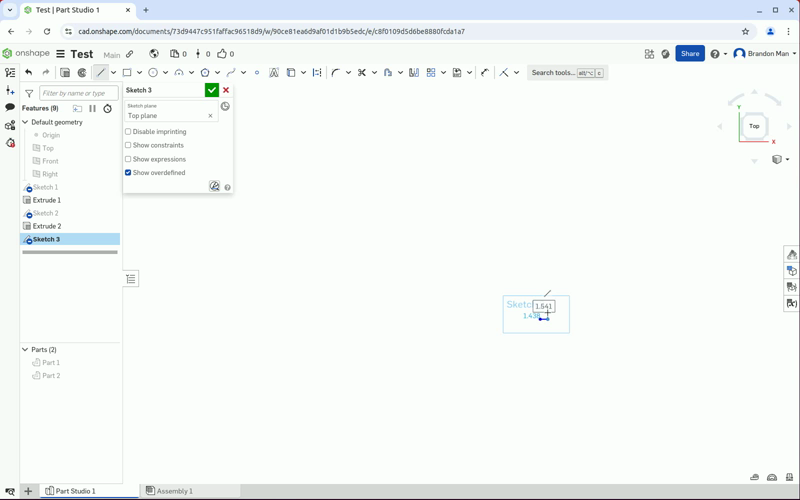
scroll(6)
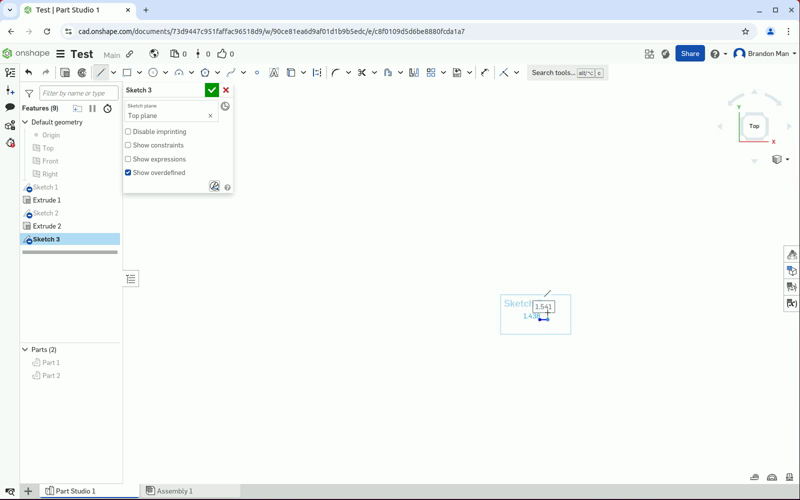
scroll(6)
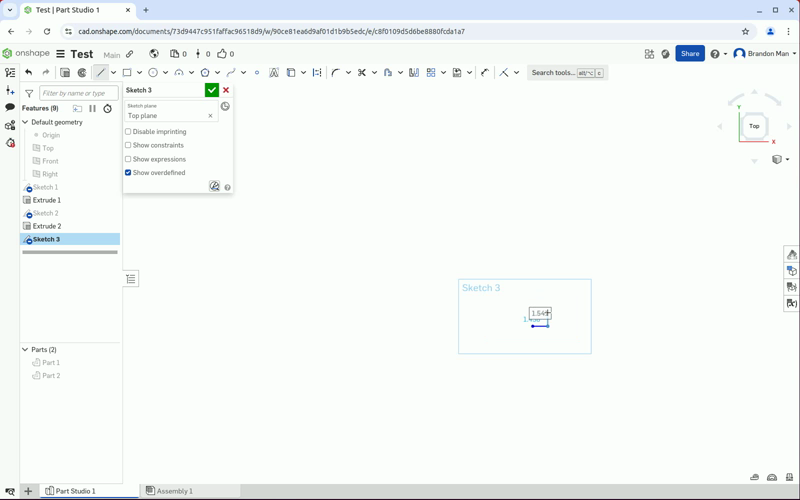
scroll(6)
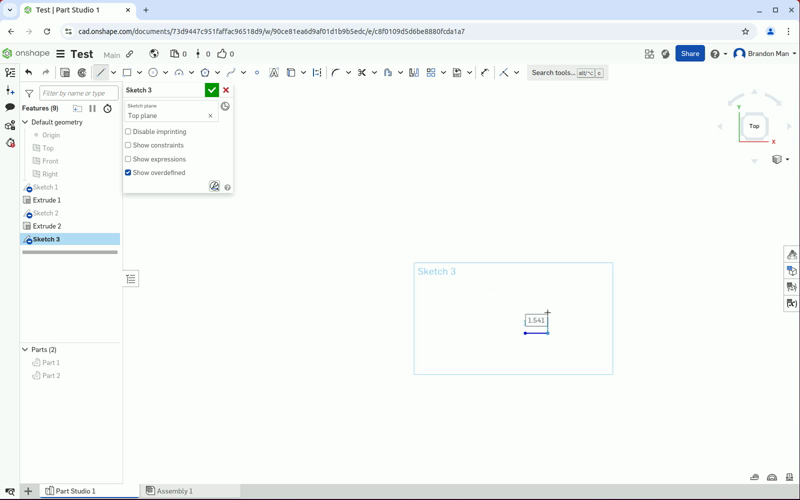
scroll(6)
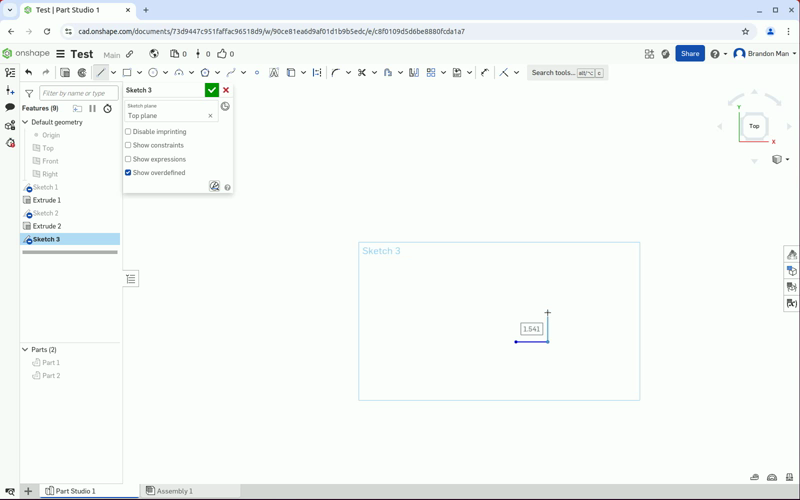
scroll(6)
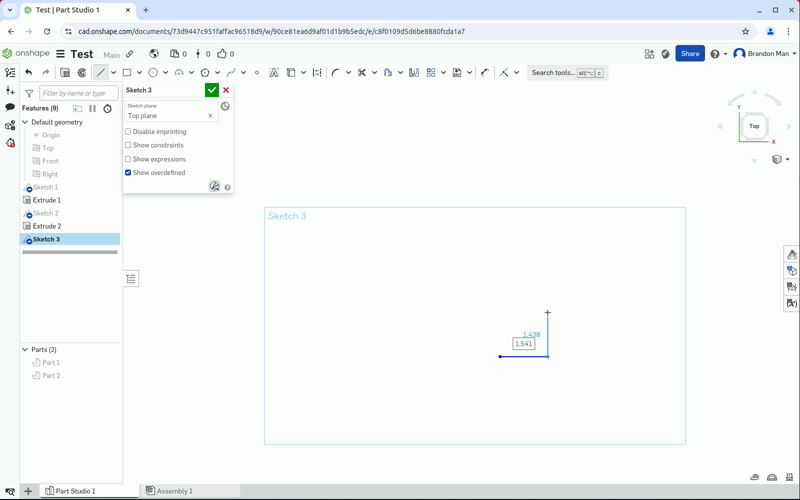
scroll(6)
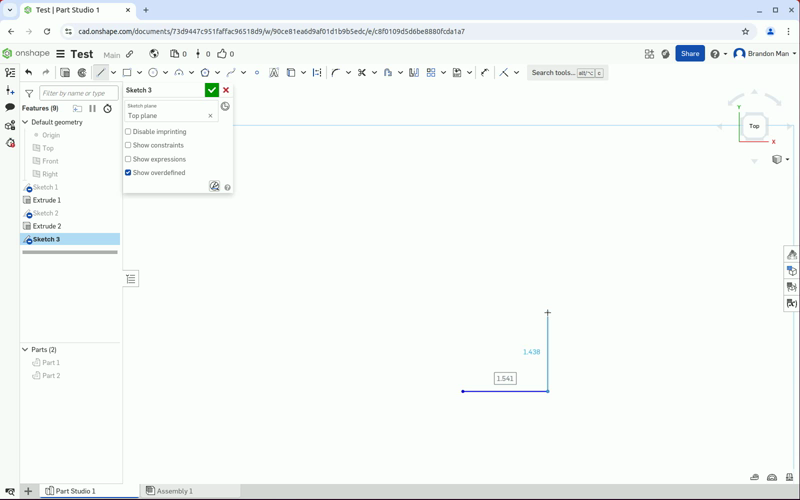
click(547, 312)
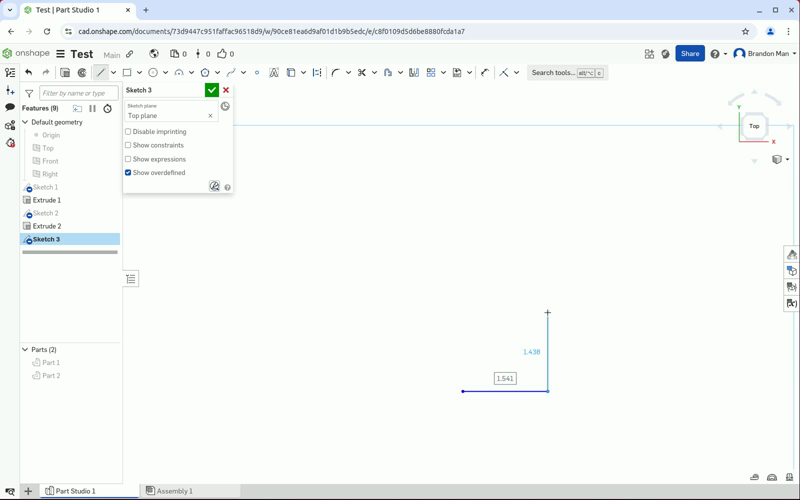
scroll(-6)
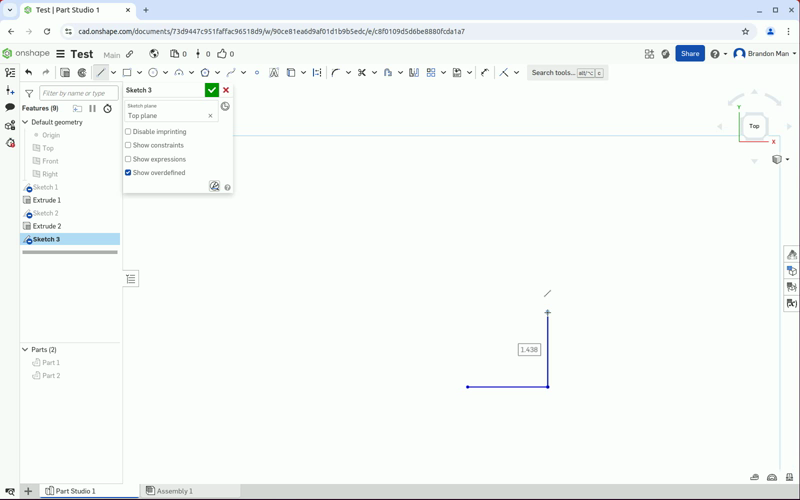
scroll(-6)
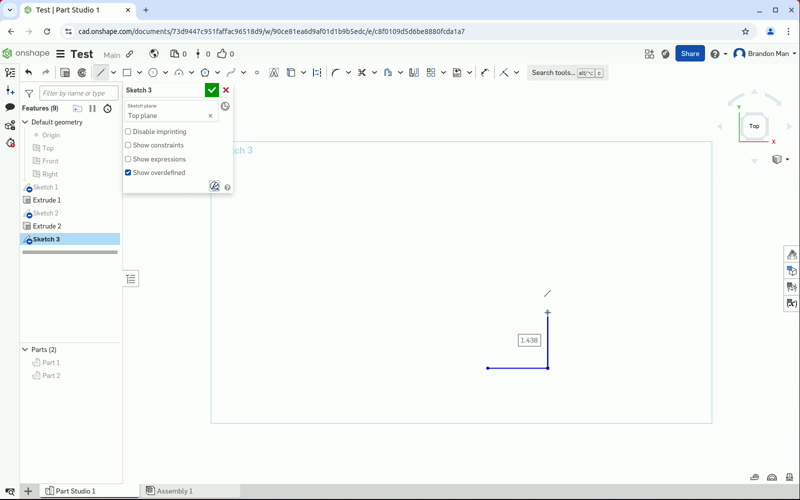
scroll(-6)
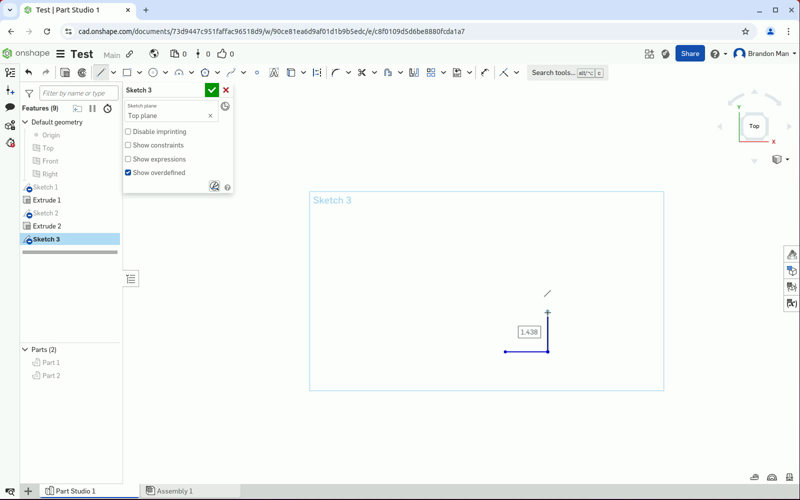
scroll(-6)
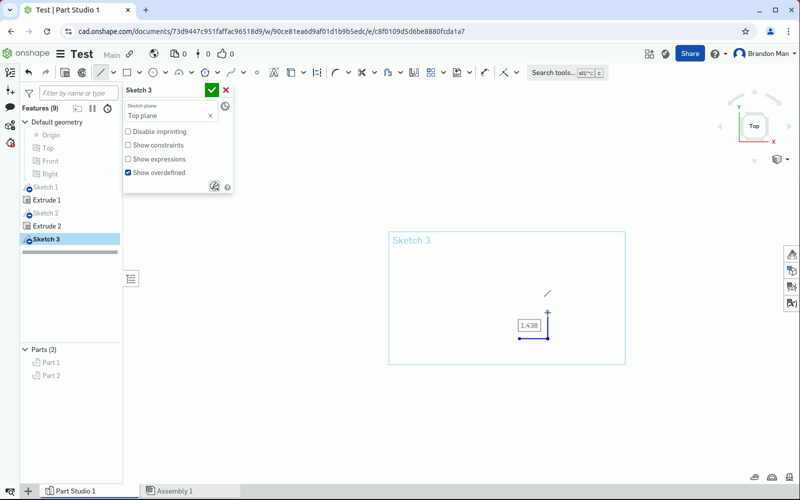
scroll(-6)
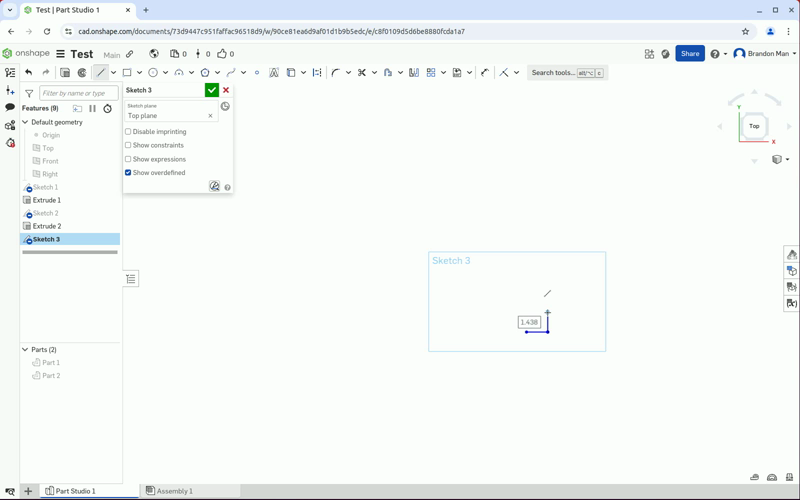
scroll(-6)
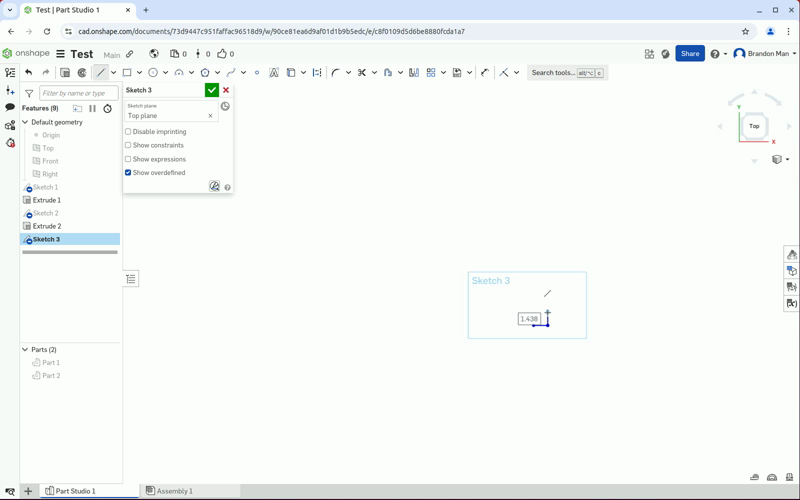
scroll(-6)
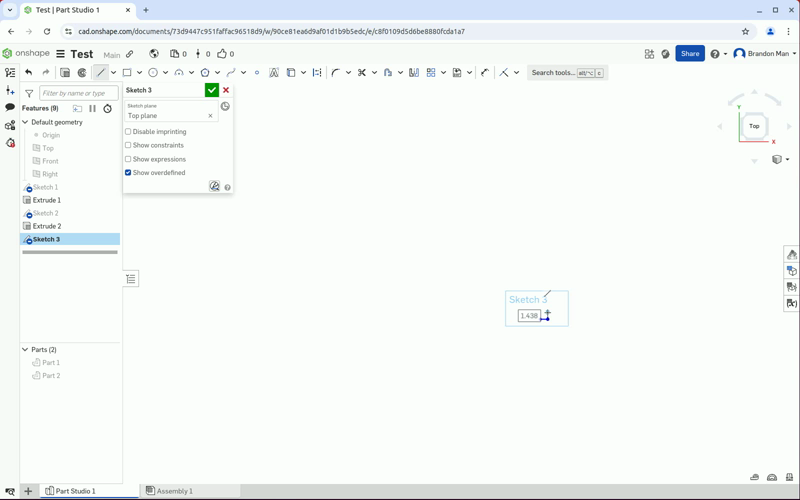
key_up(shift)
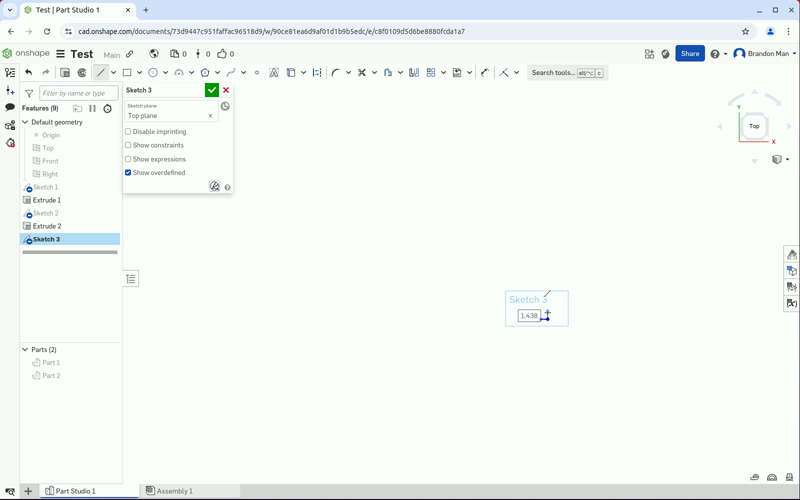
key_down(shift)
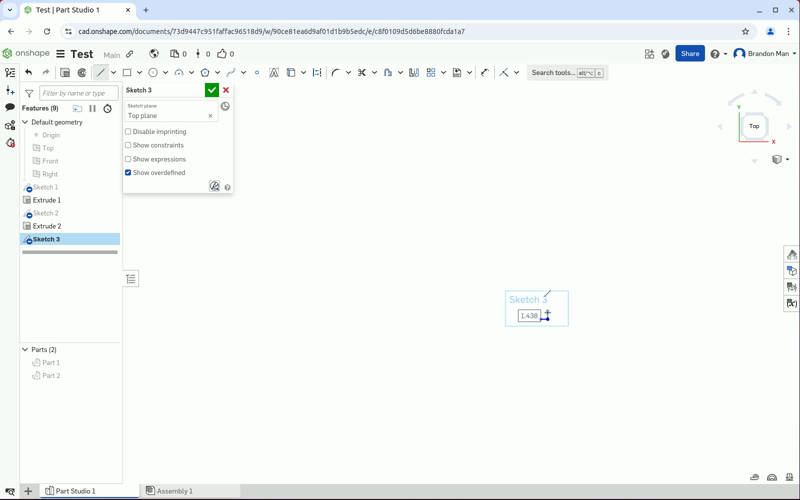
mouse_move(577, 312)
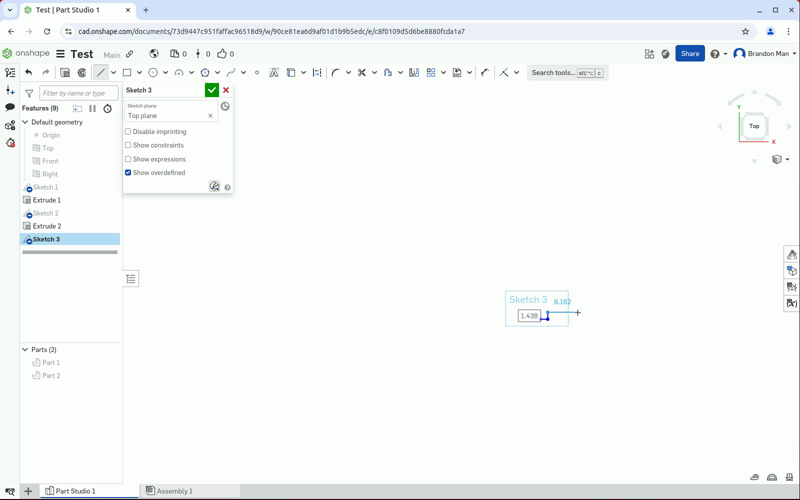
mouse_move(540, 312)
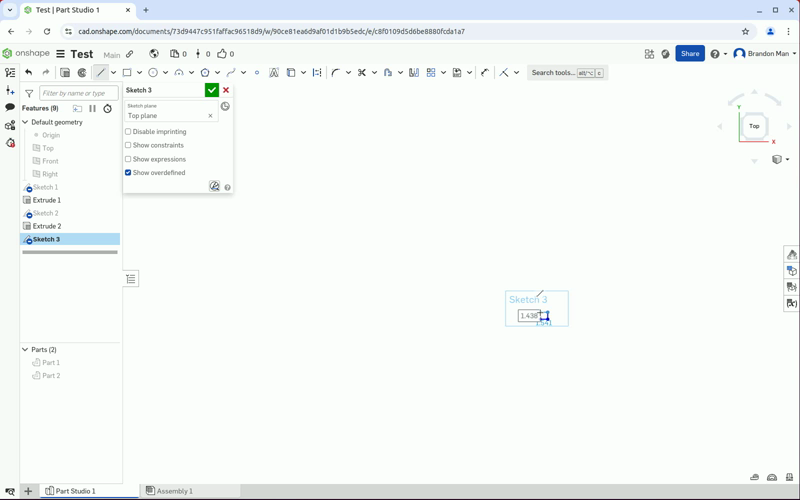
scroll(6)
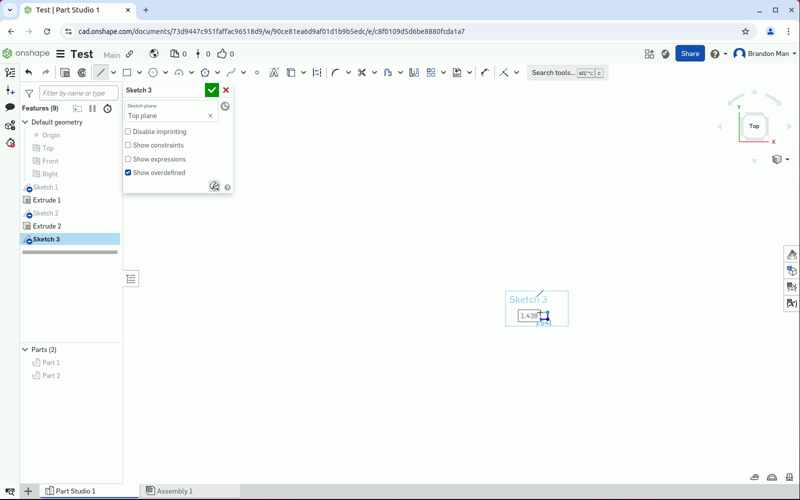
scroll(6)
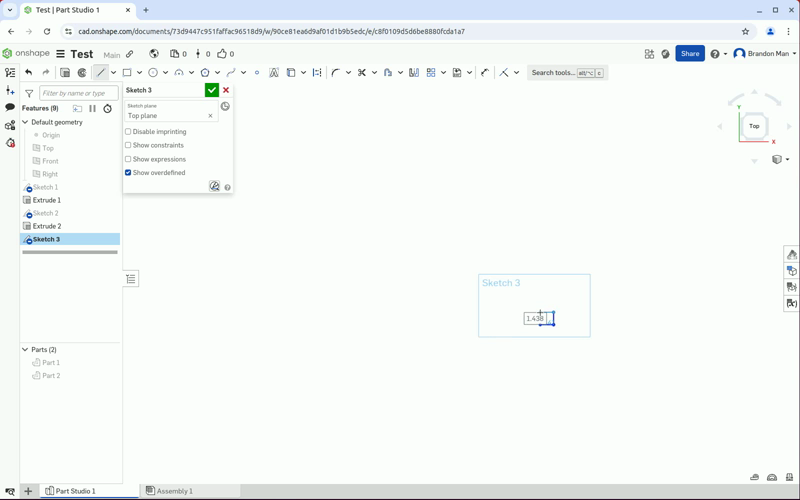
scroll(6)
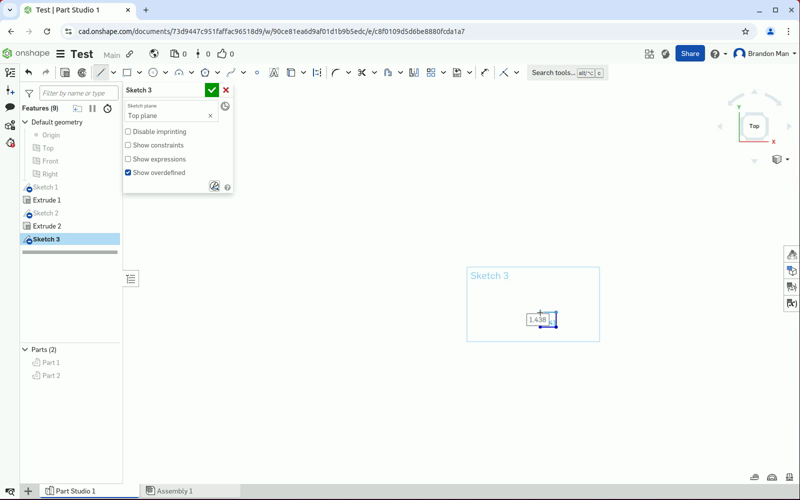
scroll(6)
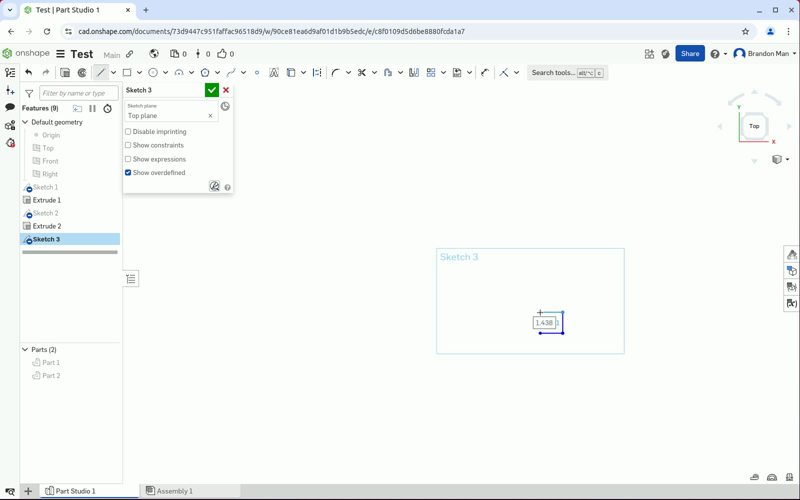
scroll(6)
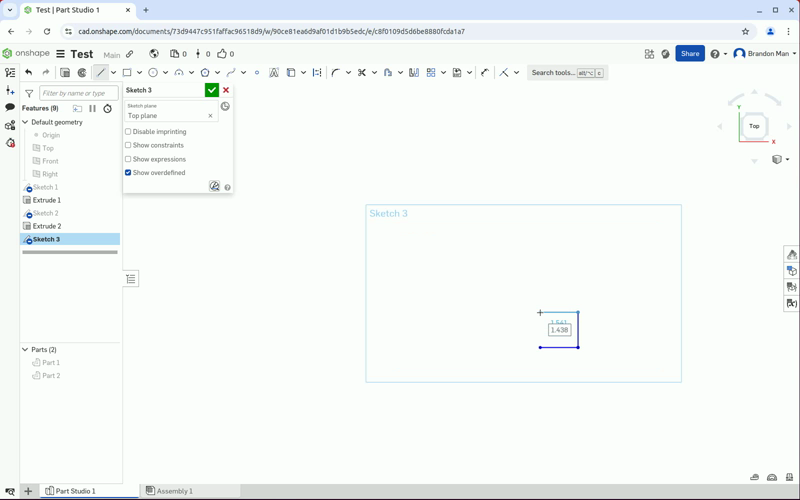
scroll(6)
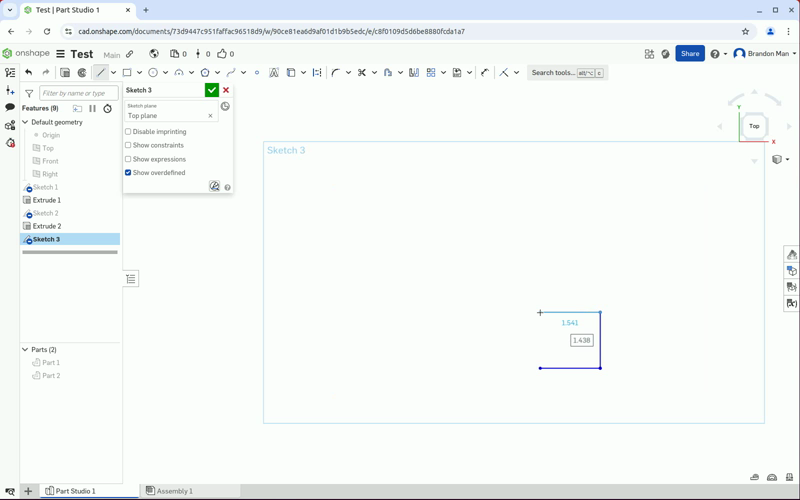
scroll(6)
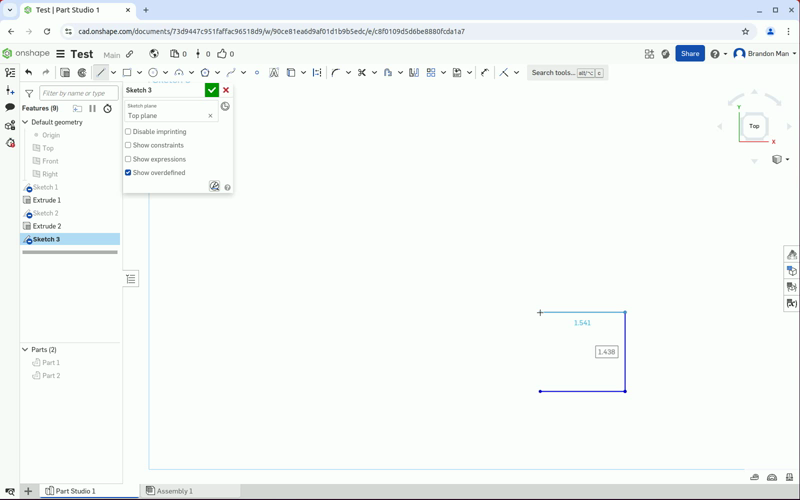
click(540, 312)
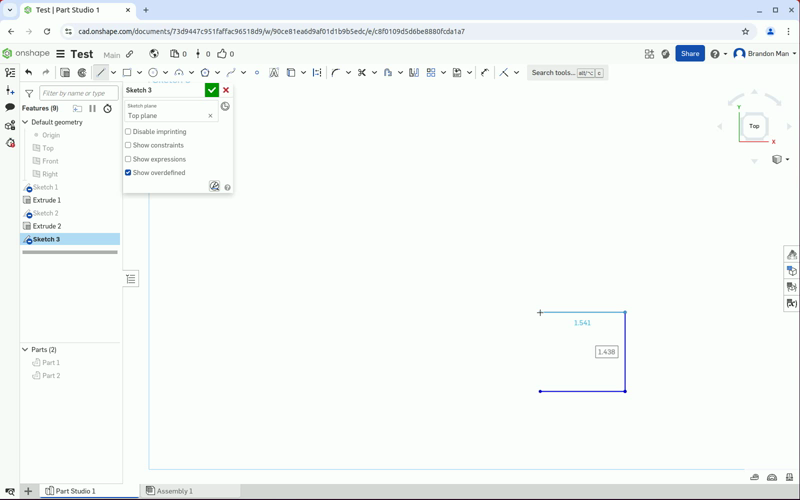
scroll(-6)
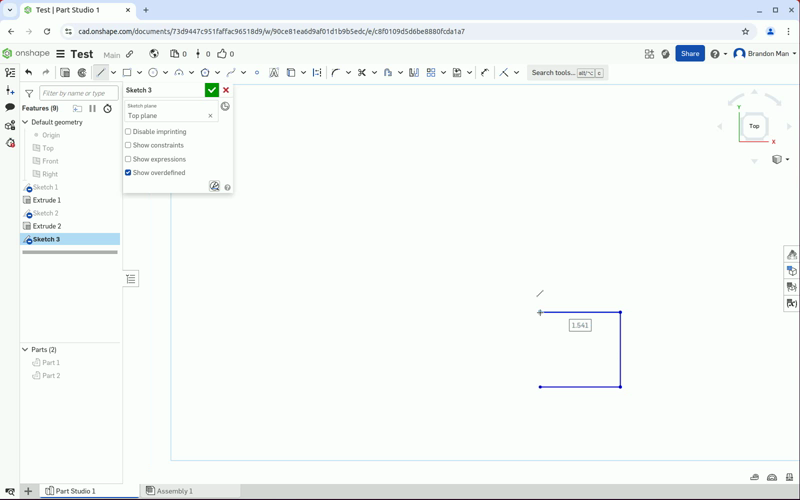
scroll(-6)
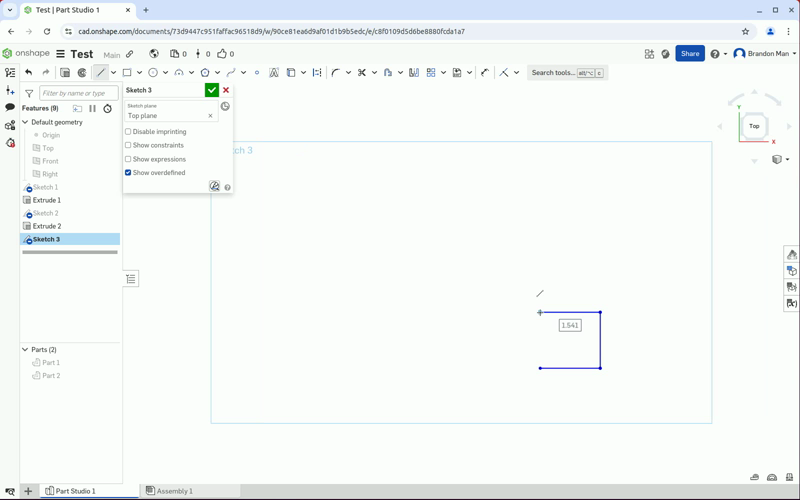
scroll(-6)
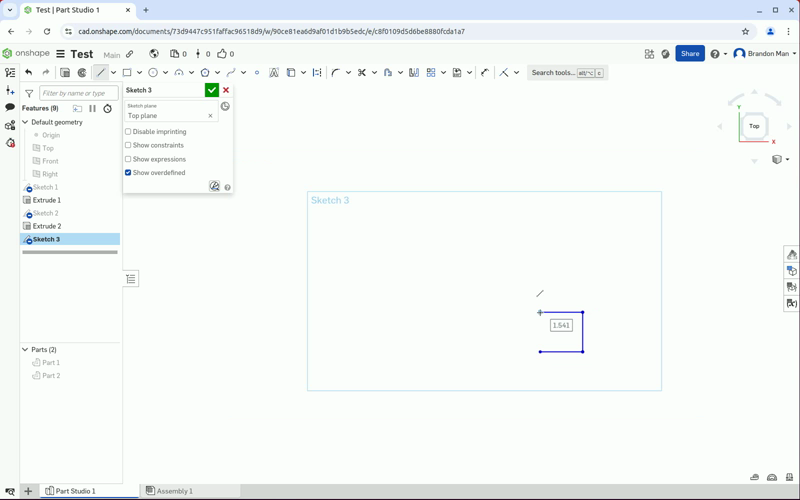
scroll(-6)
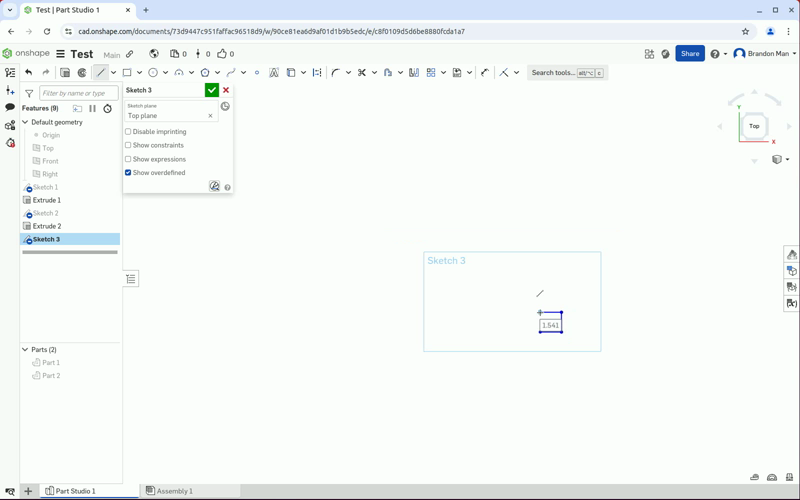
scroll(-6)
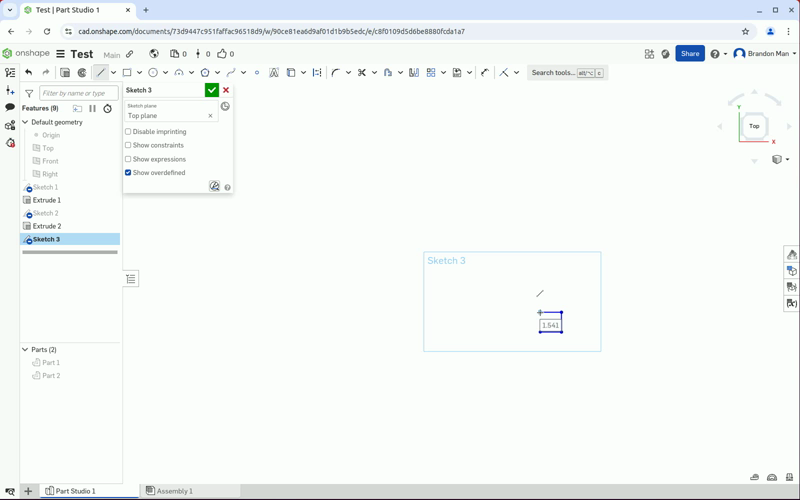
scroll(-6)
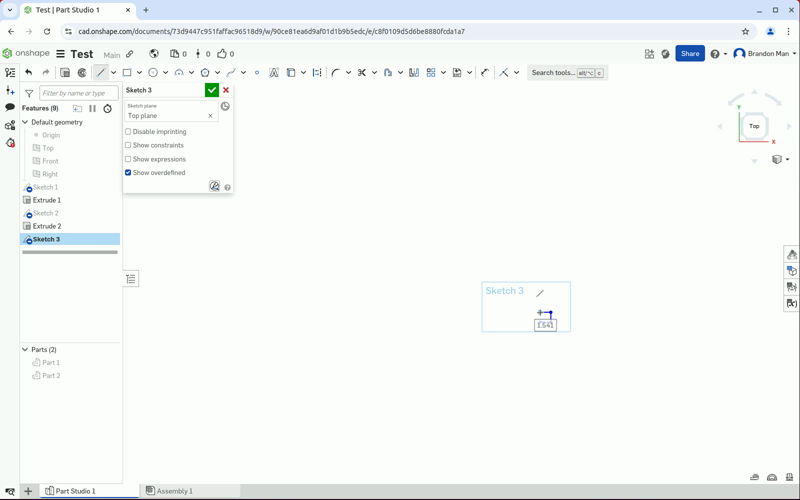
scroll(-6)
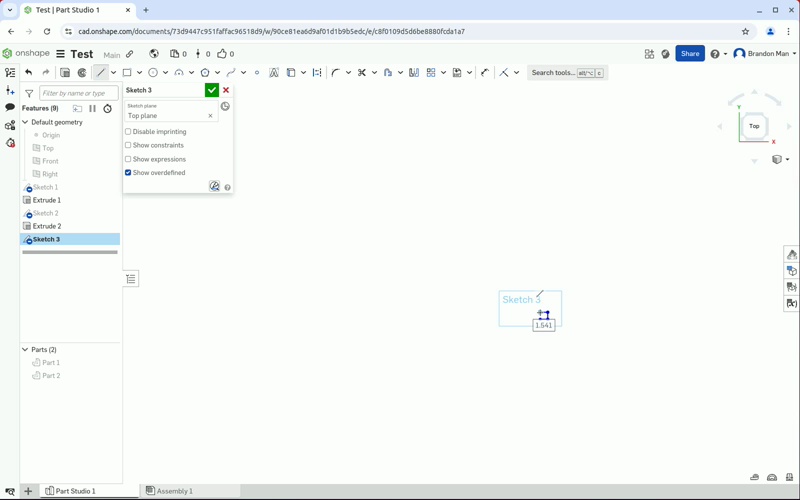
key_up(shift)
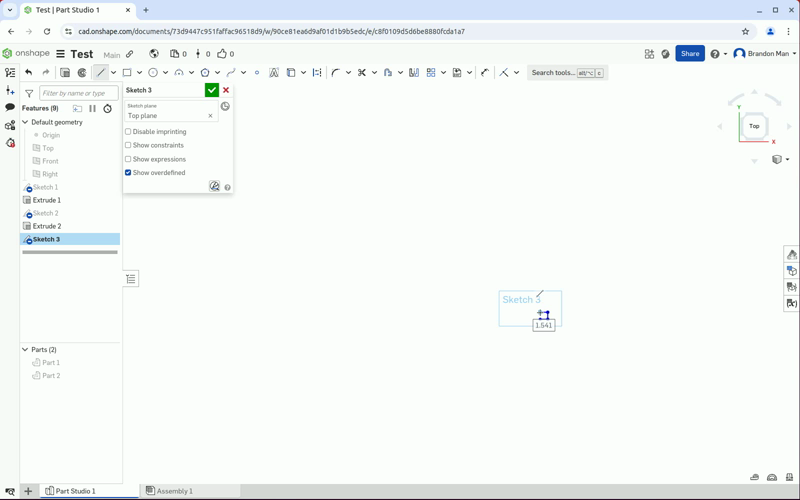
mouse_move(570, 312)
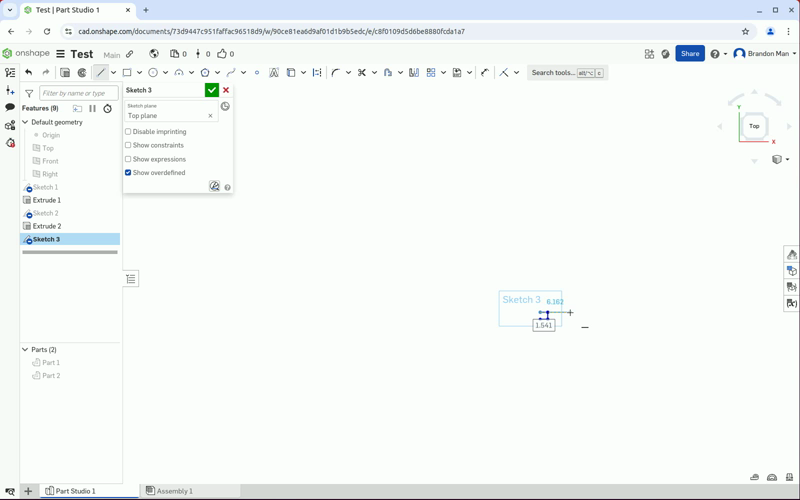
key_down(shift)
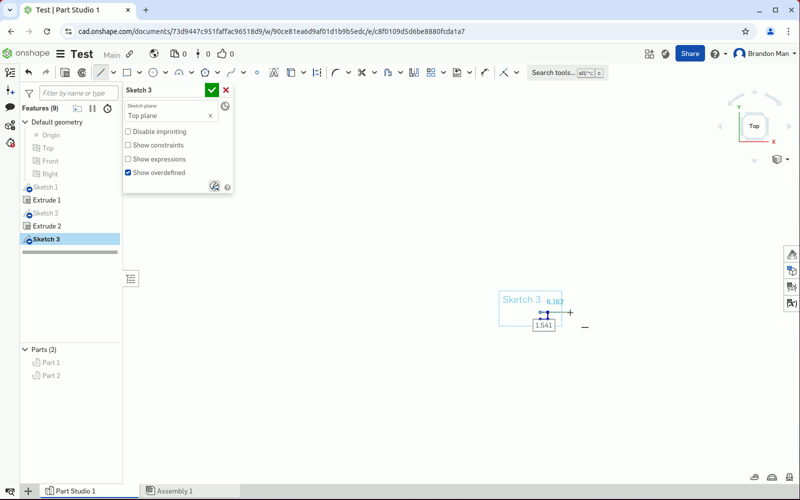
mouse_move(540, 319)
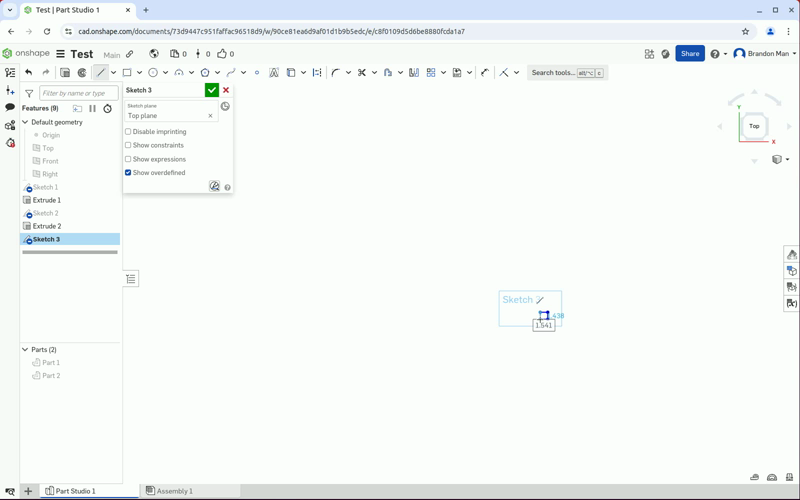
scroll(6)
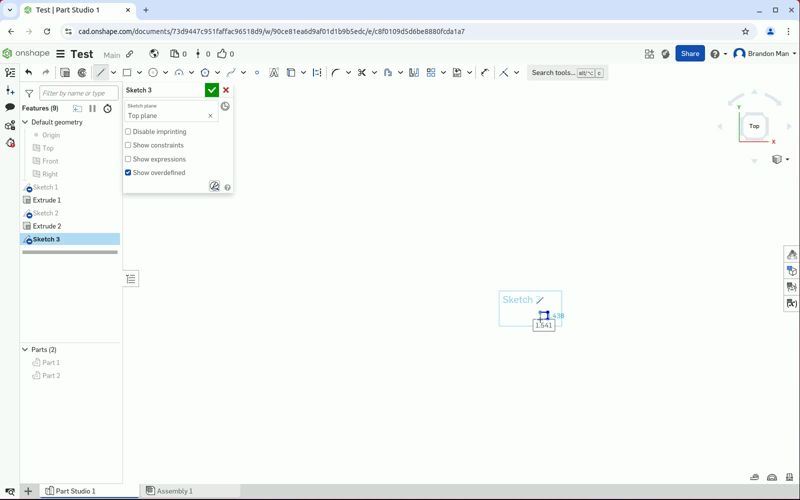
scroll(6)
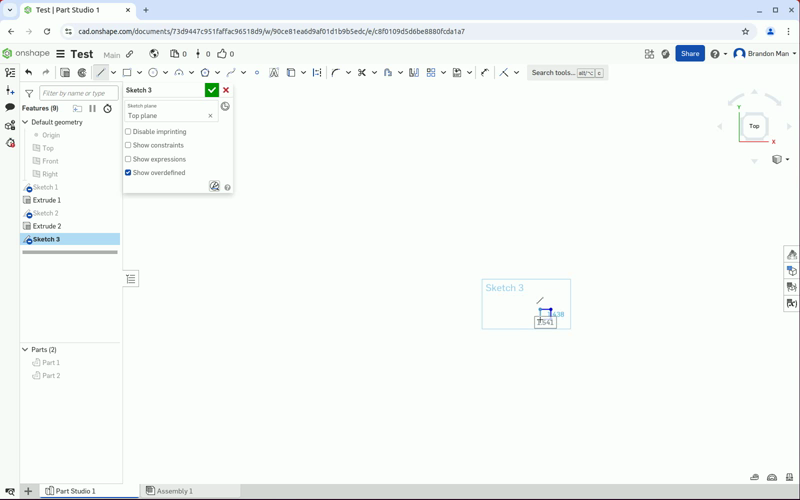
scroll(6)
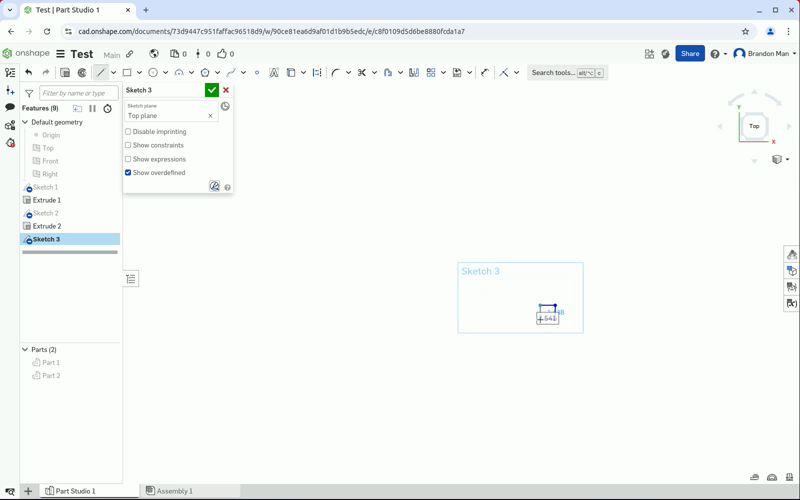
scroll(6)
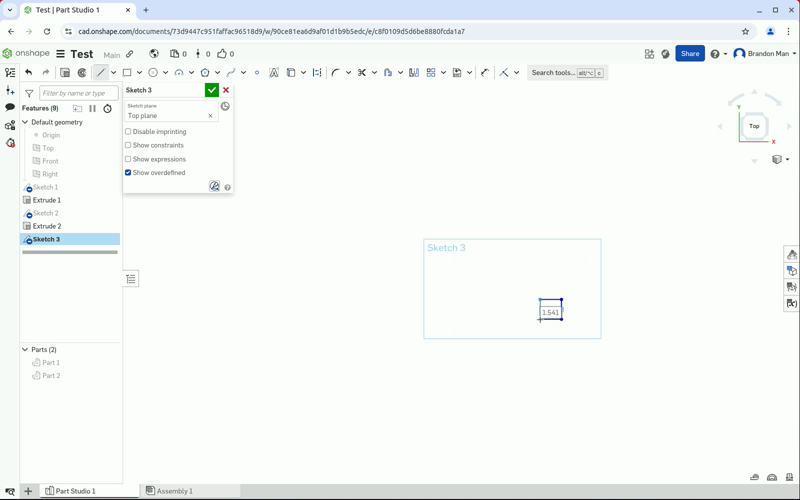
scroll(6)
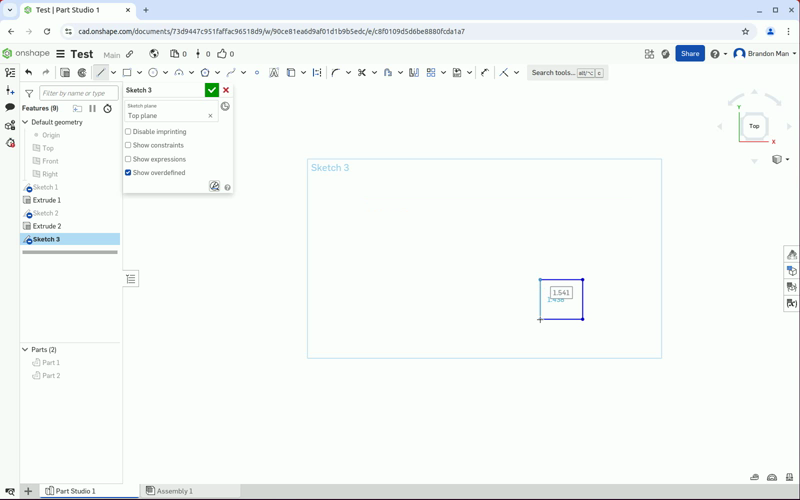
scroll(6)
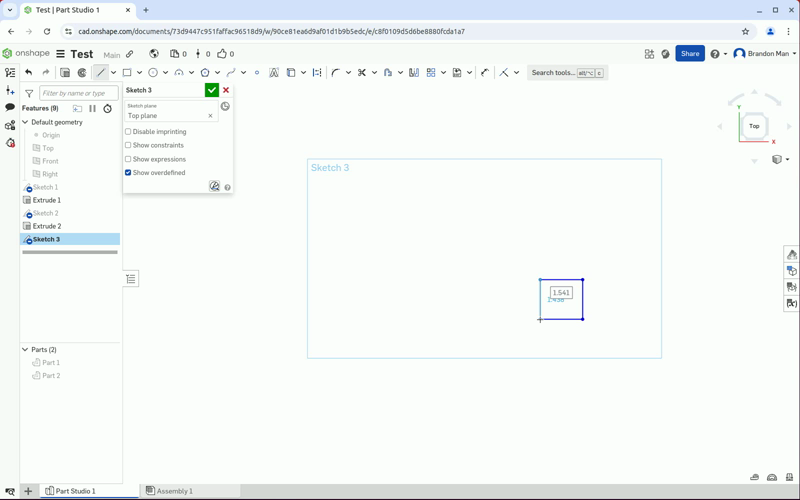
scroll(6)
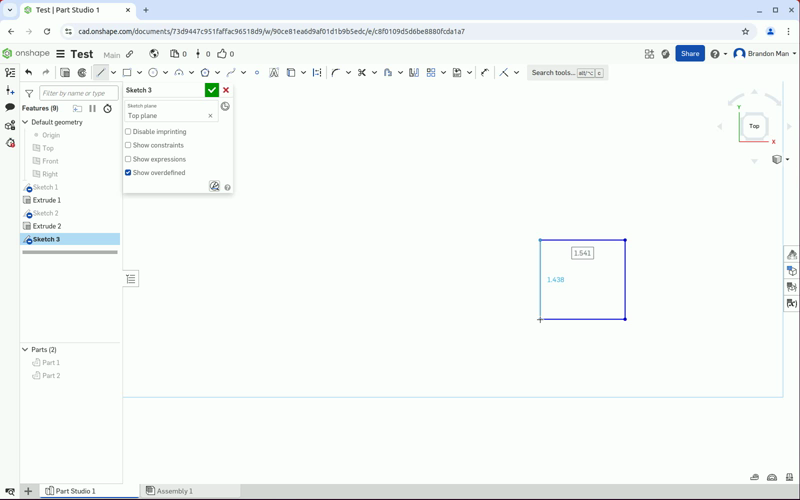
key_up(shift)
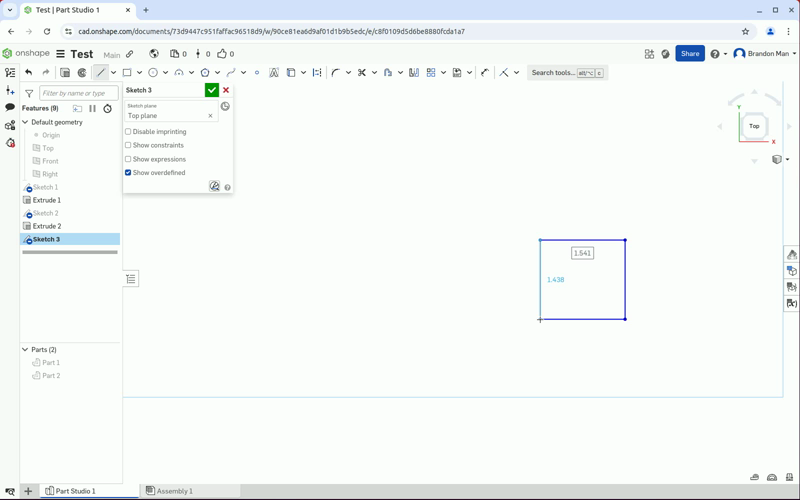
click(540, 319)
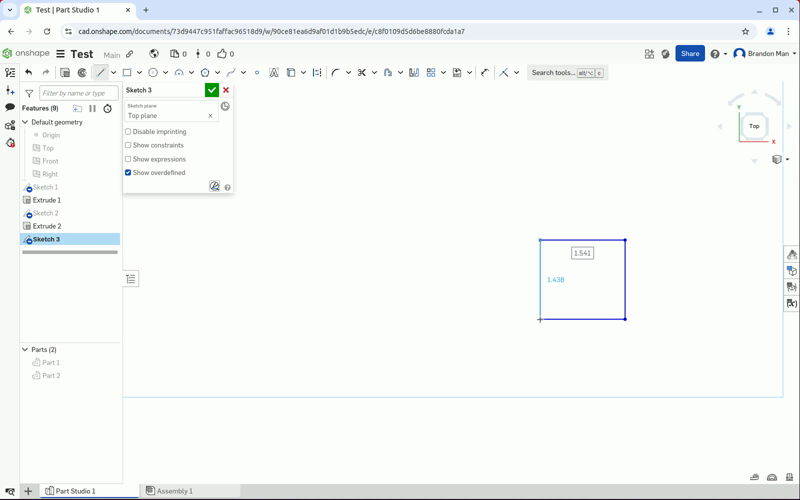
scroll(-6)
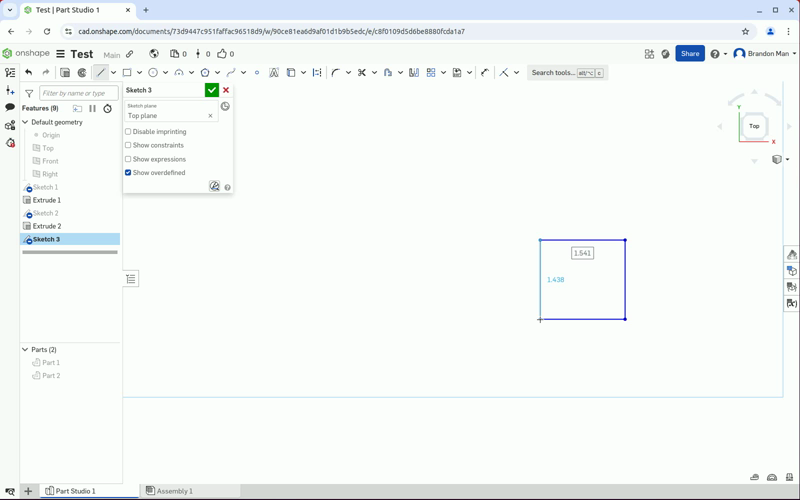
scroll(-6)
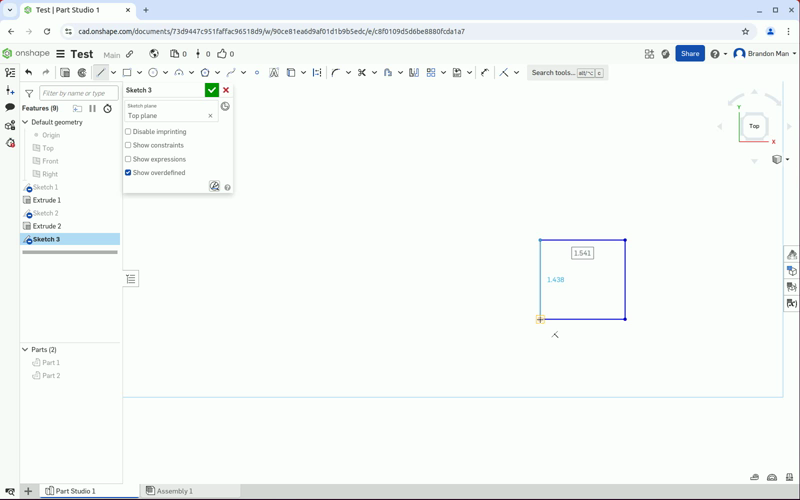
scroll(-6)
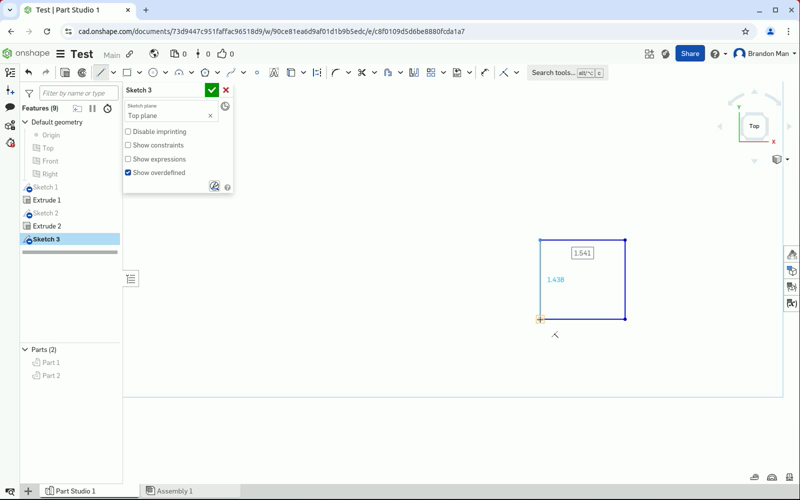
scroll(-6)
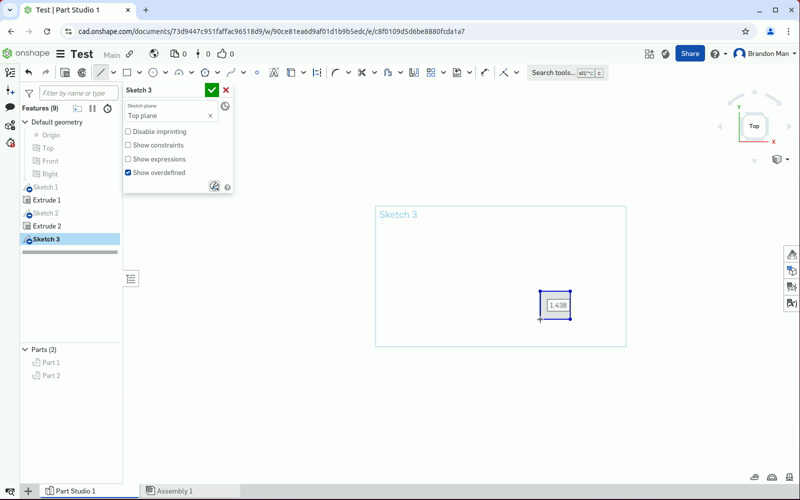
scroll(-6)
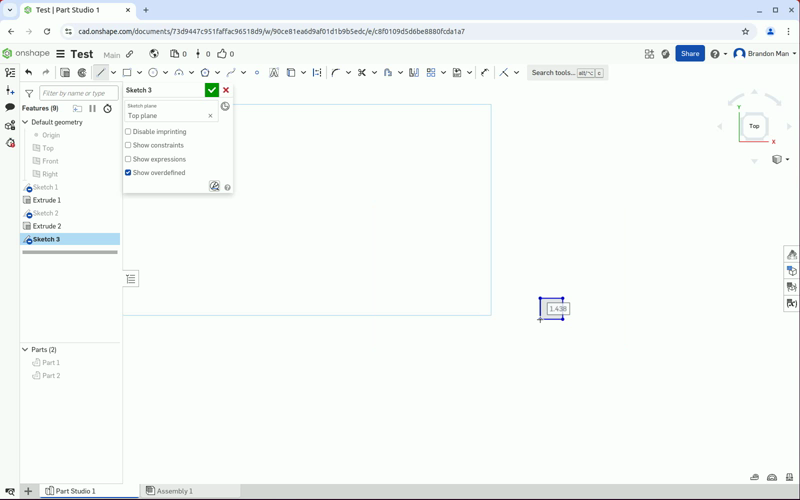
scroll(-6)
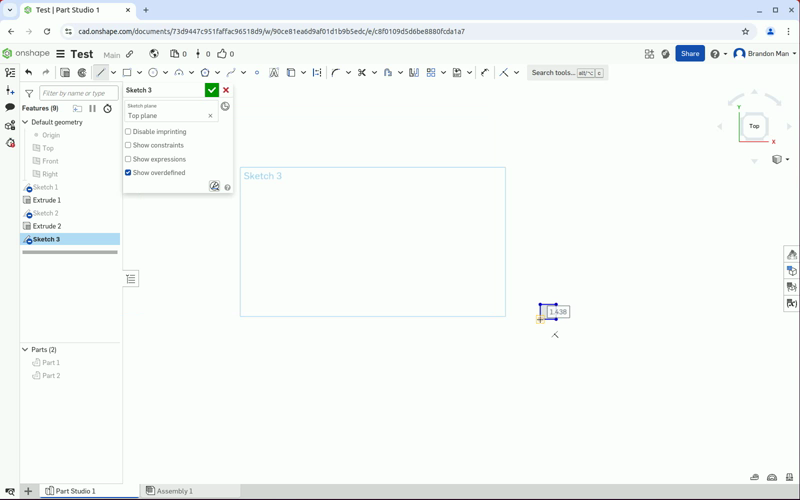
scroll(-6)
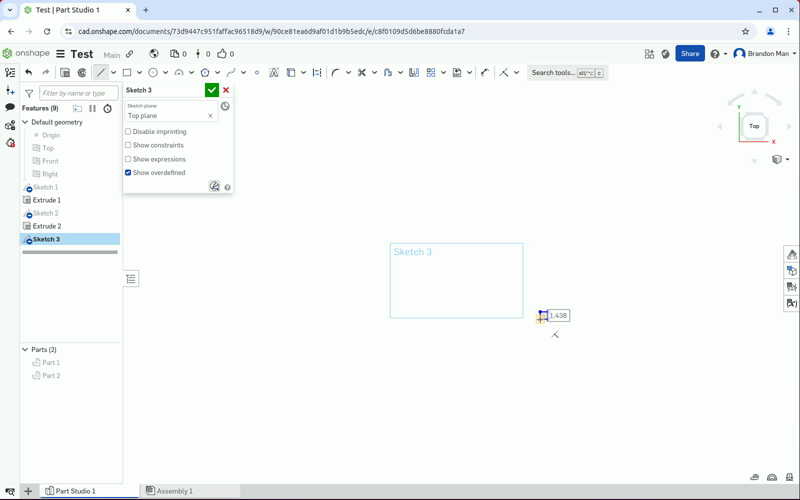
key(esc)
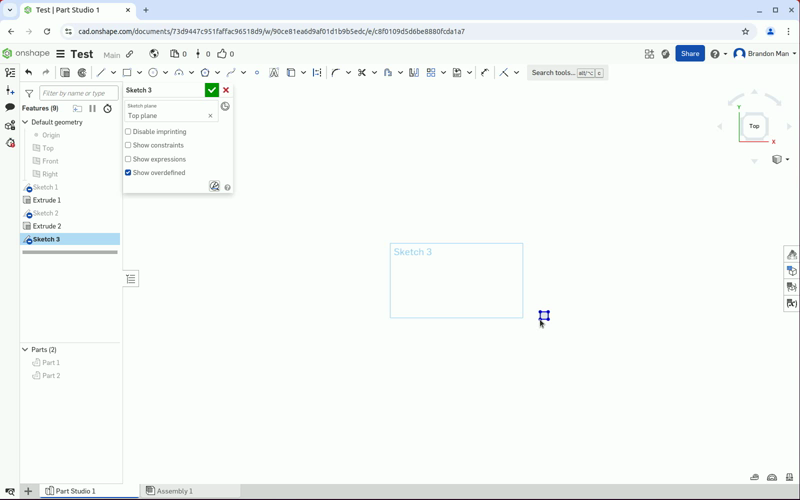
mouse_move(541, 312)
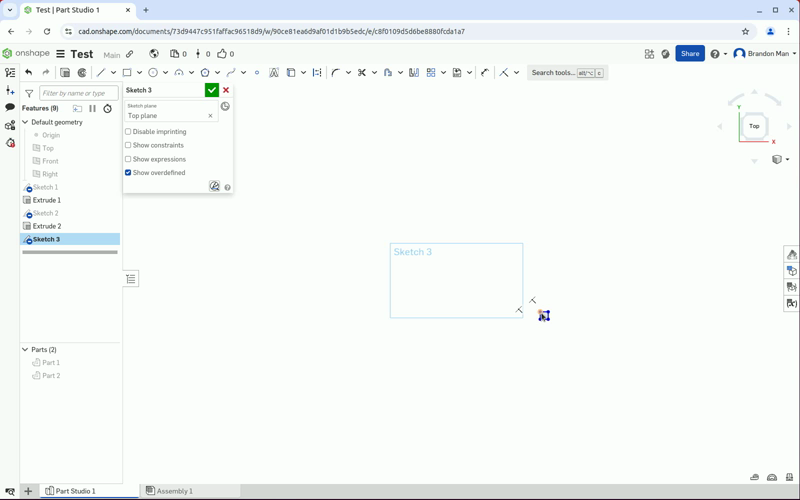
scroll(6)
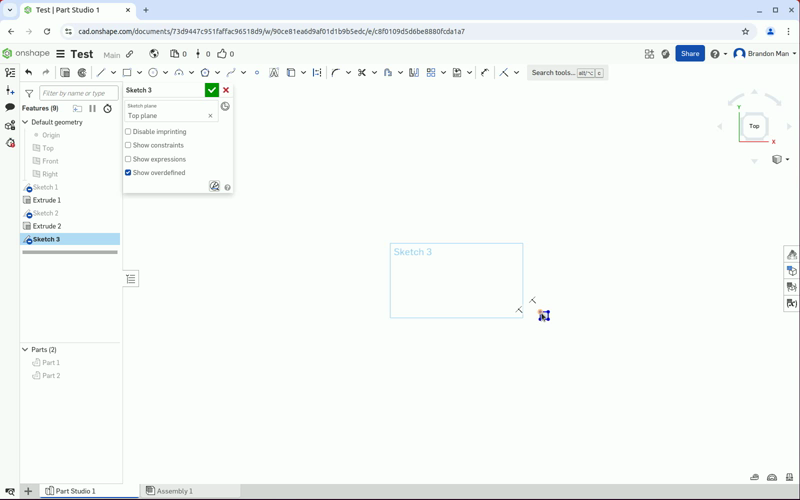
scroll(6)
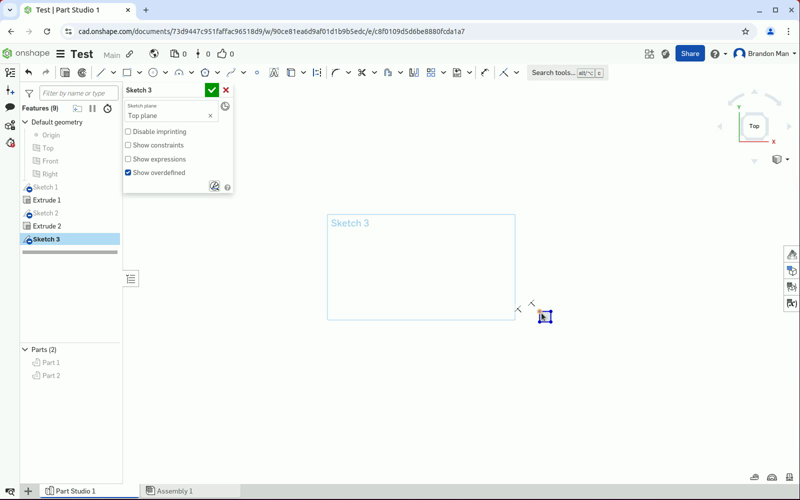
scroll(6)
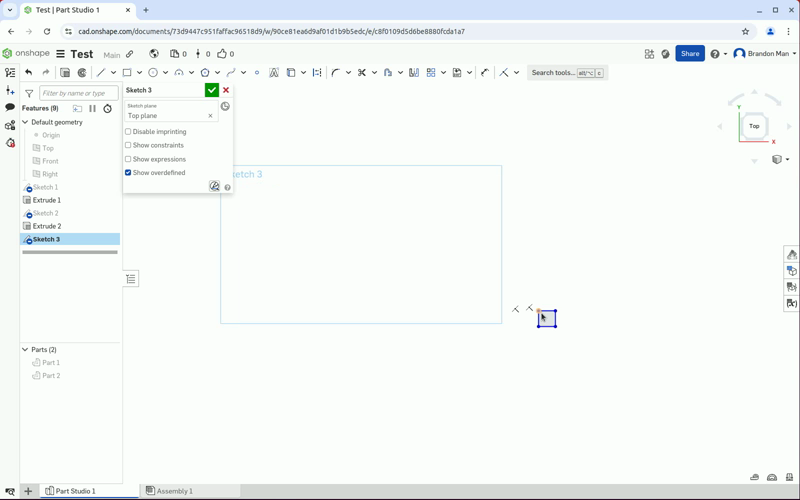
scroll(6)
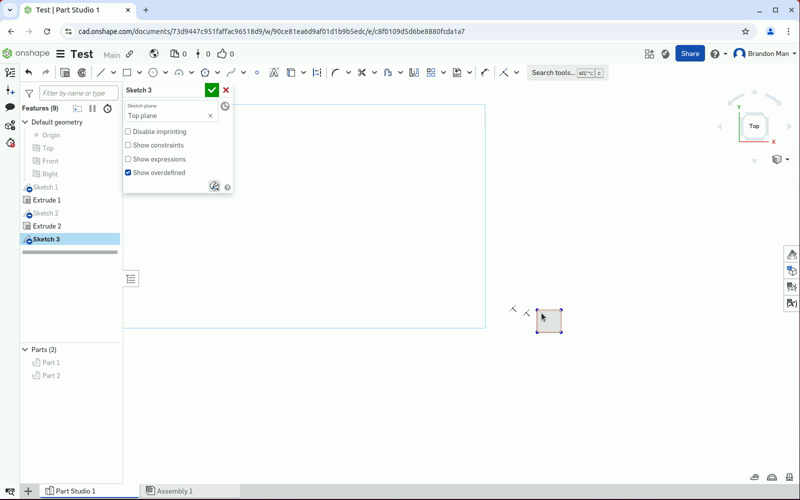
scroll(6)
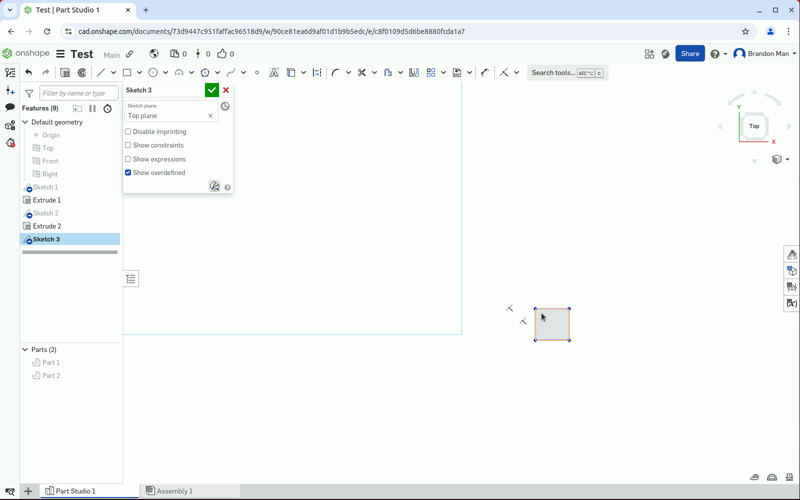
scroll(6)
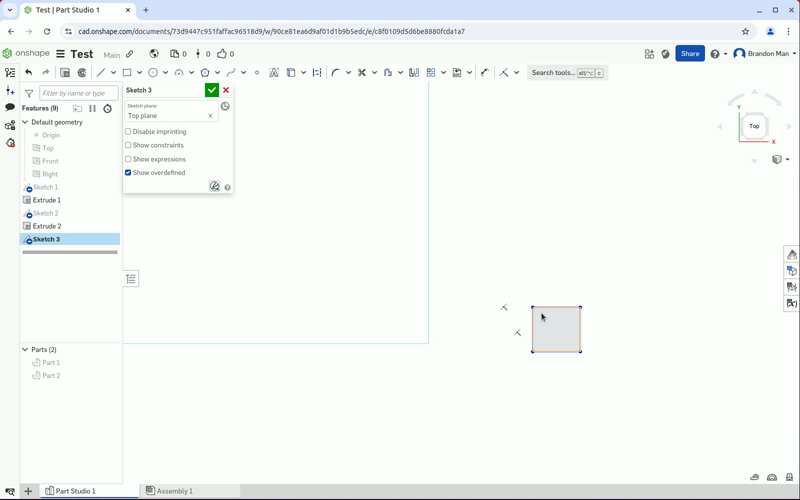
scroll(6)
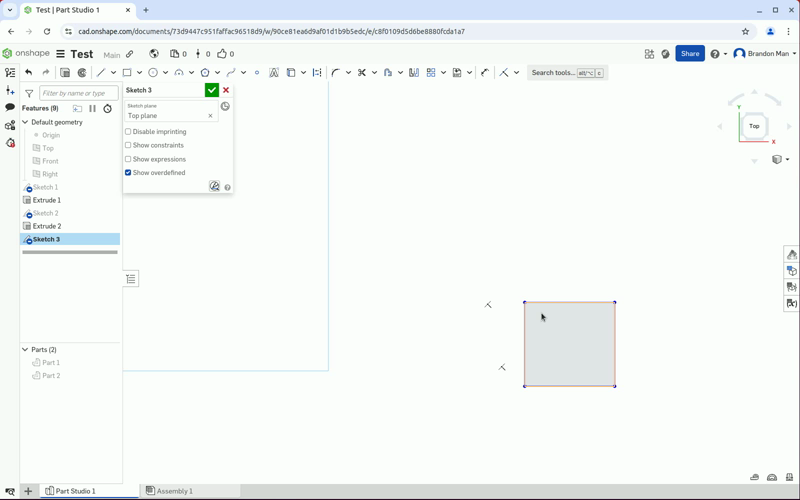
click(541, 312)
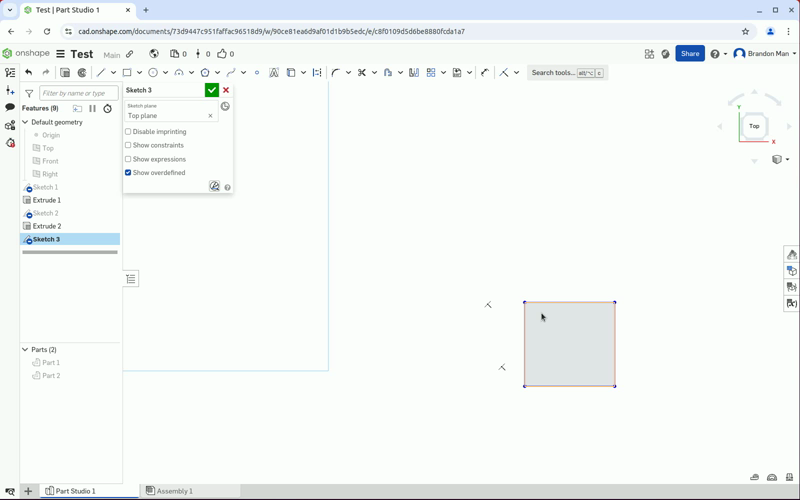
scroll(-6)
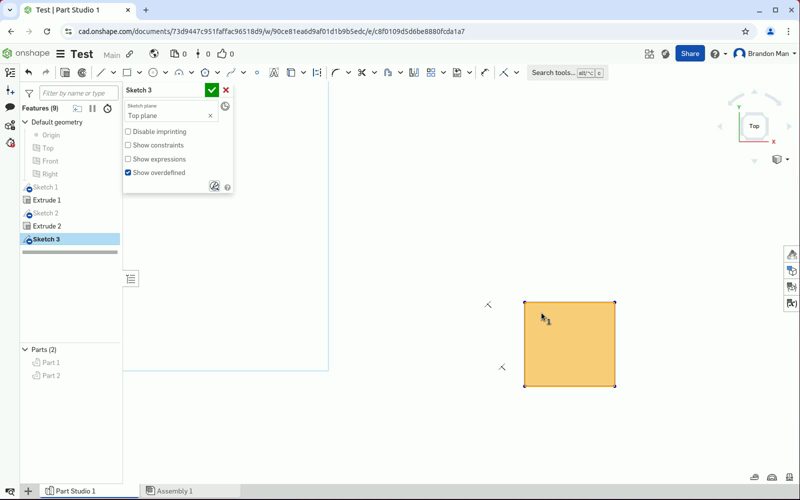
scroll(-6)
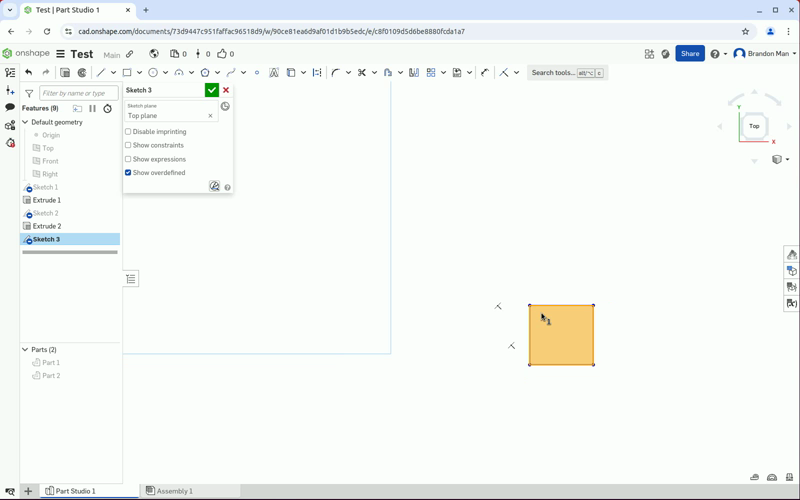
scroll(-6)
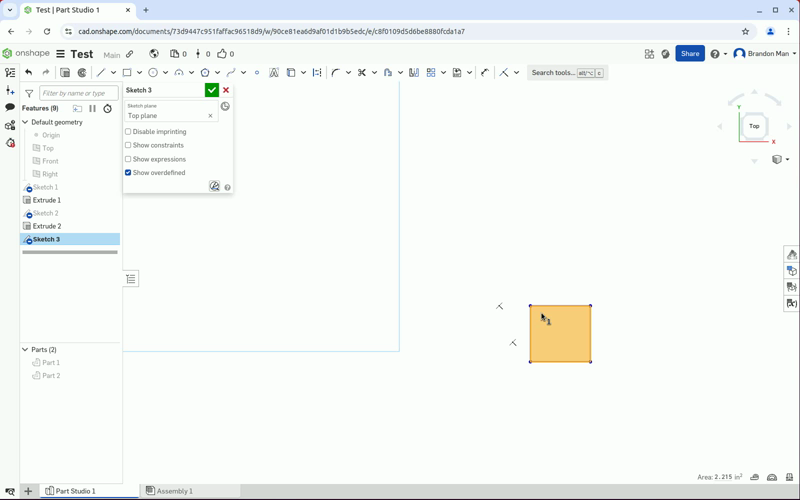
scroll(-6)
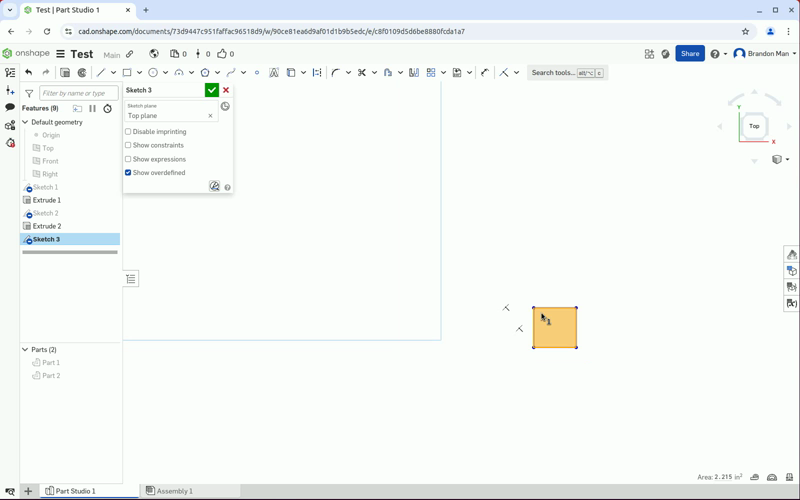
scroll(-6)
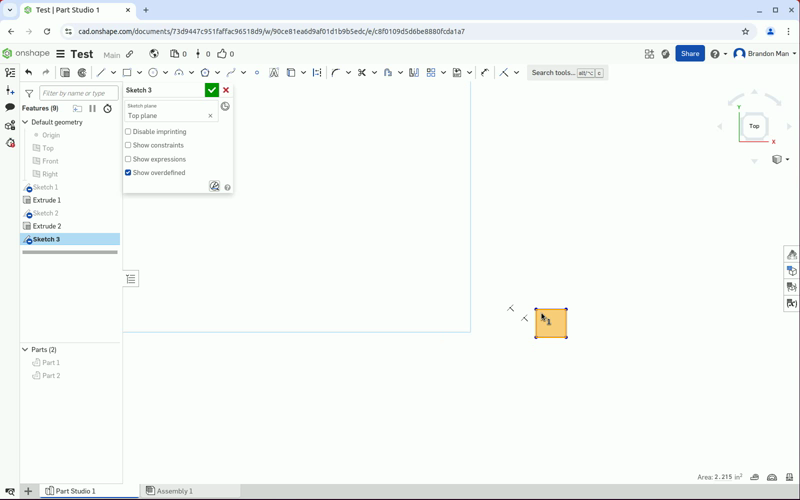
scroll(-6)
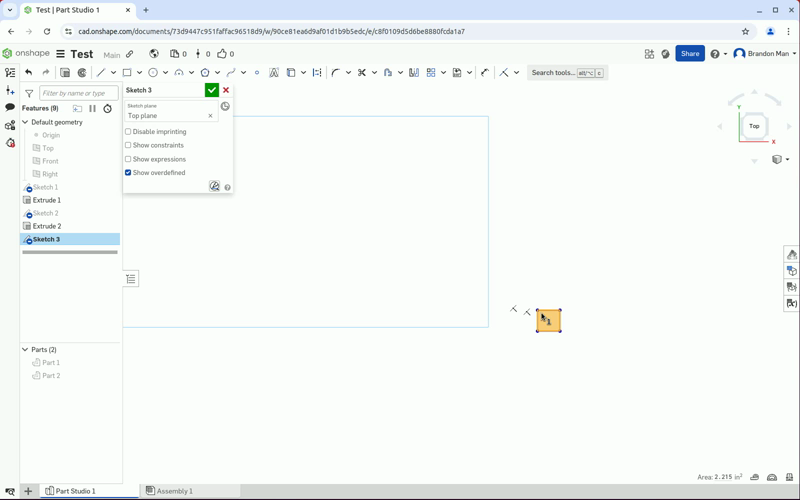
scroll(-6)
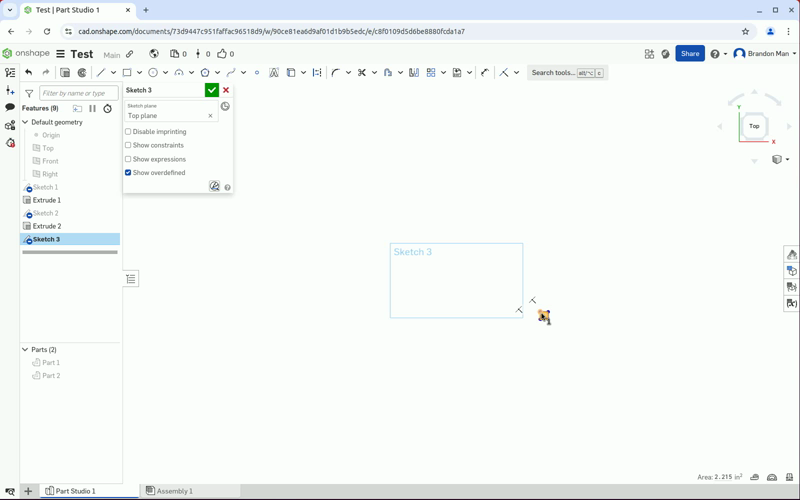
mouse_move(73, 352)
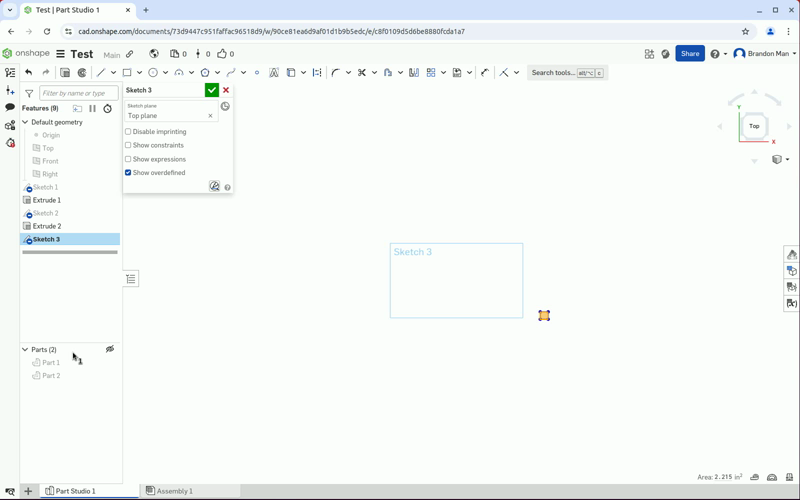
key(shift+y)
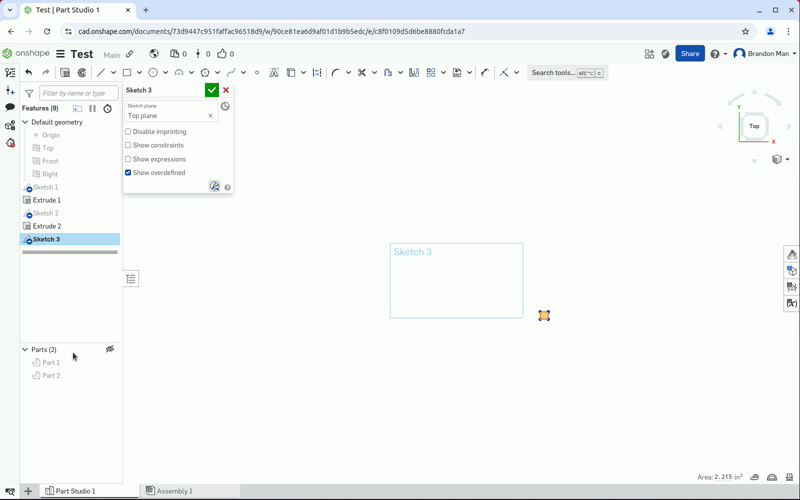
key(shift+e)
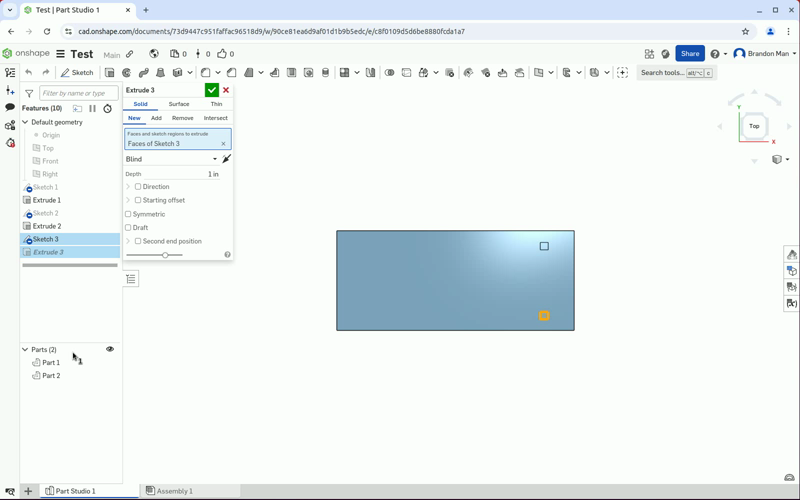
mouse_move(143, 106)
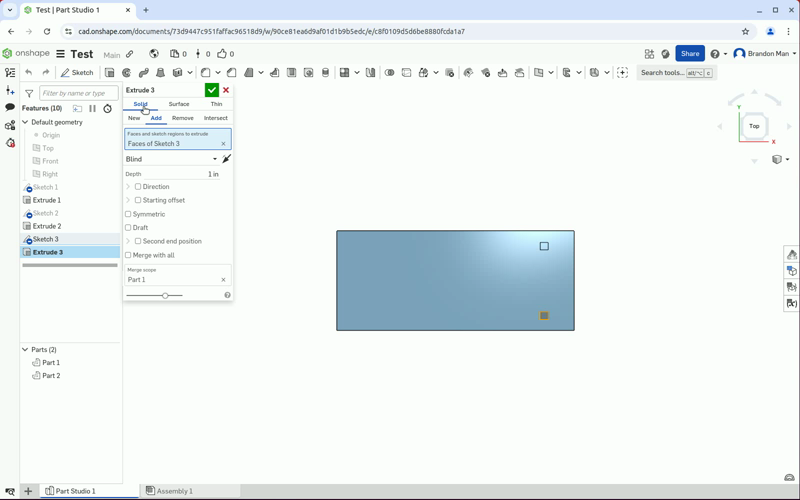
click(143, 106)
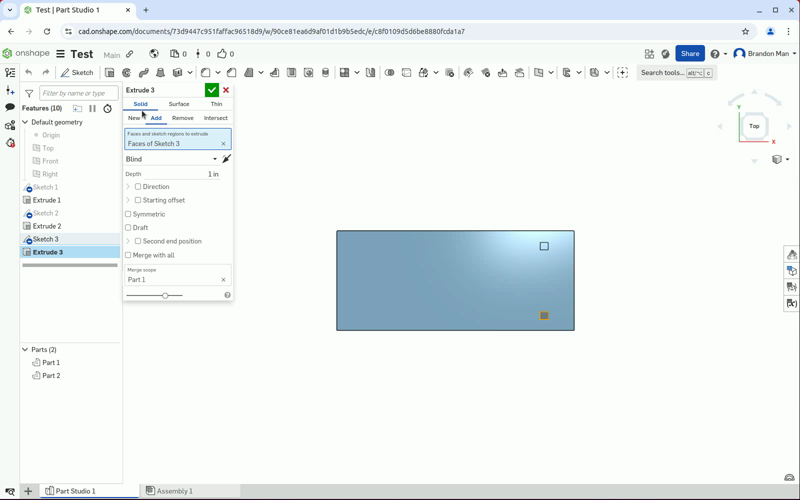
mouse_move(137, 120)
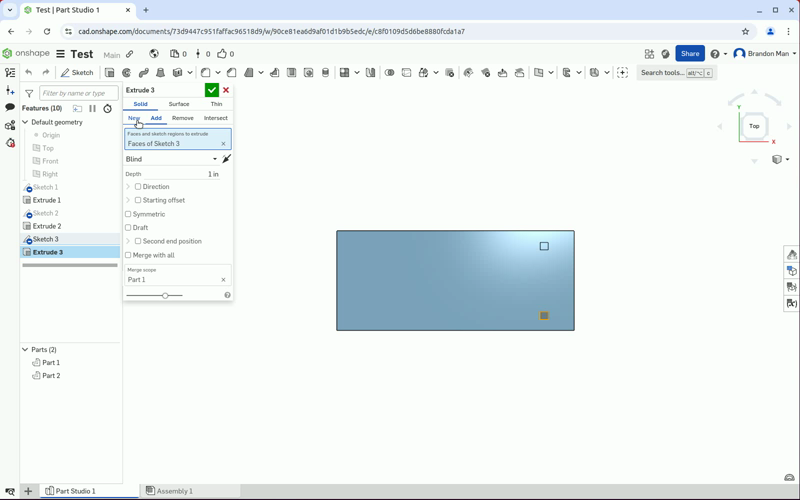
click(137, 120)
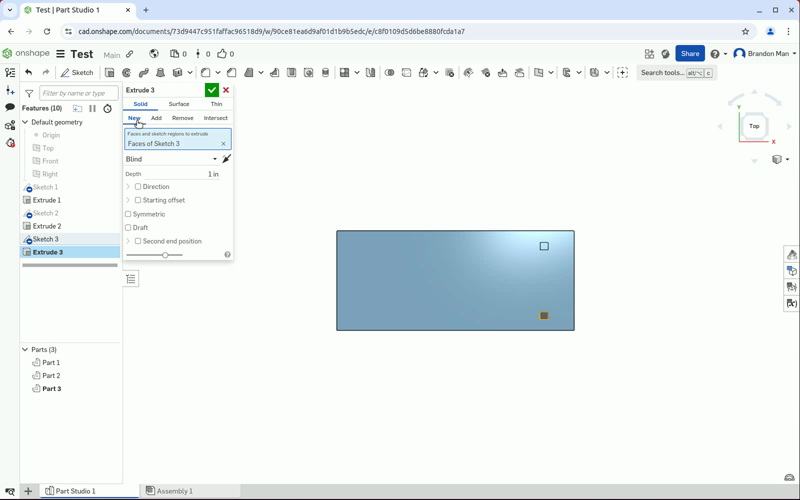
key(tab, 4)
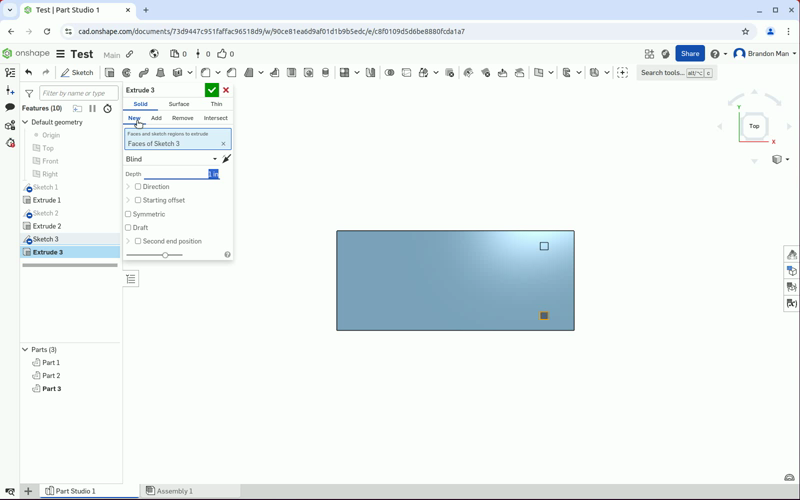
text(-19.257)
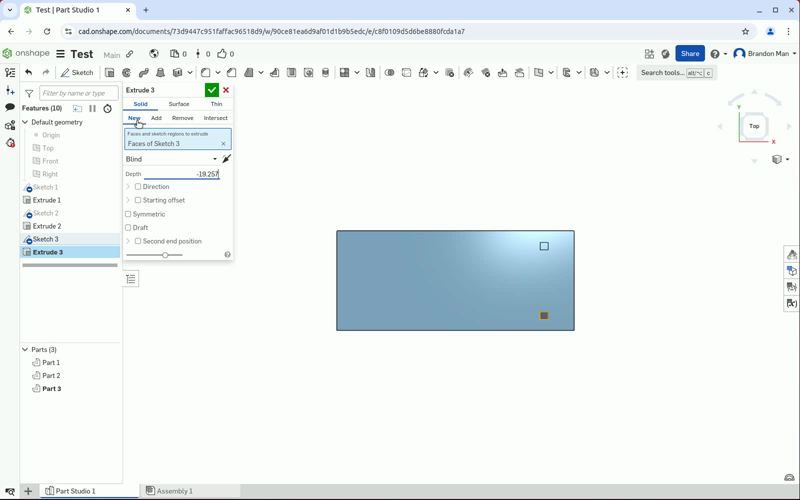
key(enter)
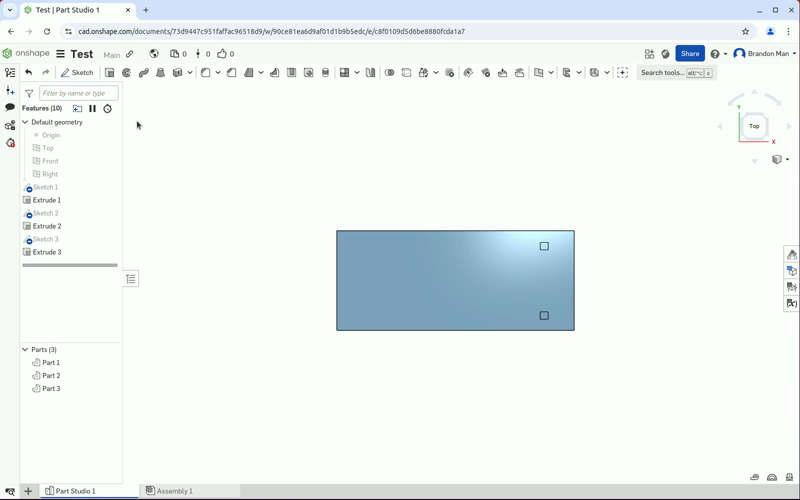
key(shift+h)
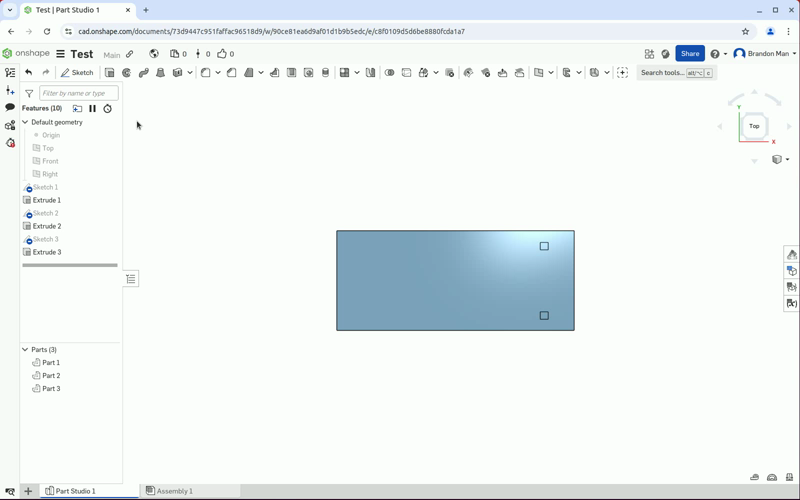
key(shift+h)
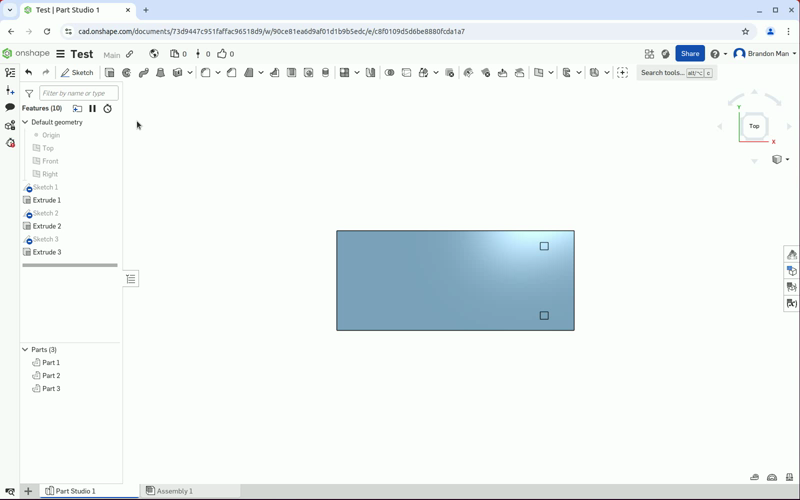
mouse_move(73, 189)
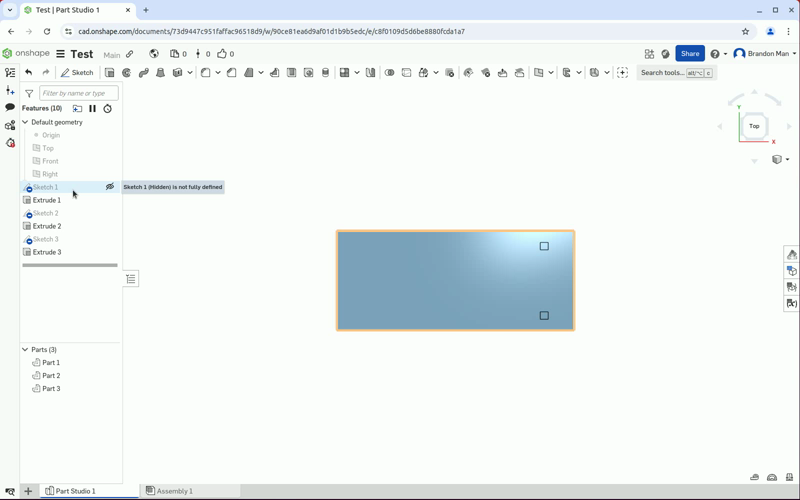
click(73, 189)
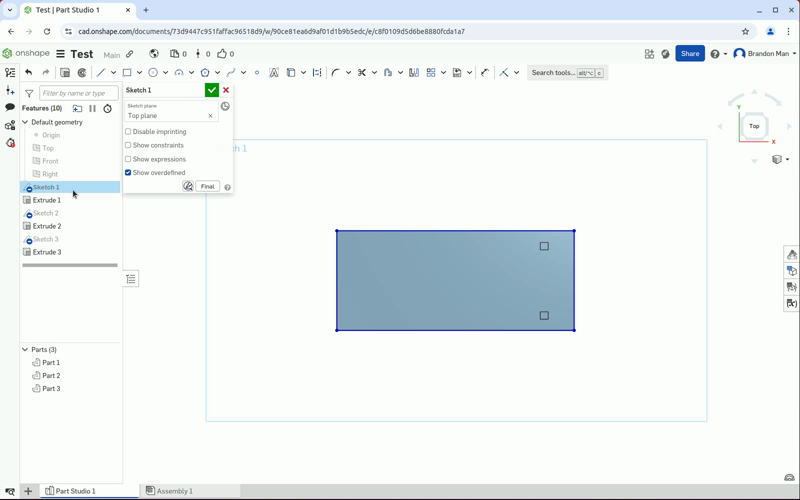
mouse_move(229, 92)
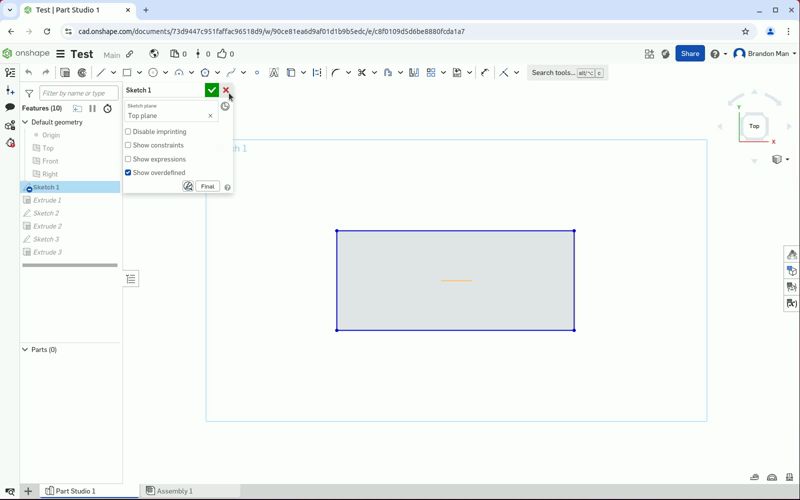
click(229, 92)
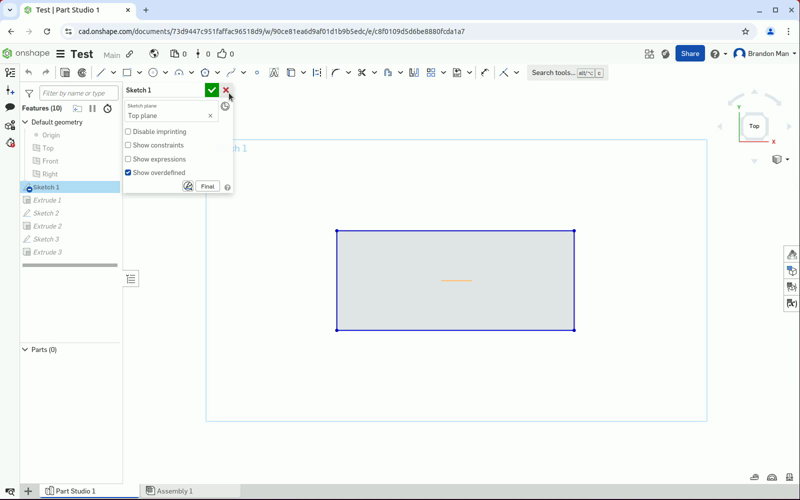
key(shift+s)
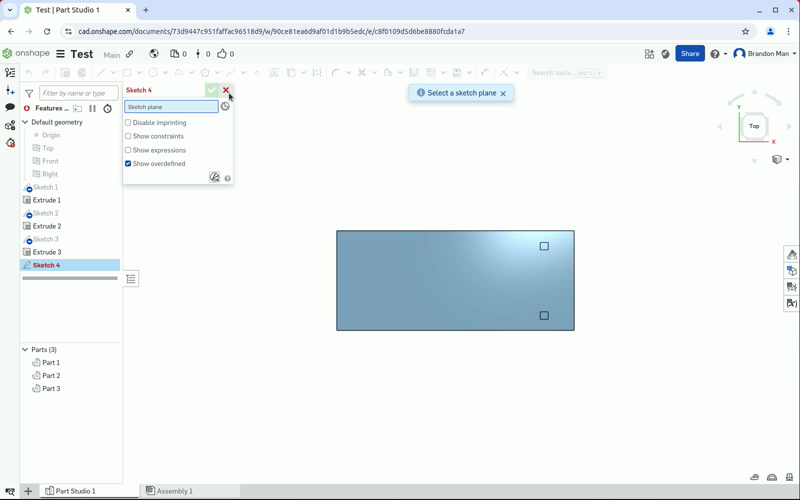
mouse_move(73, 150)
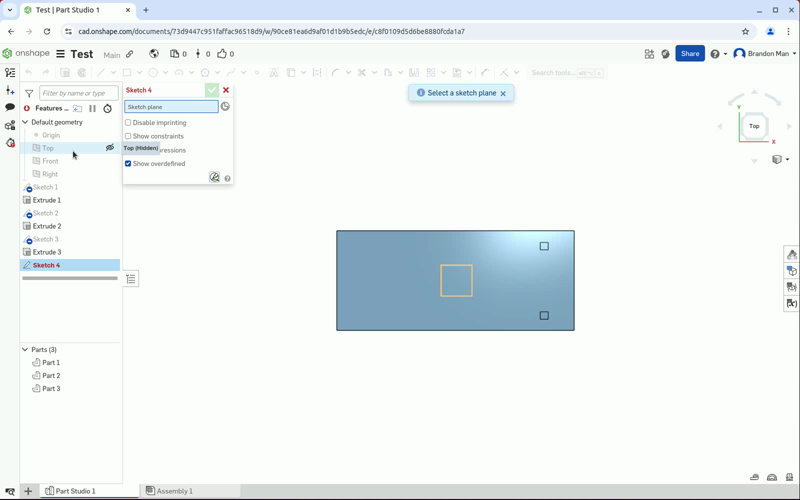
click(73, 150)
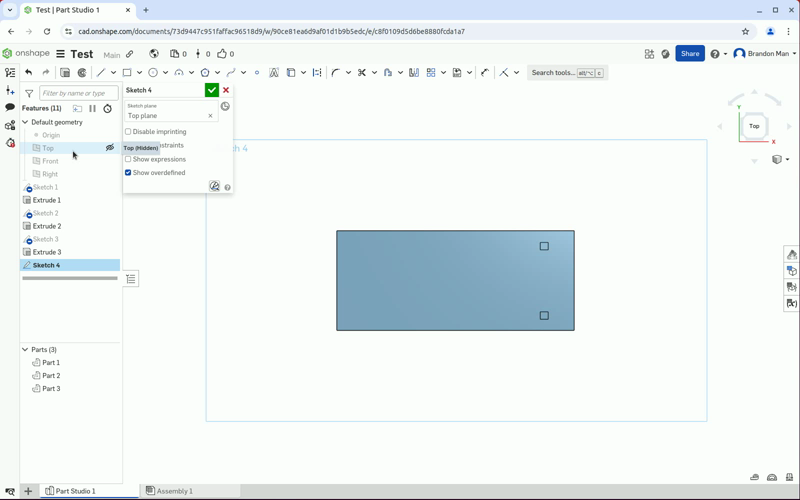
mouse_move(73, 352)
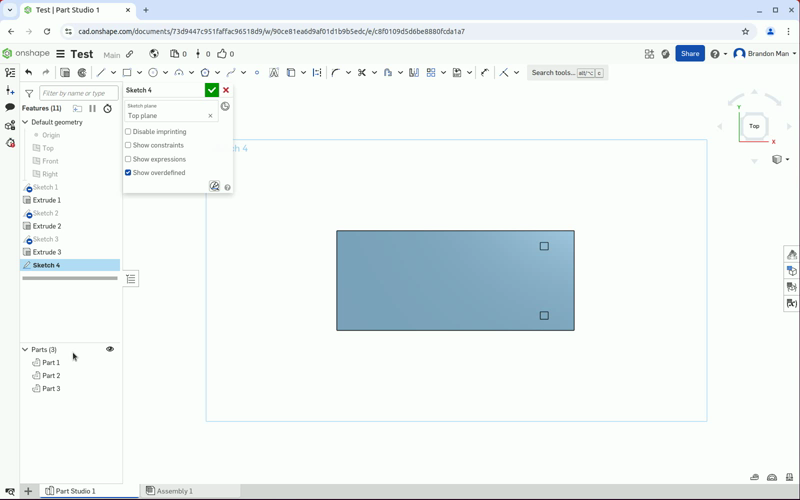
key(y)
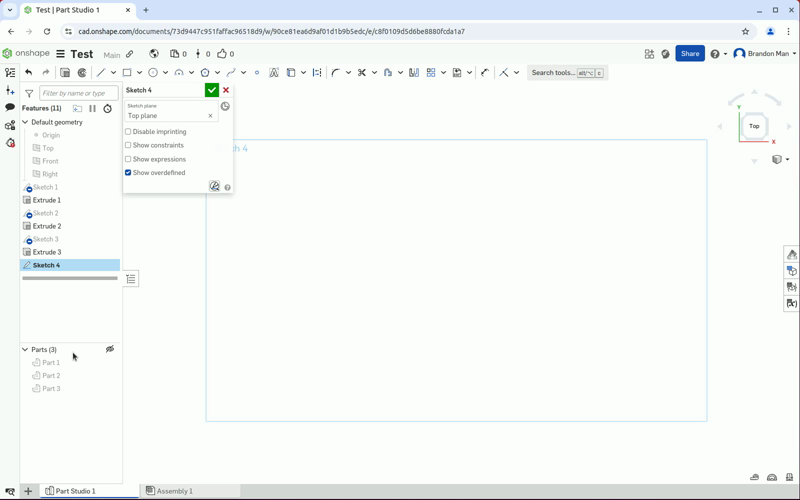
key(l)
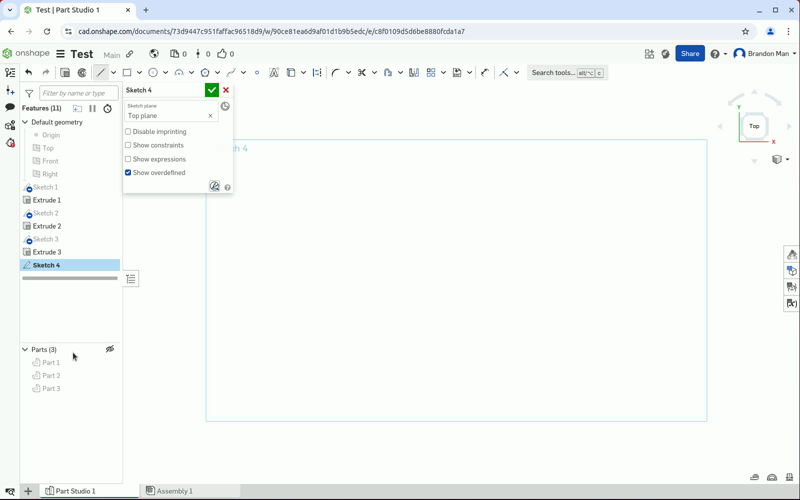
key_down(shift)
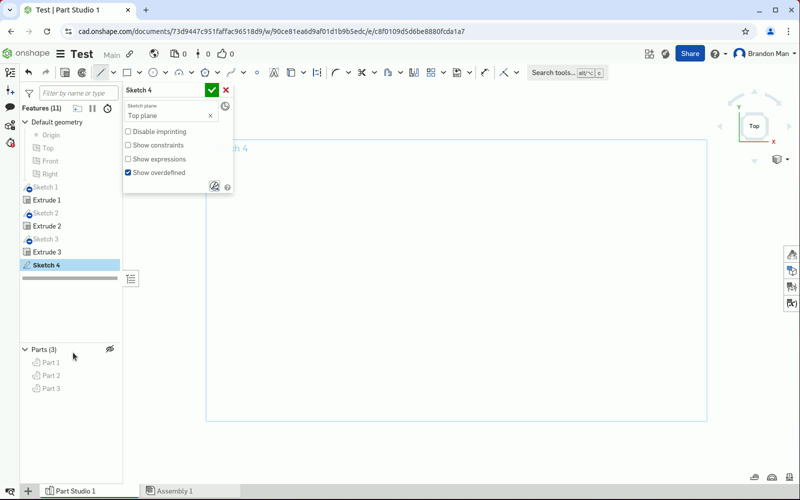
mouse_move(375, 319)
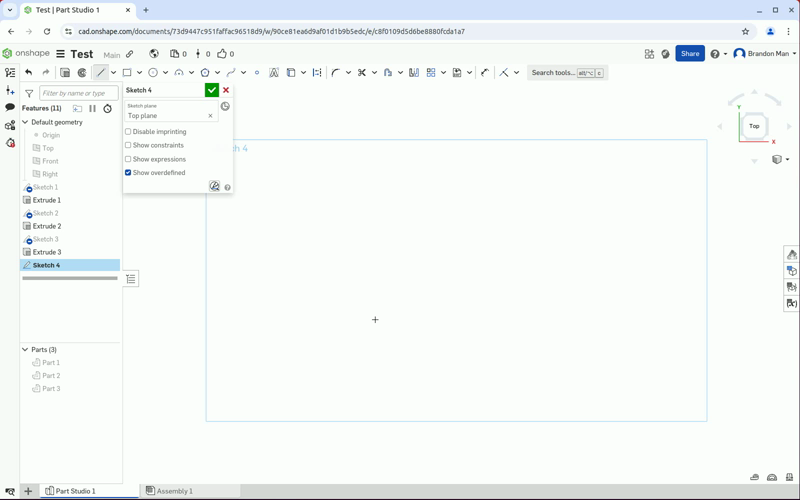
click(375, 319)
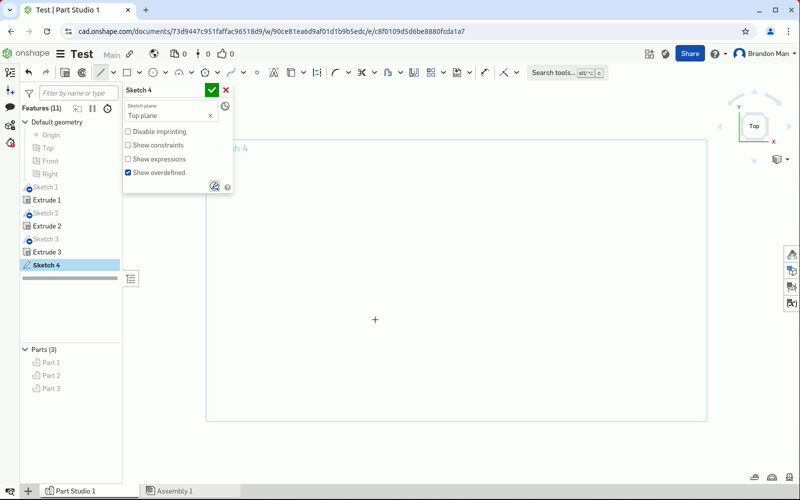
key_up(shift)
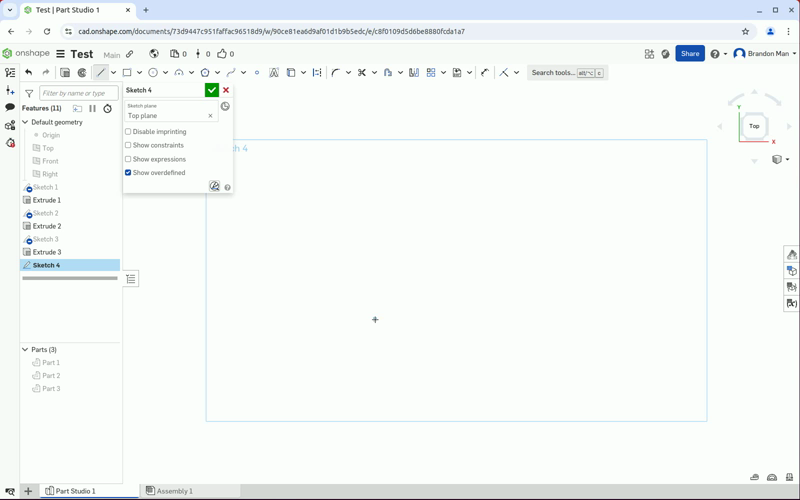
key_down(shift)
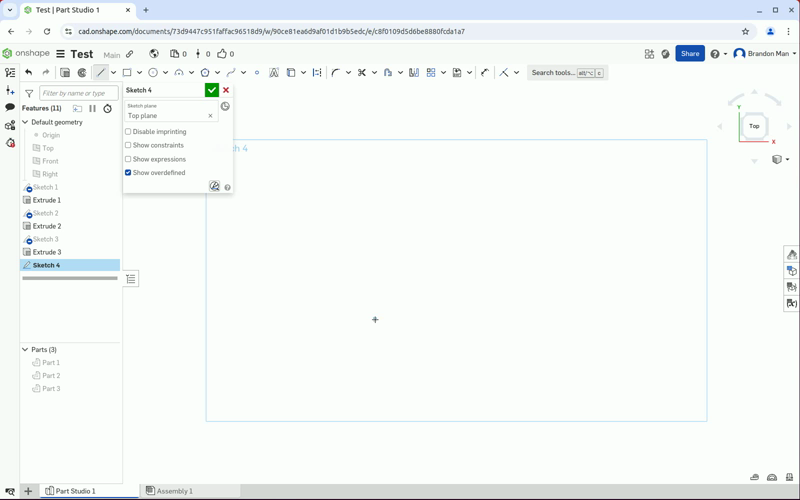
mouse_move(405, 319)
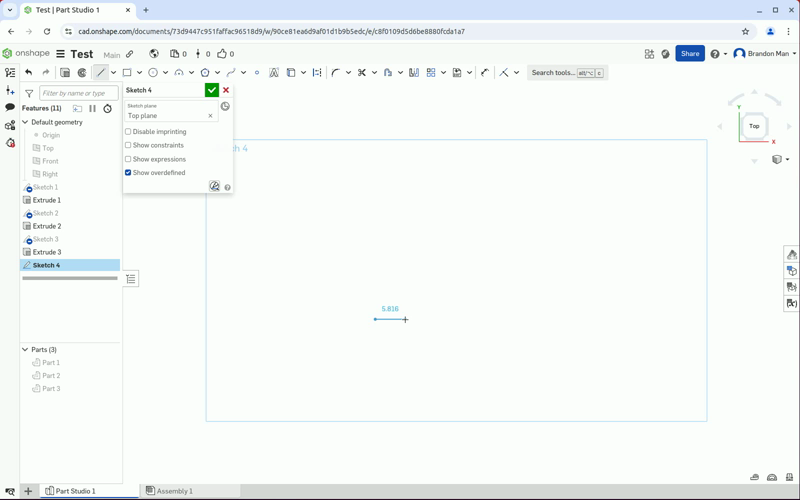
mouse_move(382, 319)
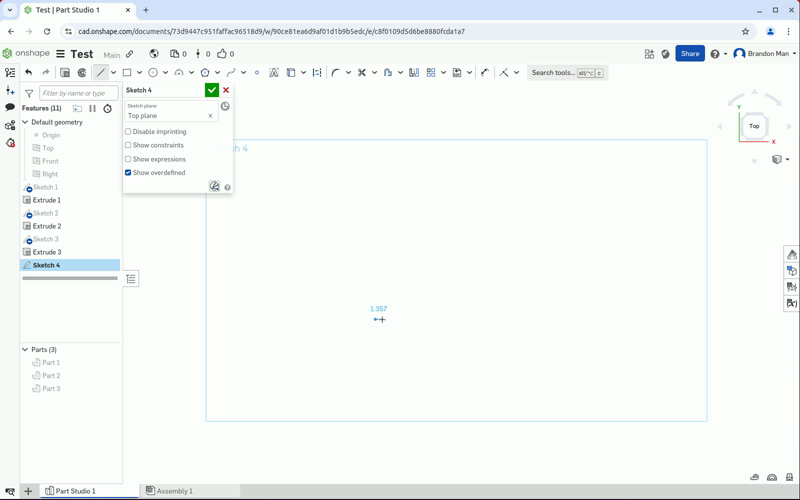
scroll(6)
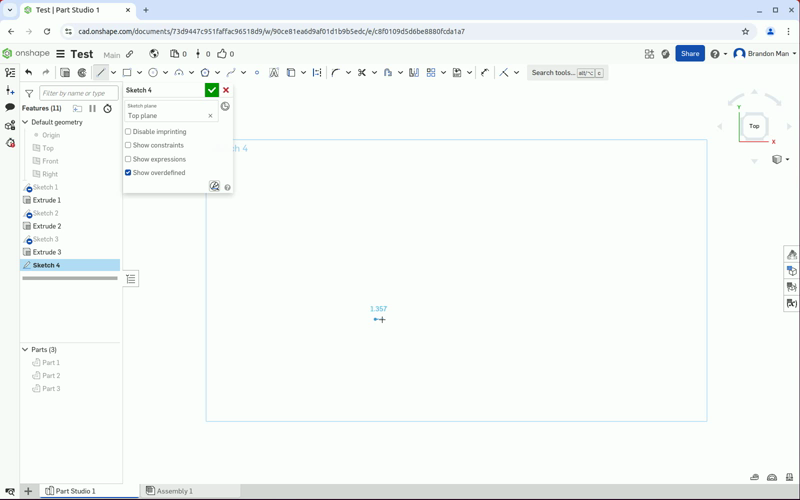
scroll(6)
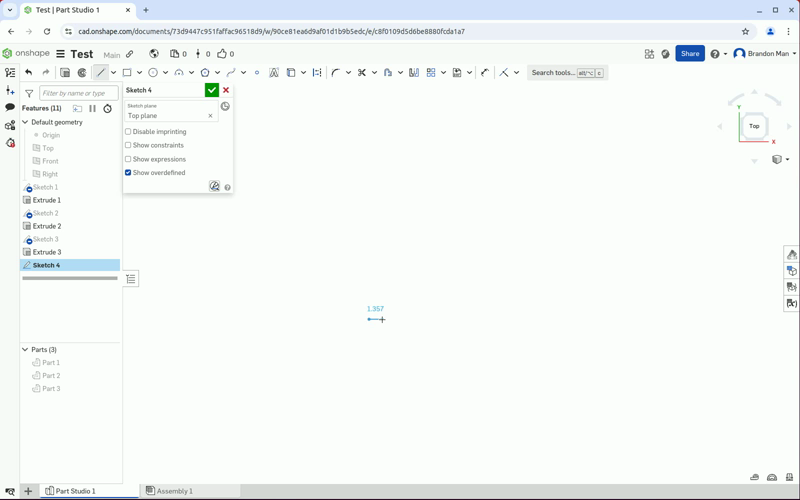
scroll(6)
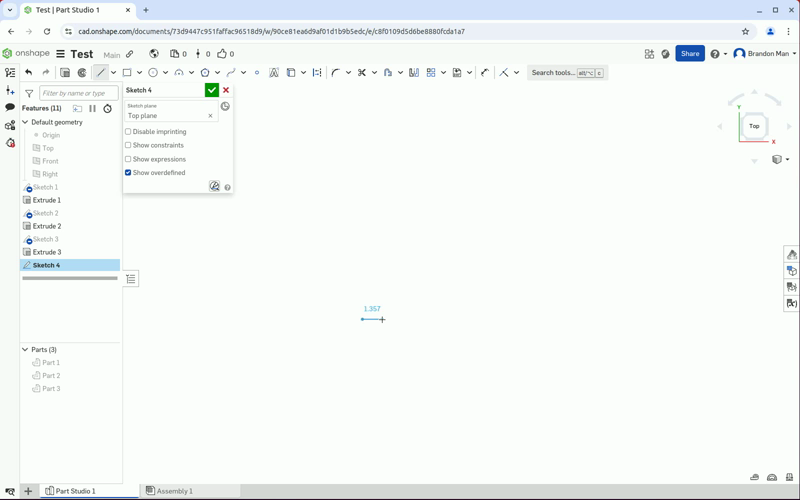
scroll(6)
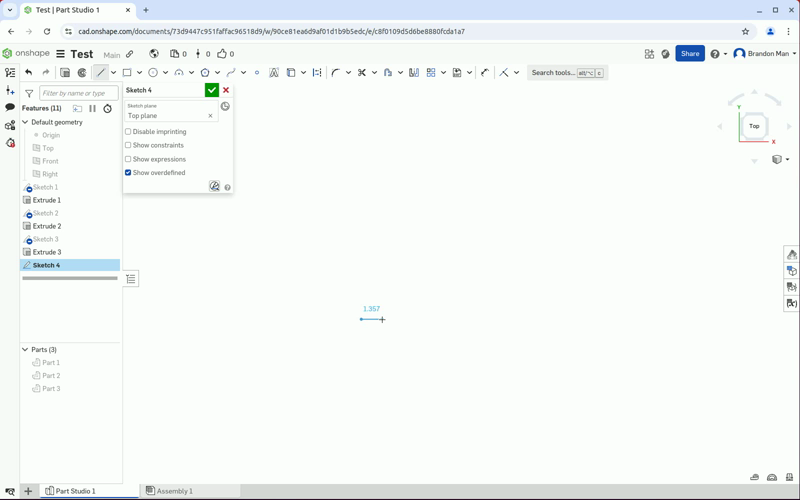
scroll(6)
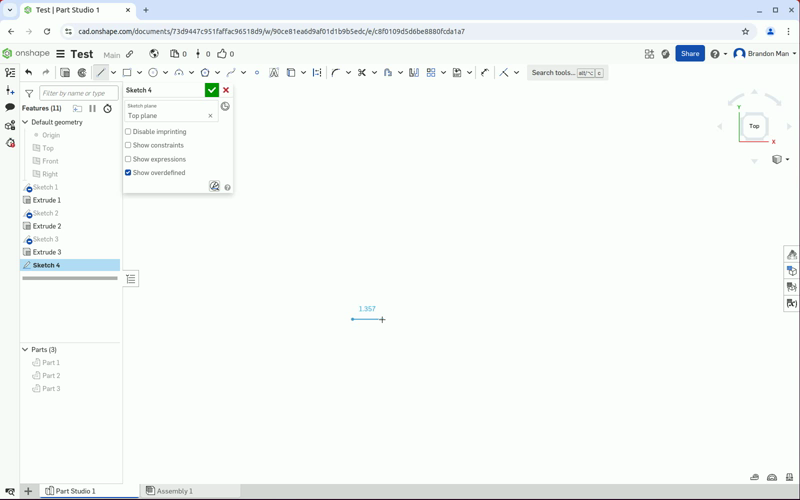
scroll(6)
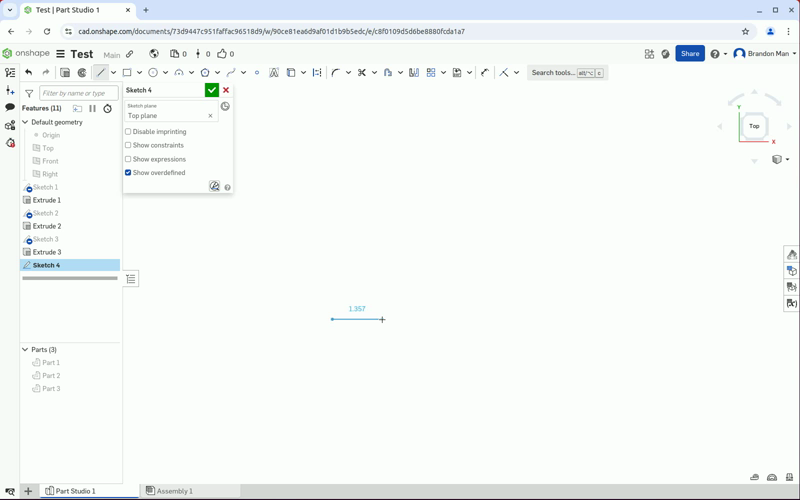
scroll(6)
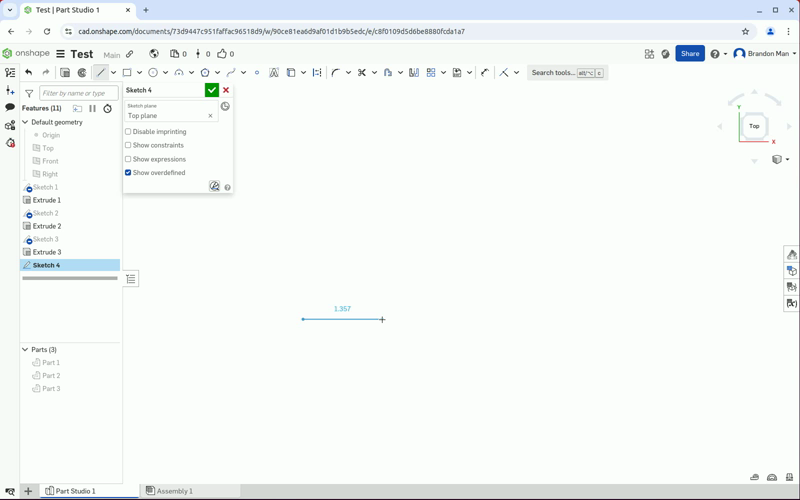
click(382, 319)
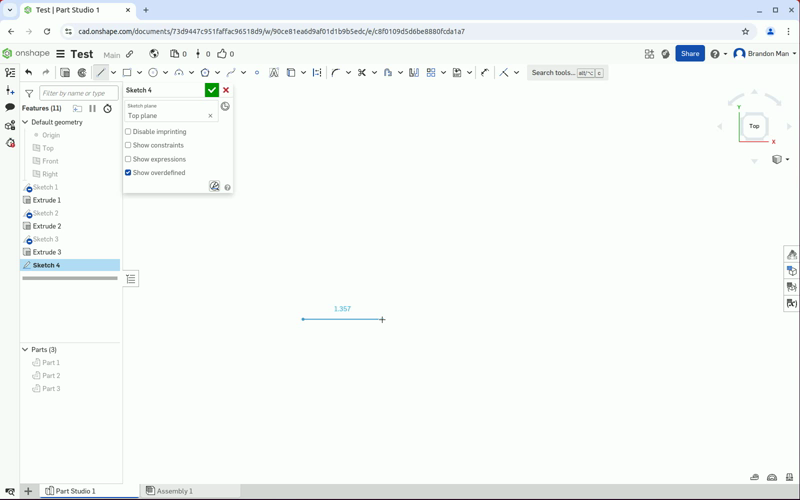
scroll(-6)
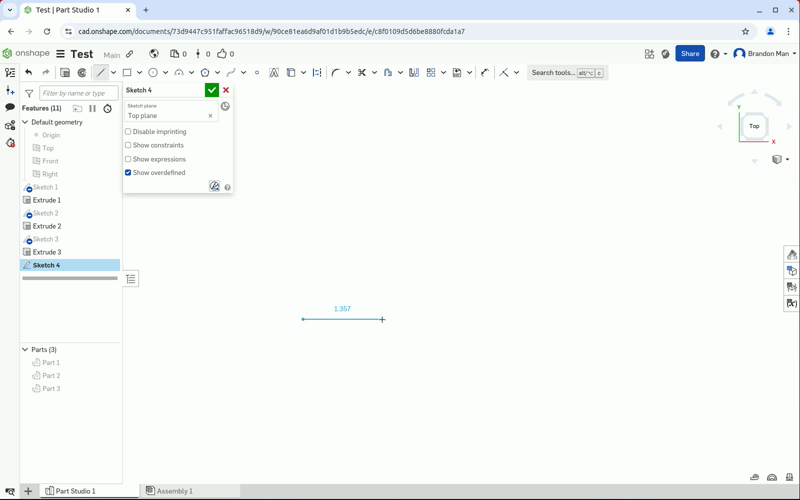
scroll(-6)
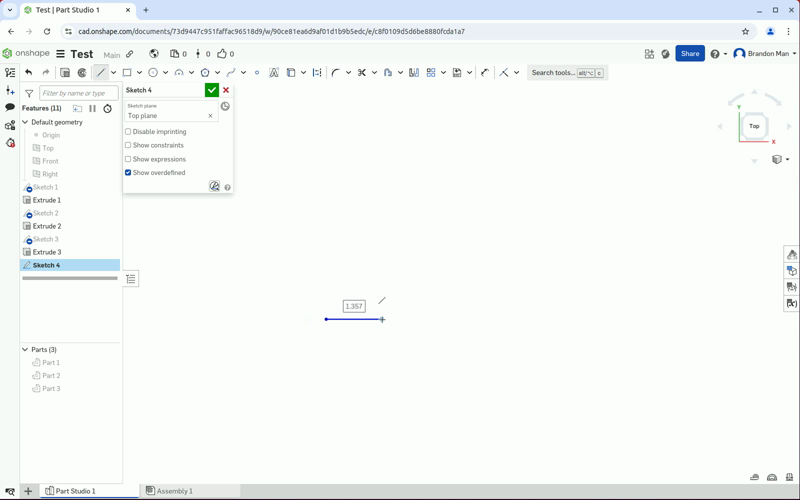
scroll(-6)
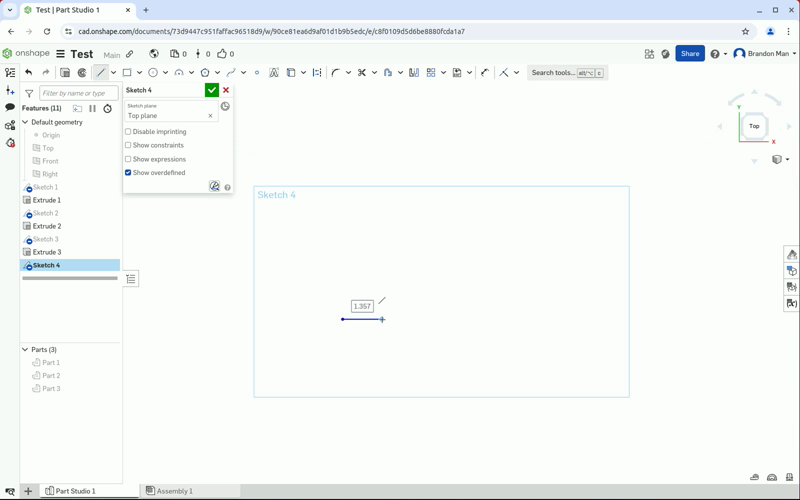
scroll(-6)
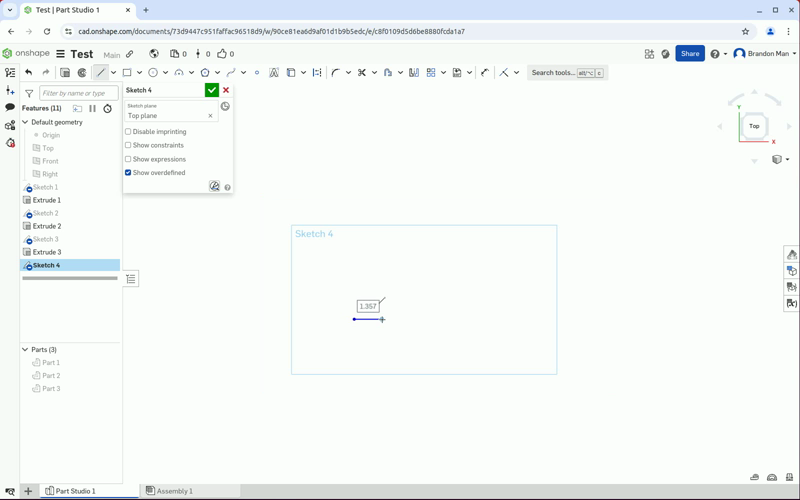
scroll(-6)
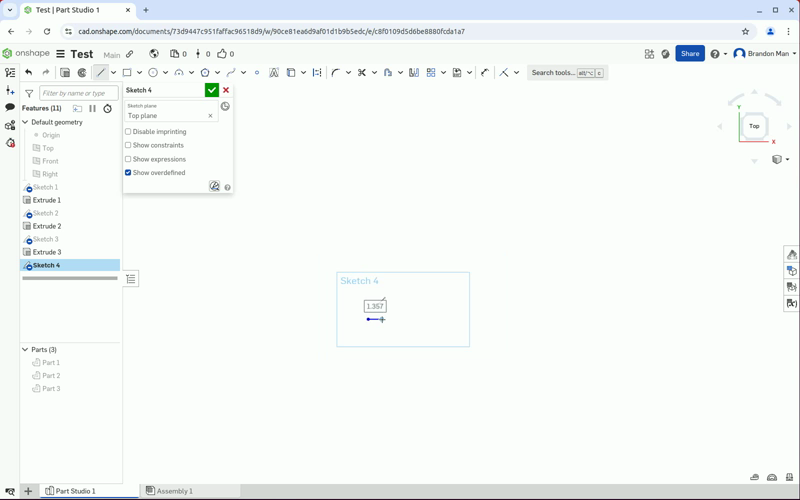
scroll(-6)
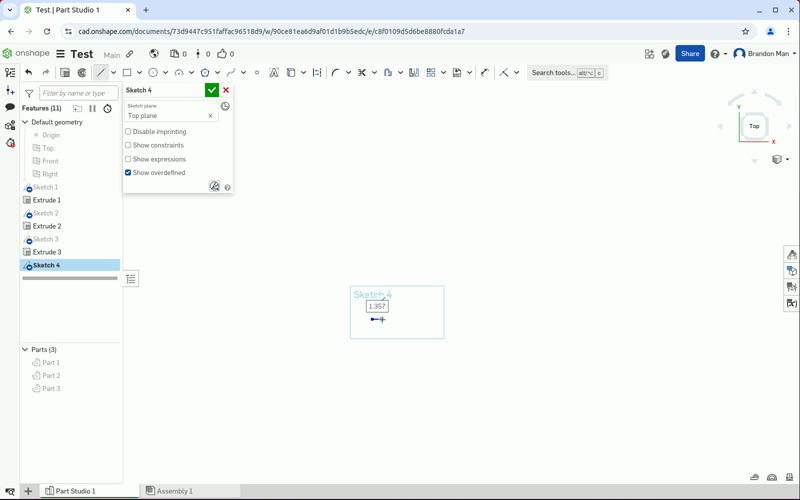
scroll(-6)
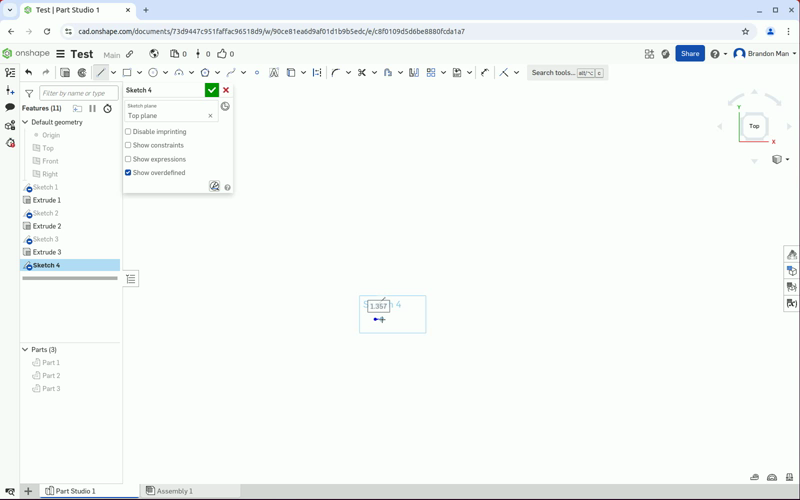
key_up(shift)
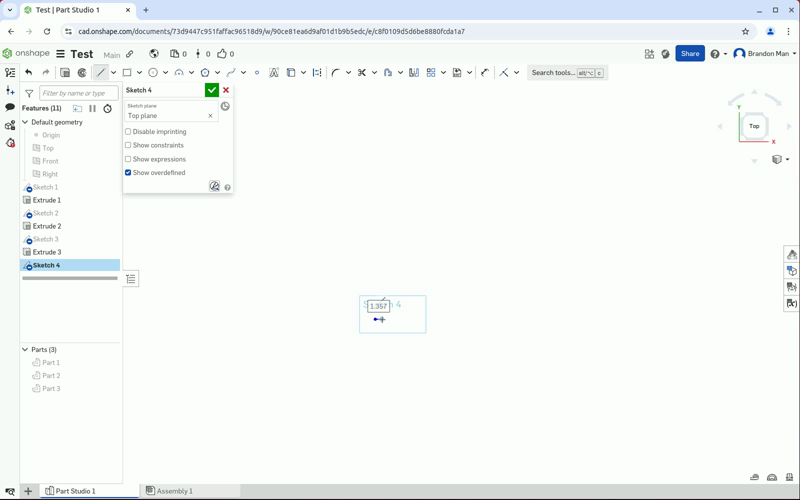
key_down(shift)
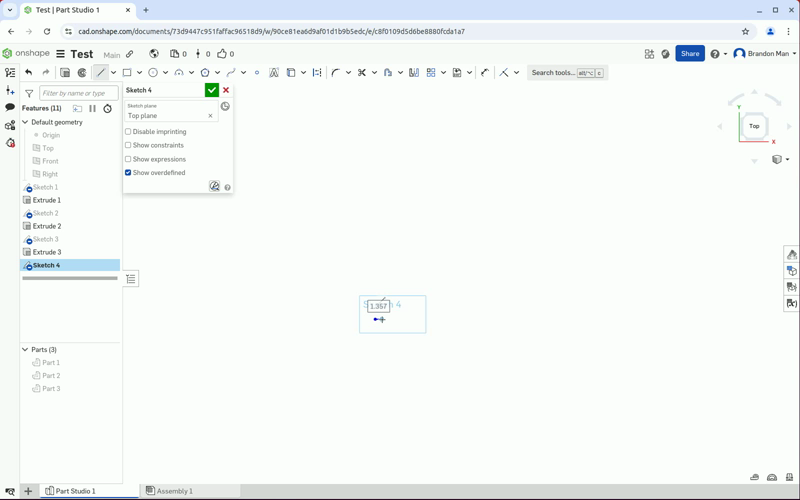
mouse_move(412, 319)
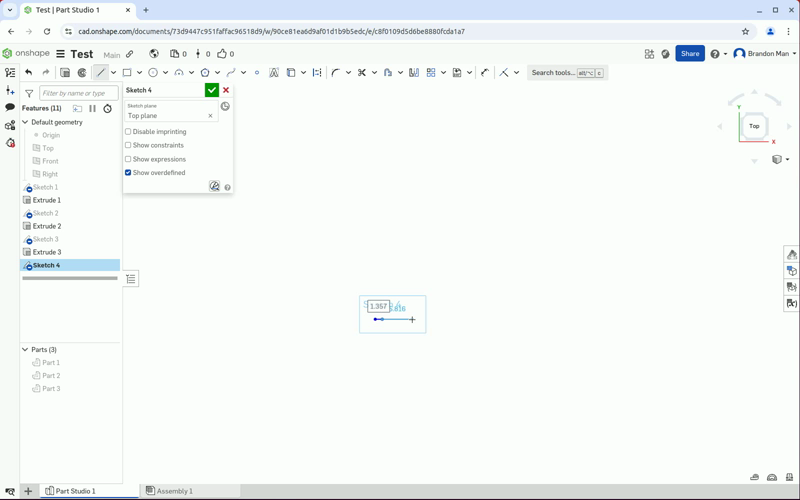
mouse_move(382, 312)
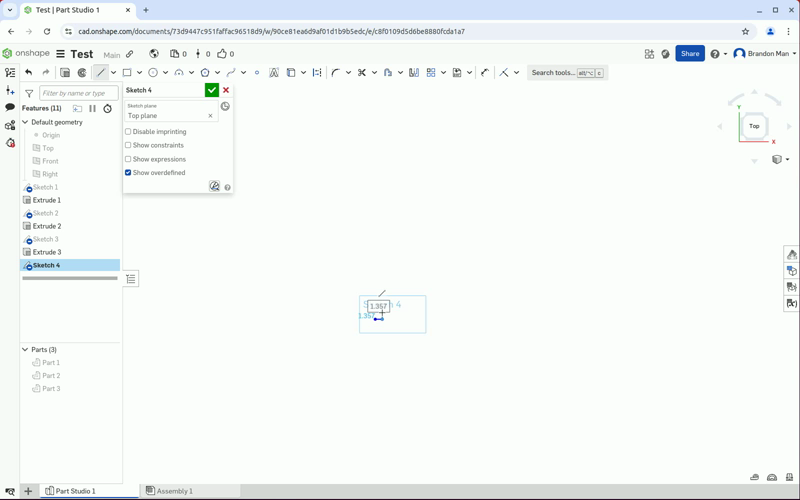
scroll(6)
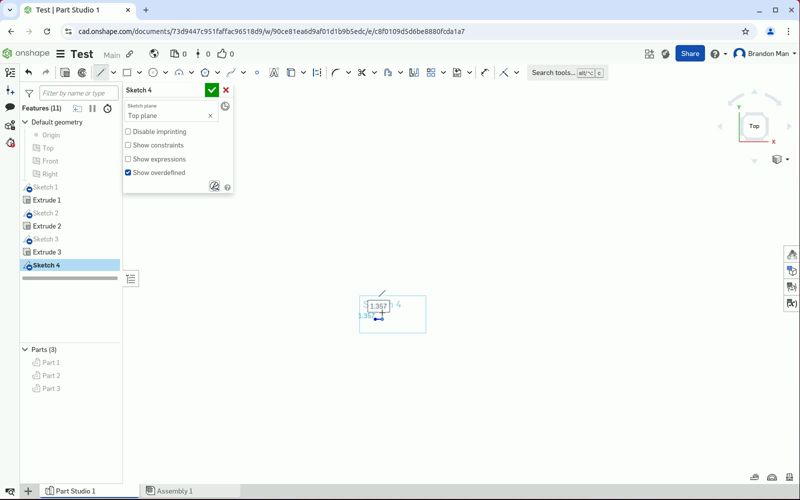
scroll(6)
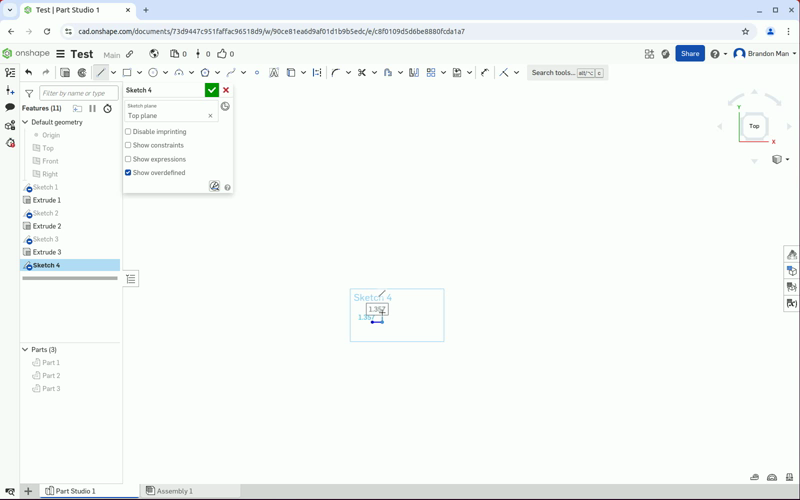
scroll(6)
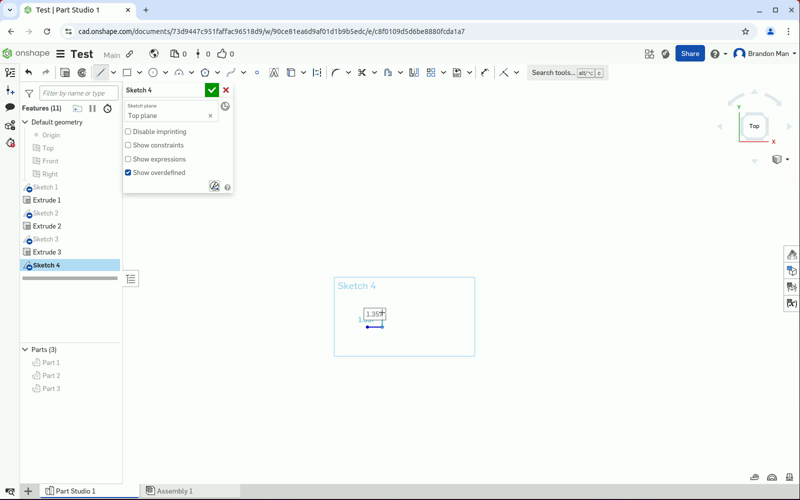
scroll(6)
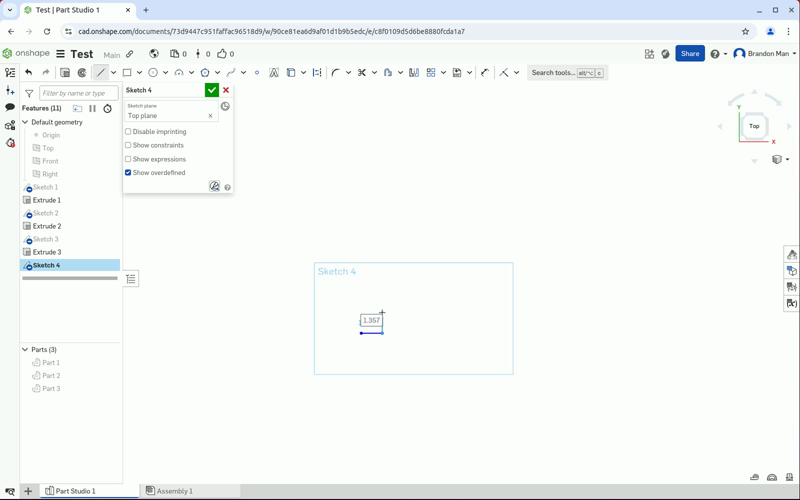
scroll(6)
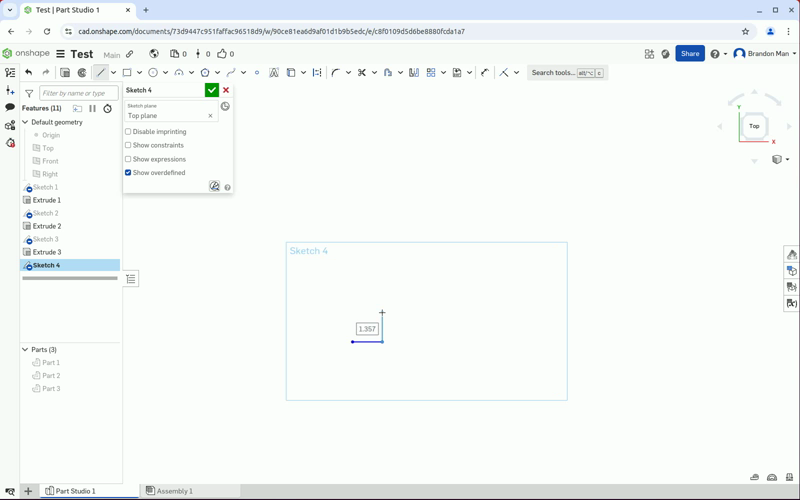
scroll(6)
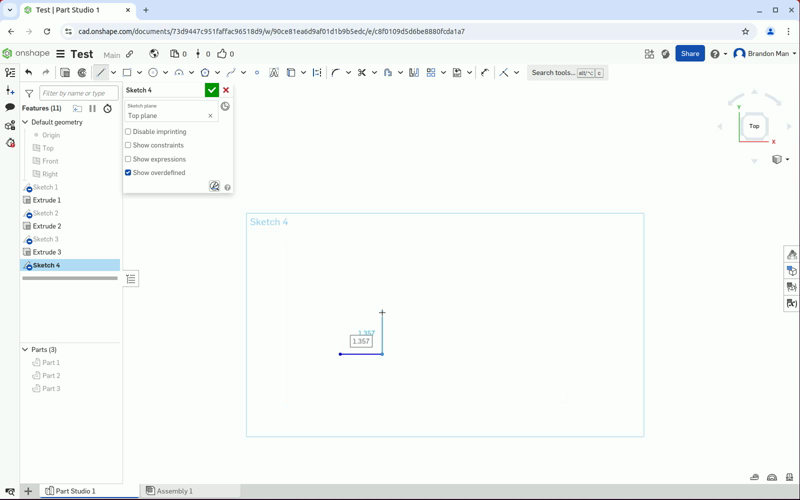
scroll(6)
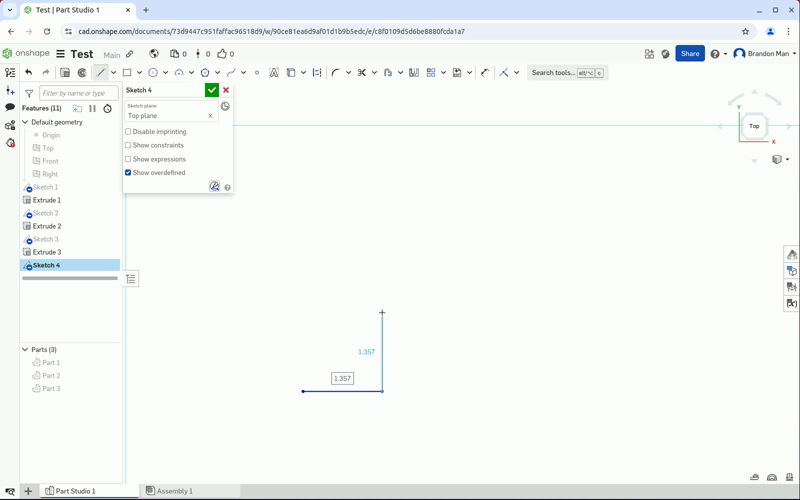
click(382, 312)
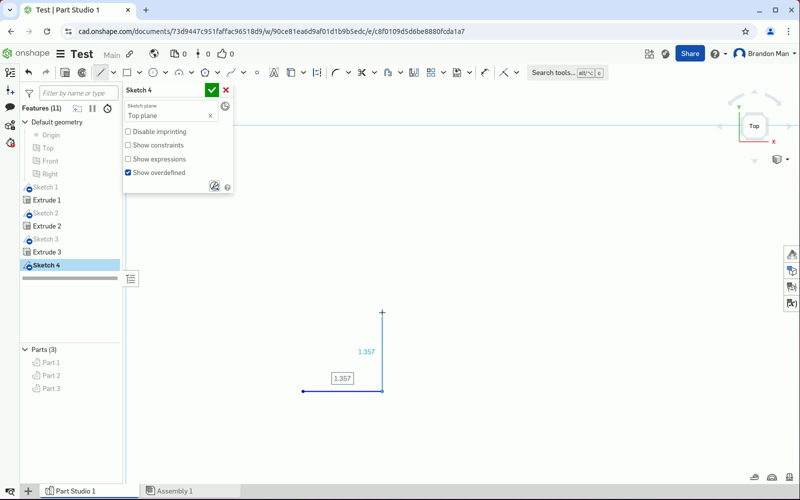
scroll(-6)
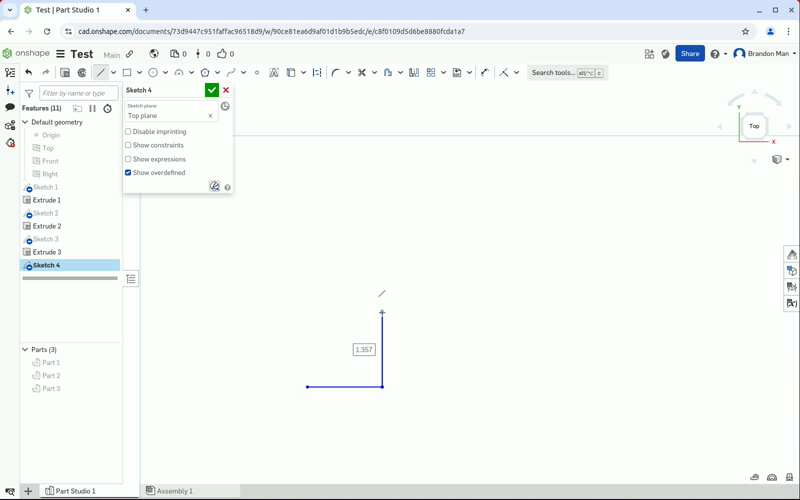
scroll(-6)
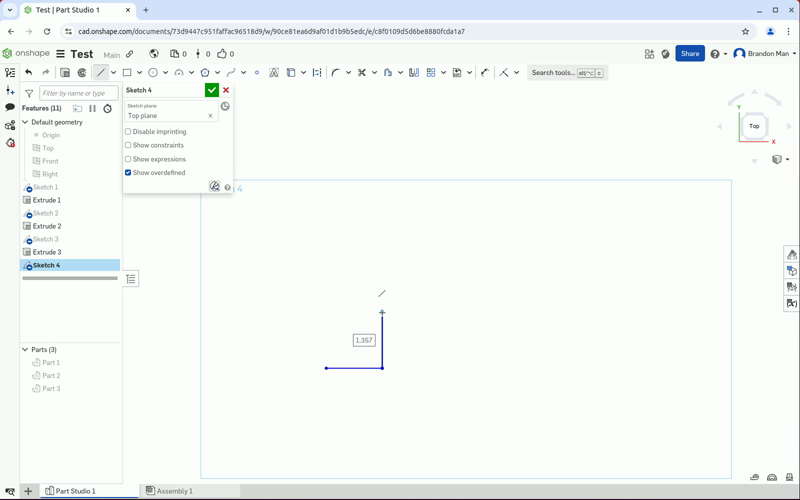
scroll(-6)
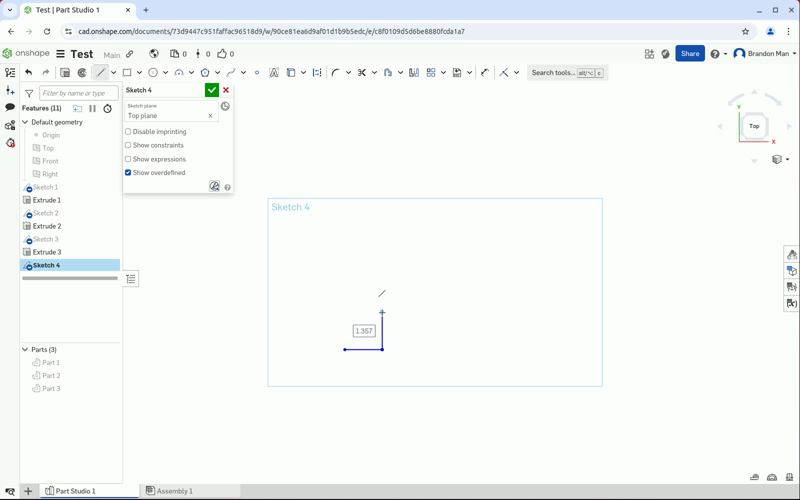
scroll(-6)
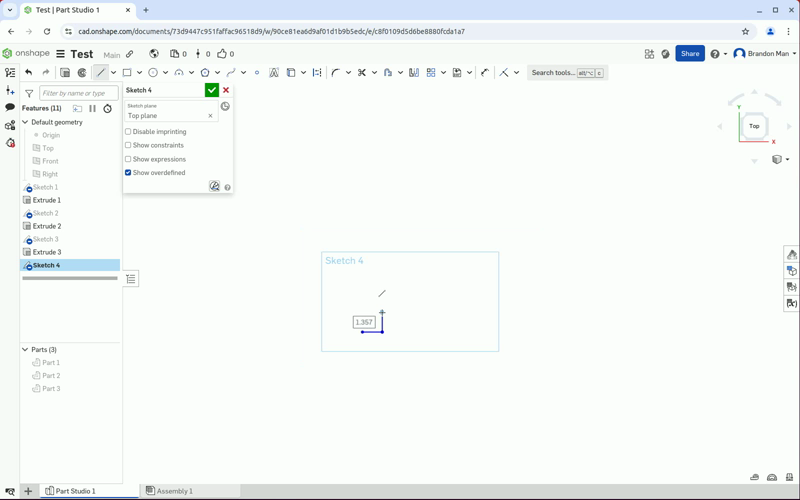
scroll(-6)
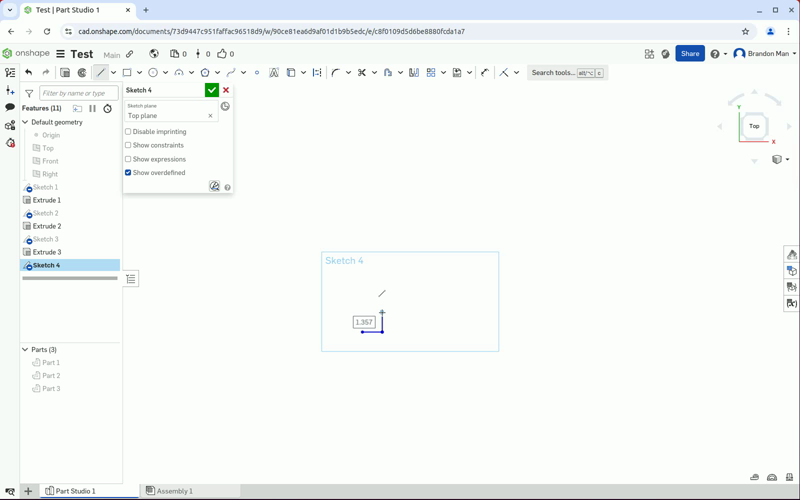
scroll(-6)
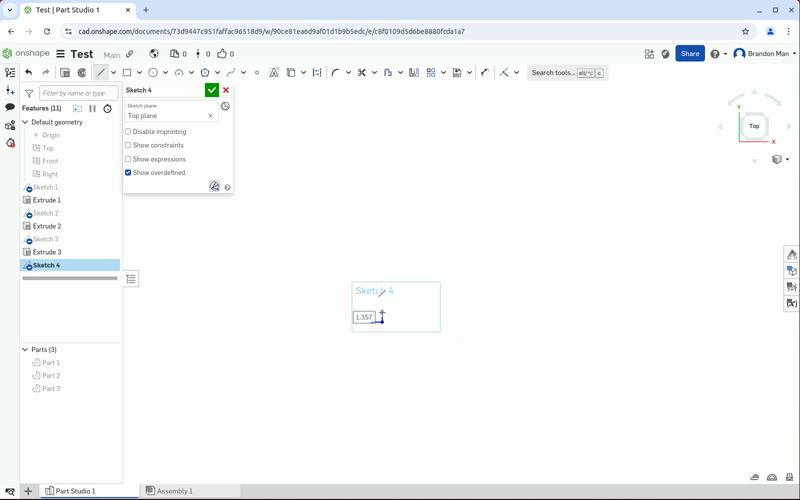
scroll(-6)
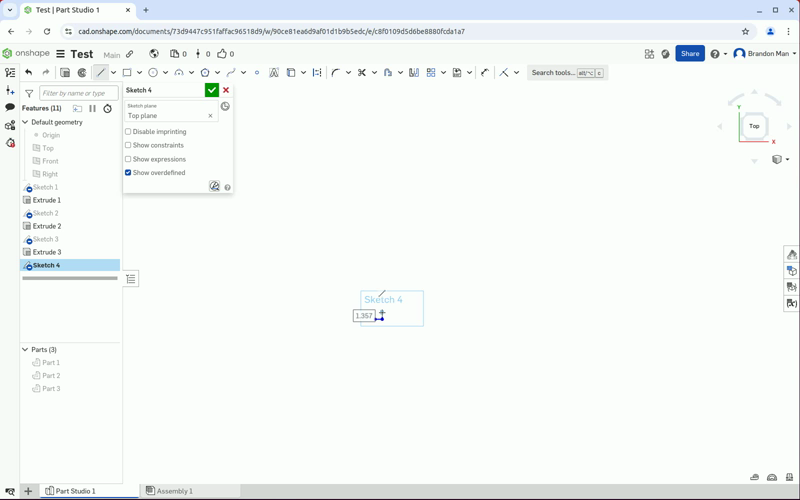
key_up(shift)
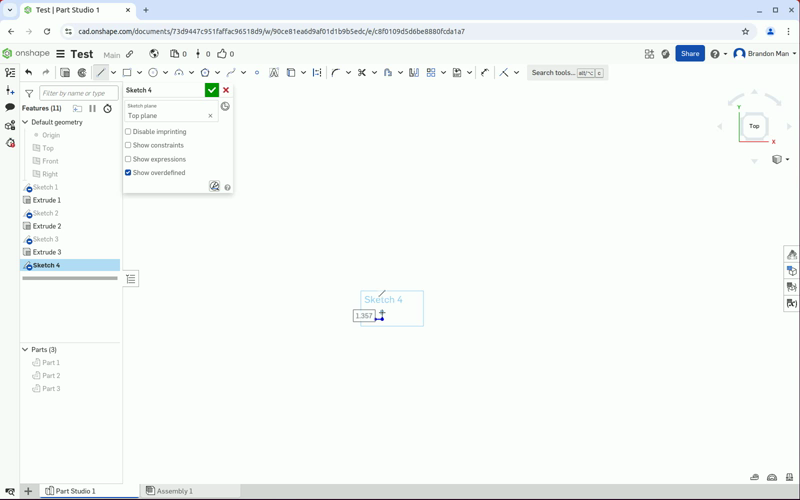
key_down(shift)
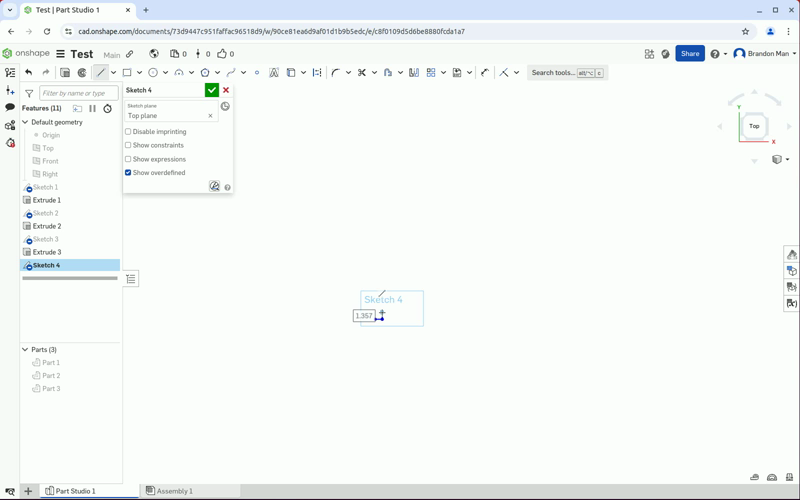
mouse_move(412, 312)
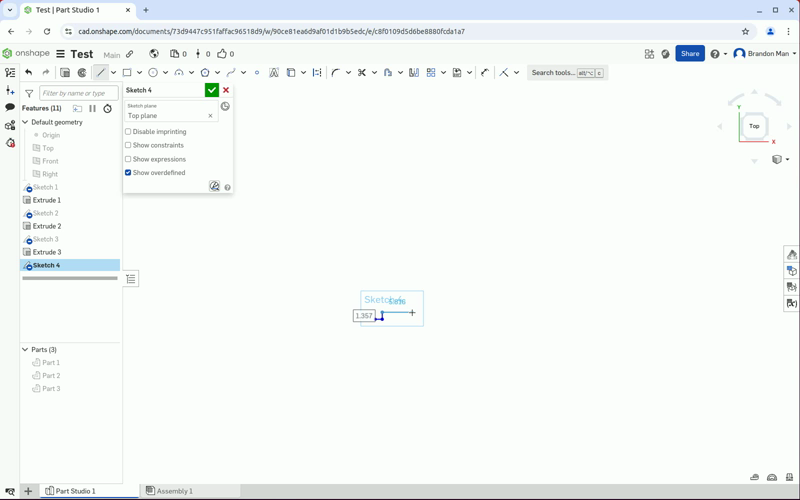
mouse_move(375, 312)
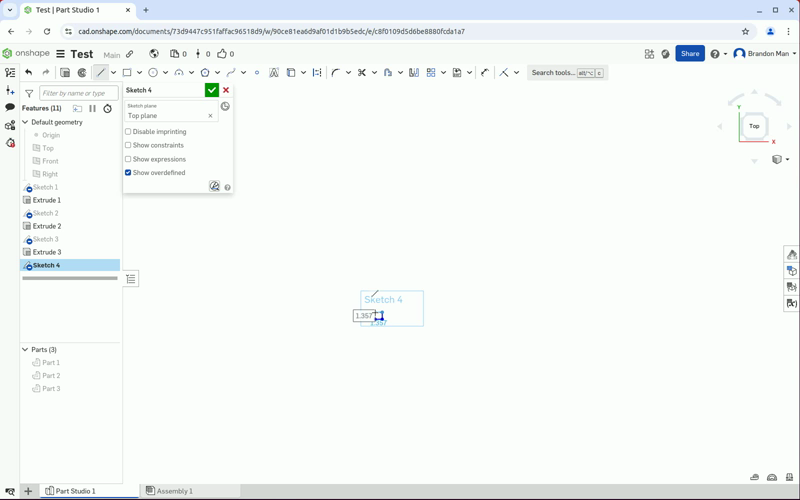
scroll(6)
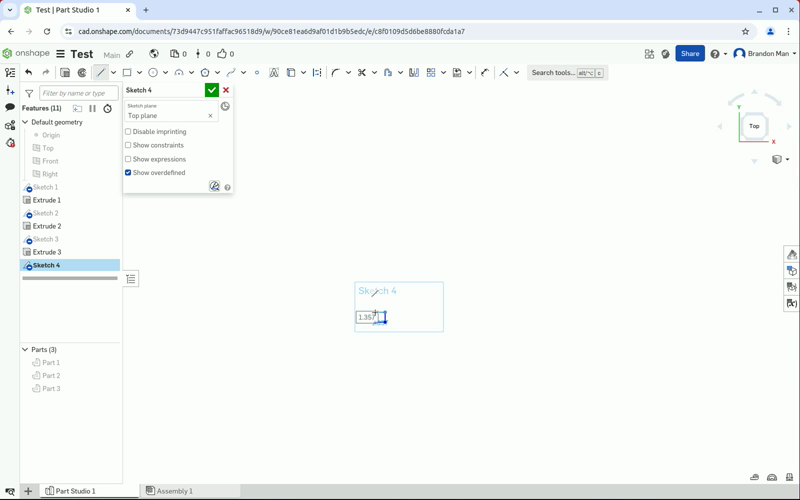
scroll(6)
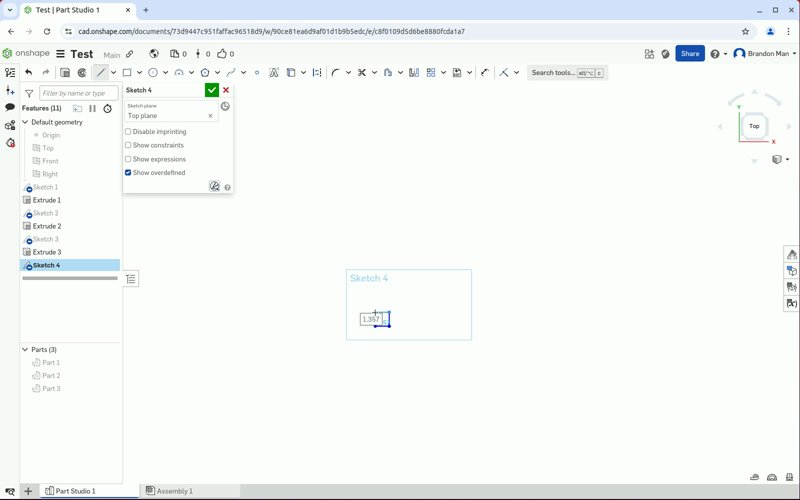
scroll(6)
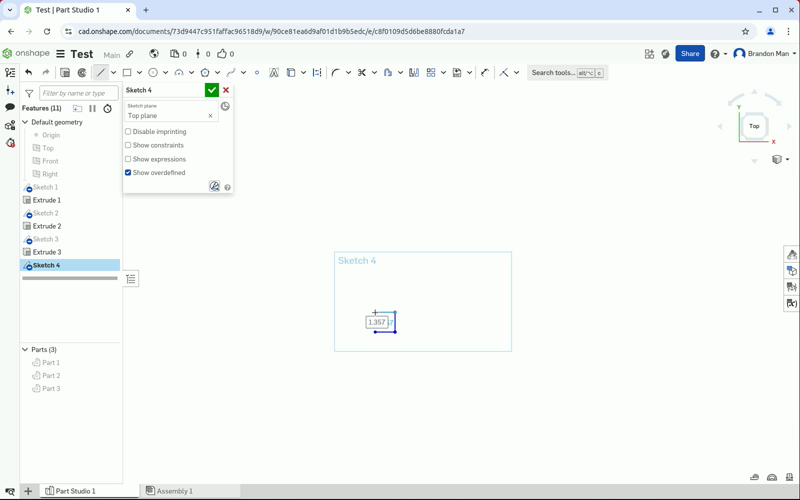
scroll(6)
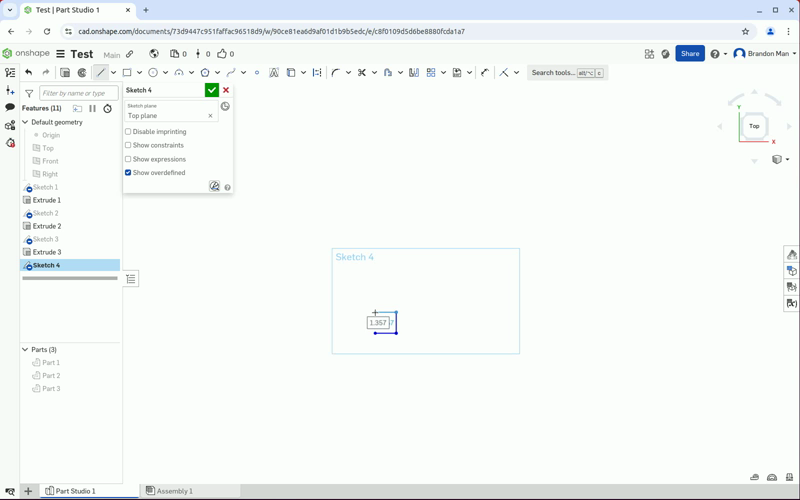
scroll(6)
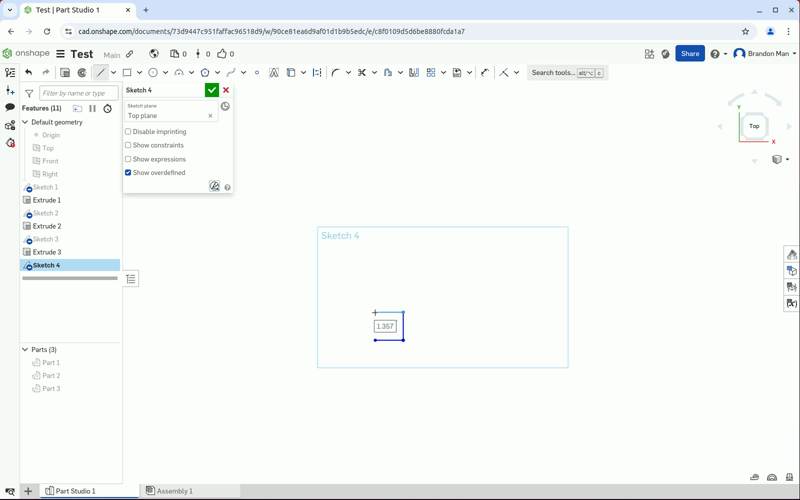
scroll(6)
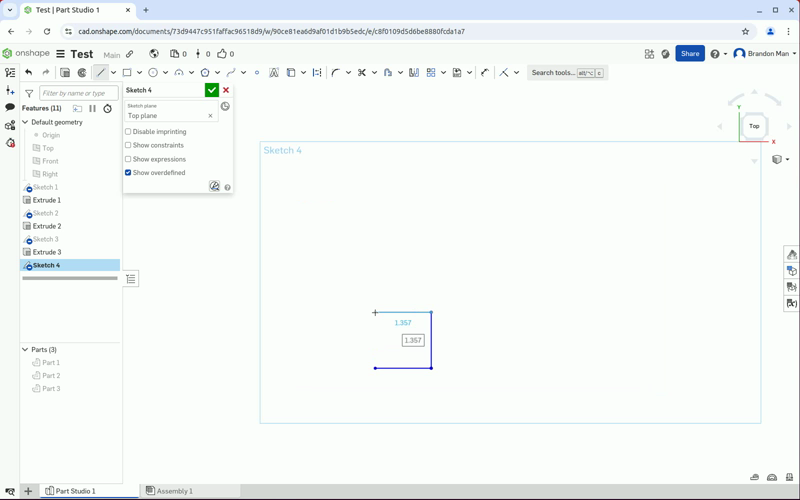
scroll(6)
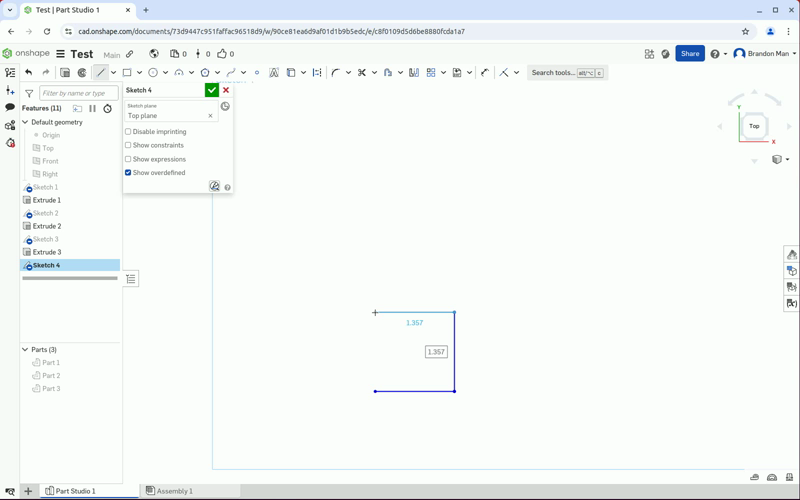
click(375, 312)
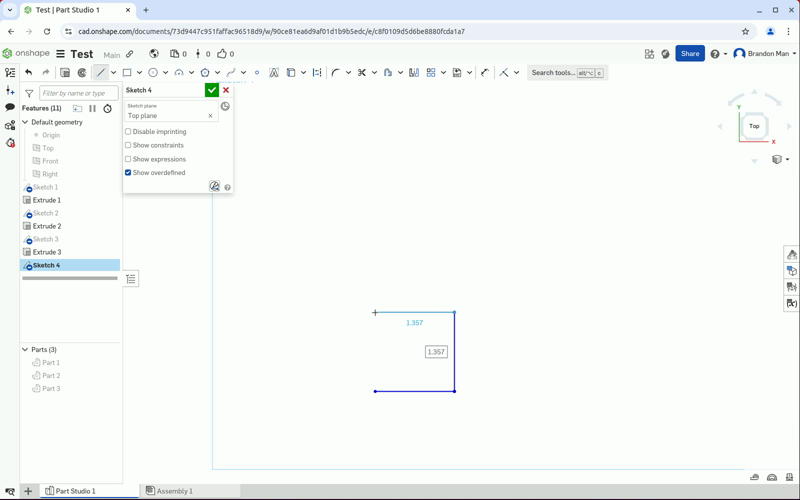
scroll(-6)
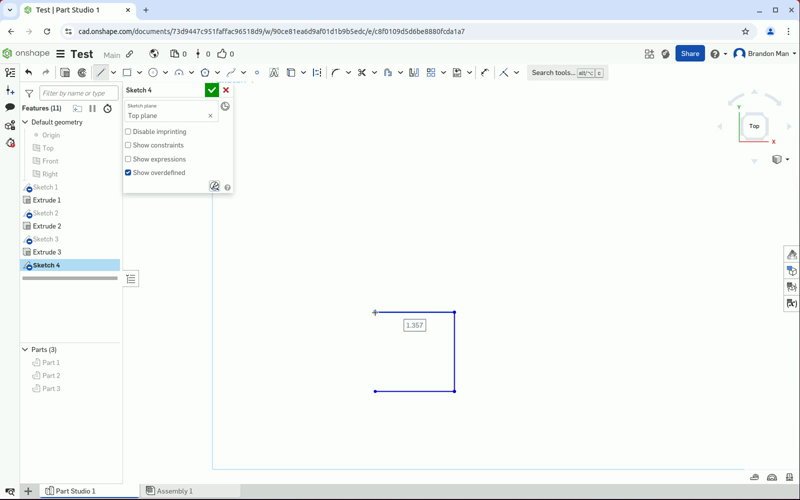
scroll(-6)
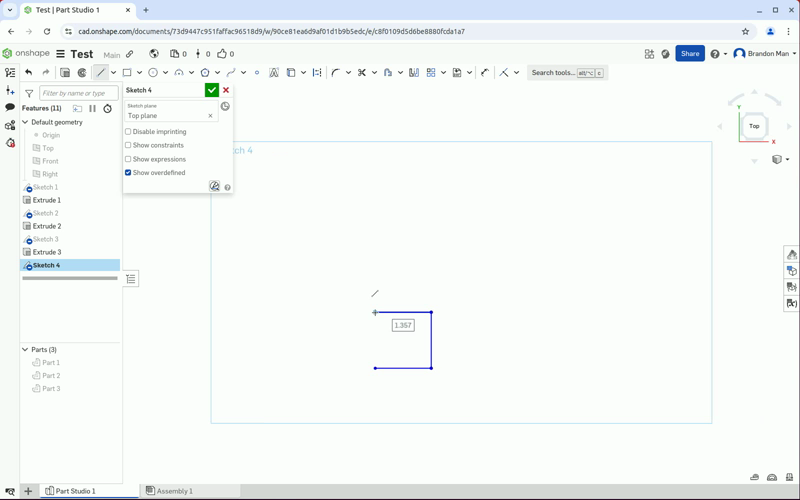
scroll(-6)
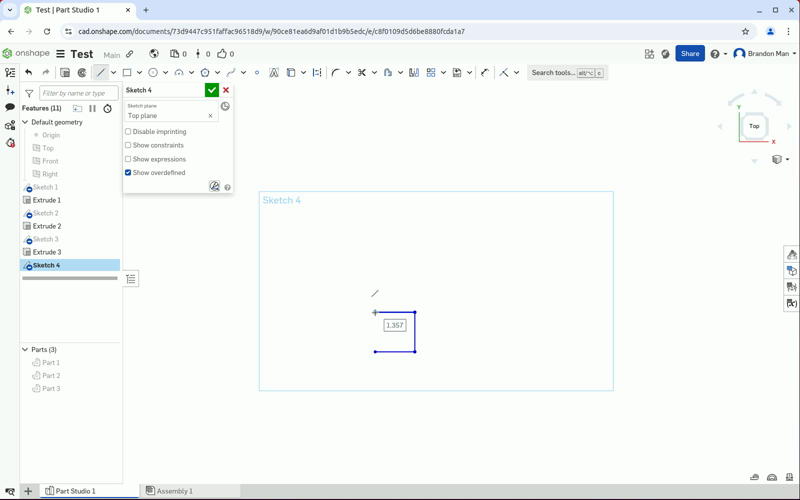
scroll(-6)
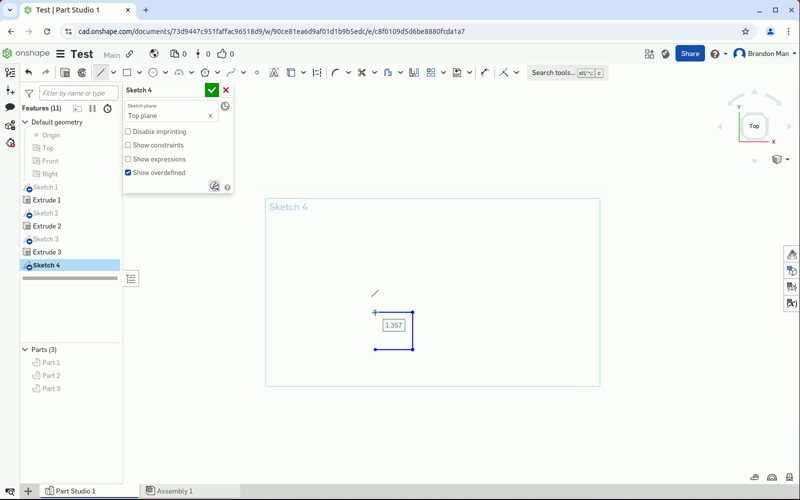
scroll(-6)
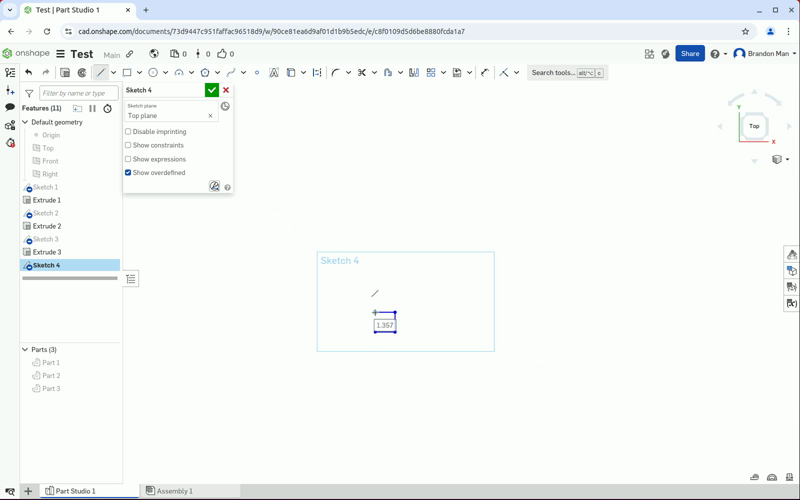
scroll(-6)
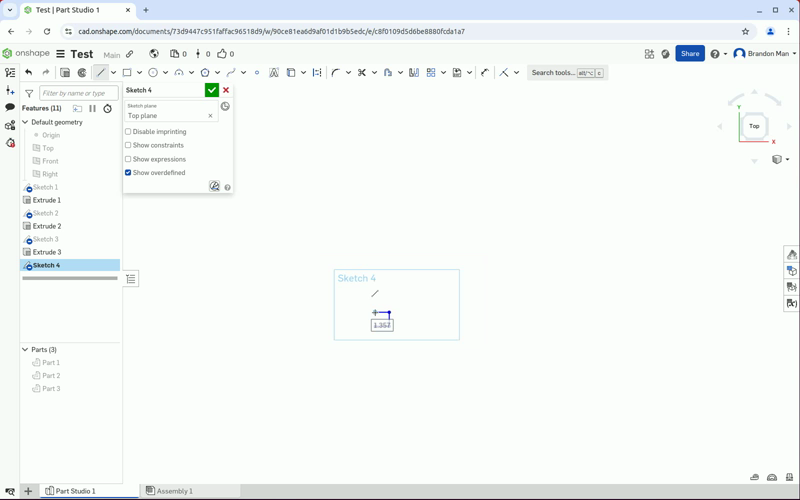
scroll(-6)
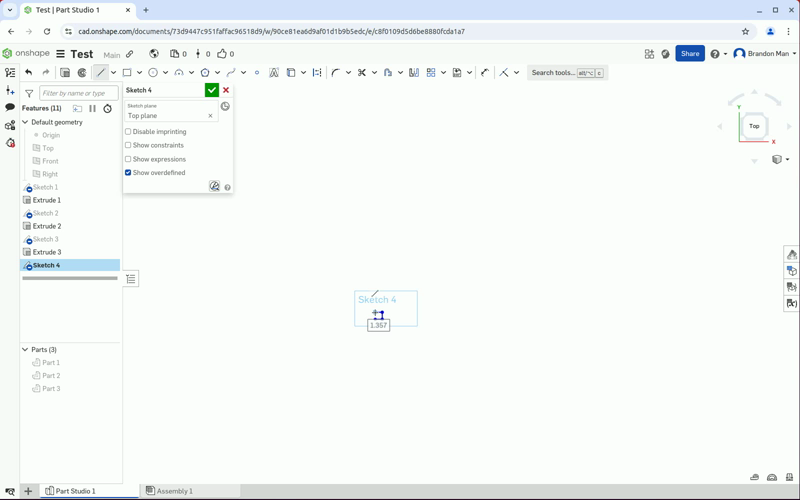
key_up(shift)
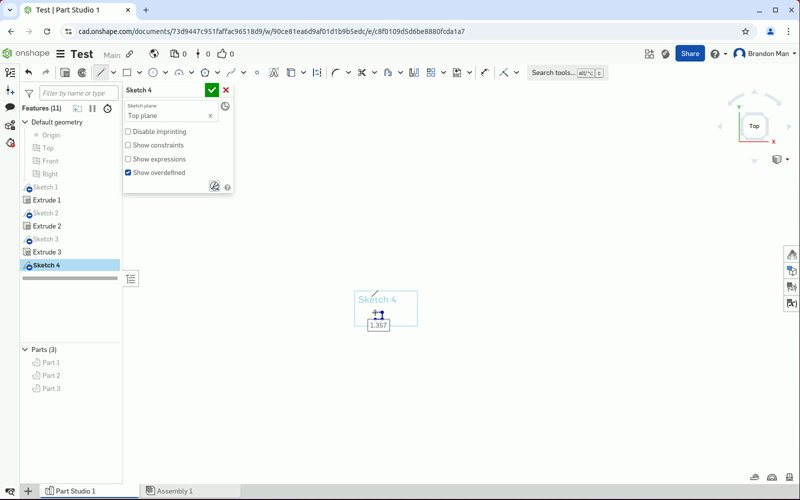
mouse_move(405, 312)
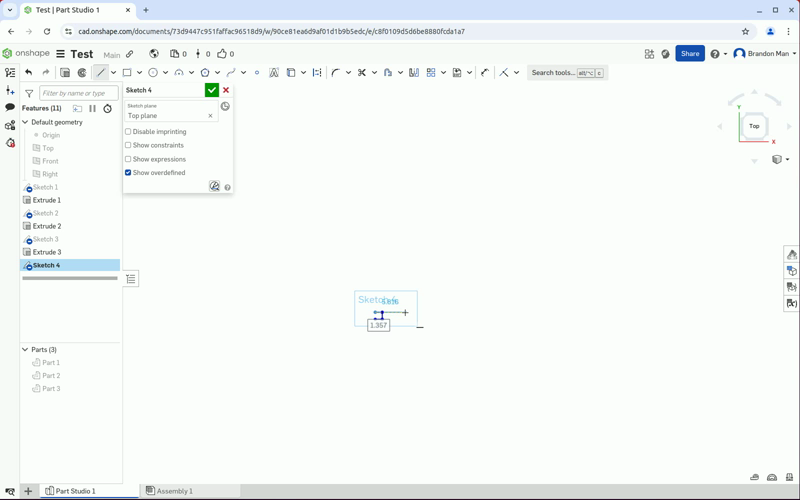
key_down(shift)
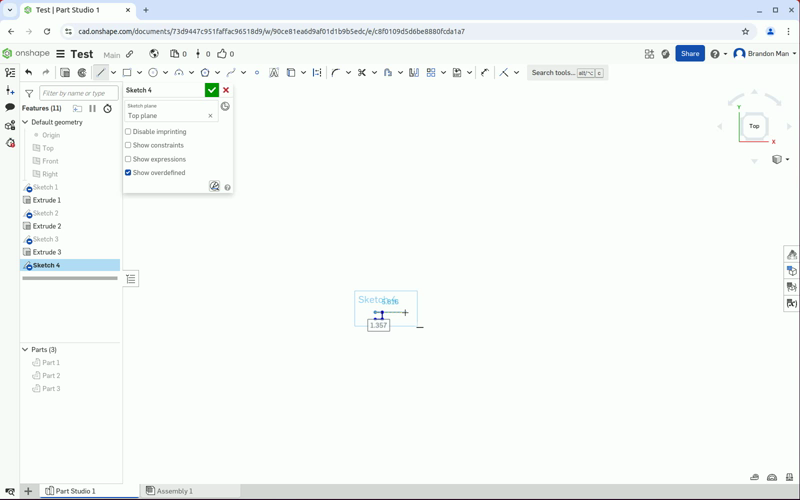
mouse_move(375, 319)
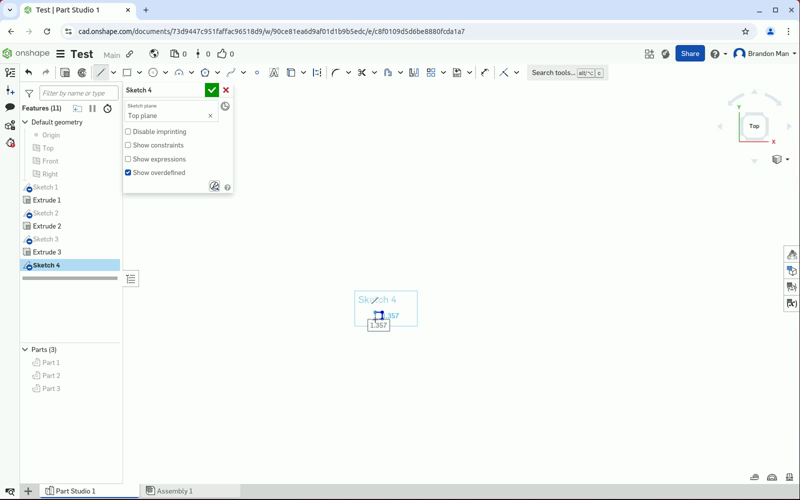
scroll(6)
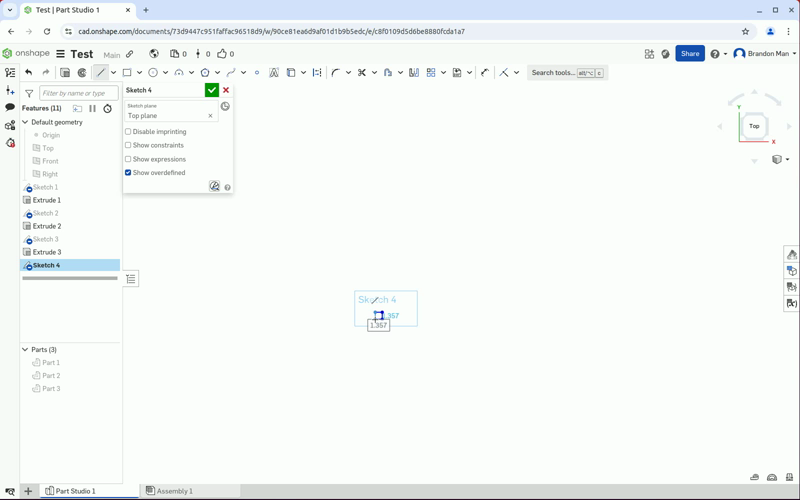
scroll(6)
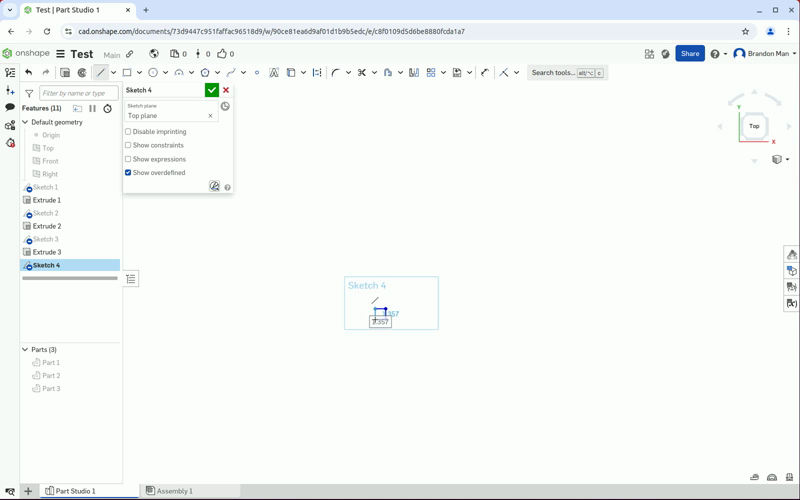
scroll(6)
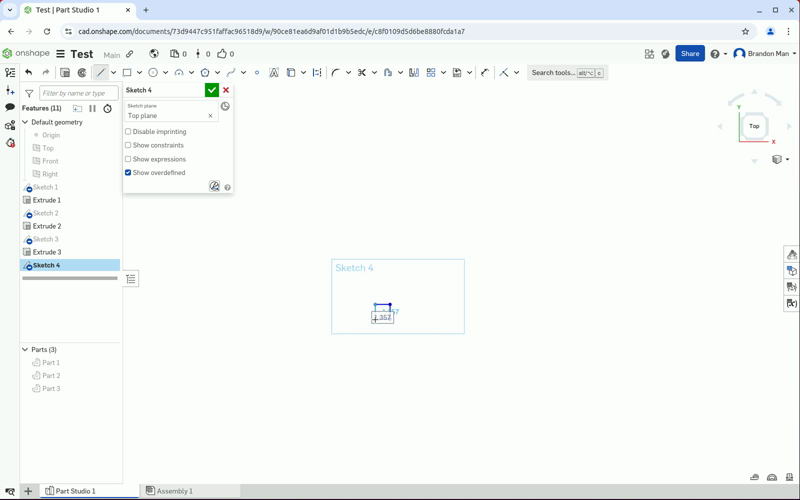
scroll(6)
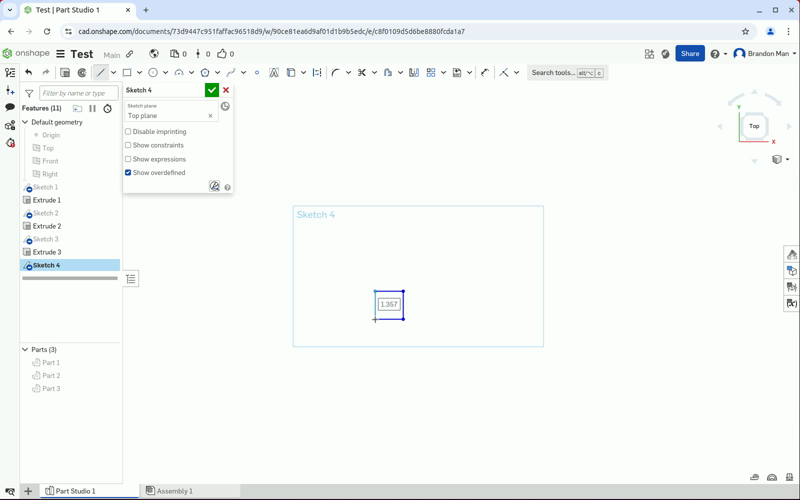
scroll(6)
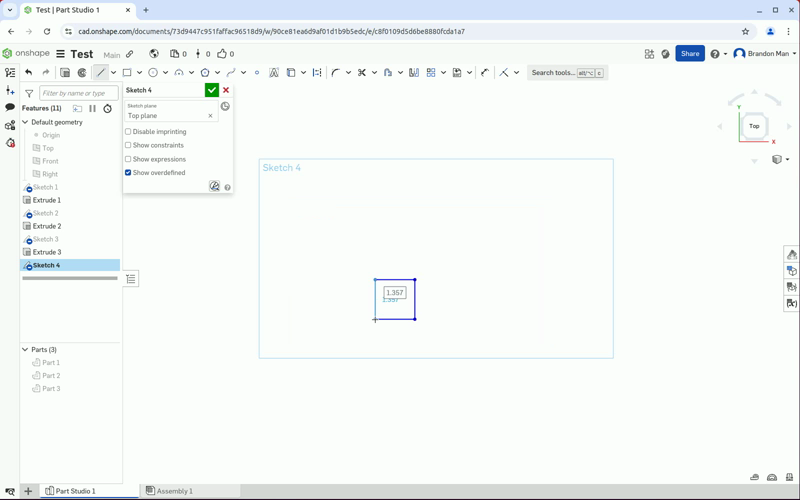
scroll(6)
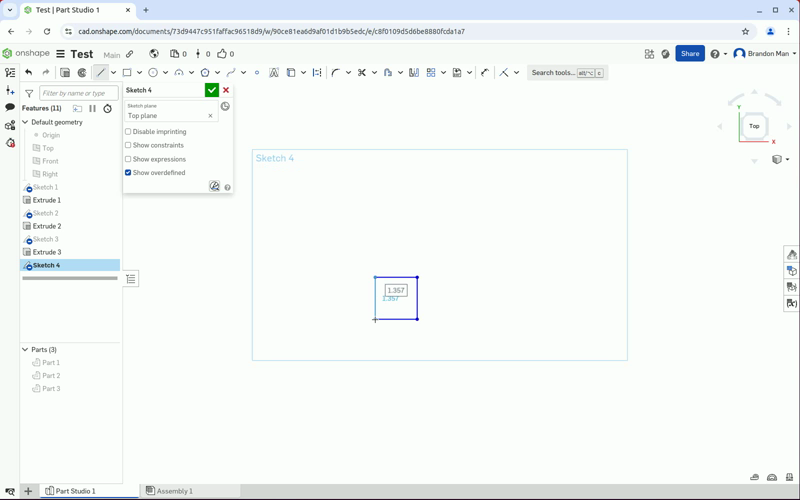
scroll(6)
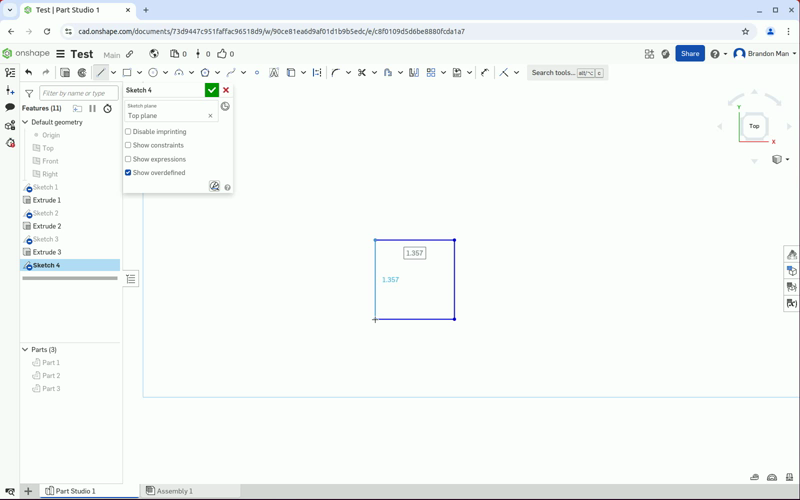
key_up(shift)
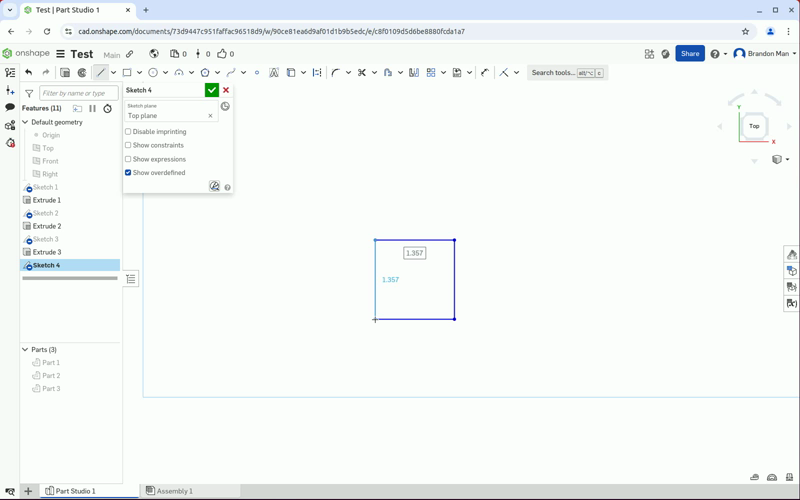
click(375, 319)
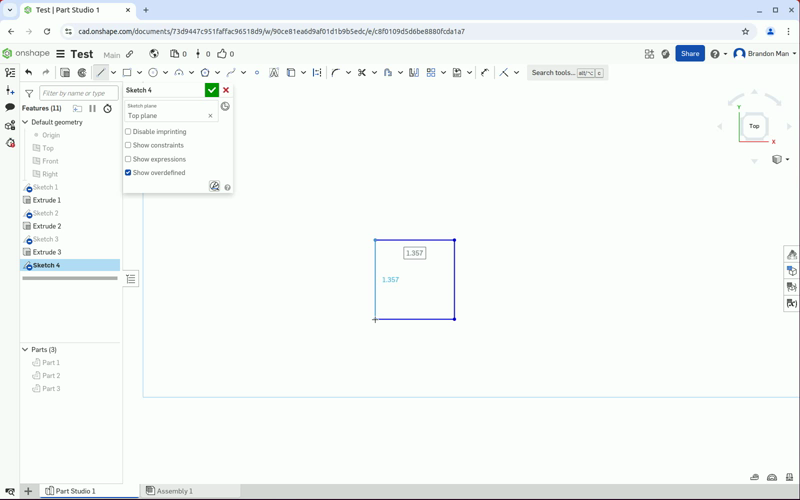
scroll(-6)
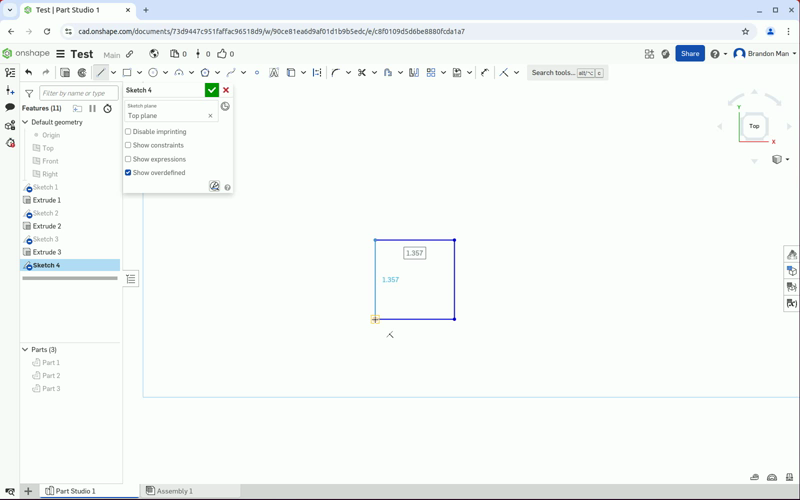
scroll(-6)
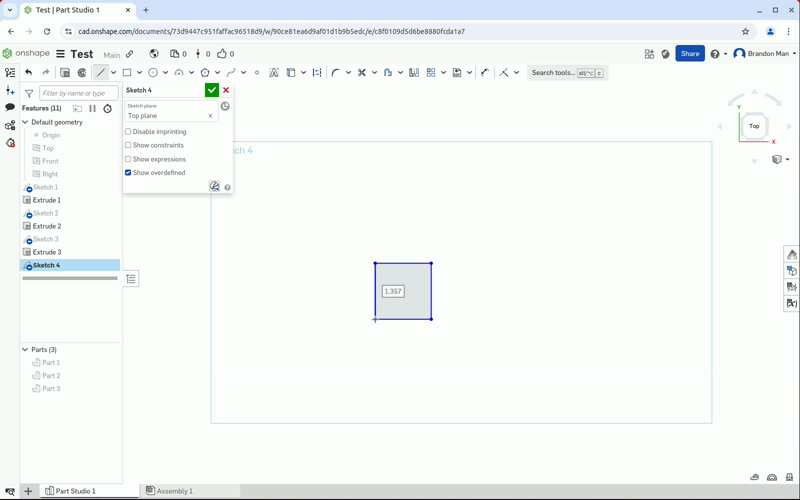
scroll(-6)
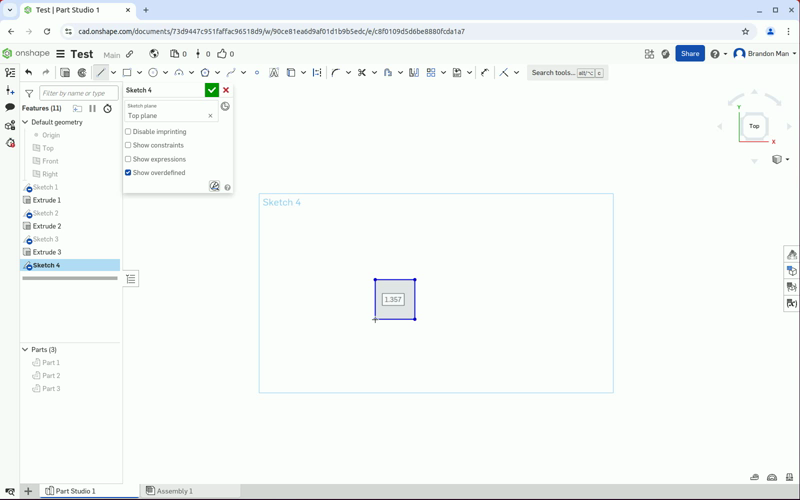
scroll(-6)
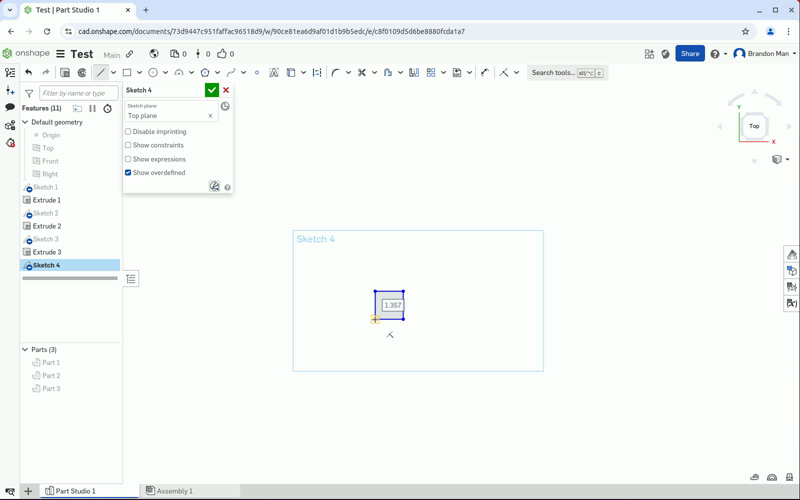
scroll(-6)
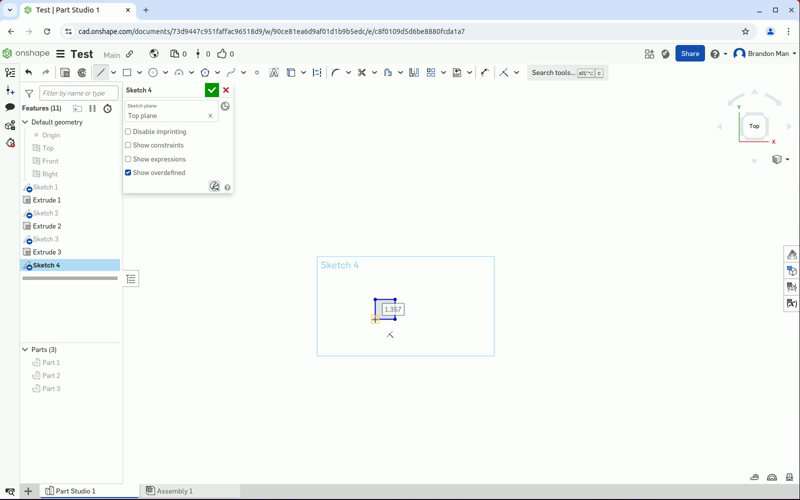
scroll(-6)
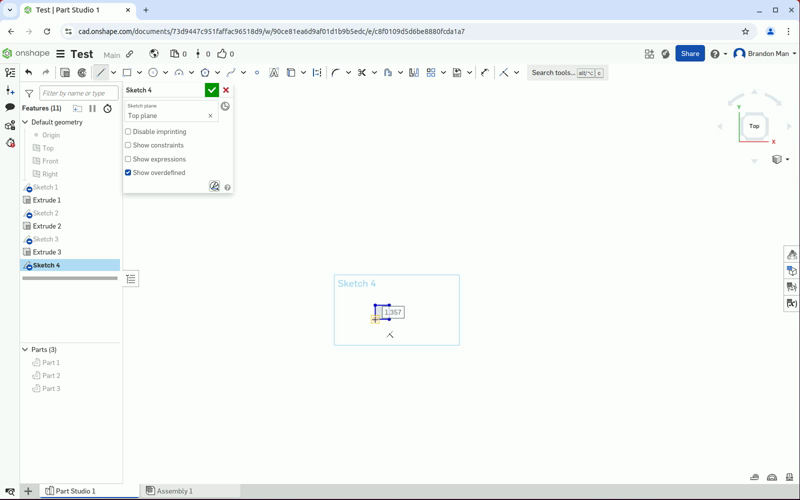
scroll(-6)
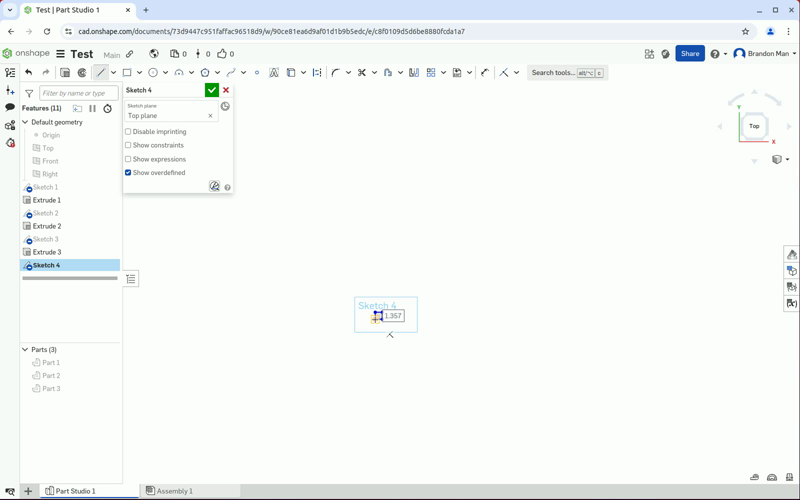
key(esc)
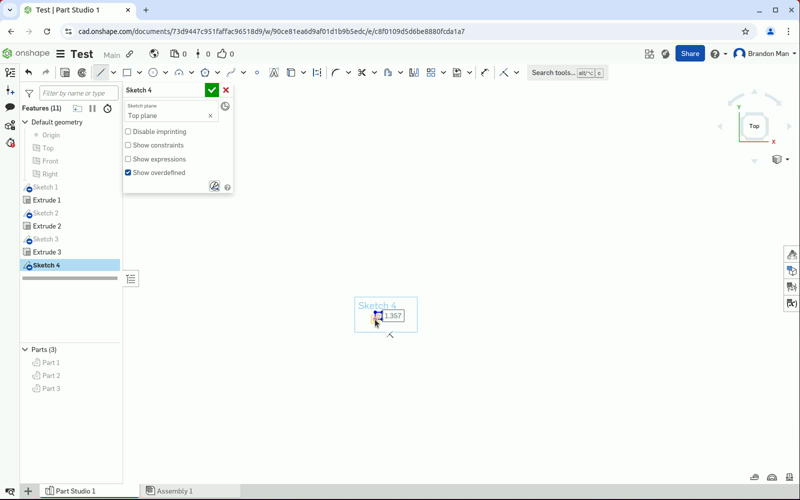
mouse_move(376, 317)
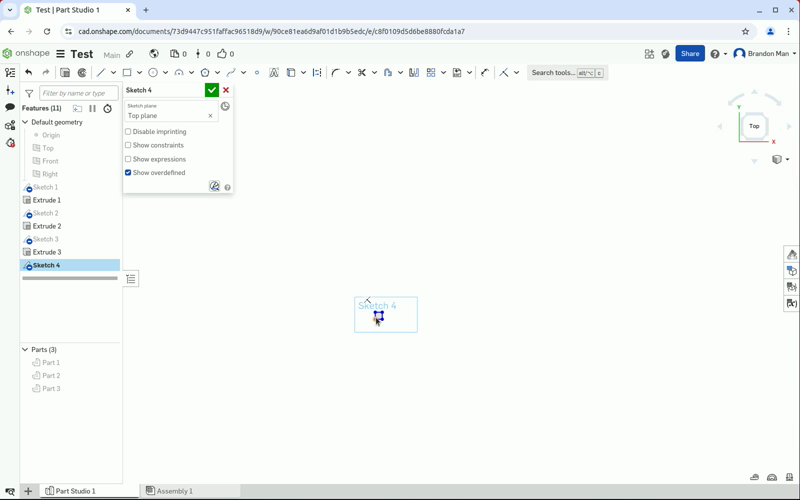
scroll(6)
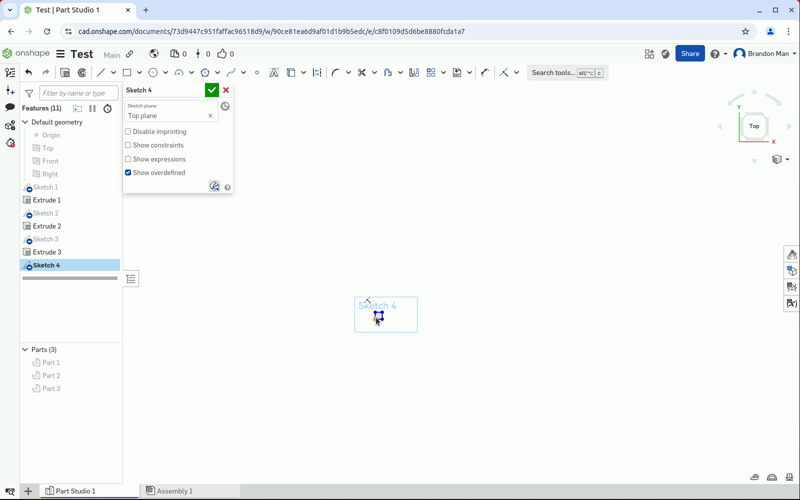
scroll(6)
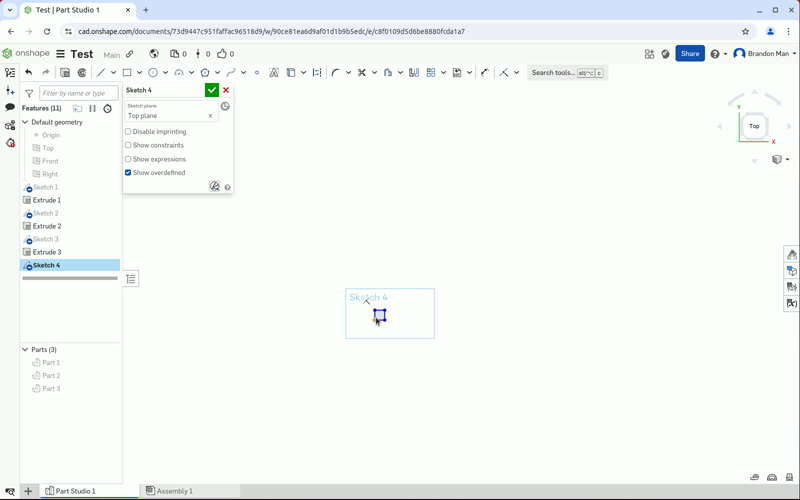
scroll(6)
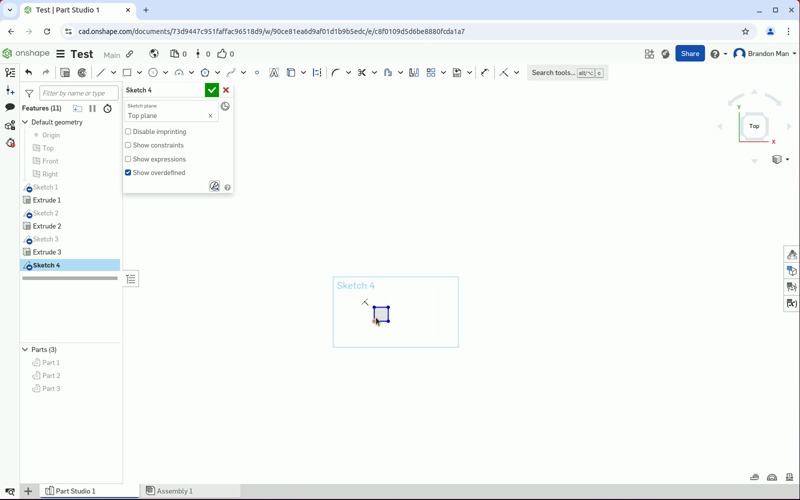
scroll(6)
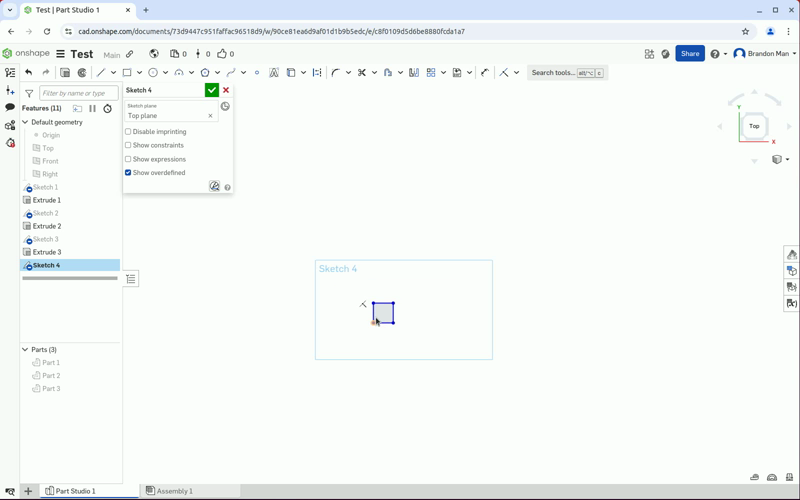
scroll(6)
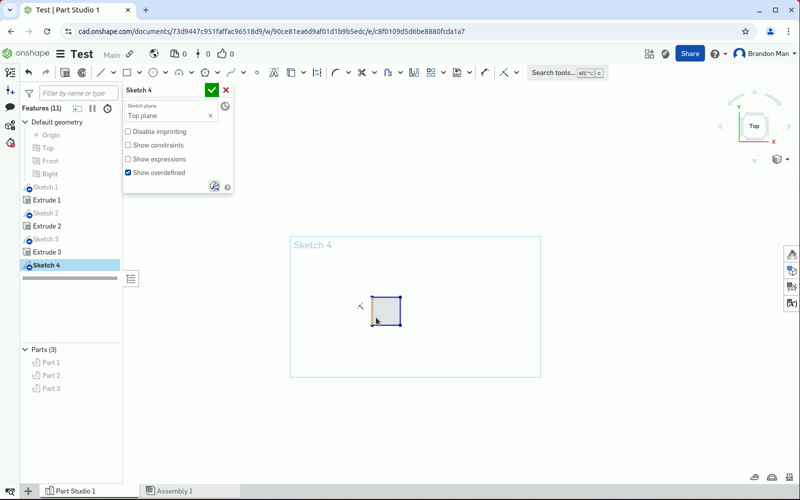
scroll(6)
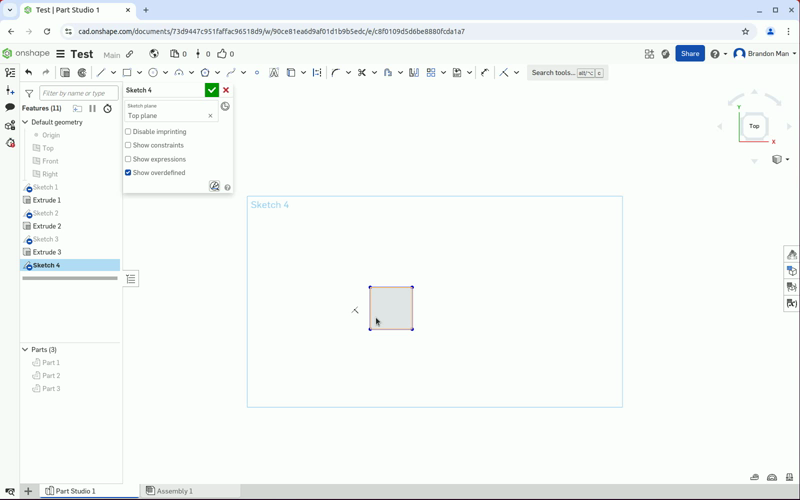
scroll(6)
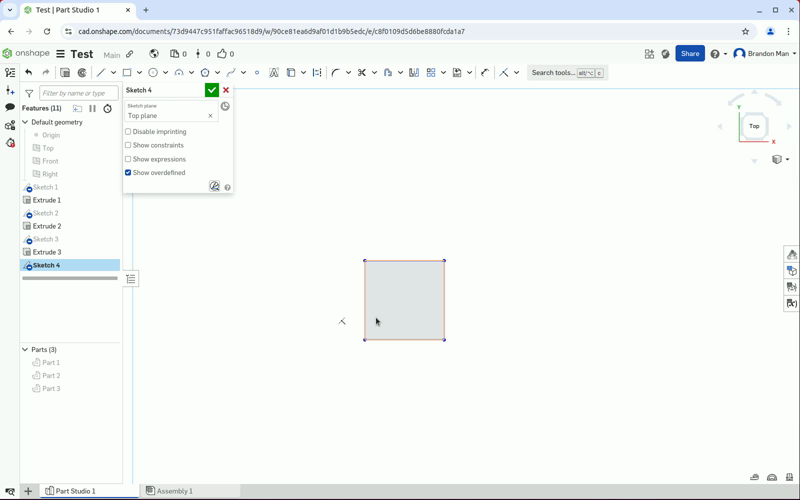
click(376, 317)
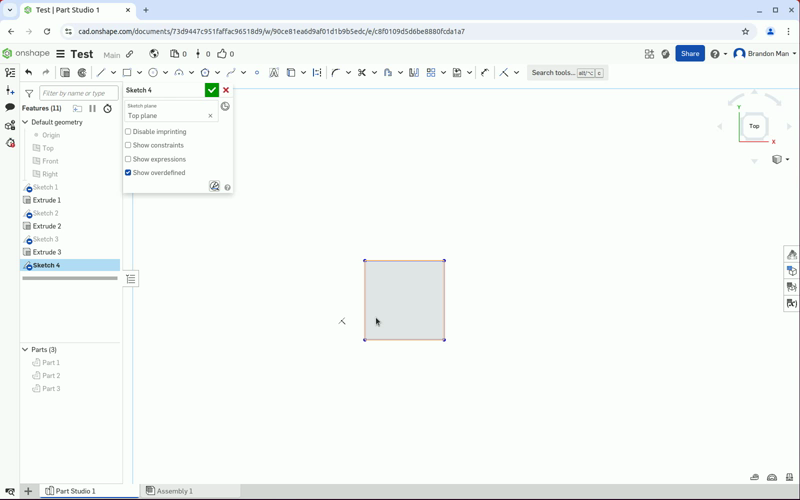
scroll(-6)
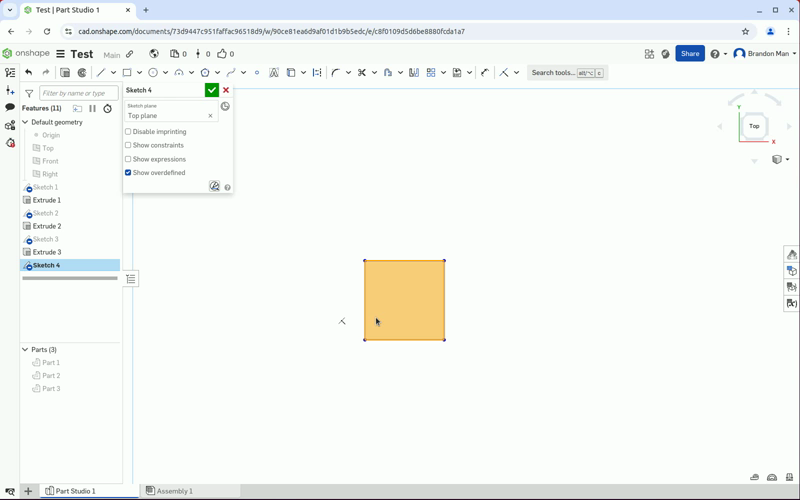
scroll(-6)
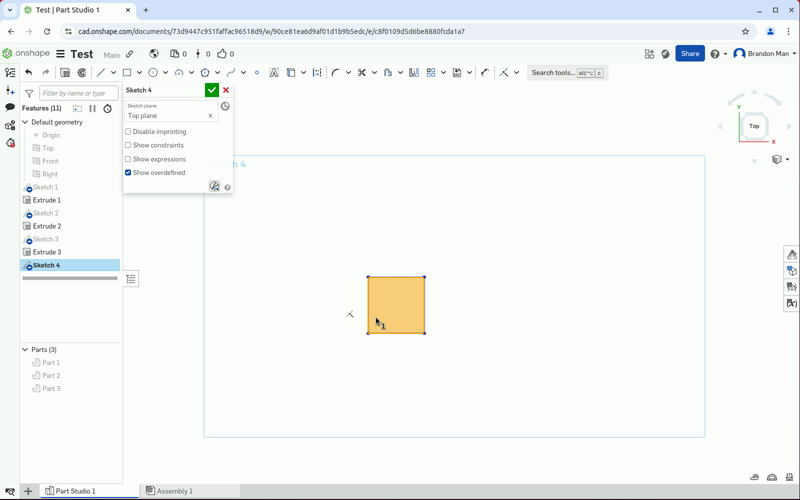
scroll(-6)
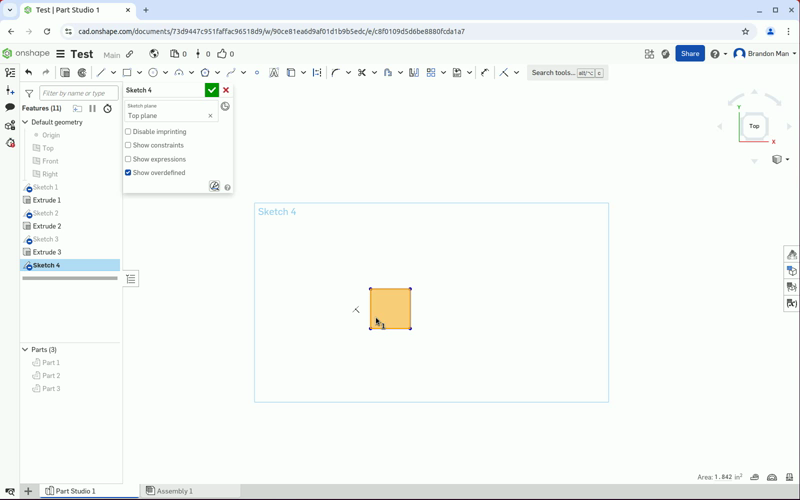
scroll(-6)
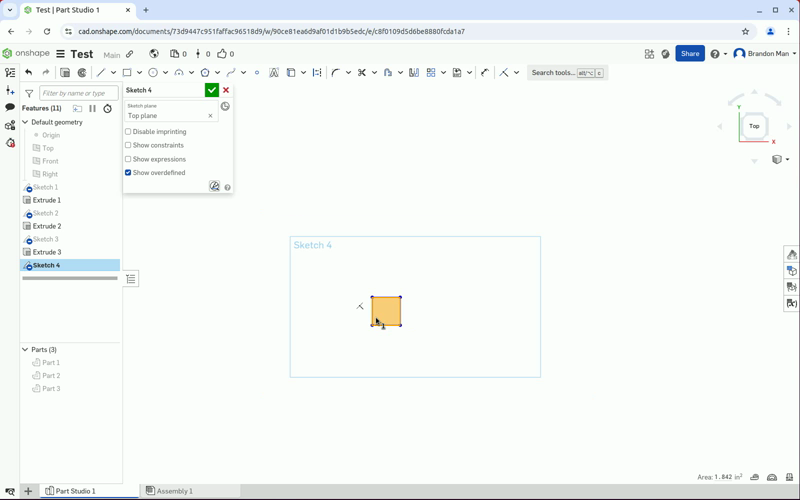
scroll(-6)
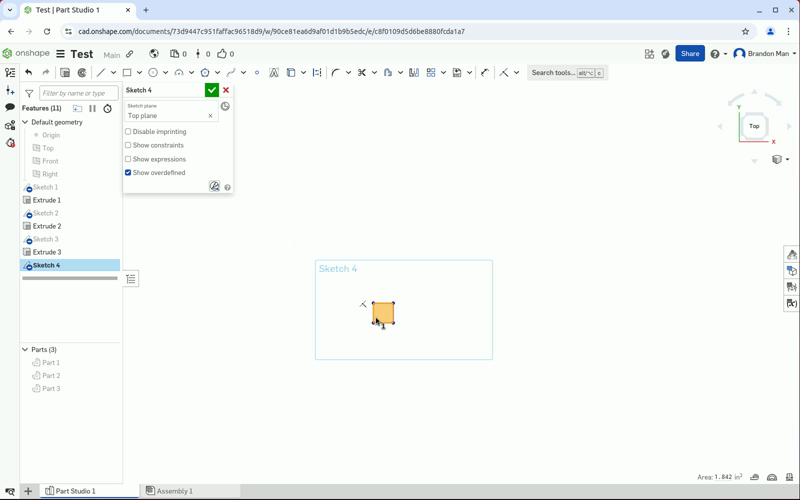
scroll(-6)
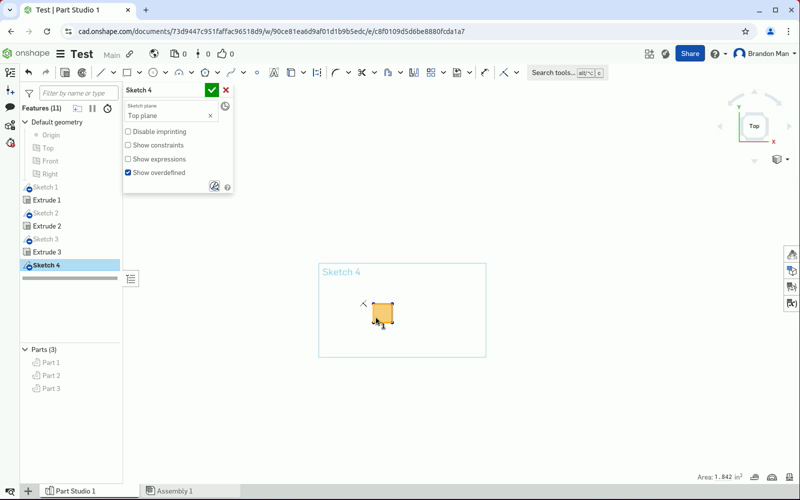
scroll(-6)
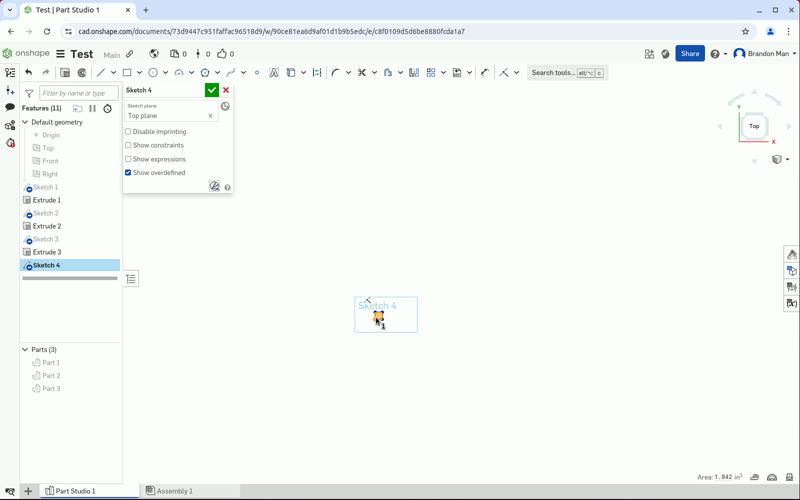
mouse_move(73, 352)
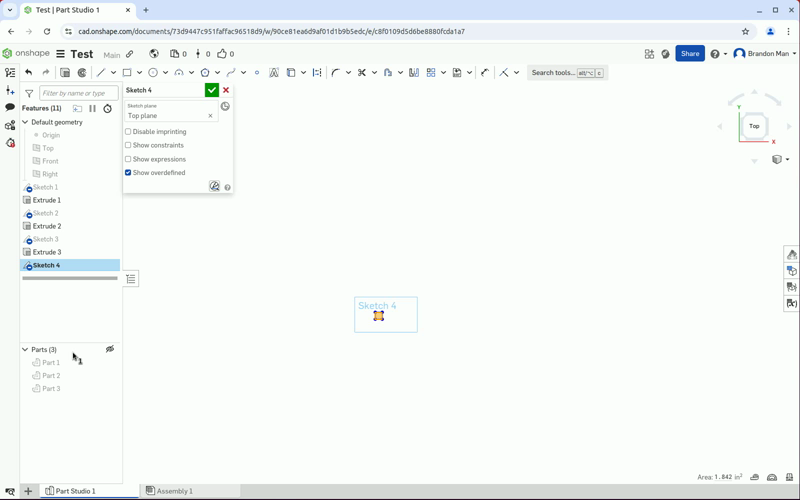
key(shift+y)
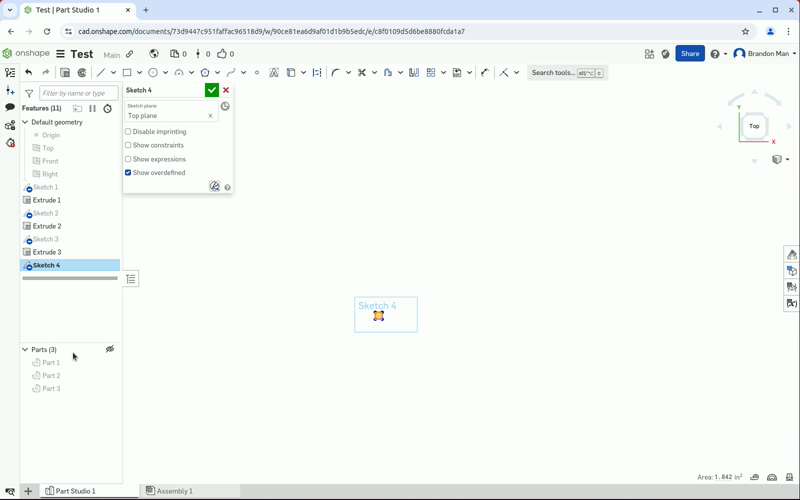
key(shift+e)
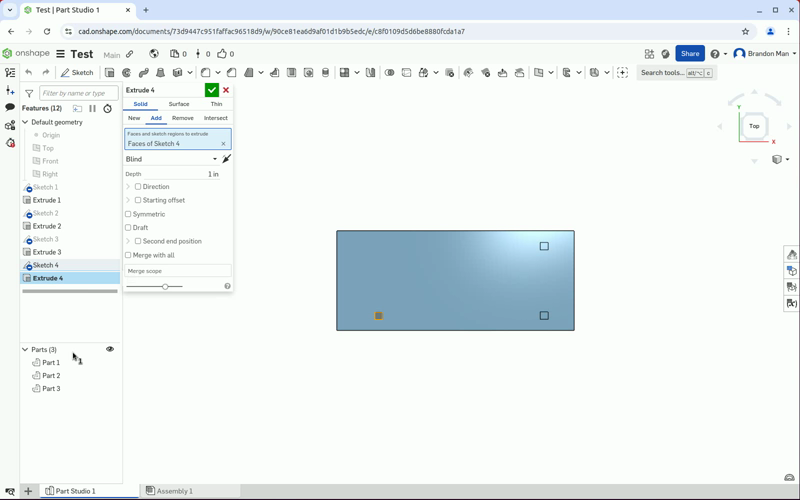
mouse_move(143, 106)
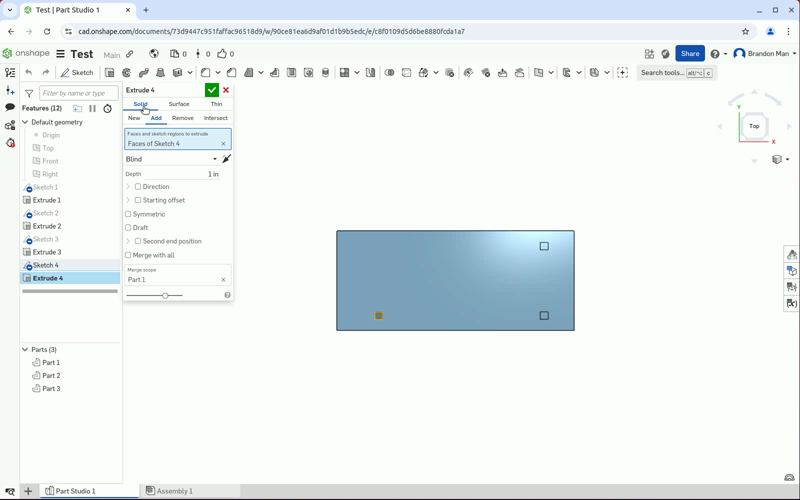
click(143, 106)
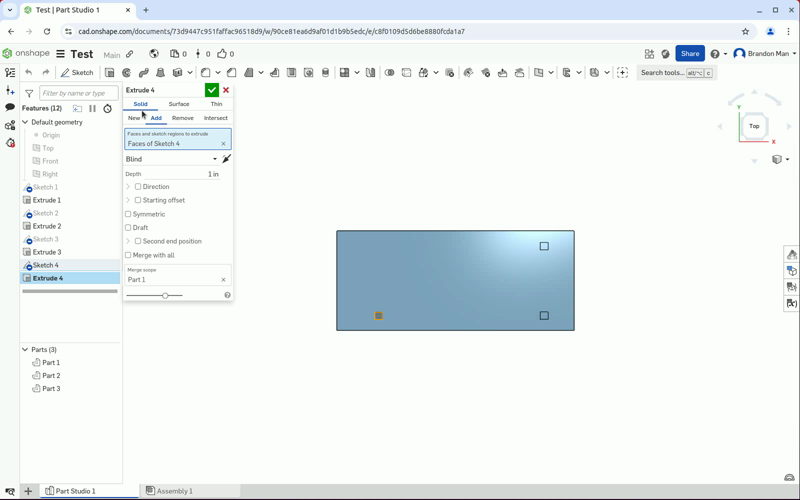
mouse_move(137, 120)
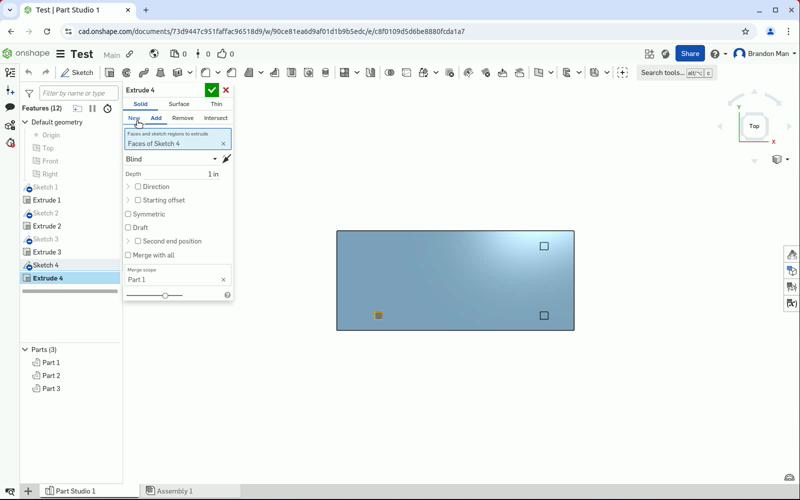
click(137, 120)
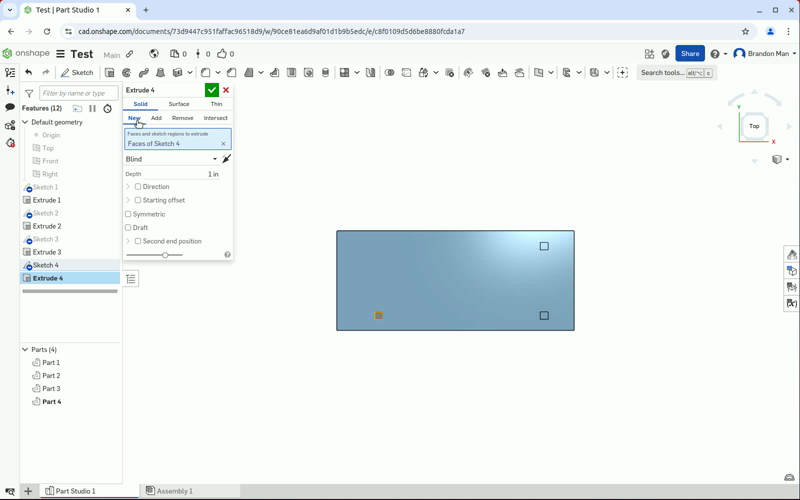
key(tab, 4)
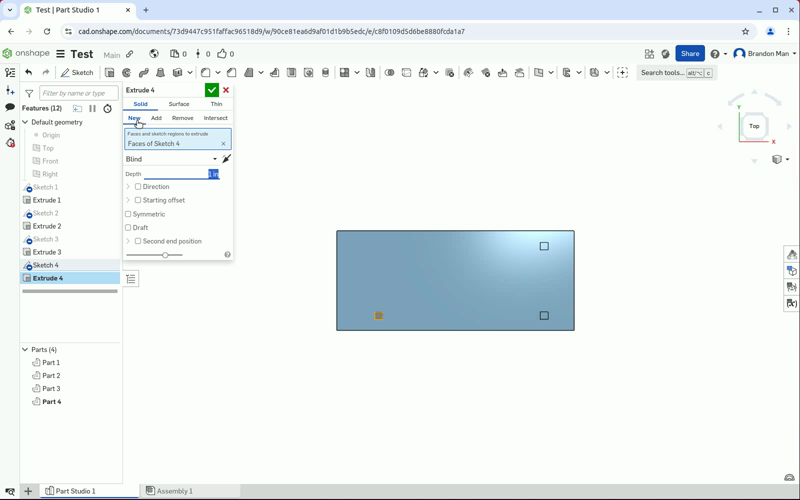
text(-19.257)
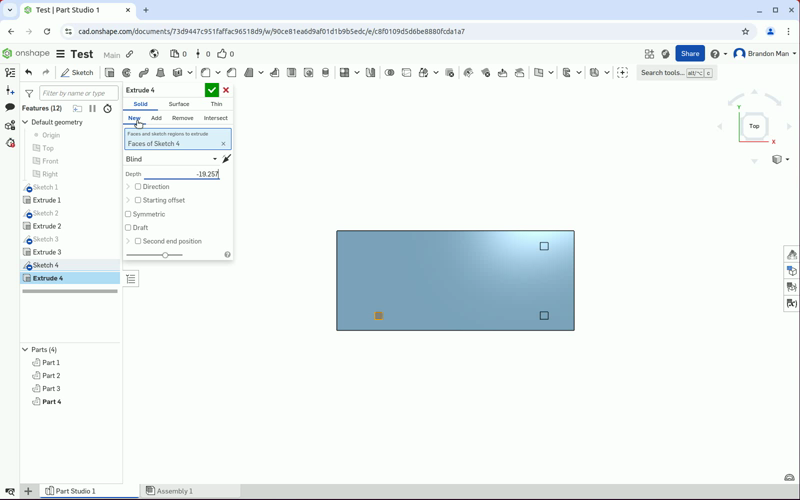
key(enter)
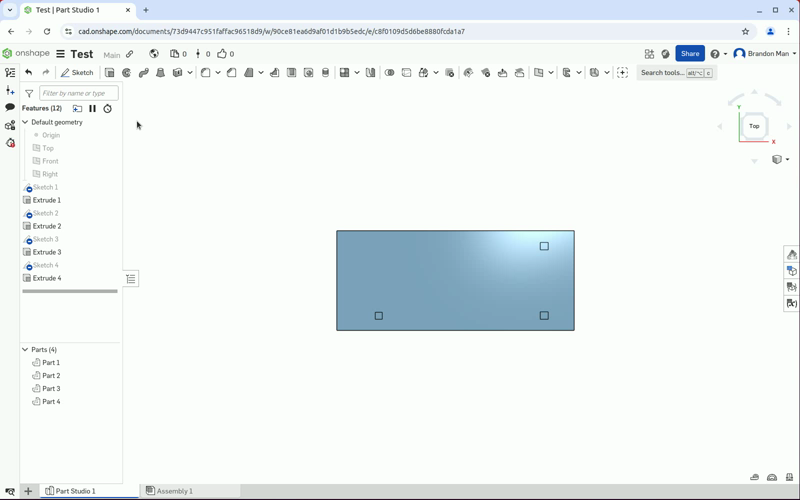
key(shift+h)
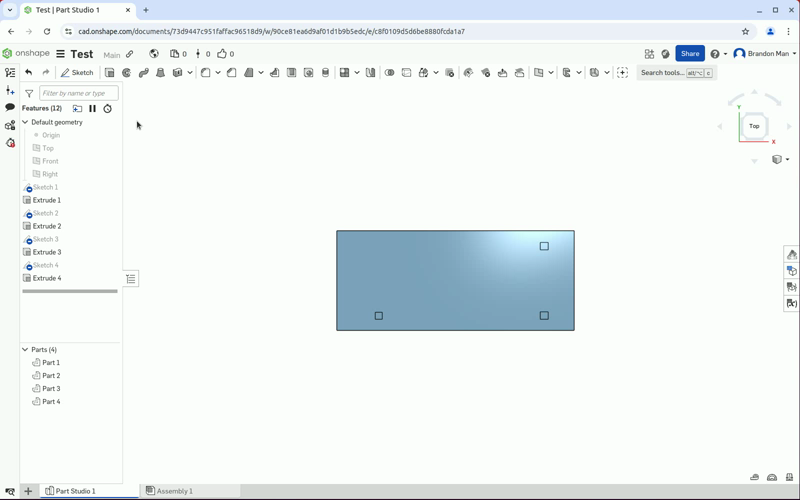
key(shift+h)
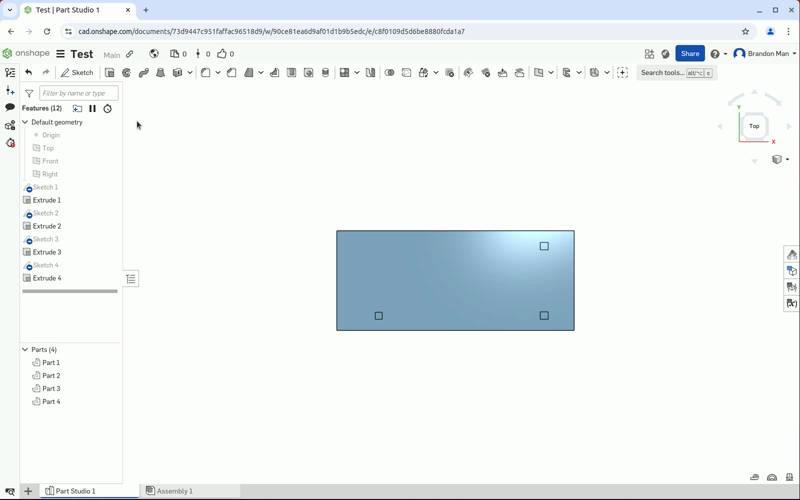
mouse_move(73, 189)
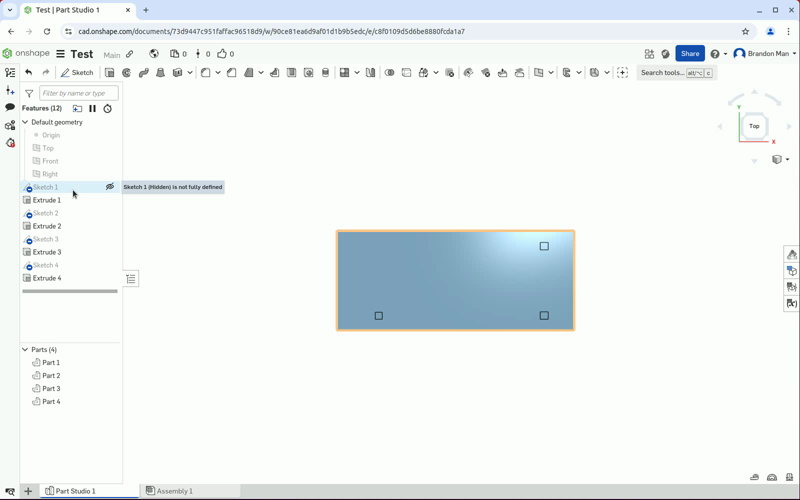
click(73, 189)
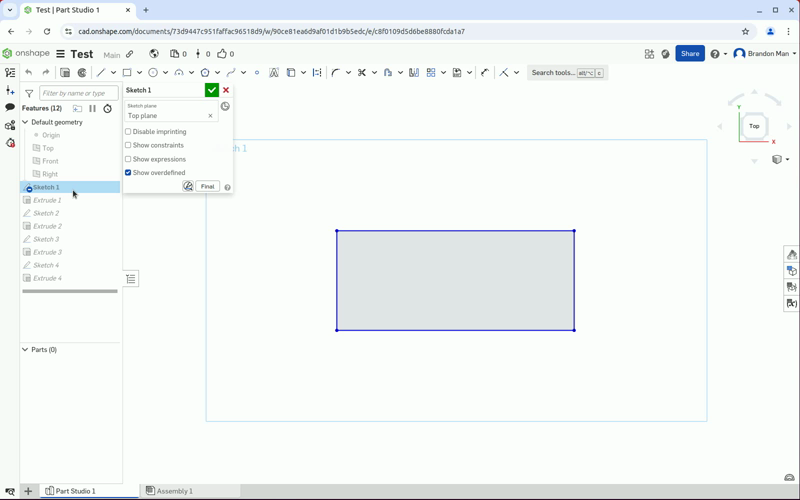
mouse_move(229, 92)
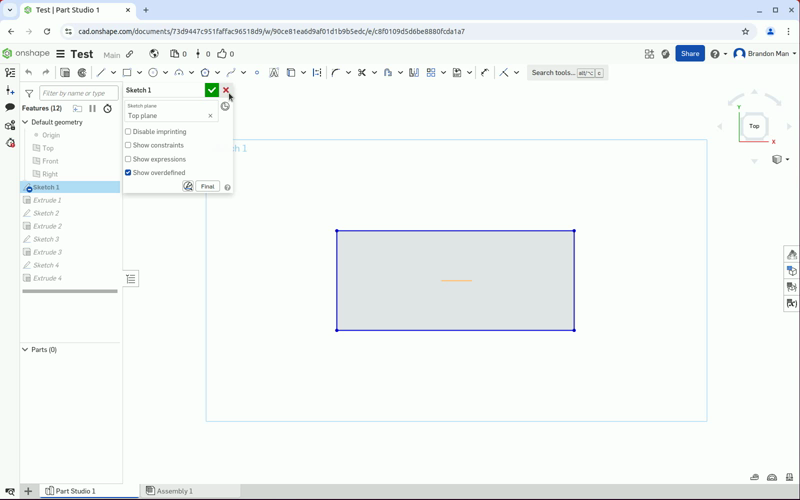
click(229, 92)
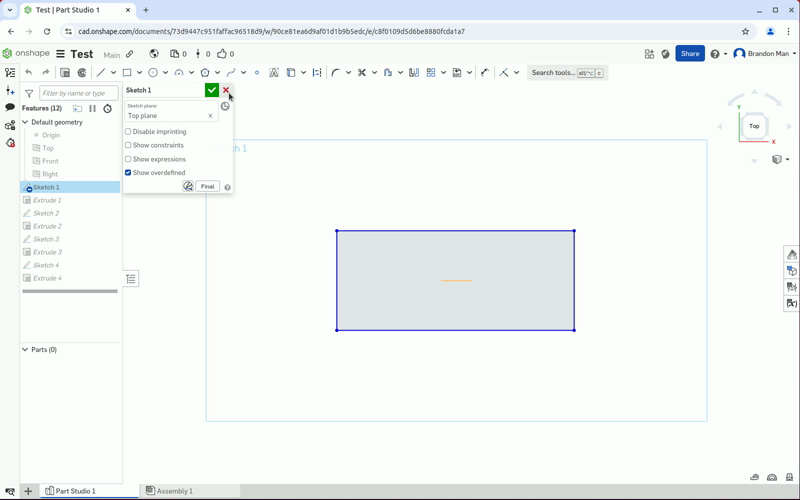
key(shift+s)
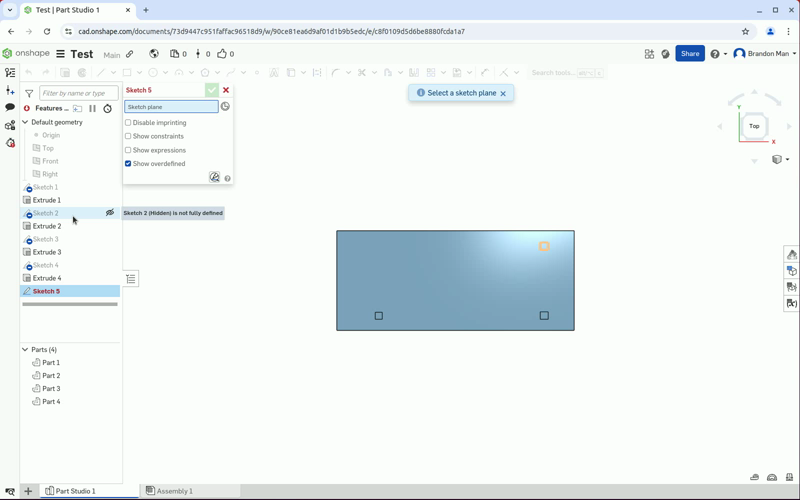
scroll(3)
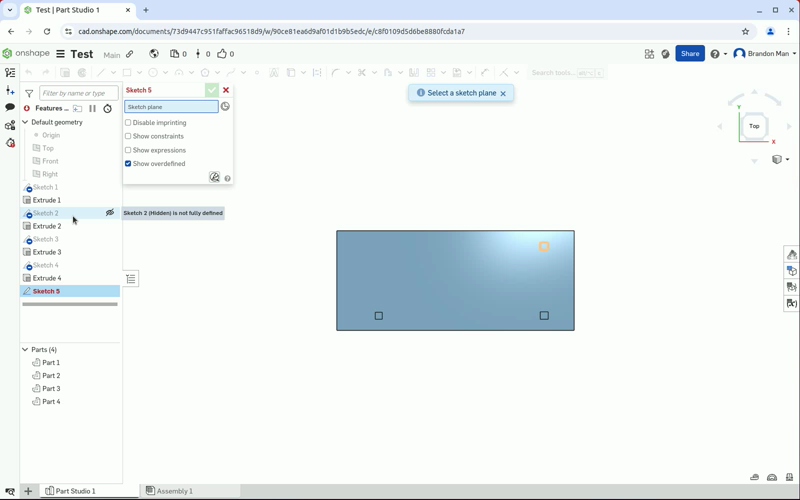
mouse_move(73, 150)
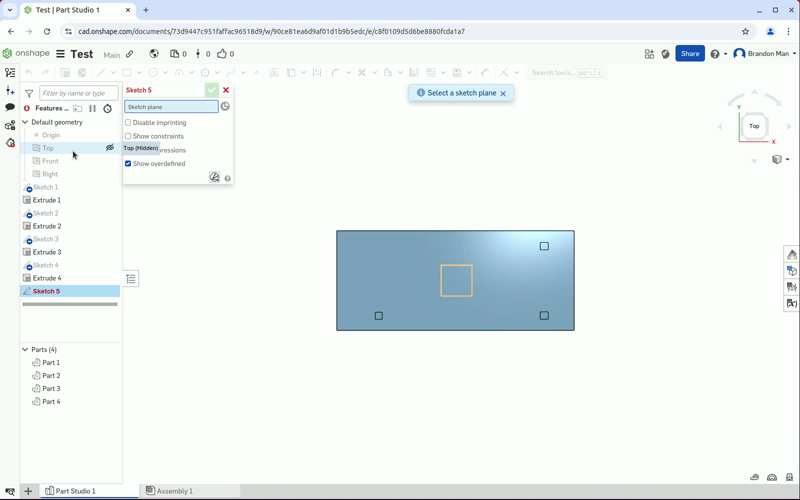
click(73, 150)
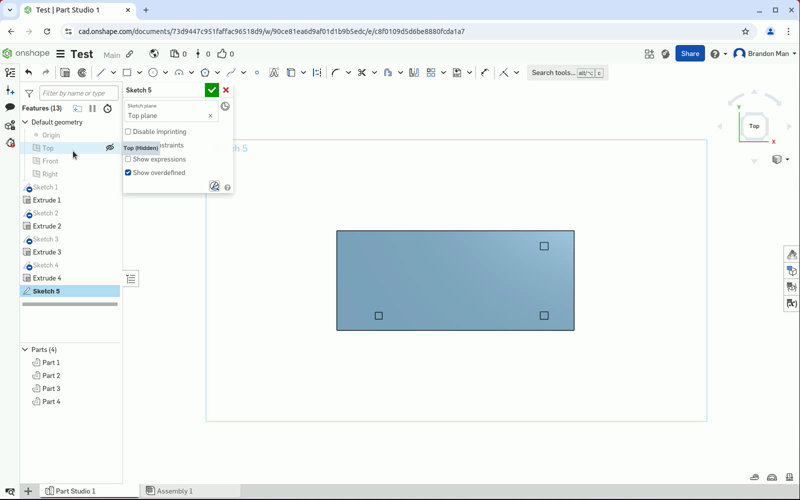
mouse_move(73, 352)
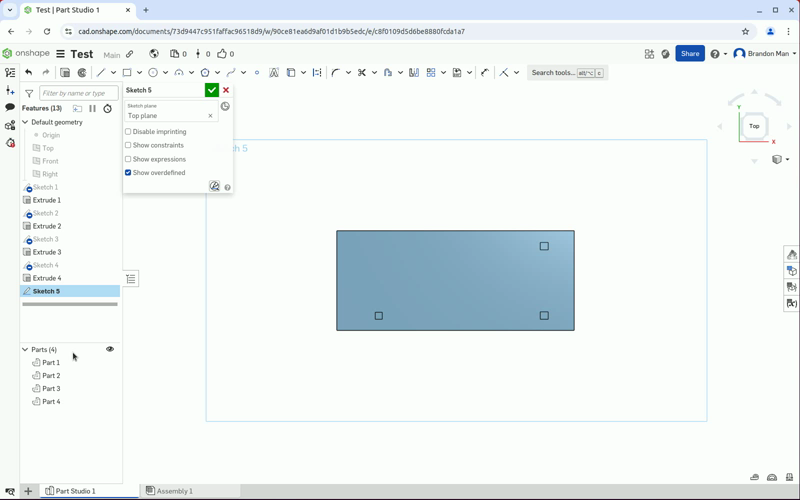
key(y)
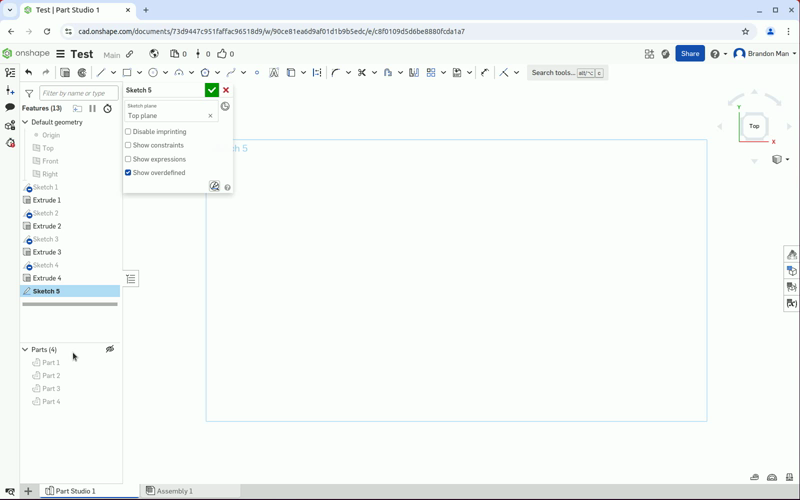
key(l)
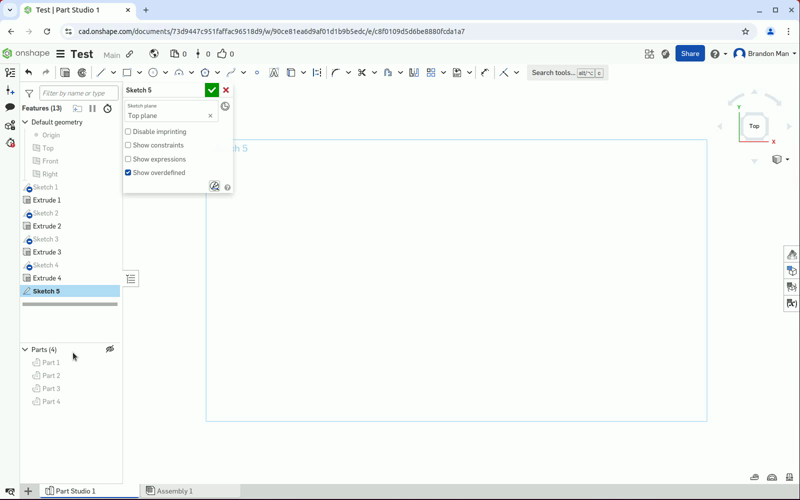
key_down(shift)
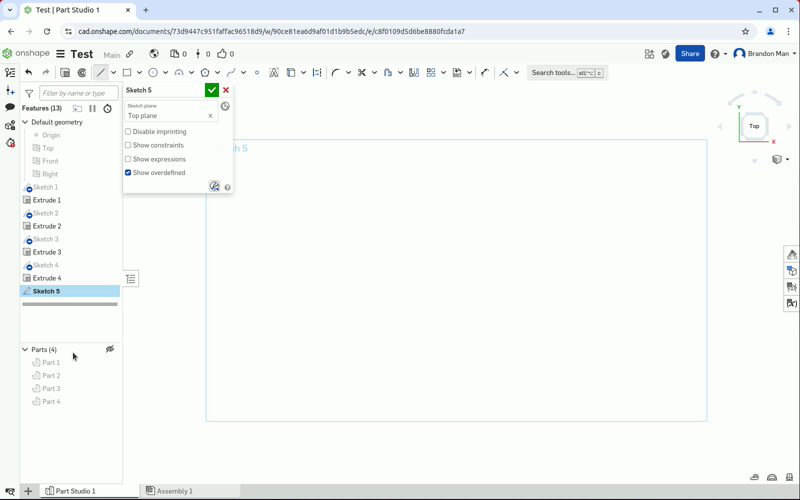
mouse_move(375, 253)
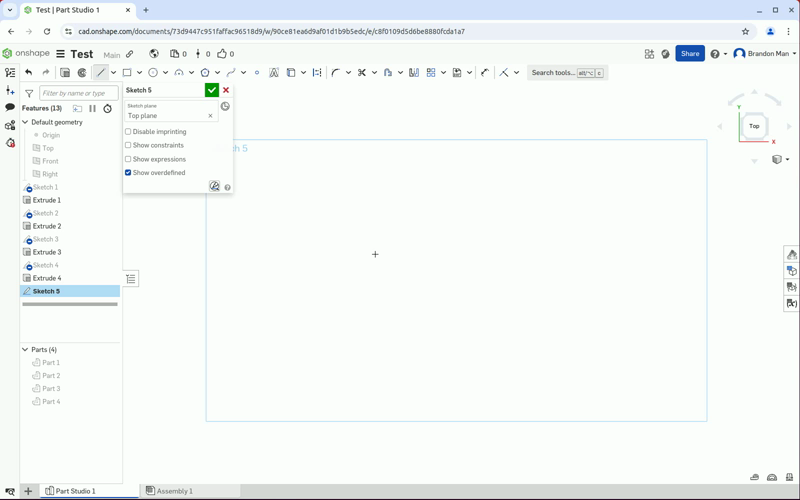
click(375, 253)
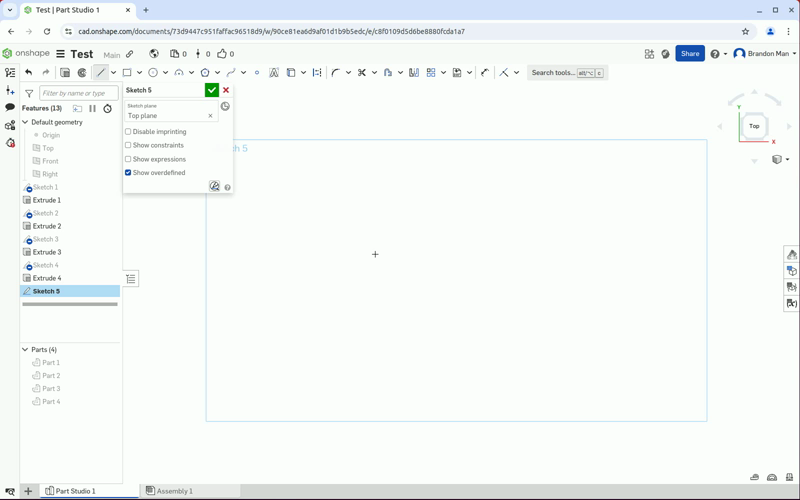
key_up(shift)
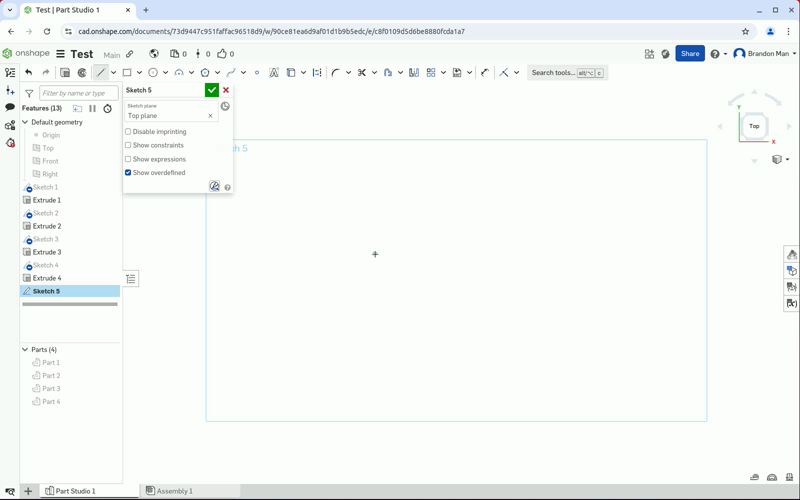
key_down(shift)
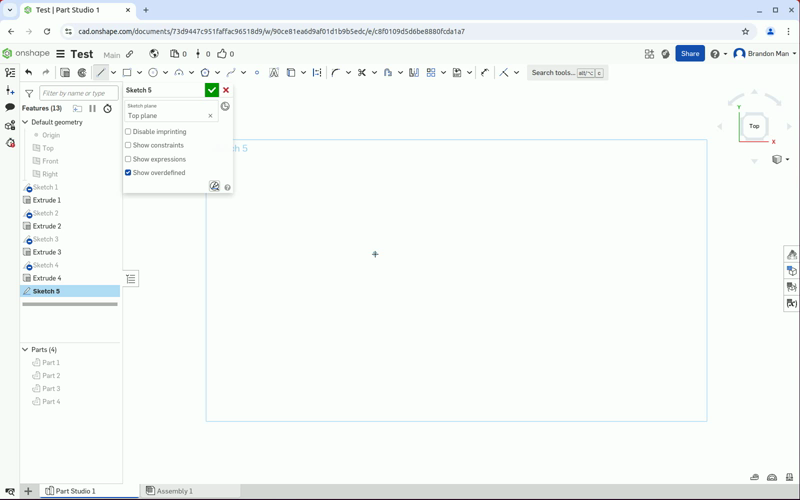
mouse_move(405, 253)
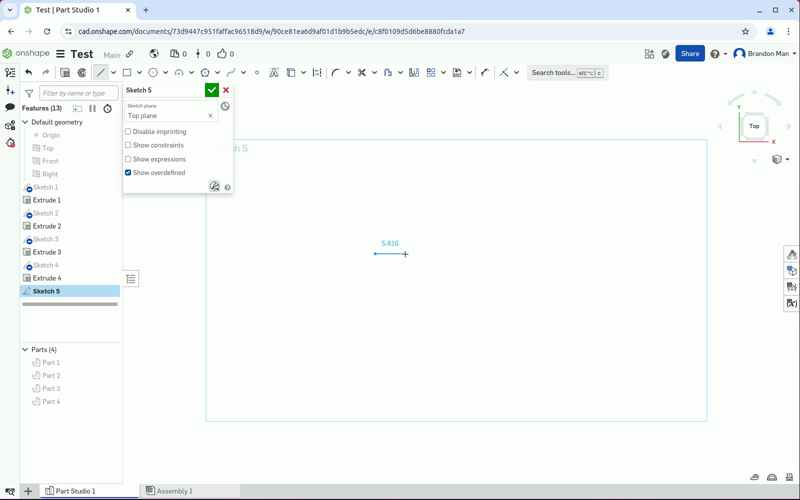
mouse_move(382, 253)
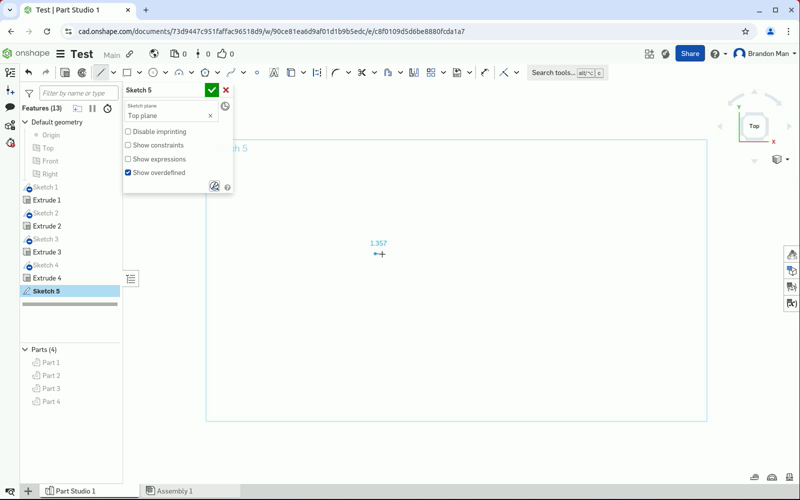
scroll(6)
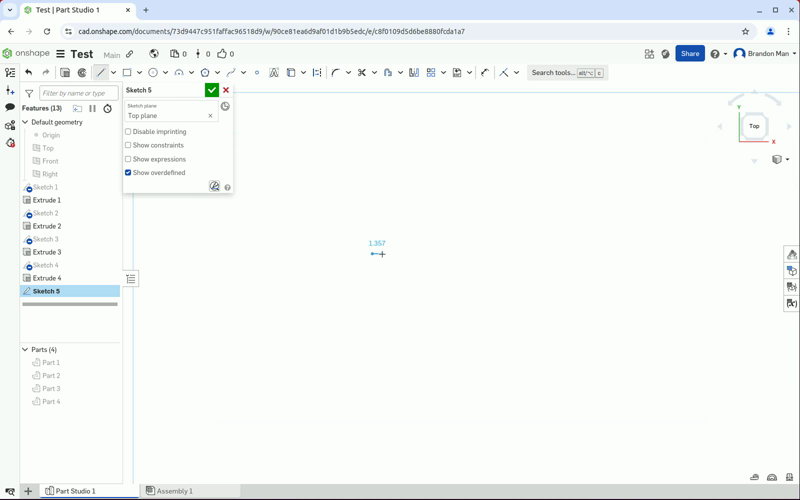
scroll(6)
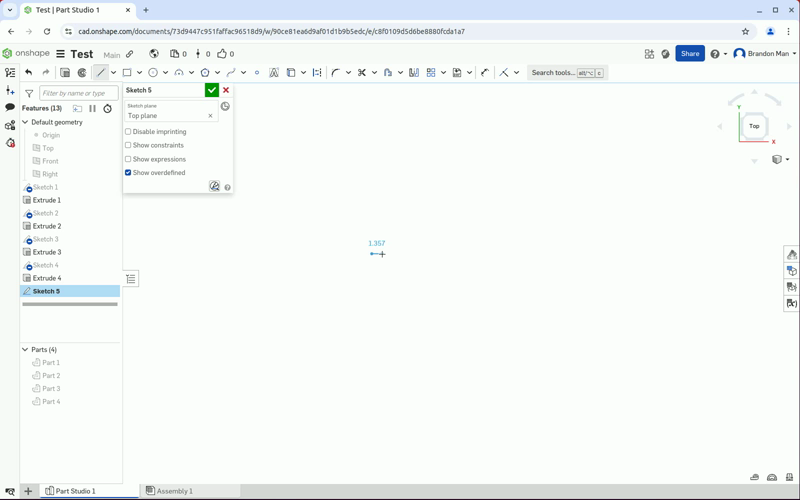
scroll(6)
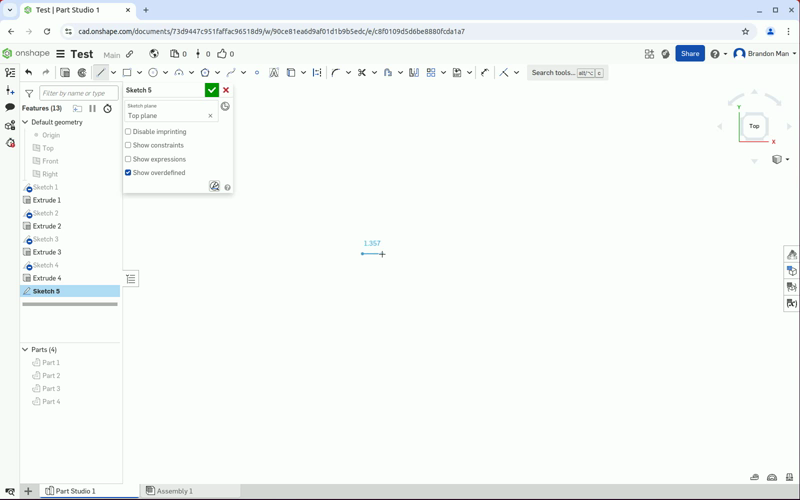
scroll(6)
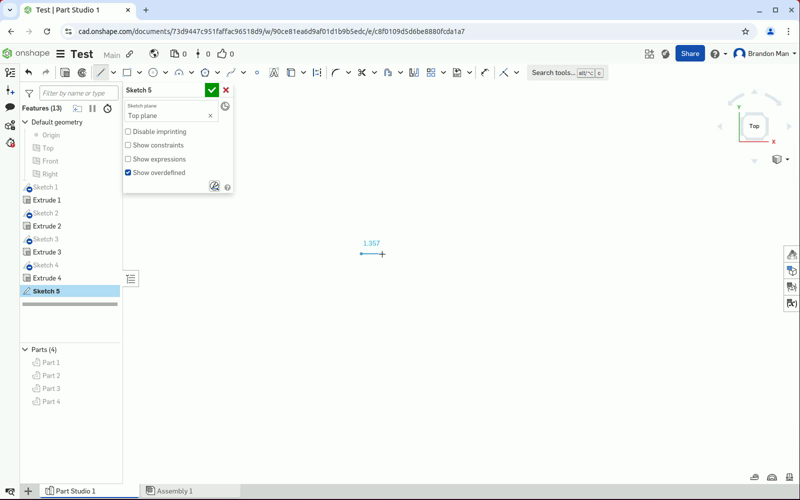
scroll(6)
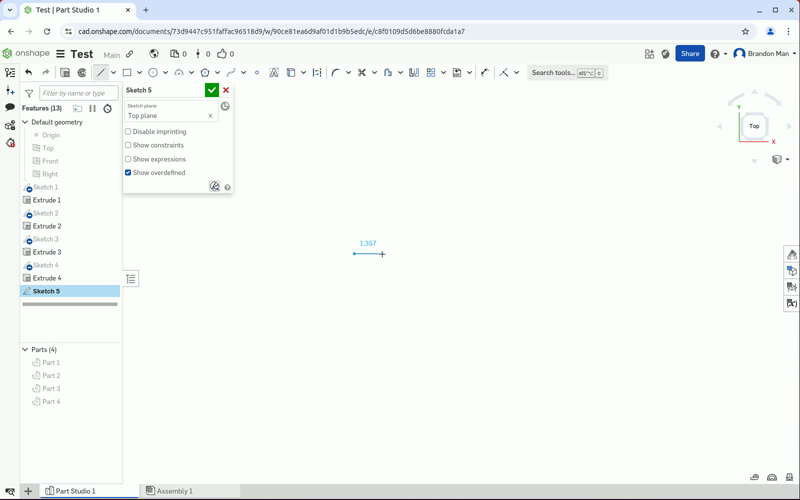
scroll(6)
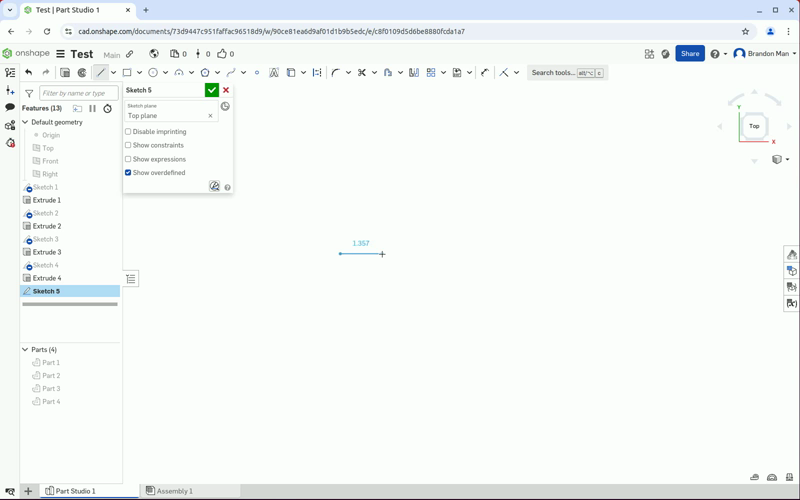
scroll(6)
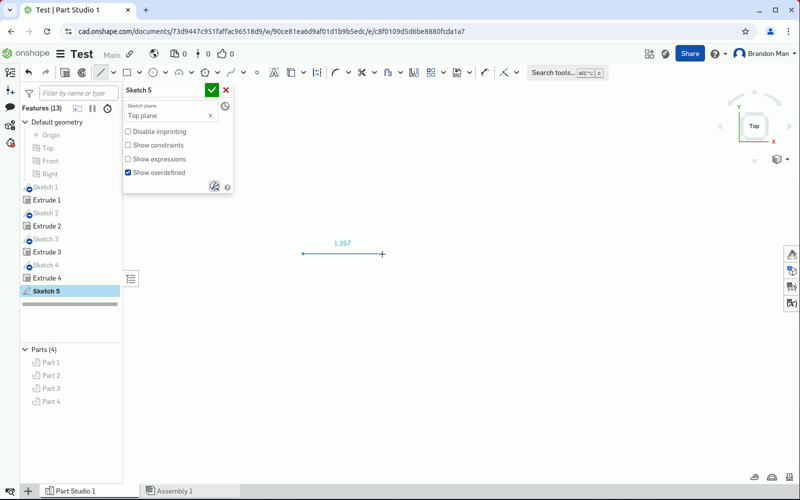
click(382, 253)
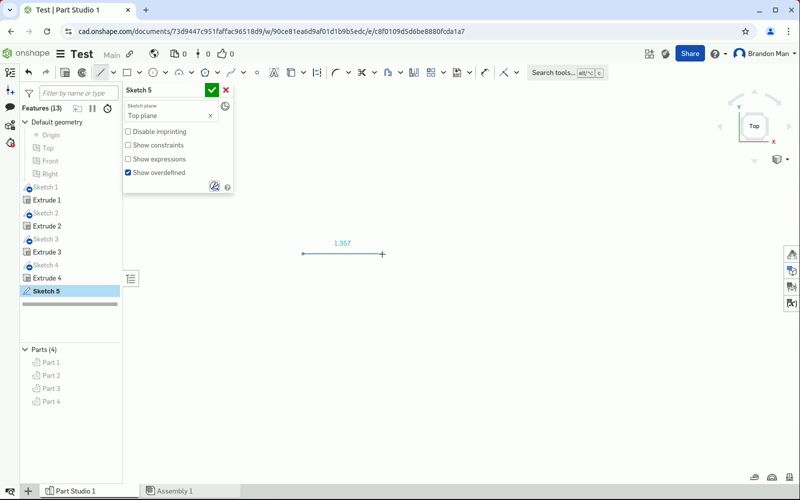
scroll(-6)
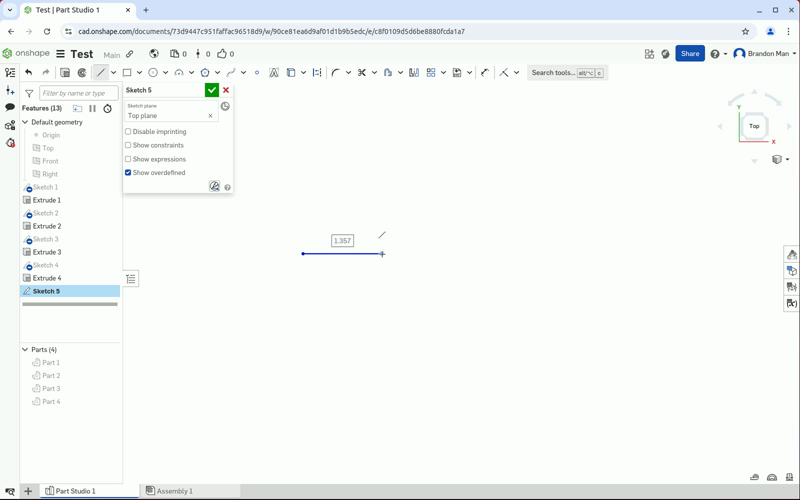
scroll(-6)
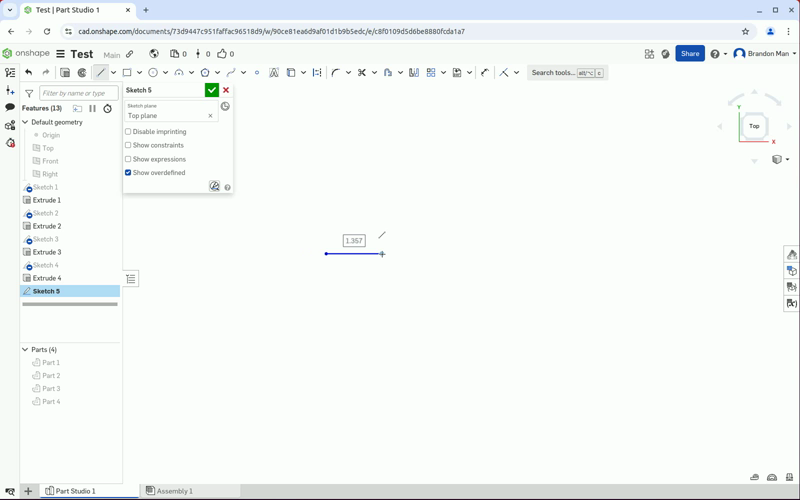
scroll(-6)
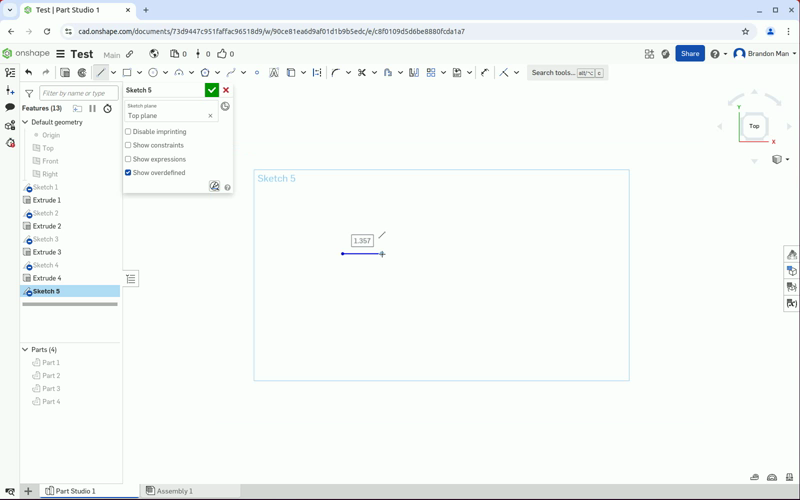
scroll(-6)
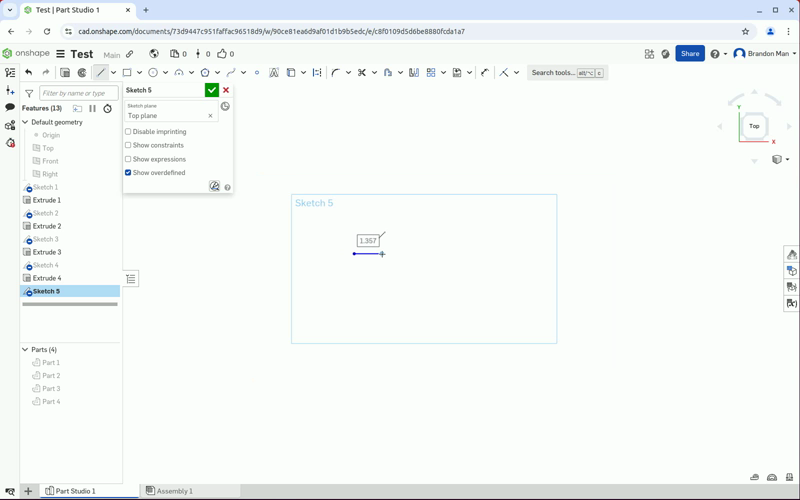
scroll(-6)
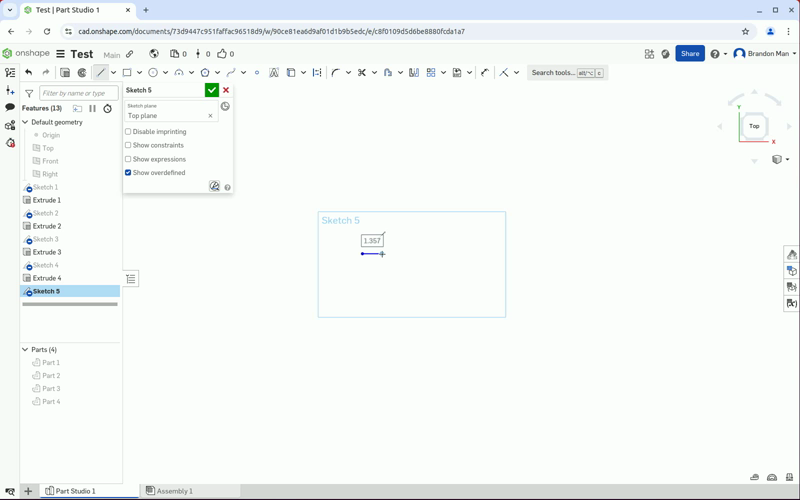
scroll(-6)
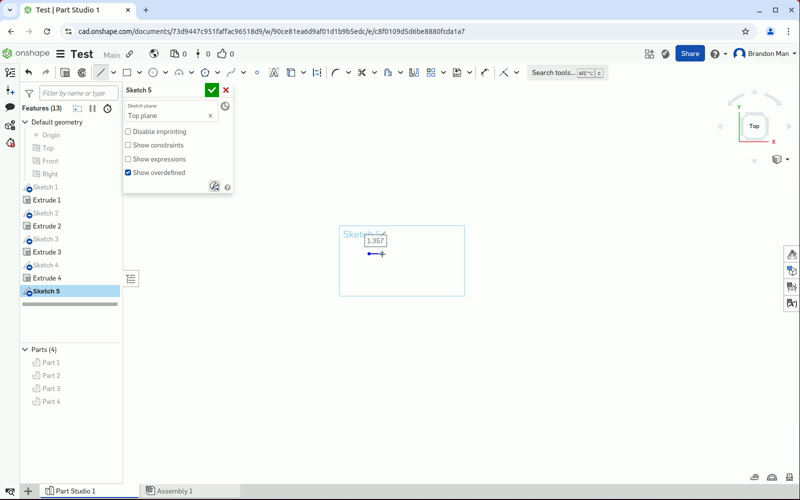
scroll(-6)
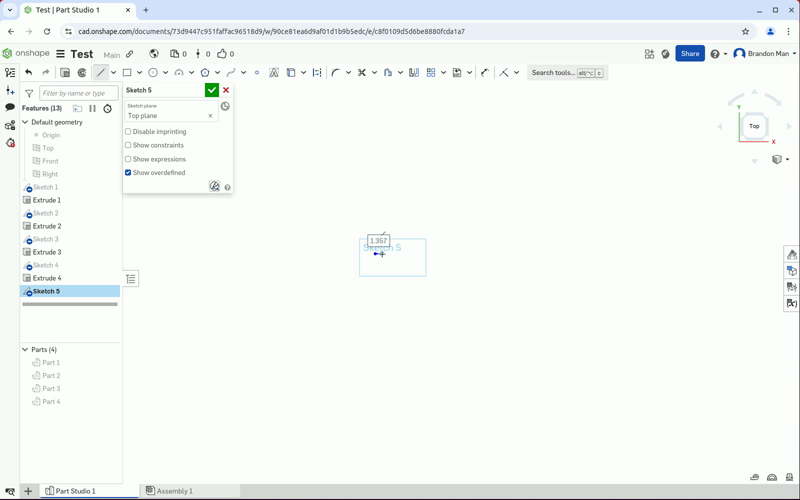
key_up(shift)
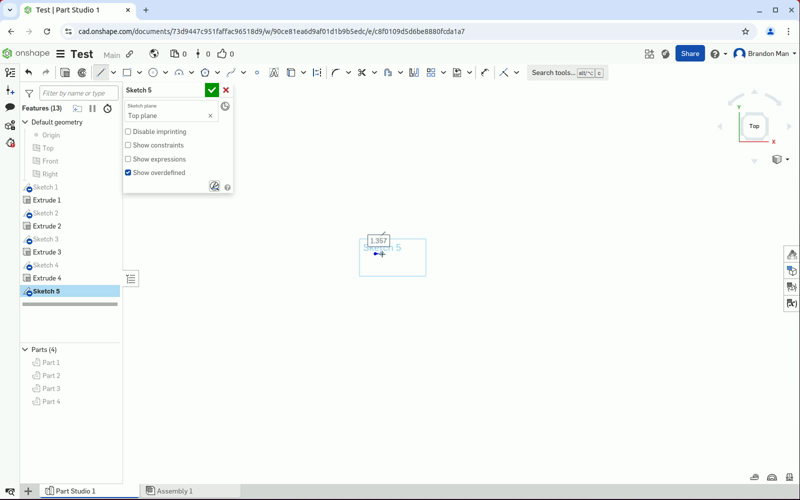
key_down(shift)
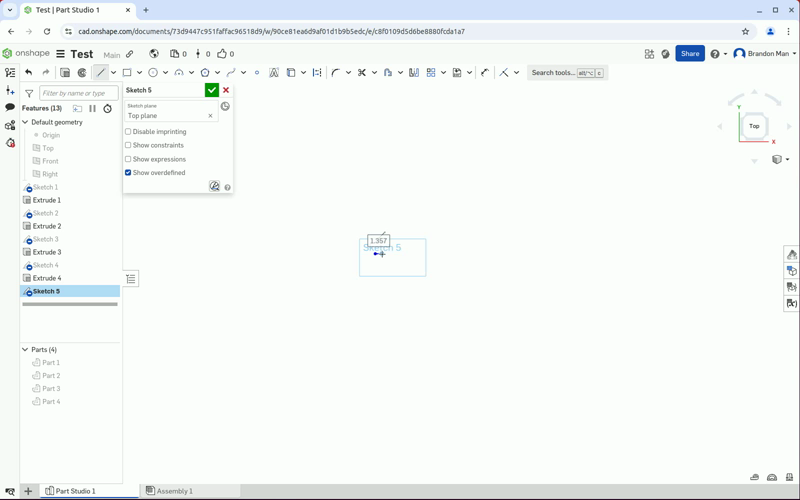
mouse_move(412, 253)
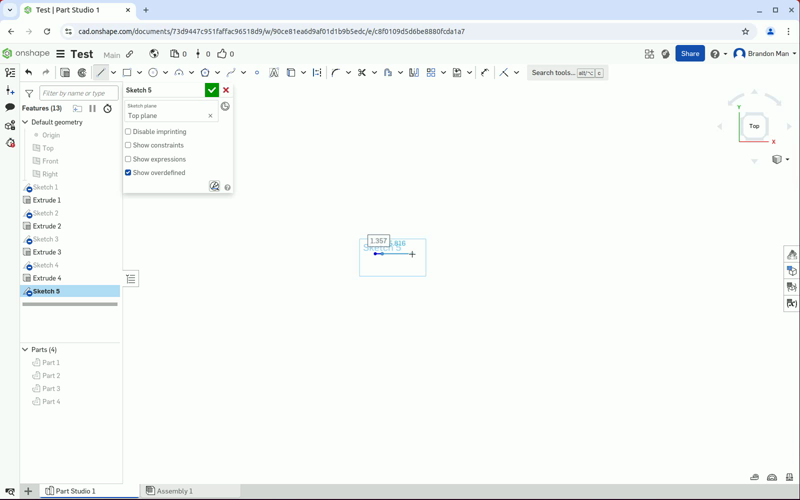
mouse_move(382, 246)
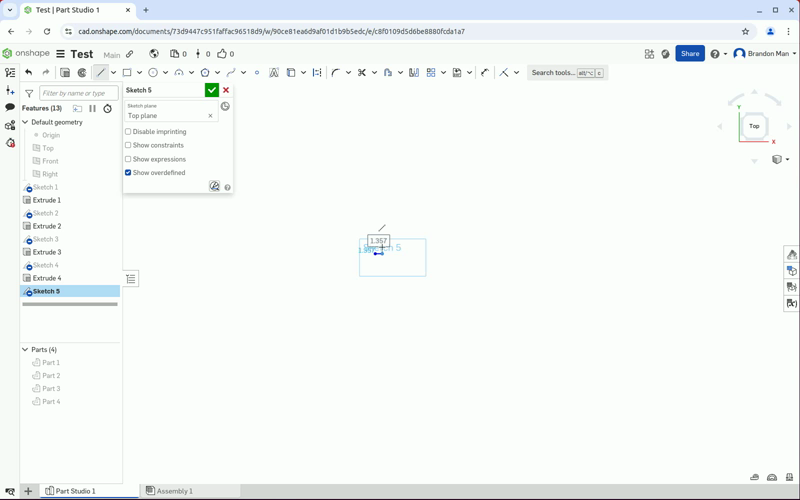
scroll(6)
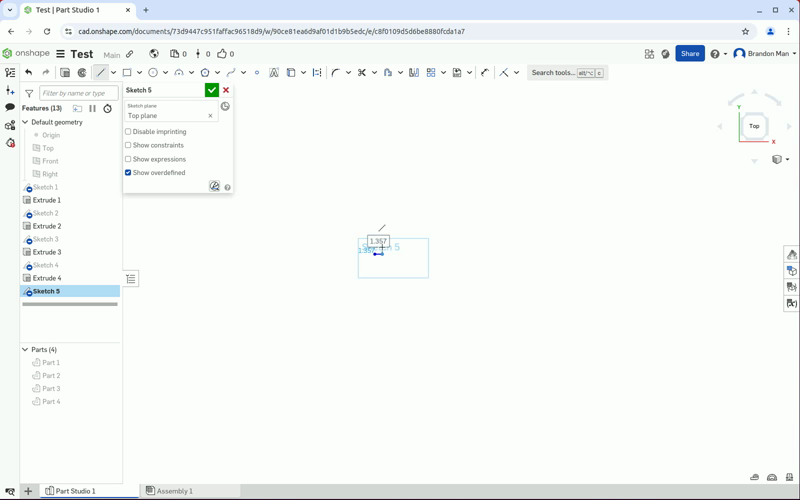
scroll(6)
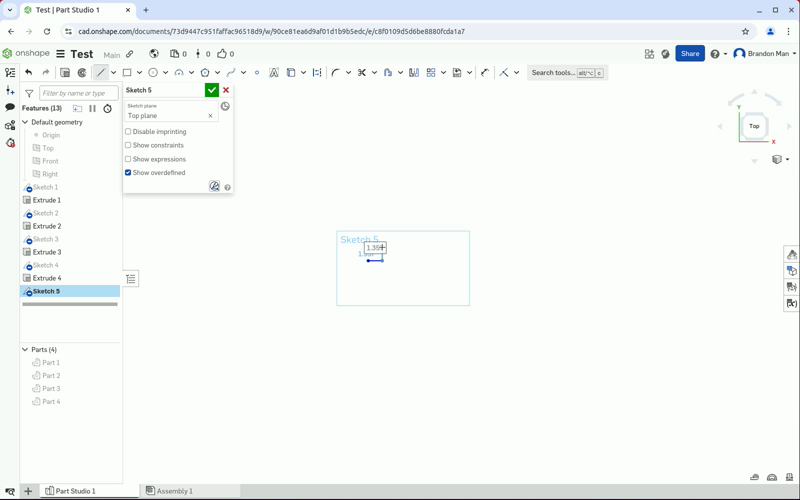
scroll(6)
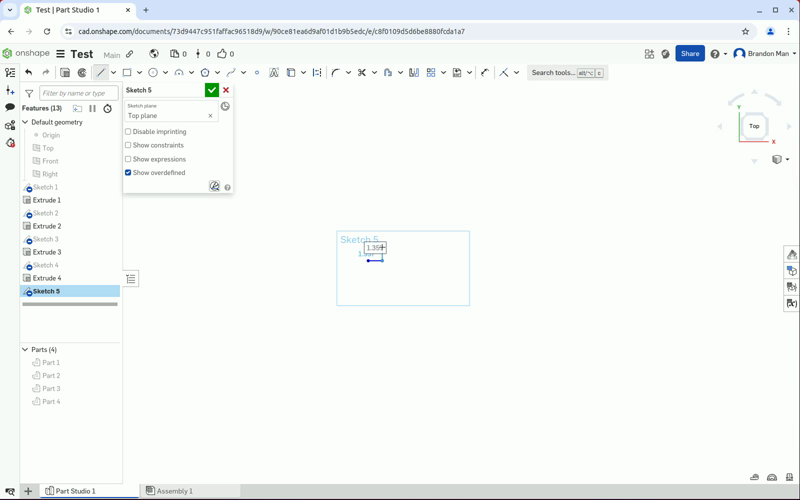
scroll(6)
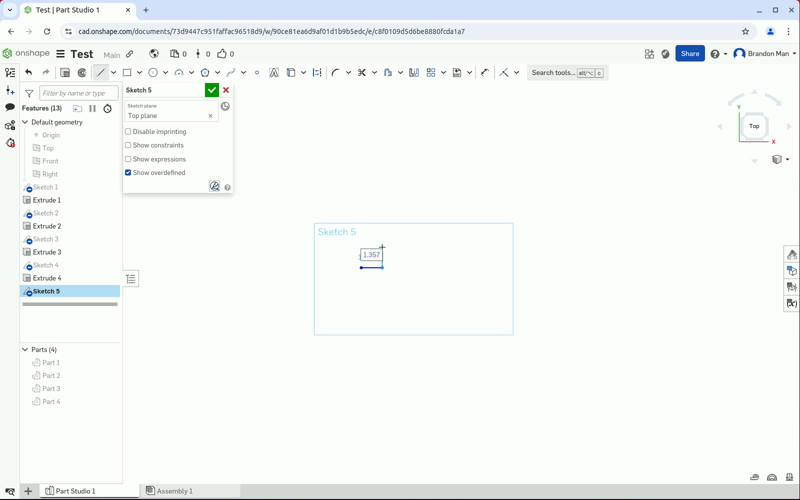
scroll(6)
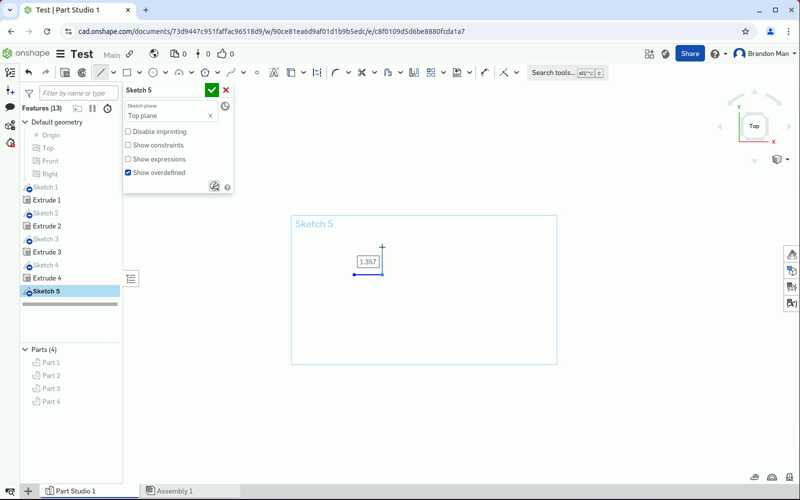
scroll(6)
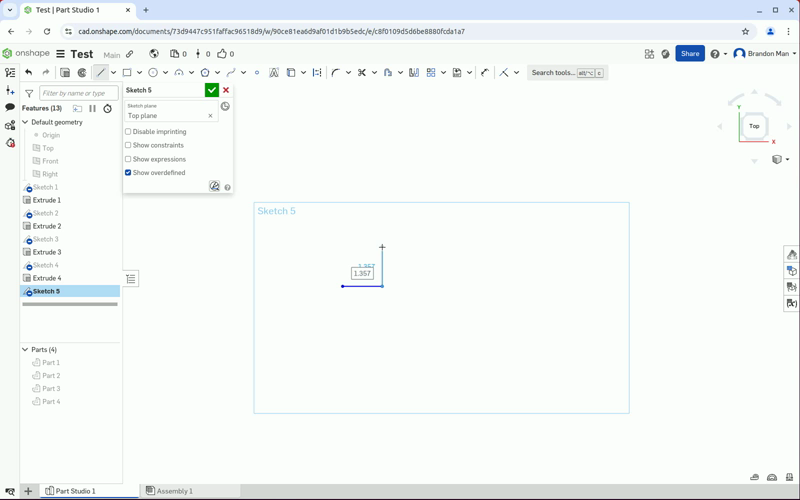
scroll(6)
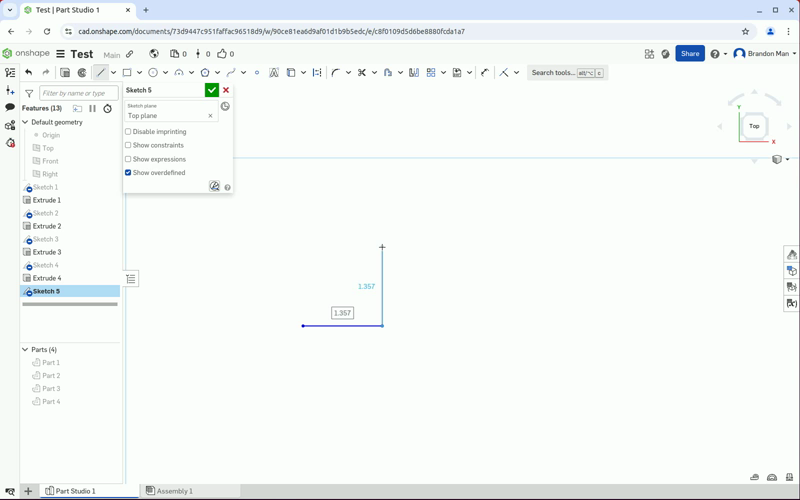
click(382, 246)
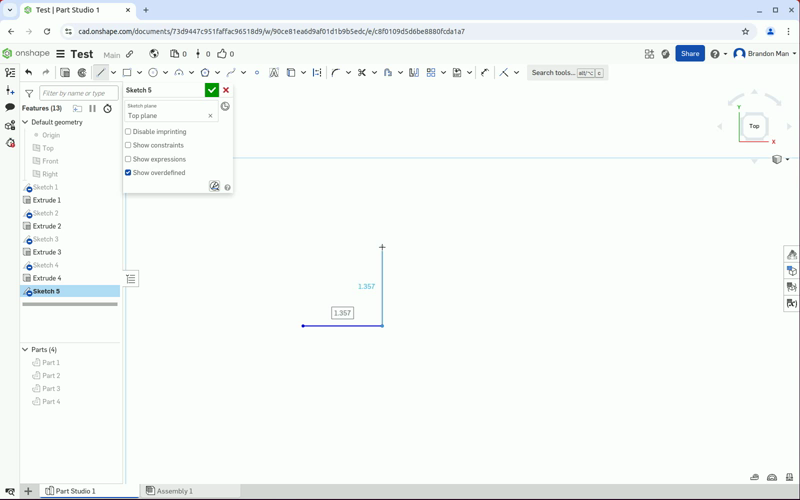
scroll(-6)
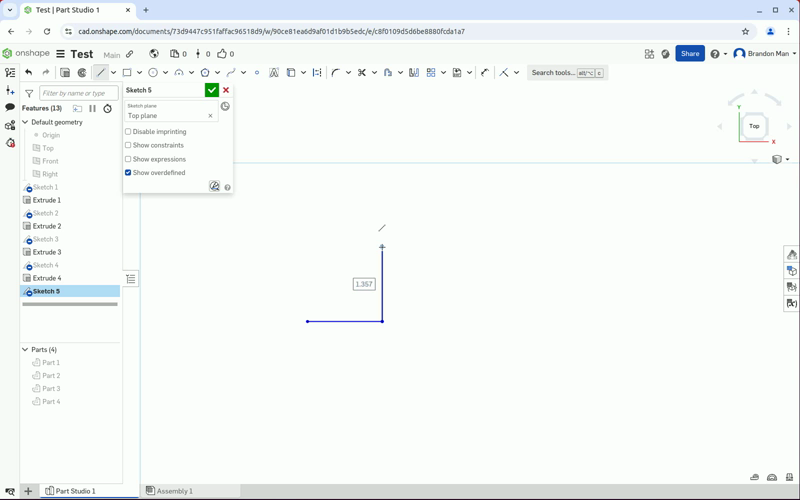
scroll(-6)
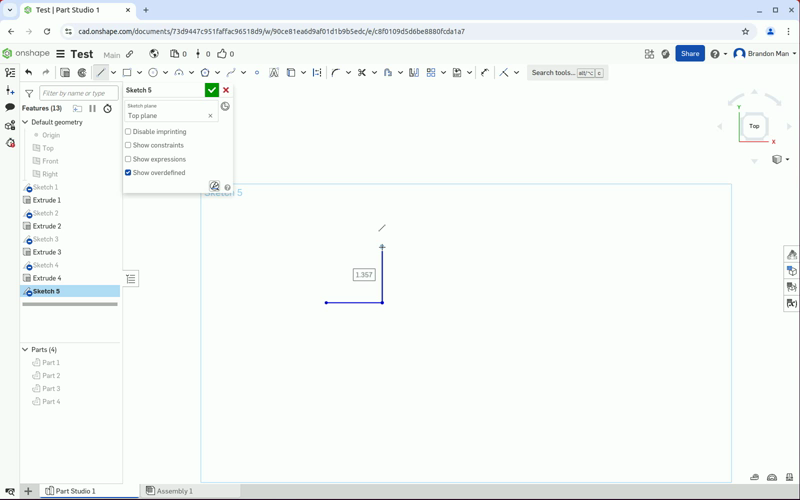
scroll(-6)
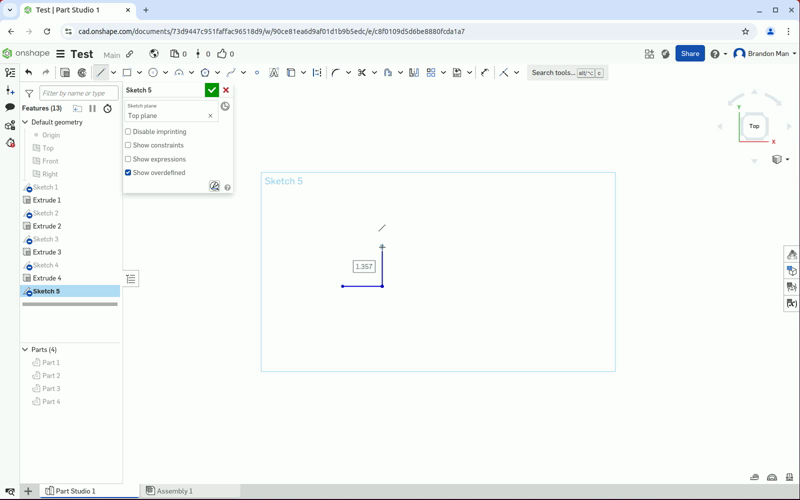
scroll(-6)
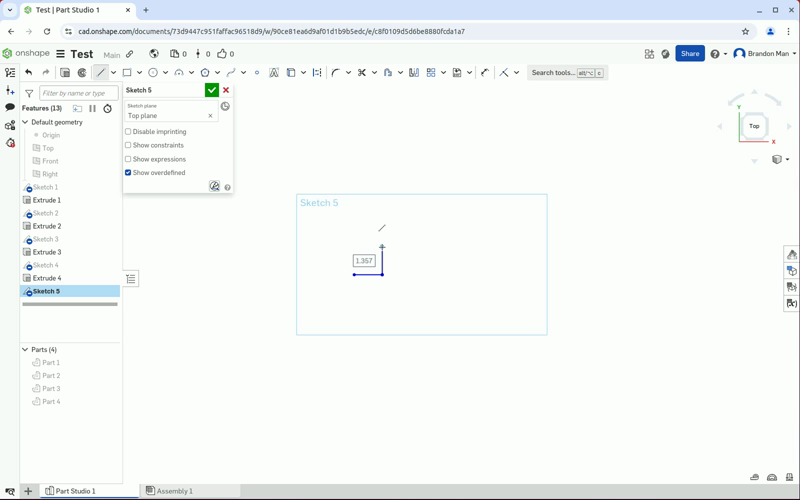
scroll(-6)
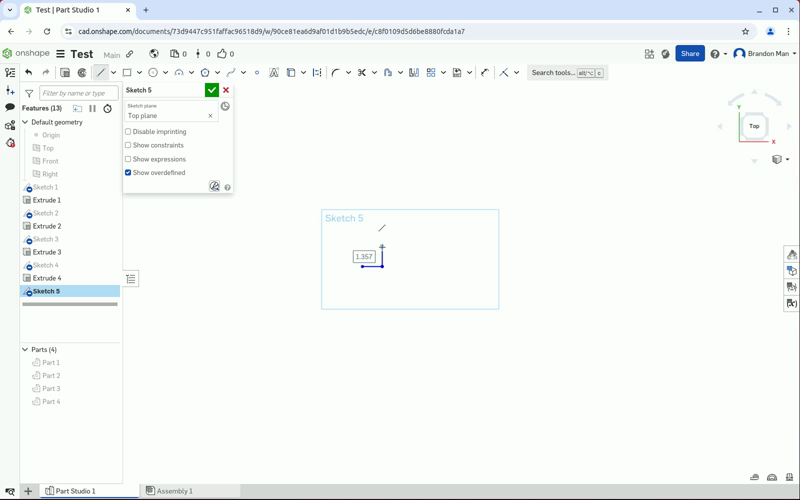
scroll(-6)
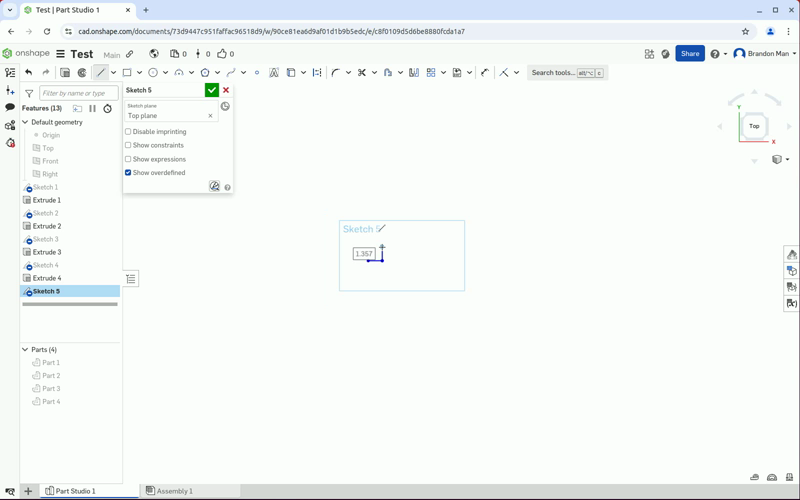
scroll(-6)
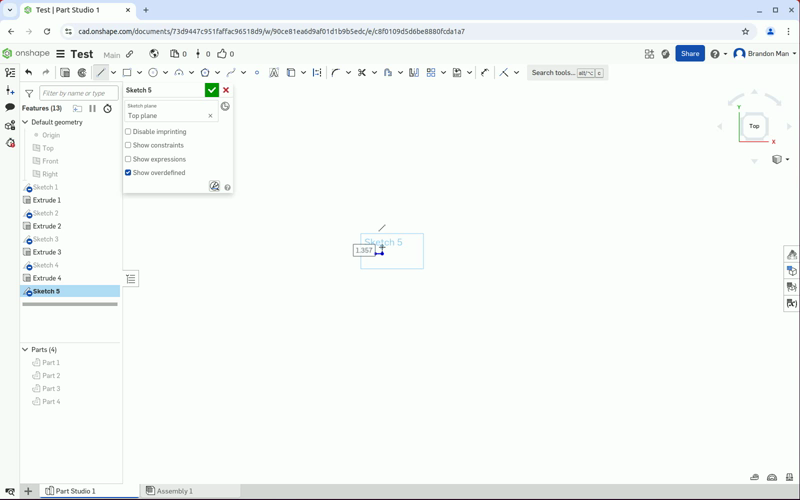
key_up(shift)
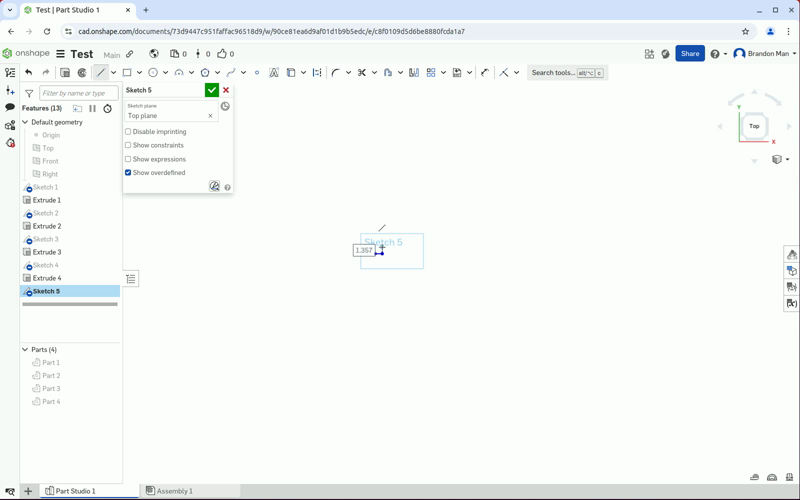
key_down(shift)
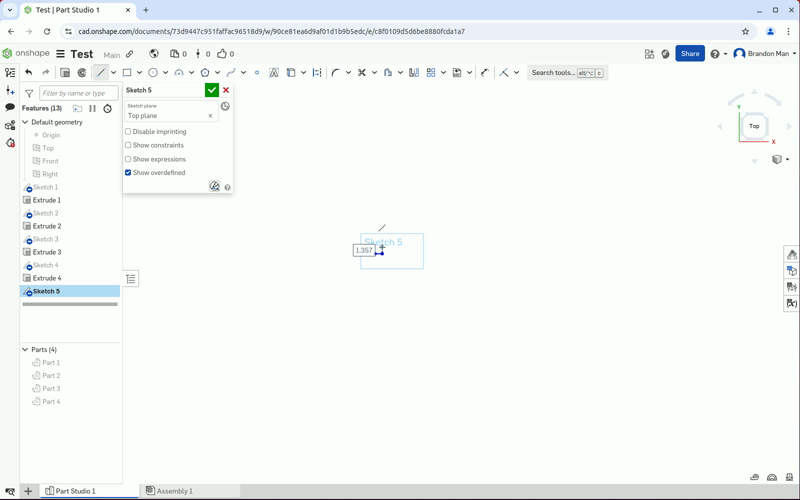
mouse_move(412, 246)
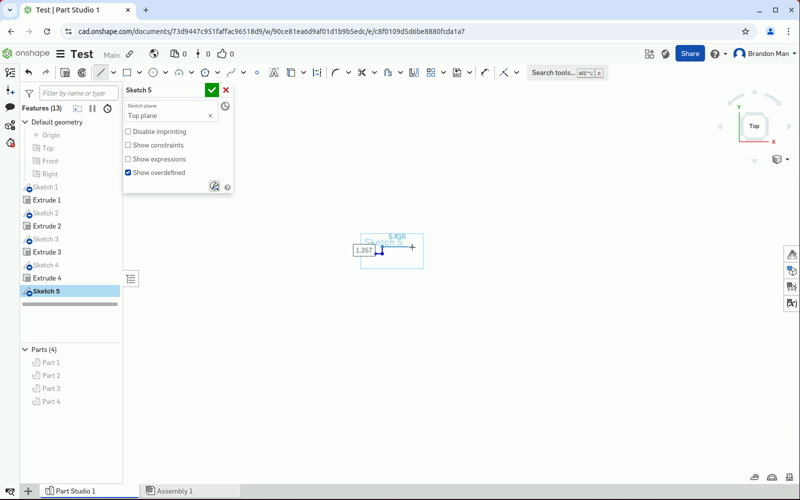
mouse_move(375, 246)
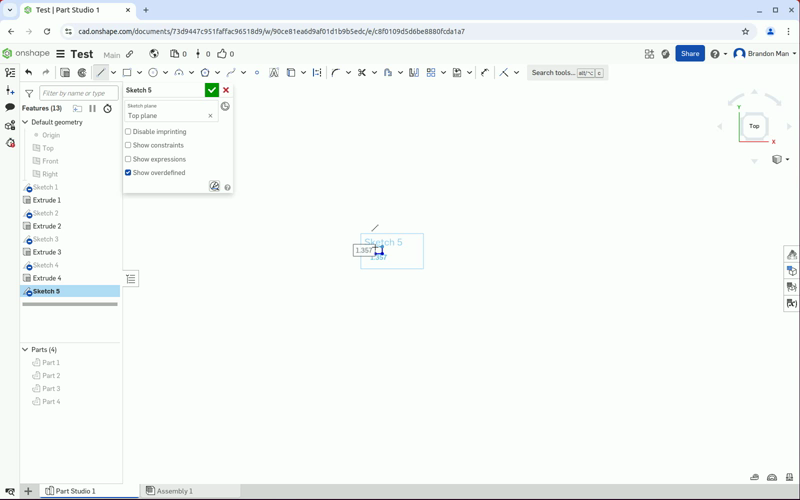
scroll(6)
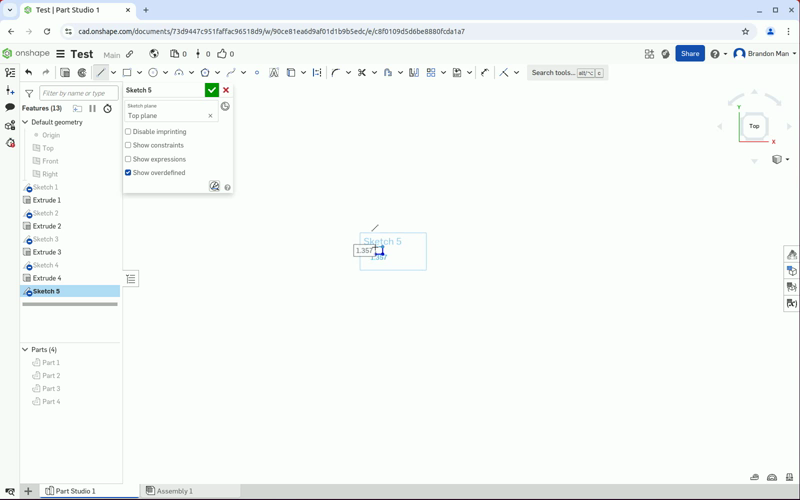
scroll(6)
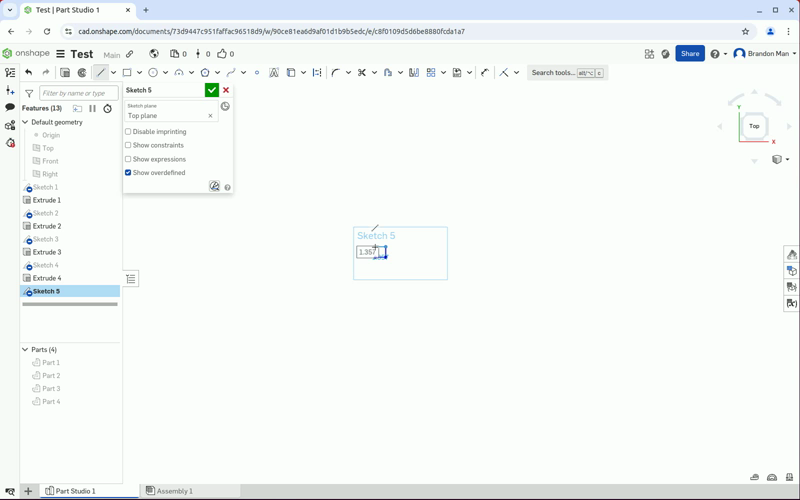
scroll(6)
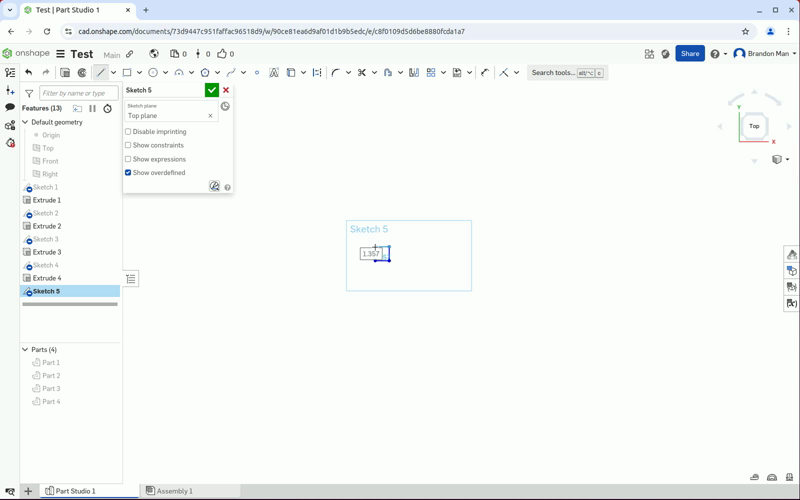
scroll(6)
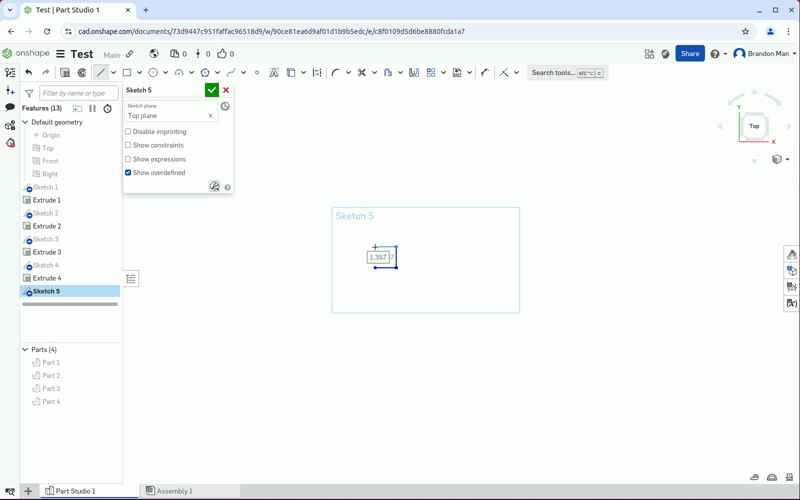
scroll(6)
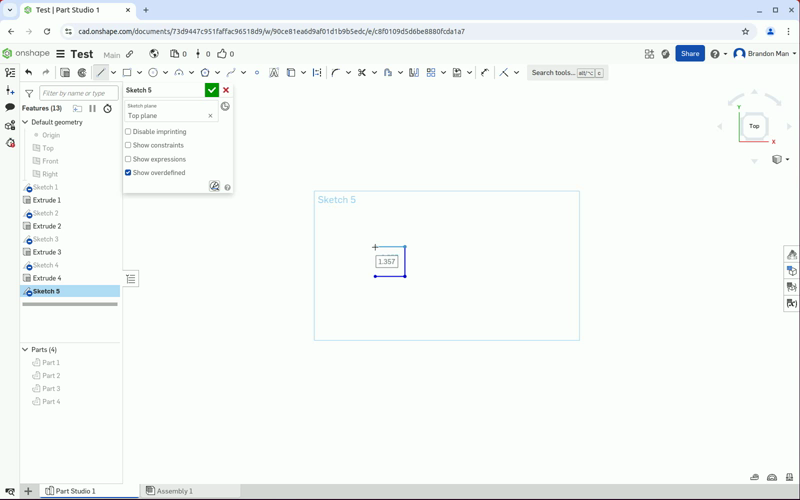
scroll(6)
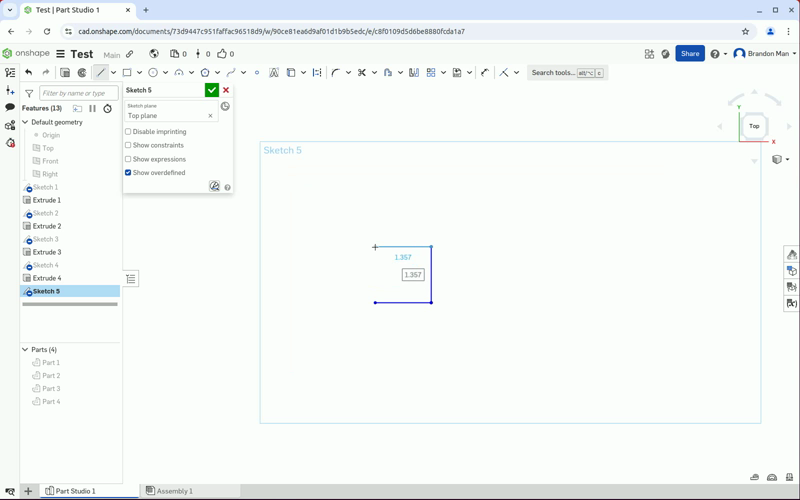
scroll(6)
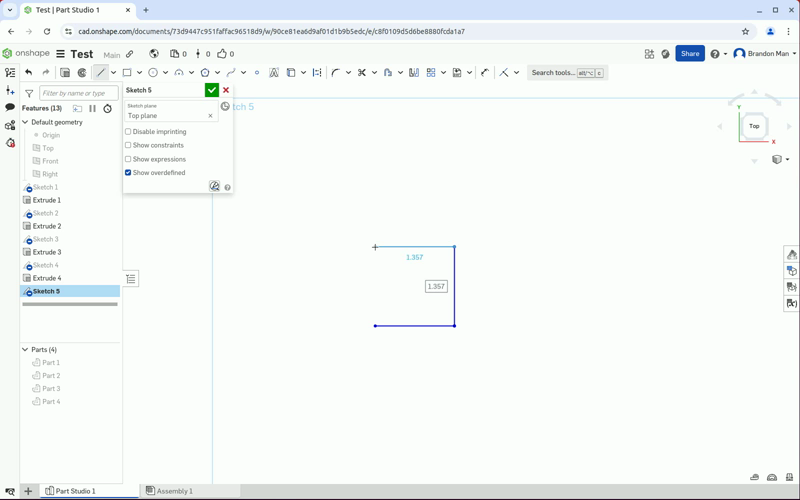
click(375, 246)
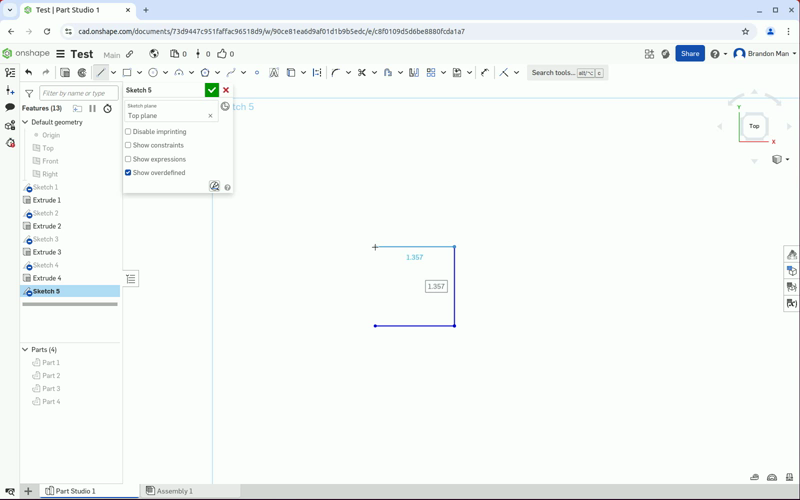
scroll(-6)
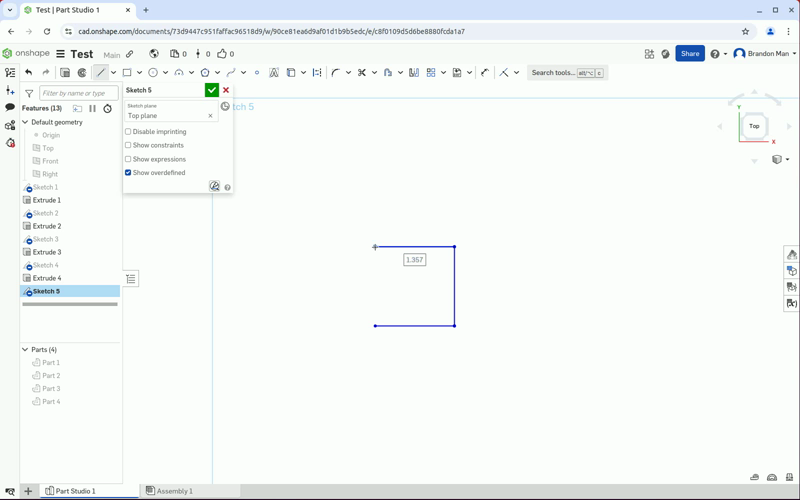
scroll(-6)
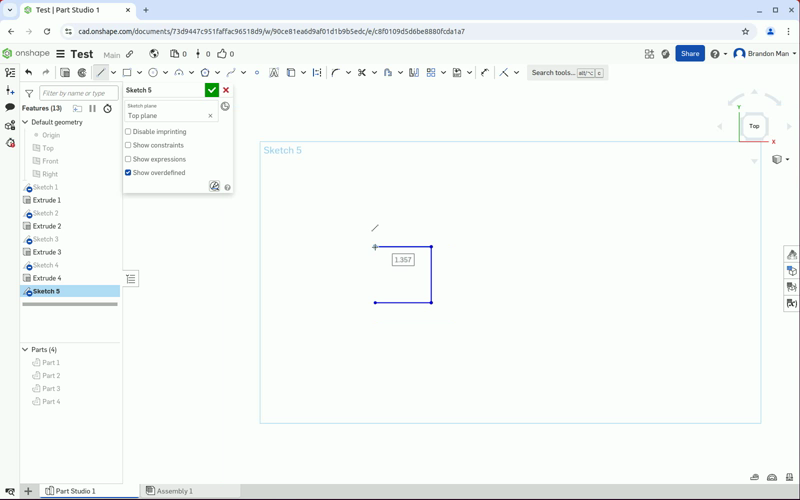
scroll(-6)
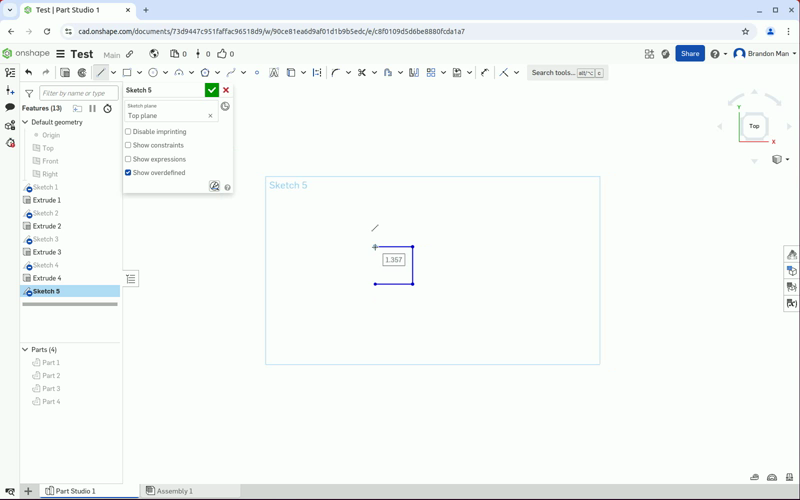
scroll(-6)
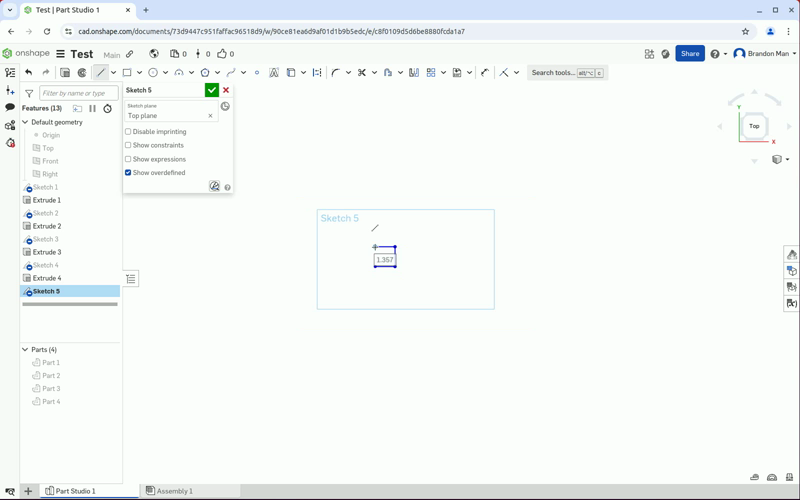
scroll(-6)
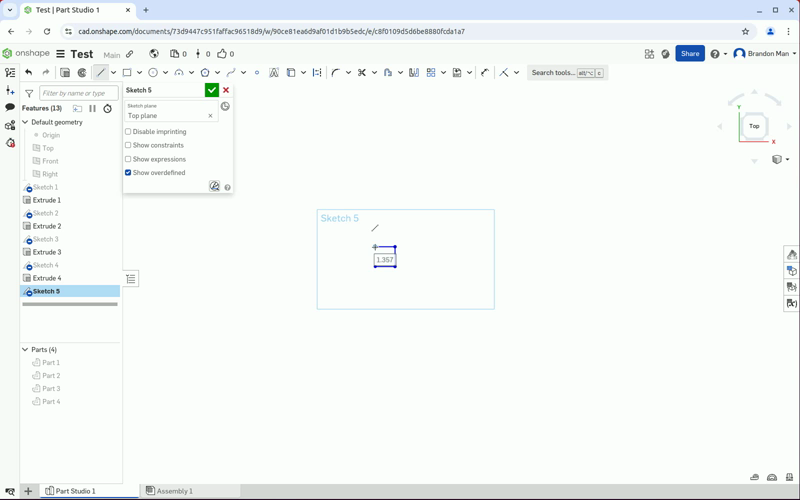
scroll(-6)
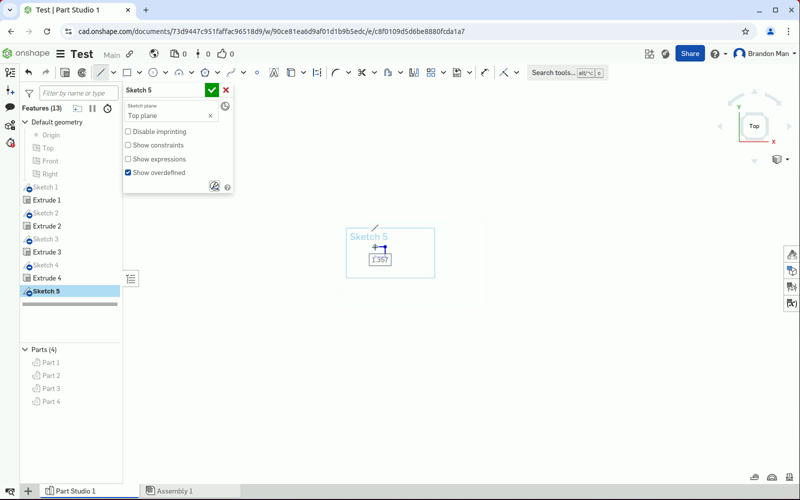
scroll(-6)
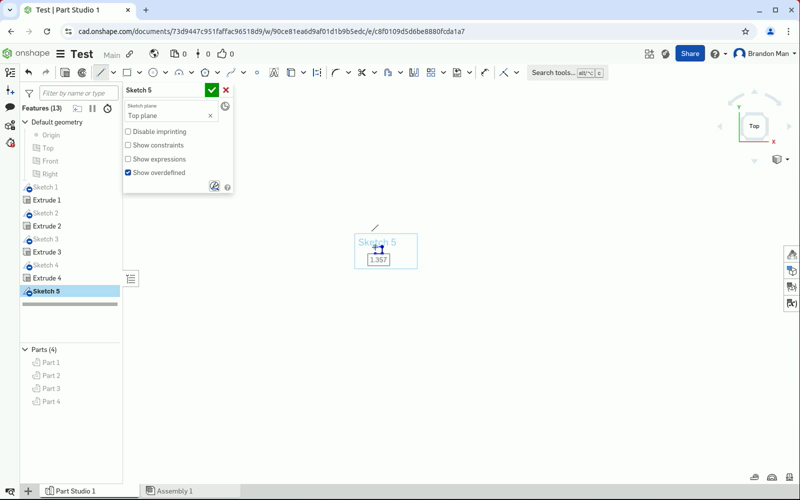
key_up(shift)
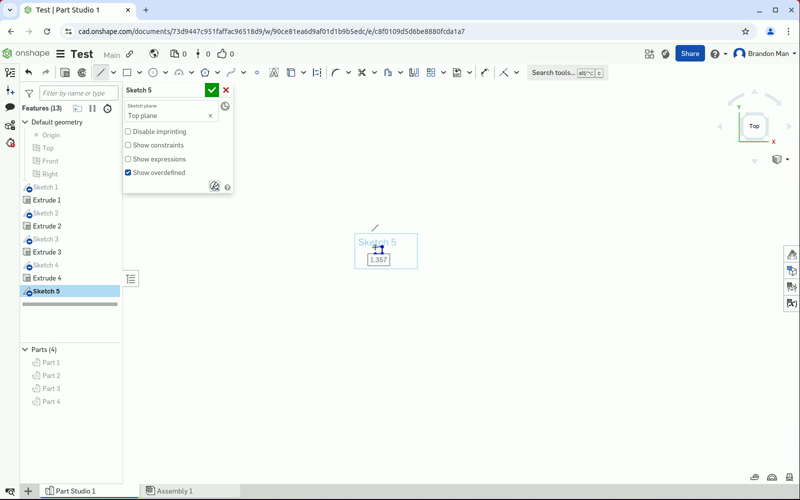
mouse_move(405, 246)
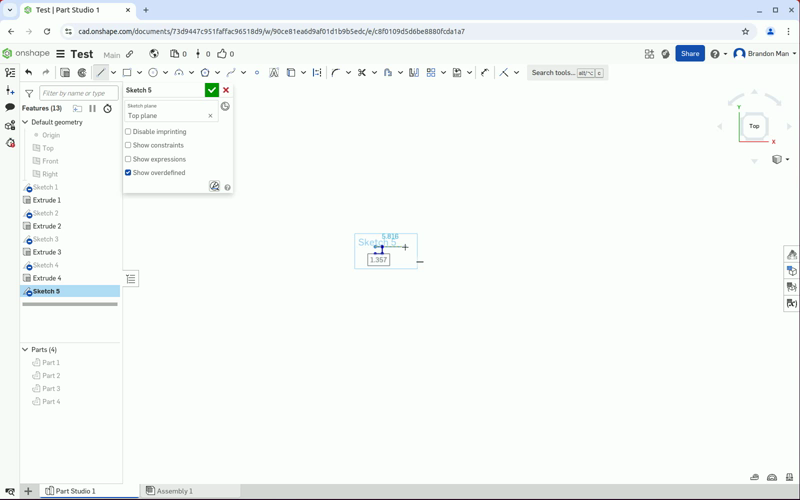
key_down(shift)
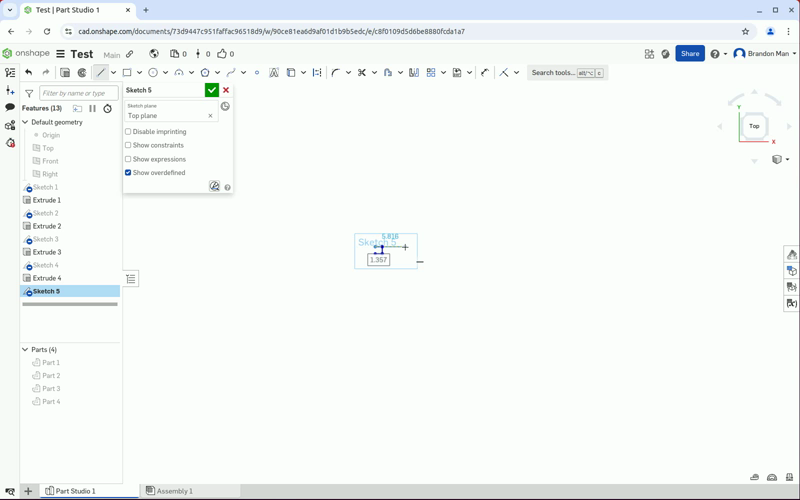
mouse_move(375, 253)
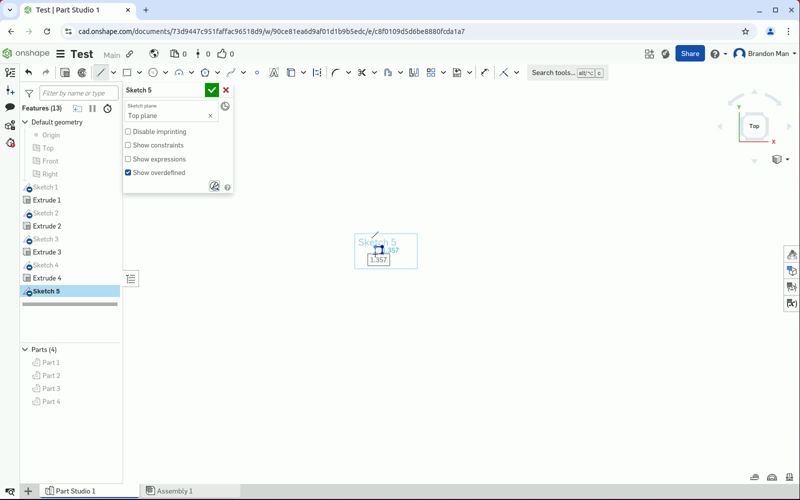
scroll(6)
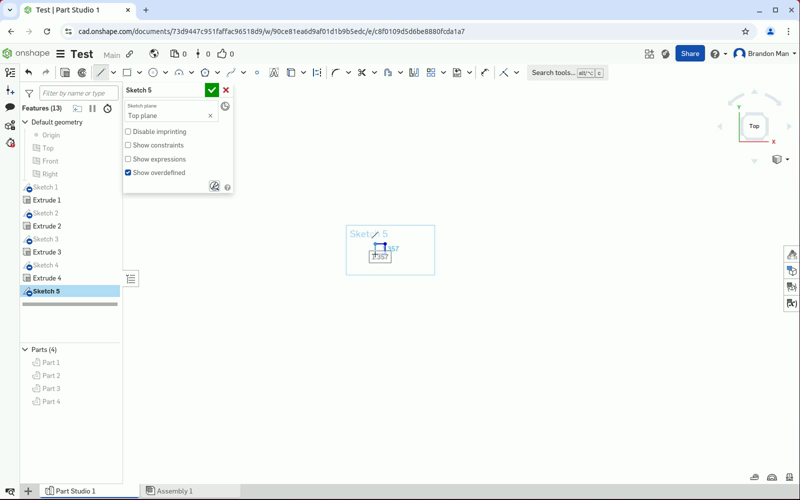
scroll(6)
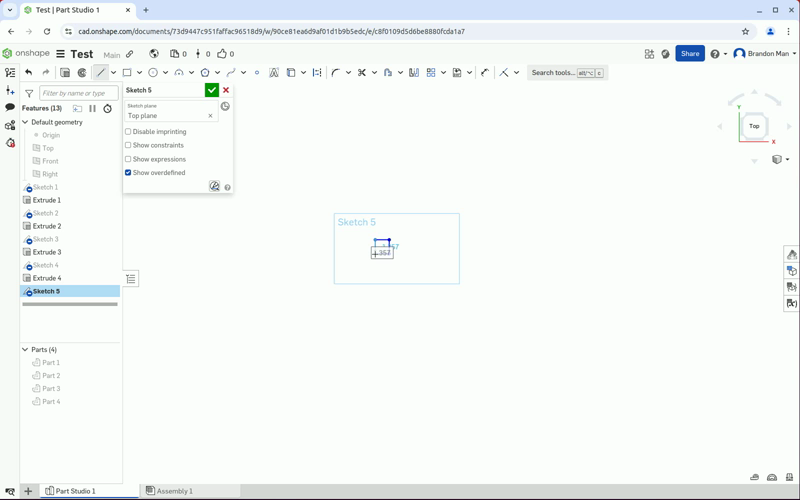
scroll(6)
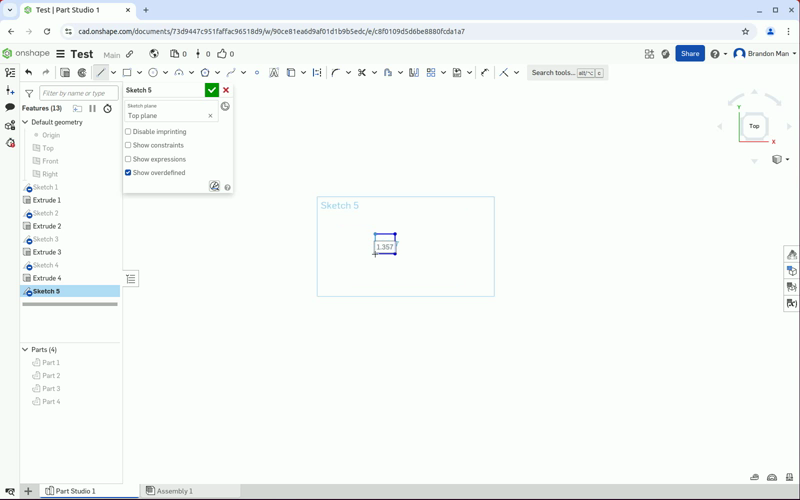
scroll(6)
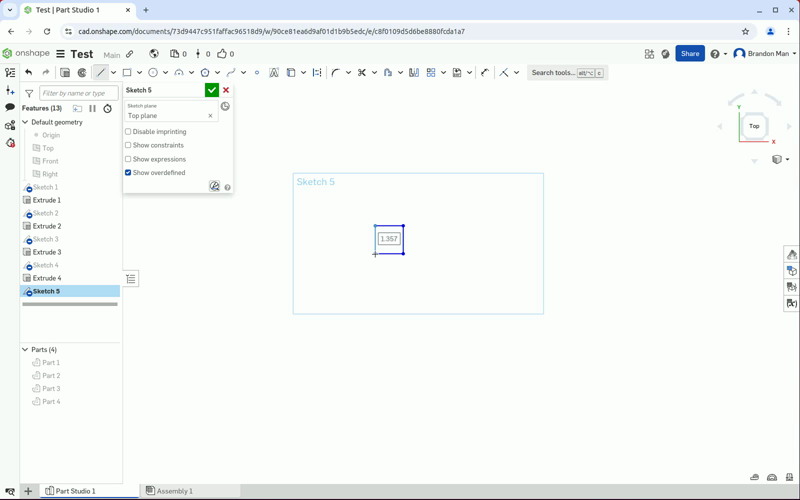
scroll(6)
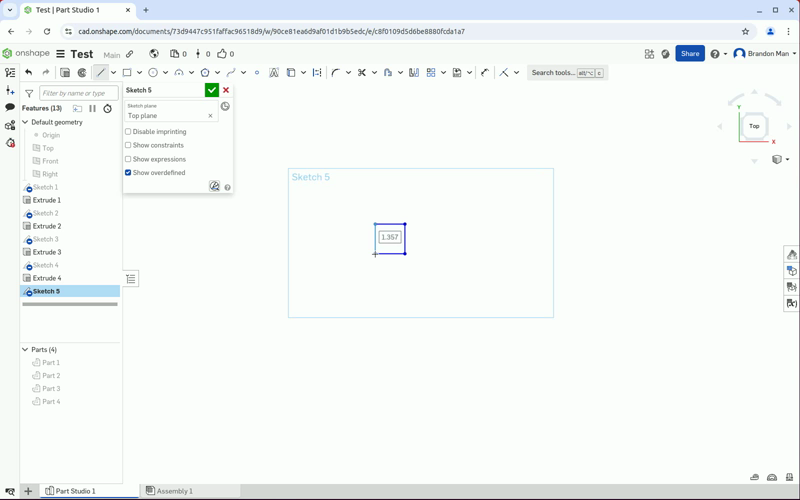
scroll(6)
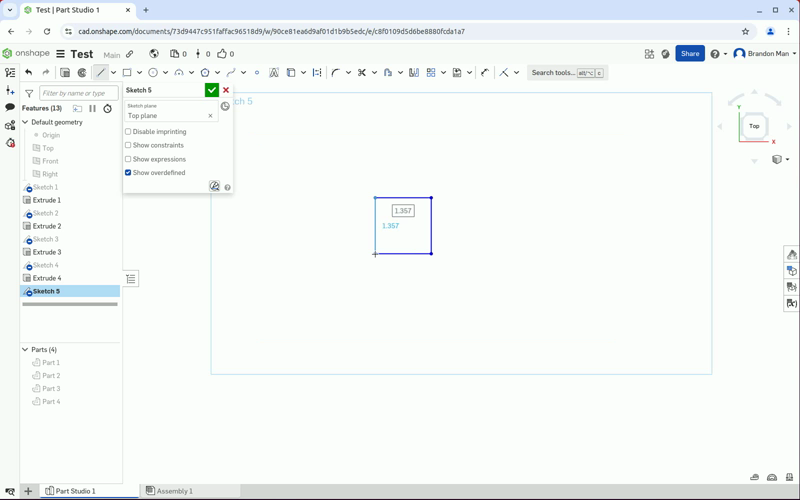
scroll(6)
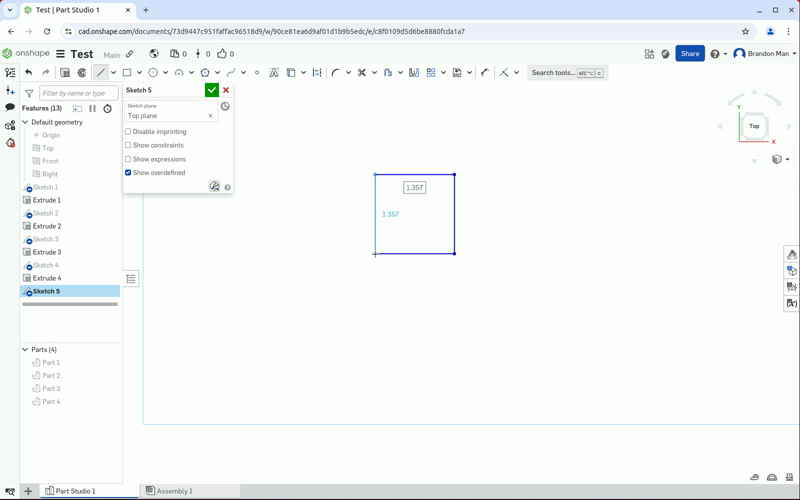
key_up(shift)
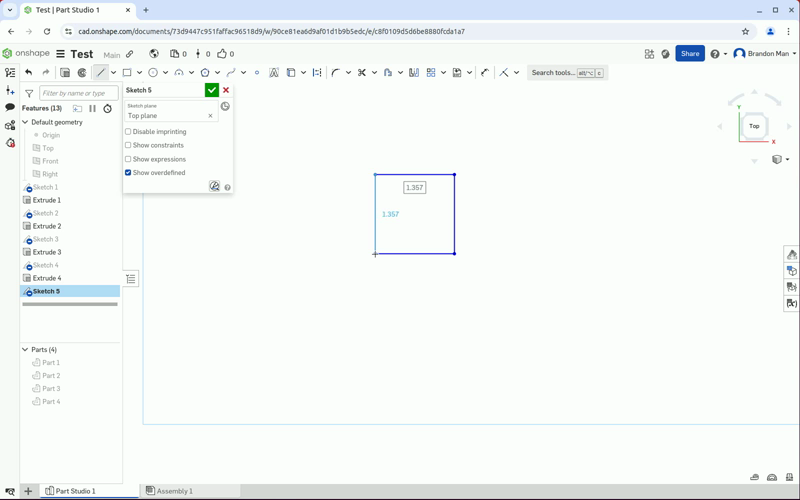
click(375, 253)
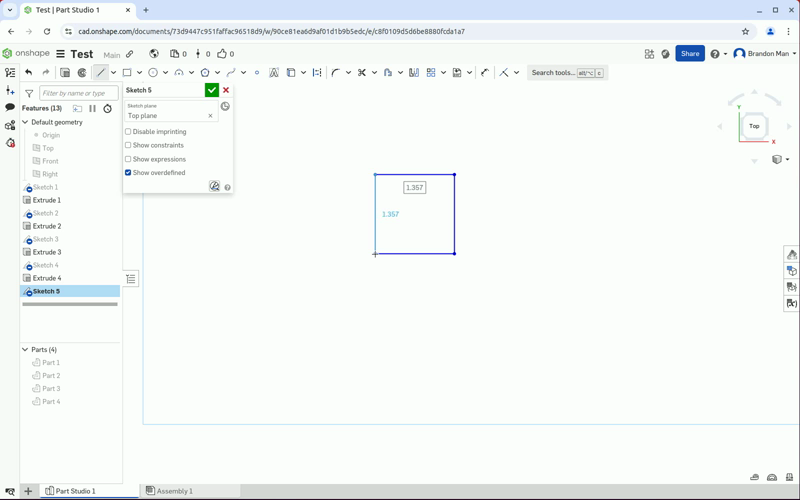
scroll(-6)
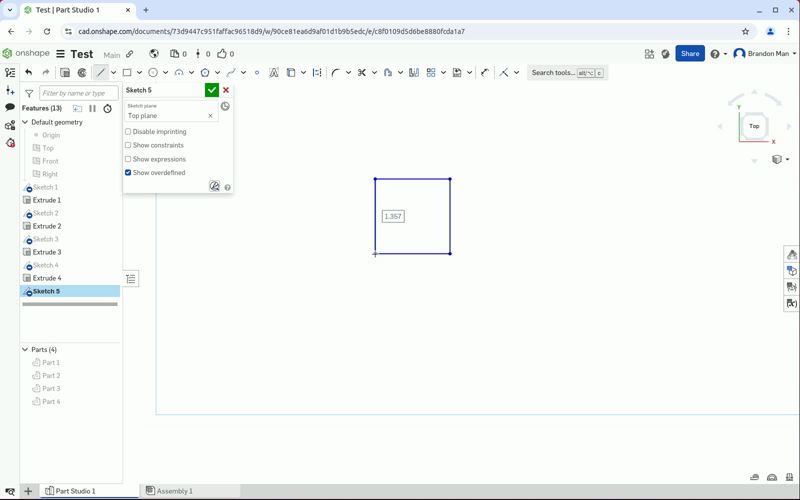
scroll(-6)
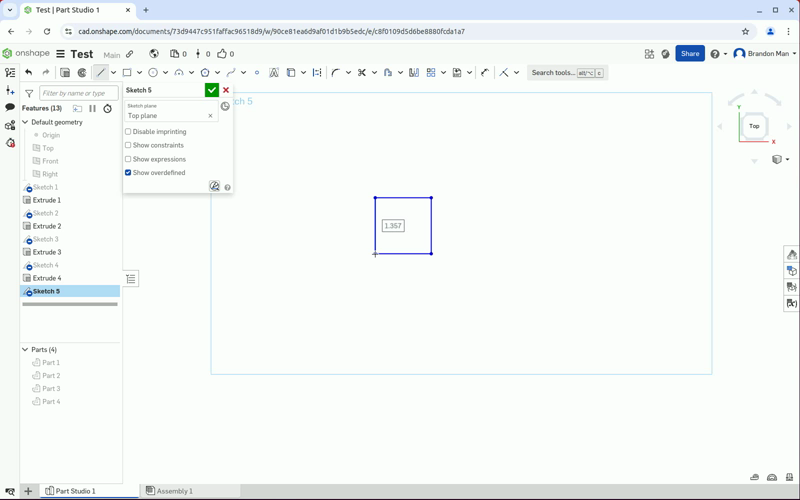
scroll(-6)
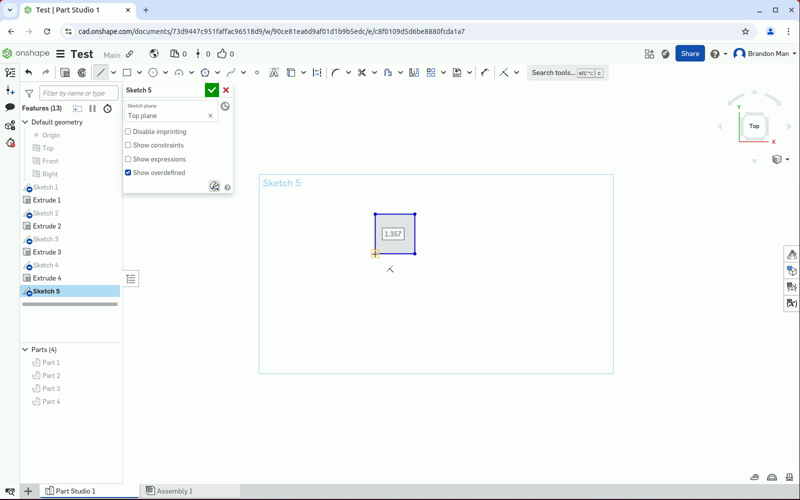
scroll(-6)
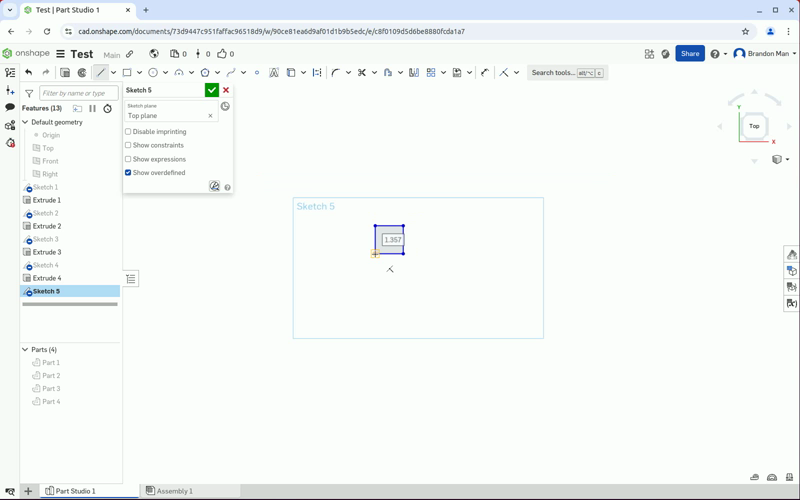
scroll(-6)
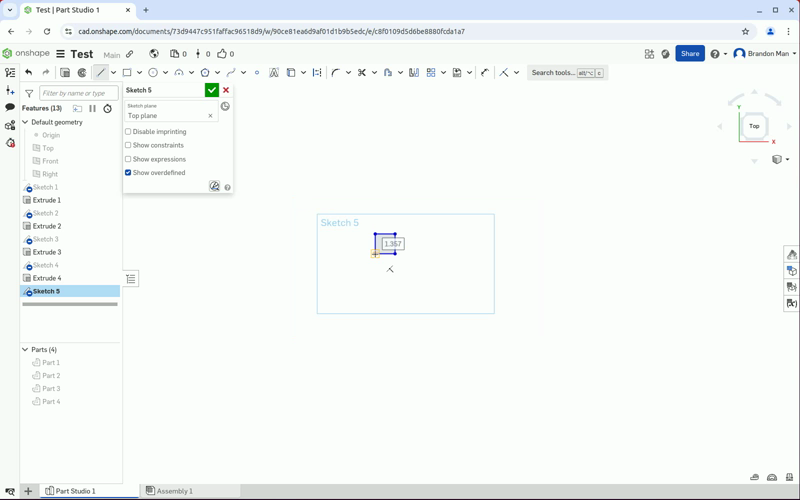
scroll(-6)
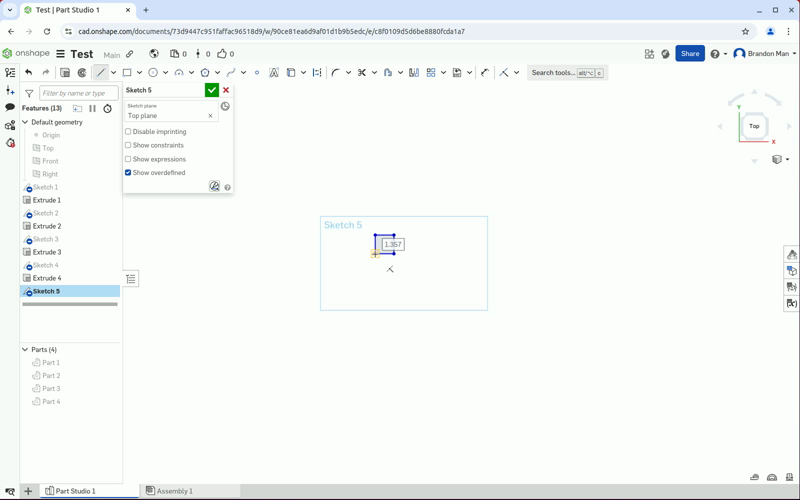
scroll(-6)
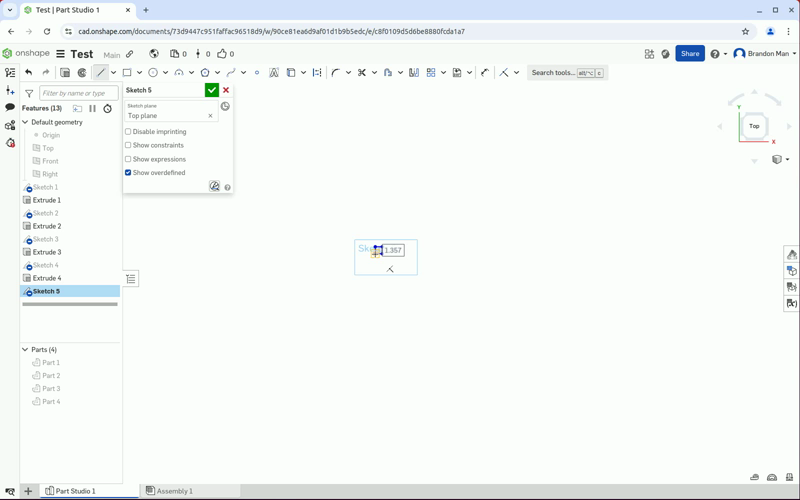
key(esc)
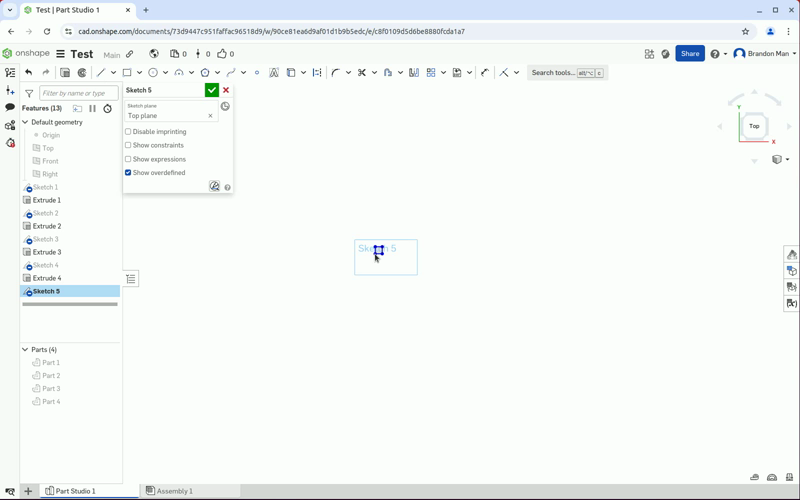
mouse_move(379, 247)
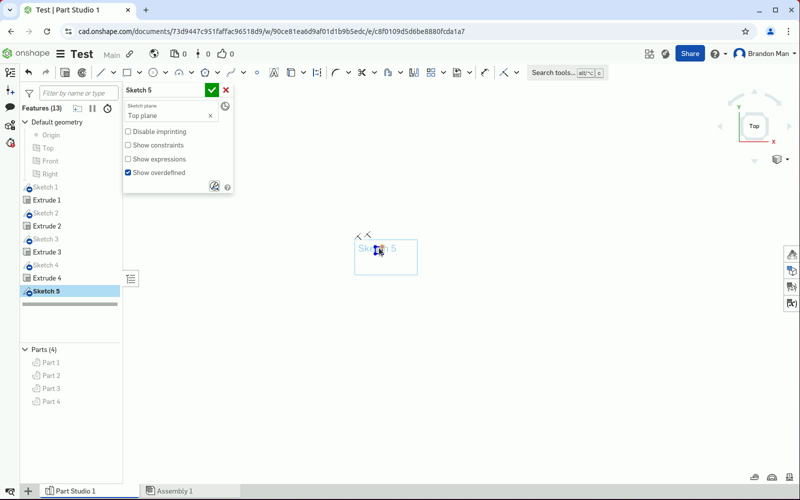
scroll(6)
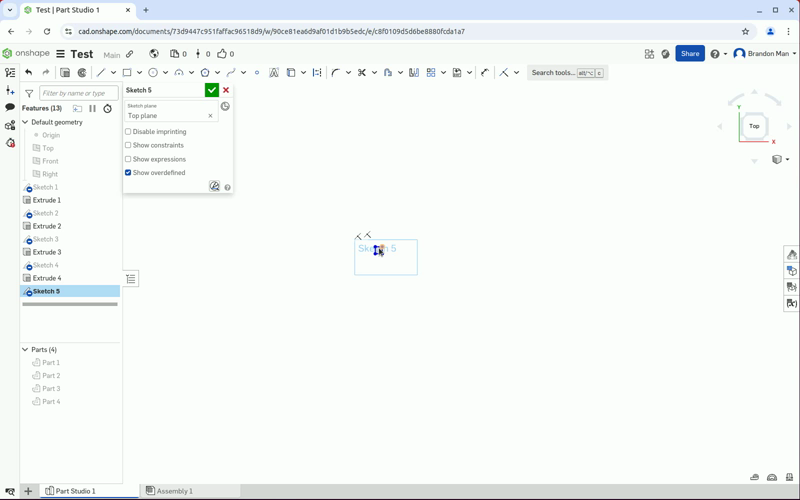
scroll(6)
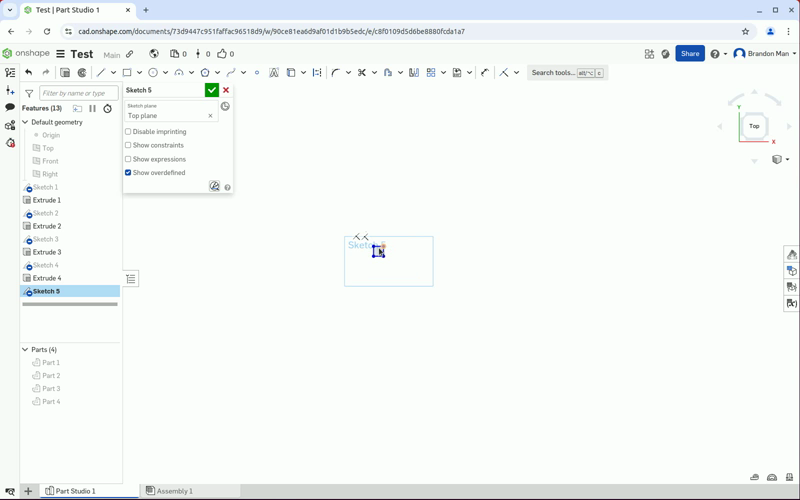
scroll(6)
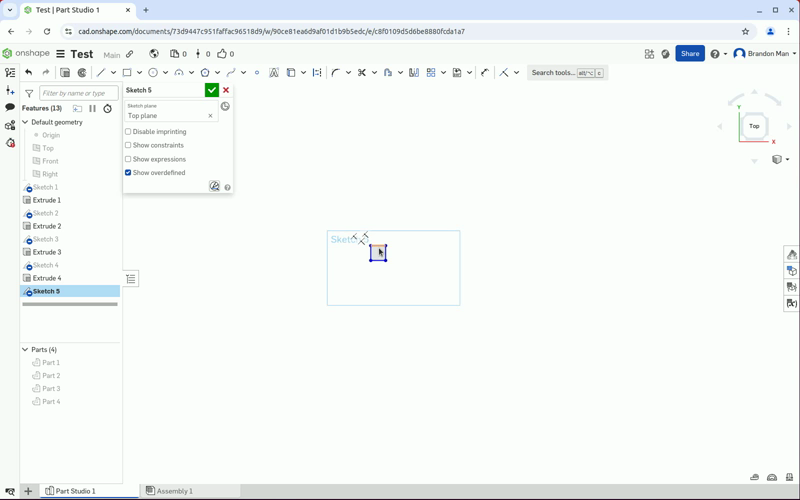
scroll(6)
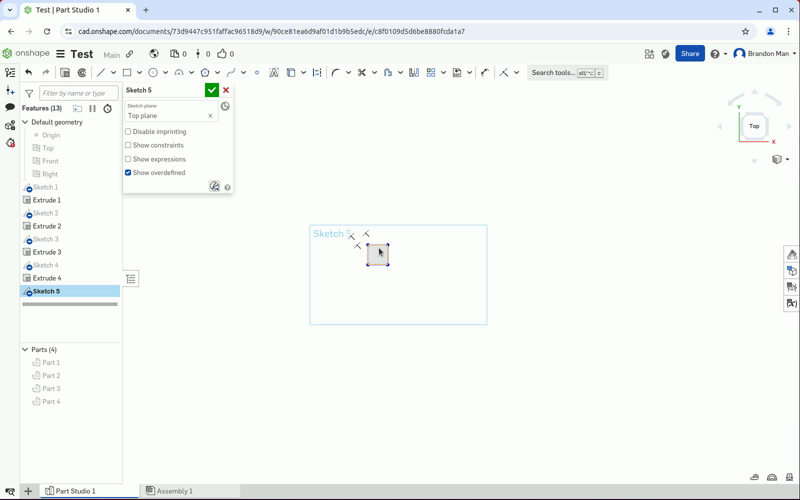
scroll(6)
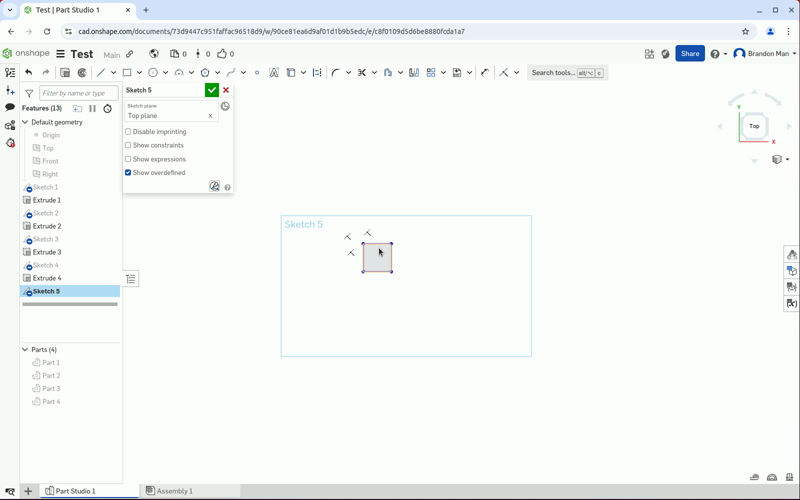
scroll(6)
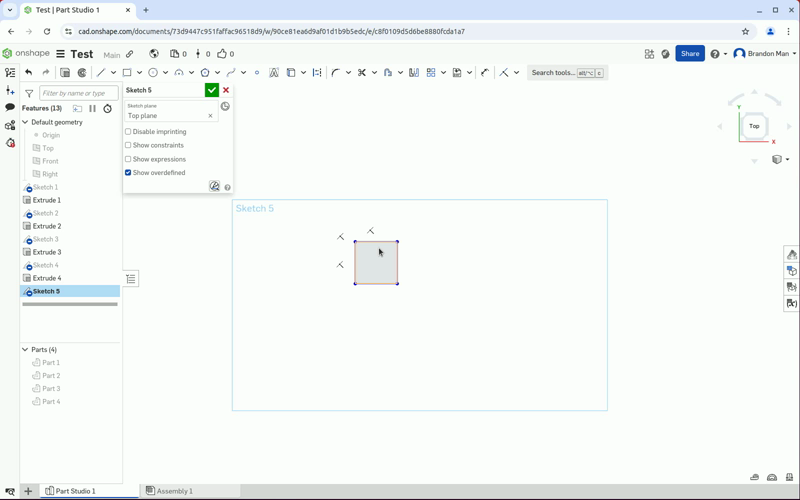
scroll(6)
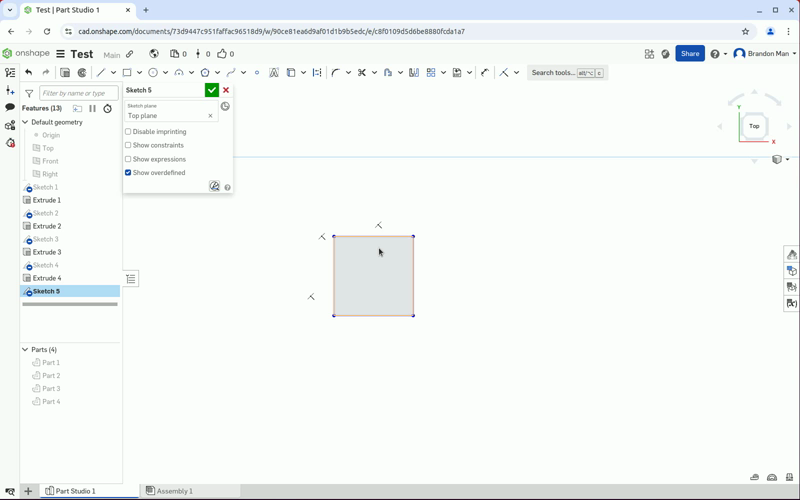
click(379, 247)
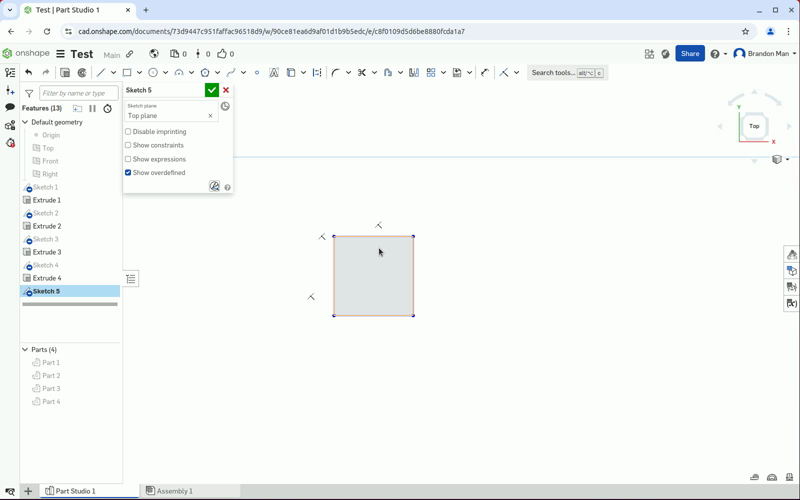
scroll(-6)
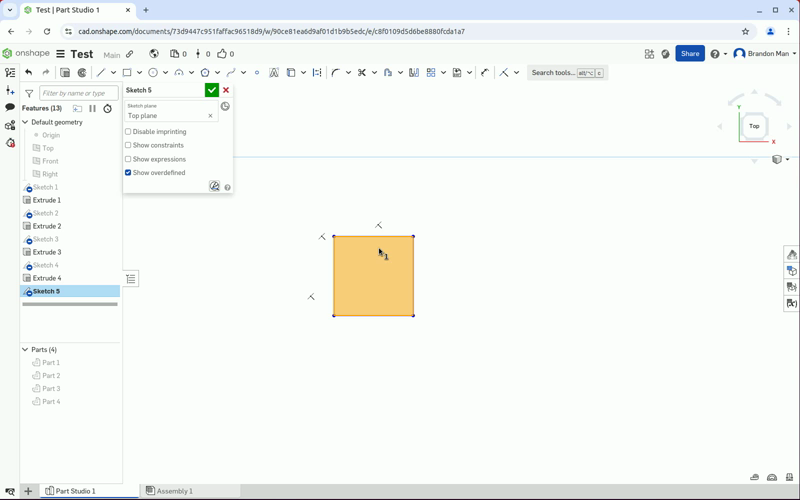
scroll(-6)
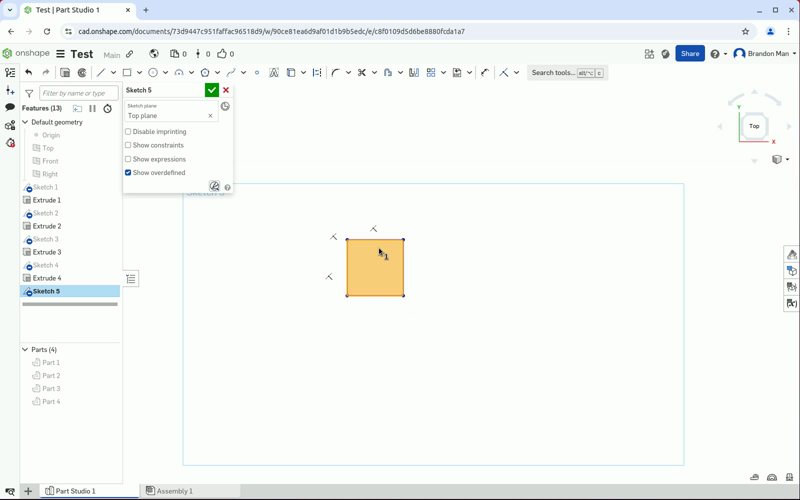
scroll(-6)
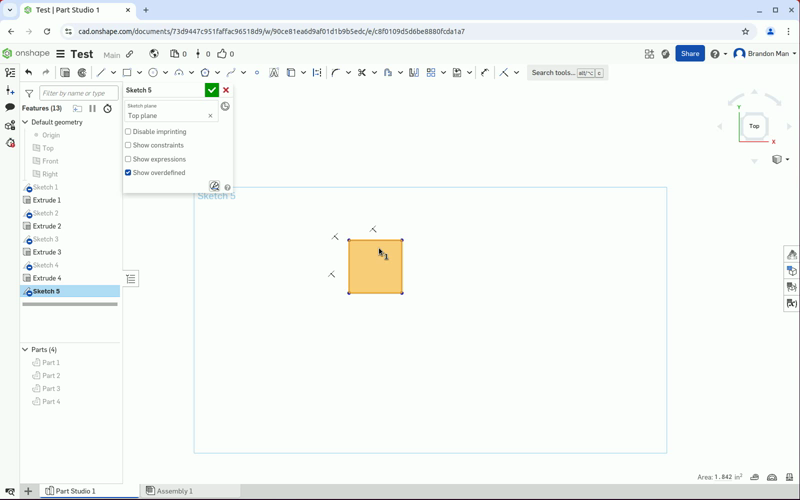
scroll(-6)
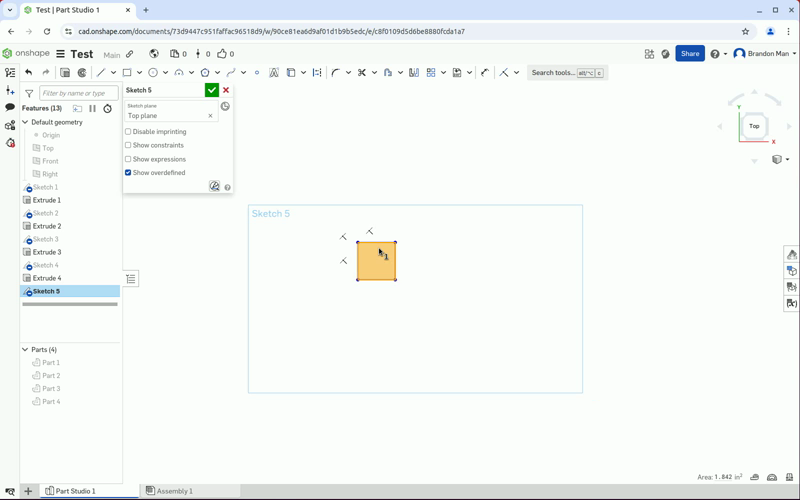
scroll(-6)
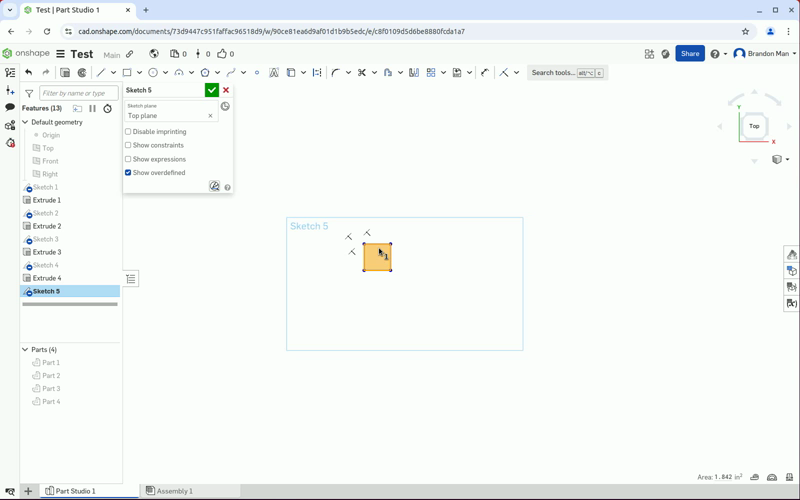
scroll(-6)
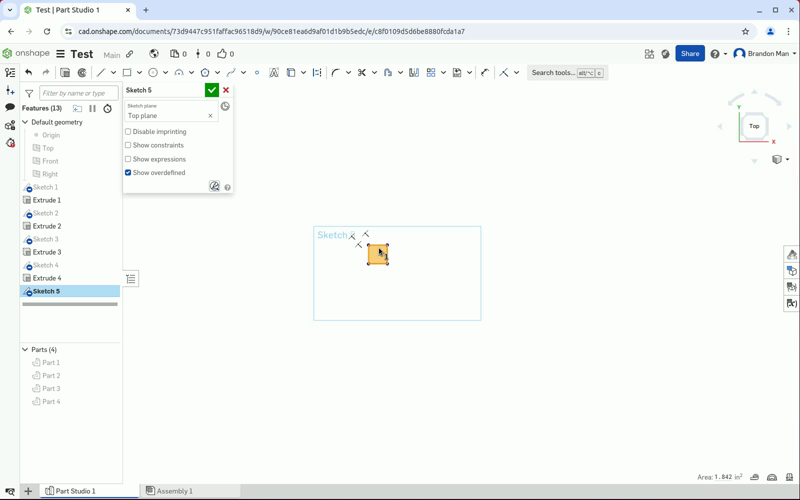
scroll(-6)
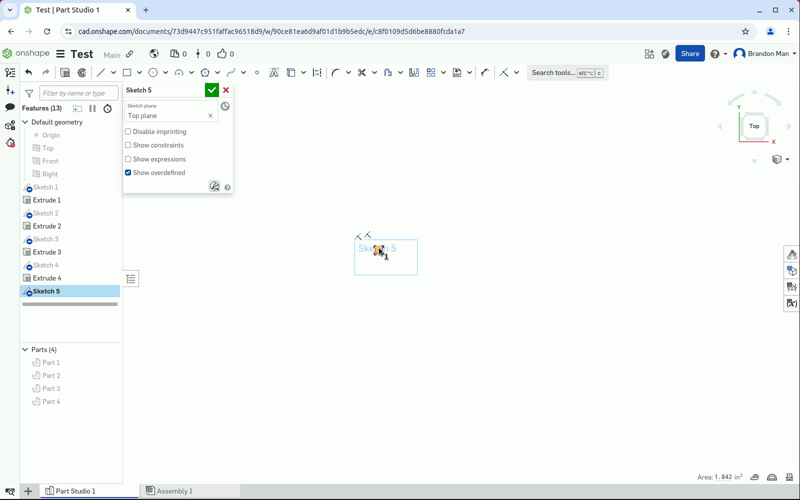
mouse_move(73, 352)
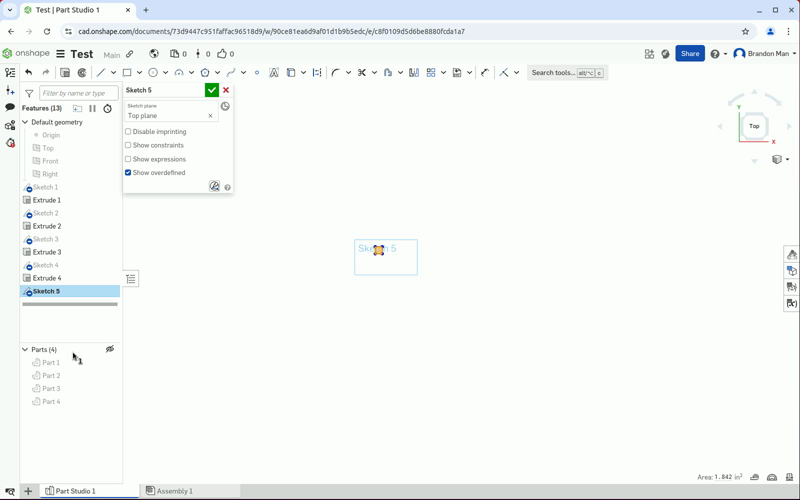
key(shift+y)
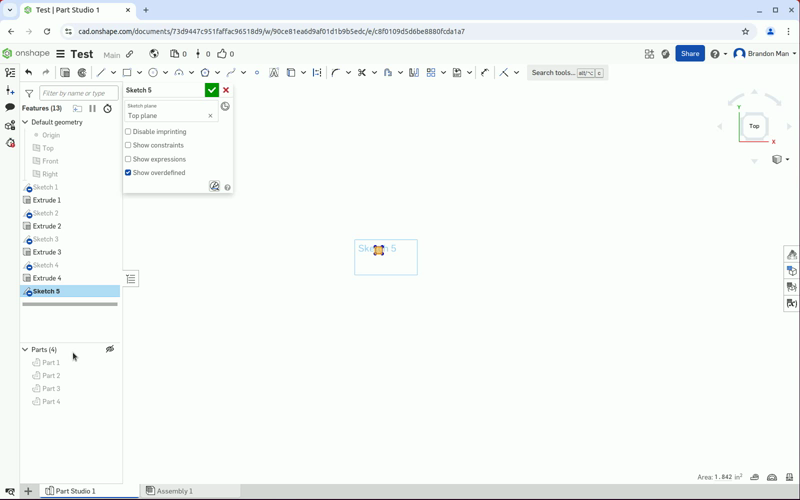
key(shift+e)
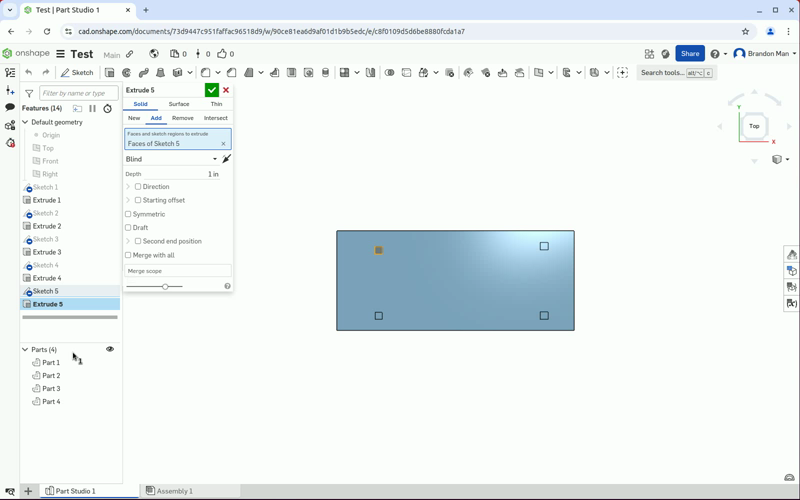
mouse_move(143, 106)
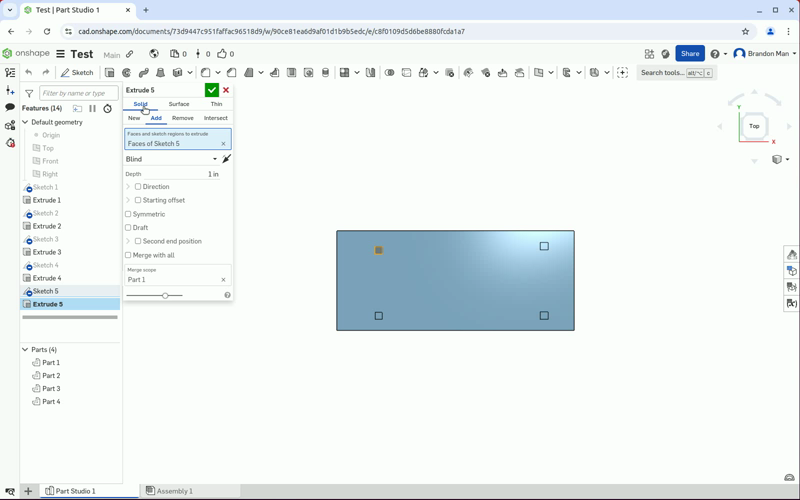
click(143, 106)
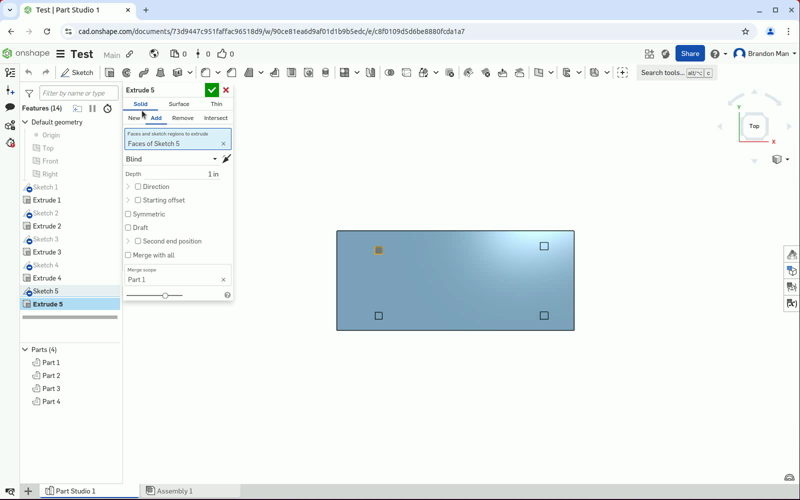
mouse_move(137, 120)
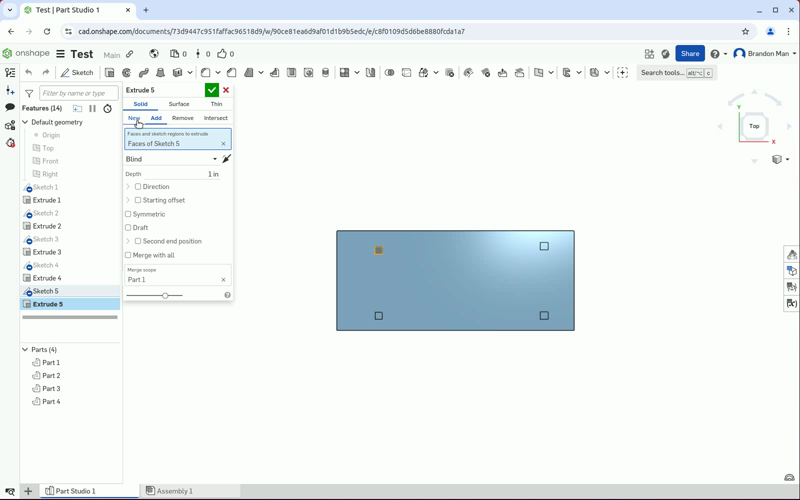
click(137, 120)
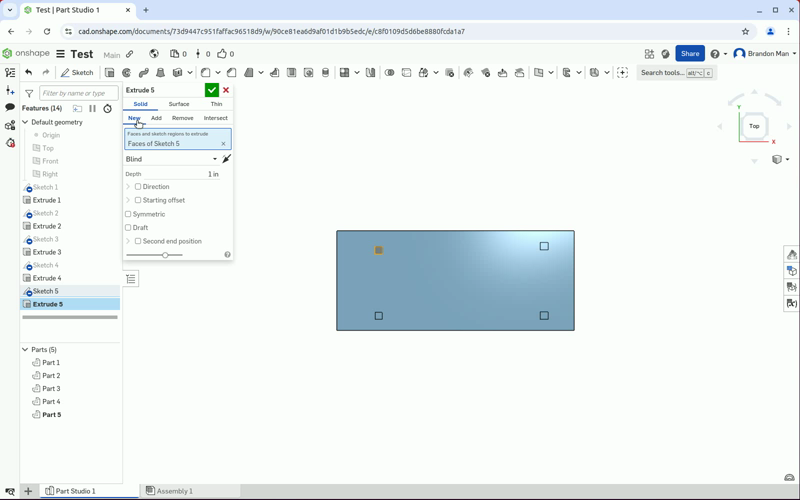
key(tab, 4)
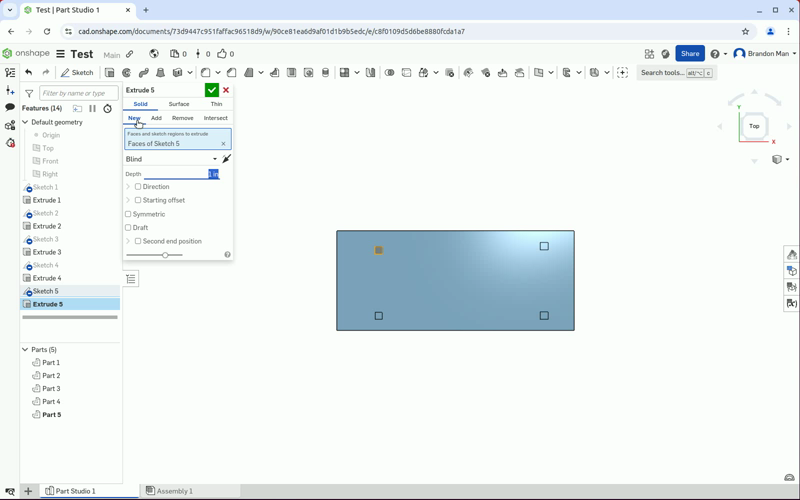
text(-19.257)
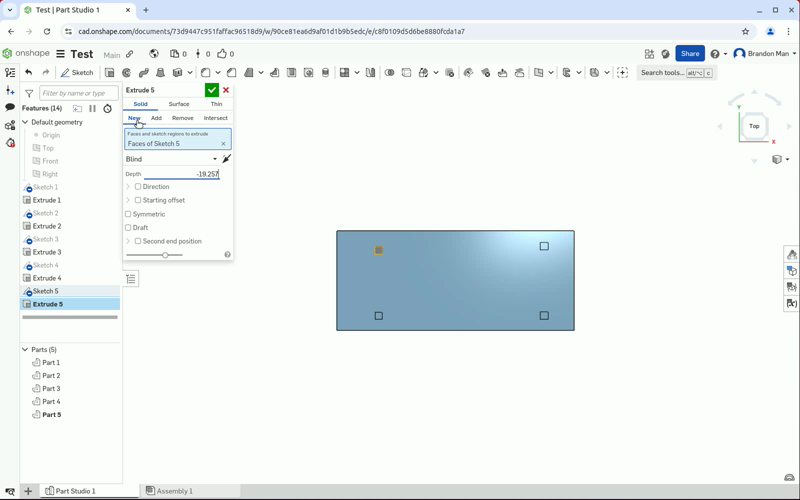
key(enter)
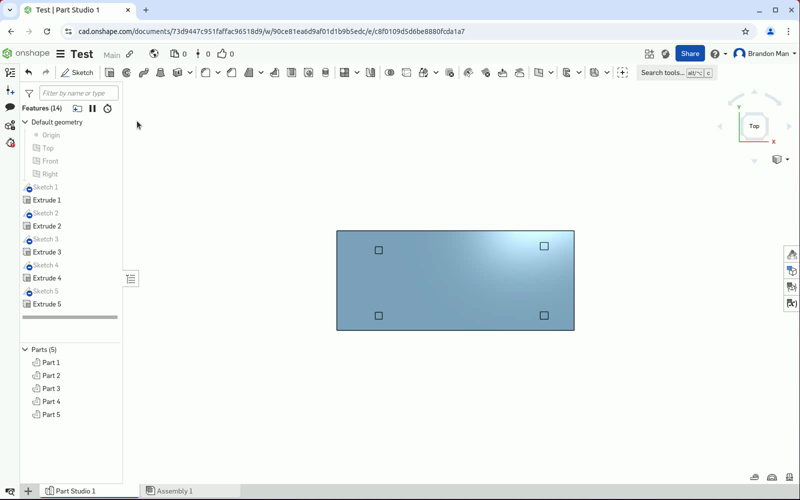
key(shift+h)
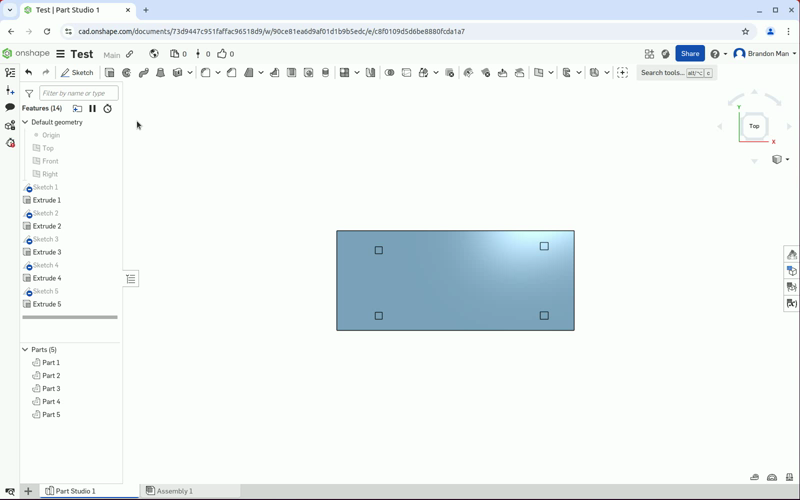
key(shift+h)
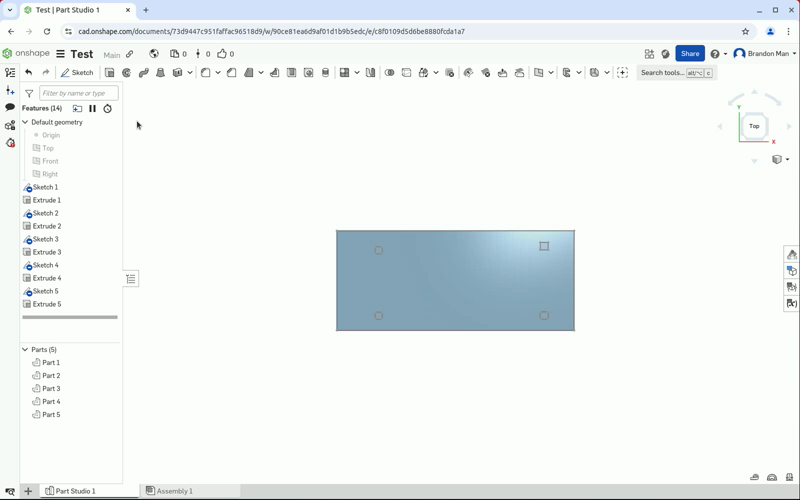
key(shift+7)
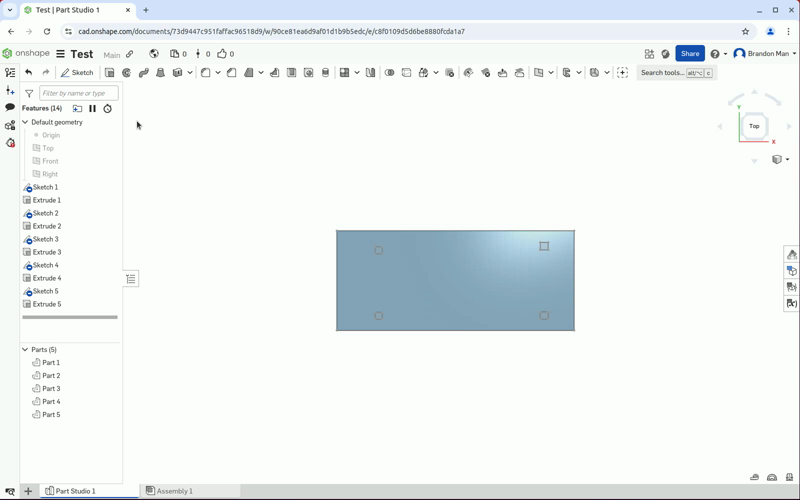
key(up, 3)
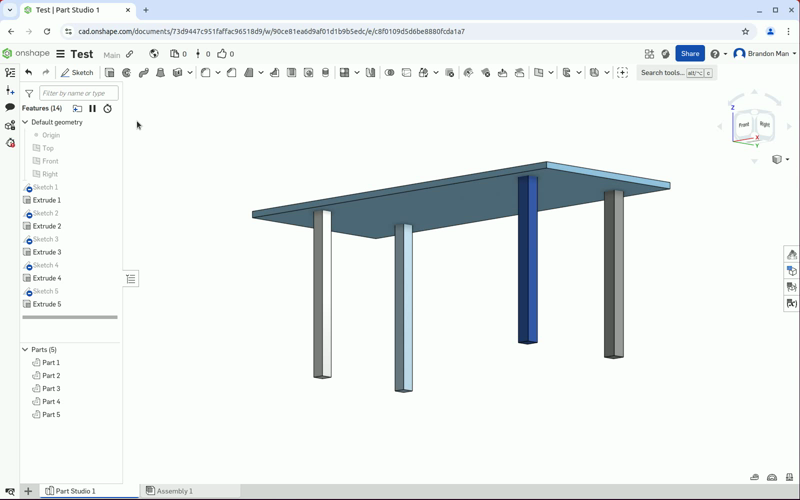
key(left, 3)
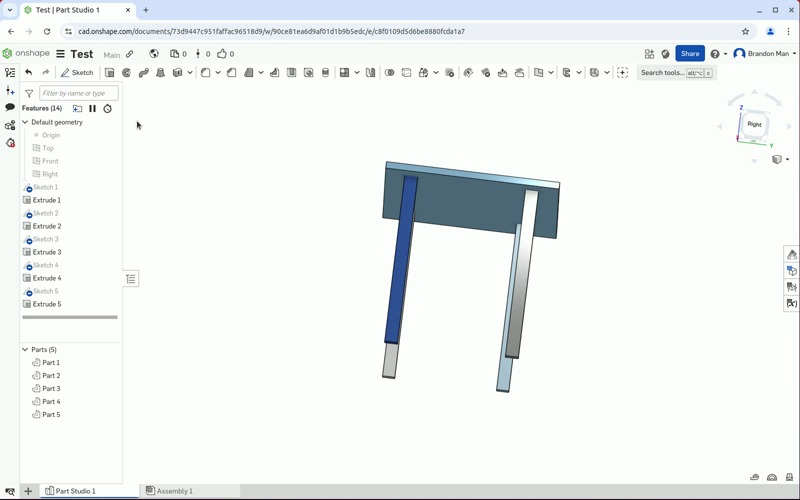
key(right, 3)
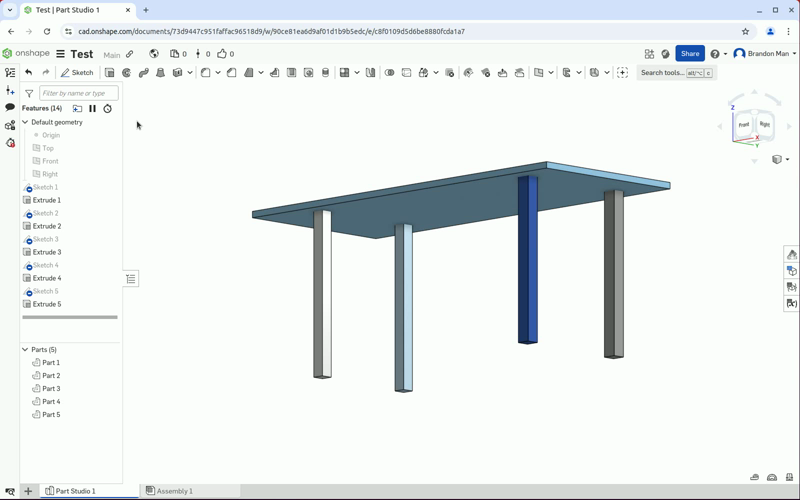
key(down, 3)
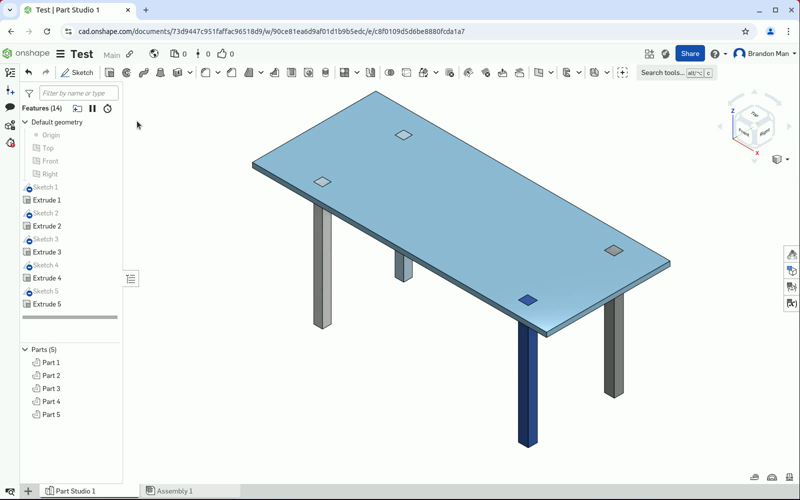
mouse_move(73, 189)
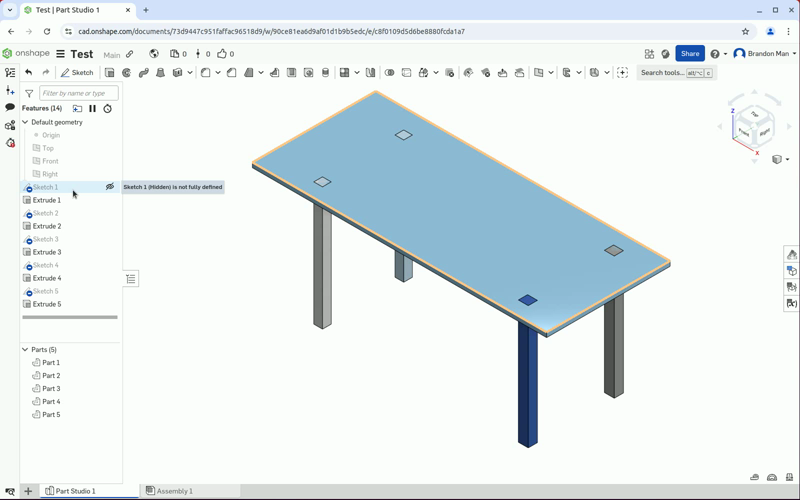
click(73, 189)